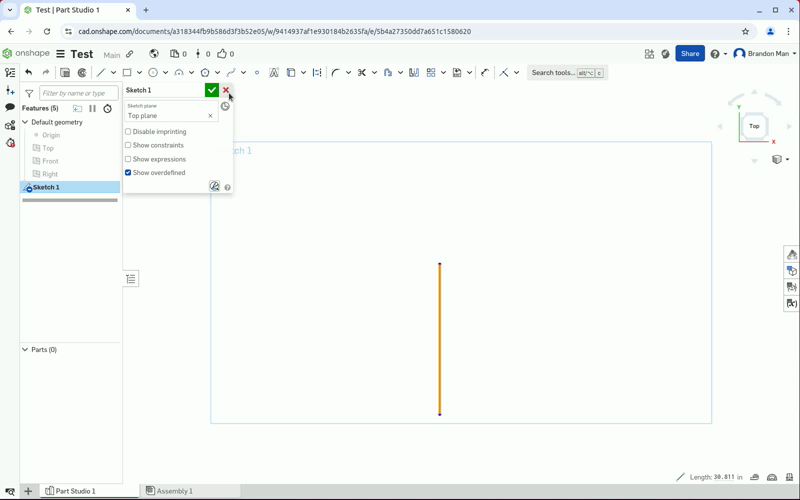
key(shift+h)
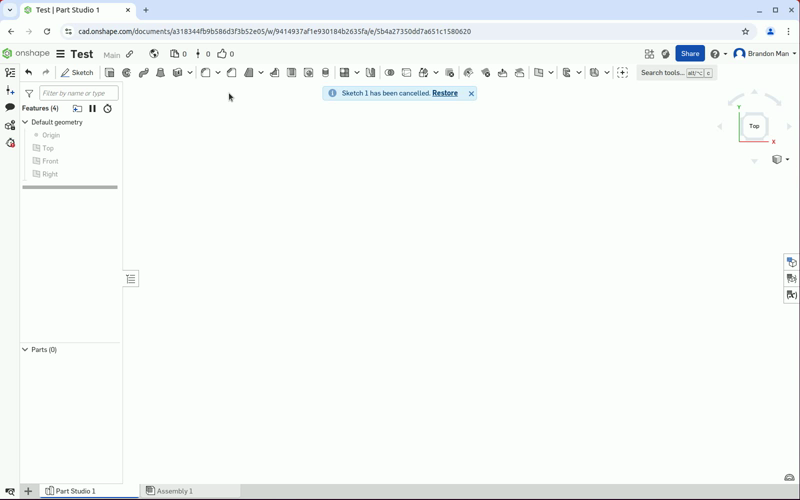
mouse_move(73, 352)
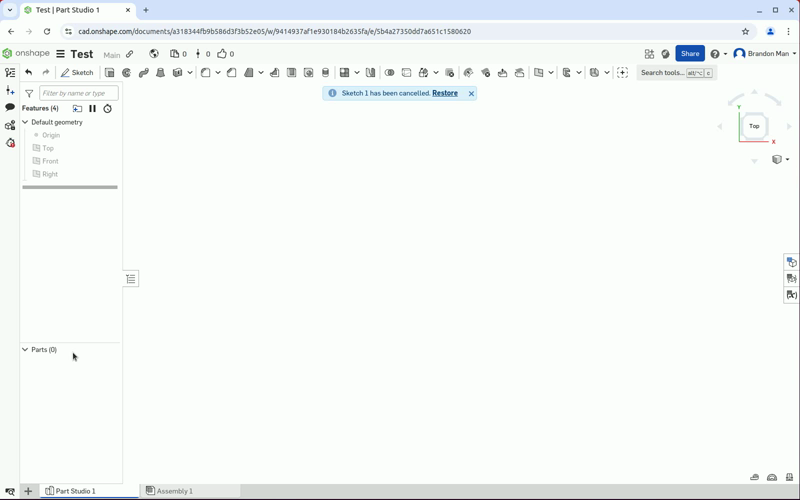
key(y)
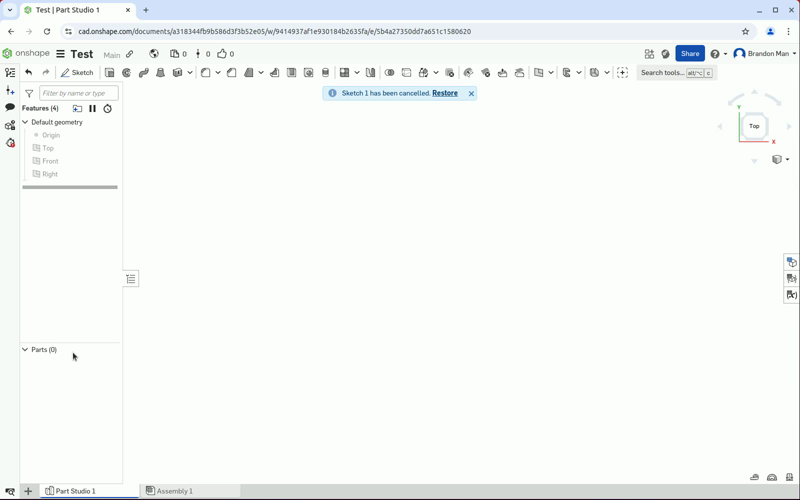
key(shift+p)
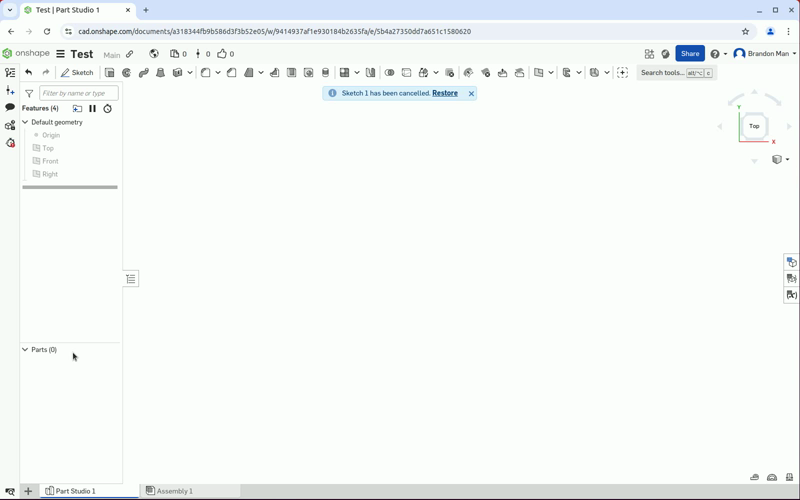
key(space)
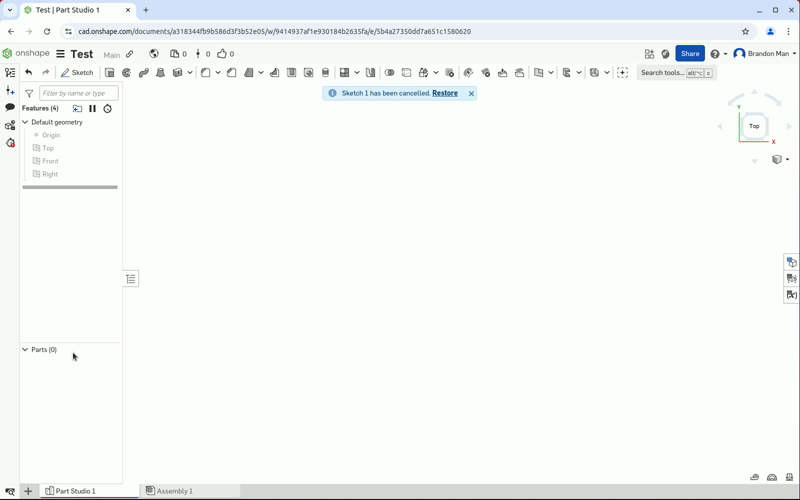
key_down(shift)
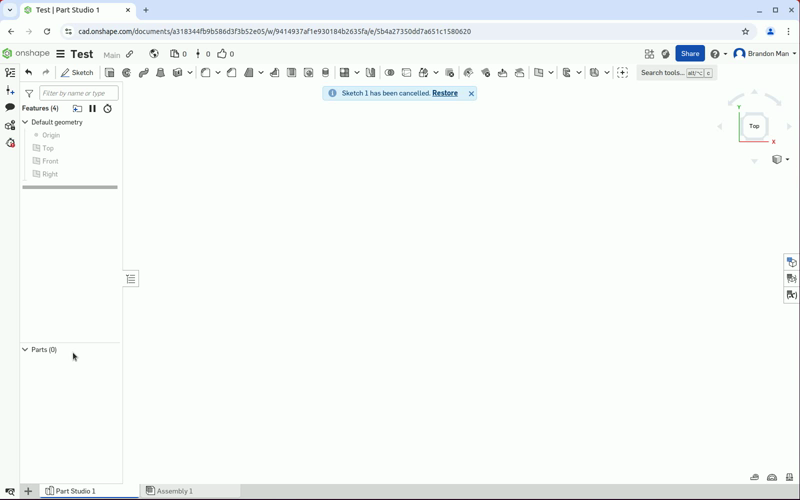
key(up)
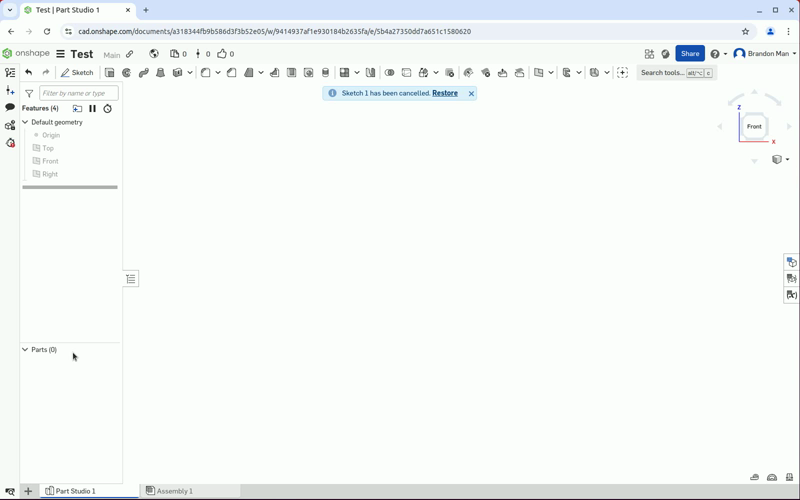
key_up(shift)
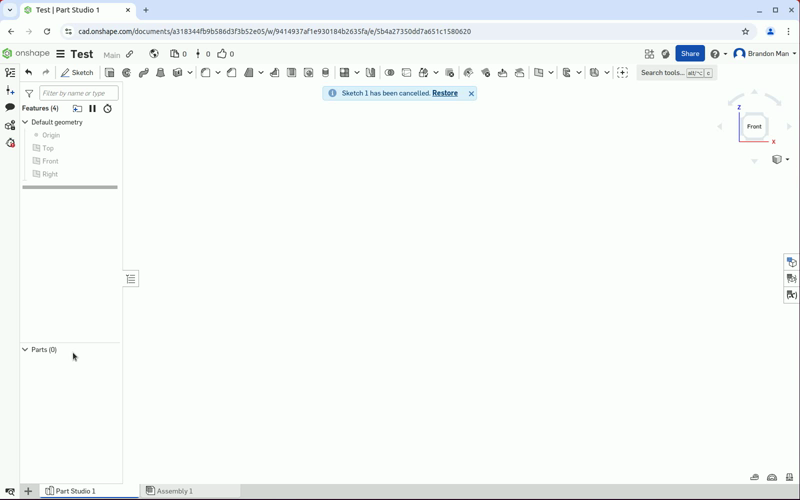
mouse_move(73, 352)
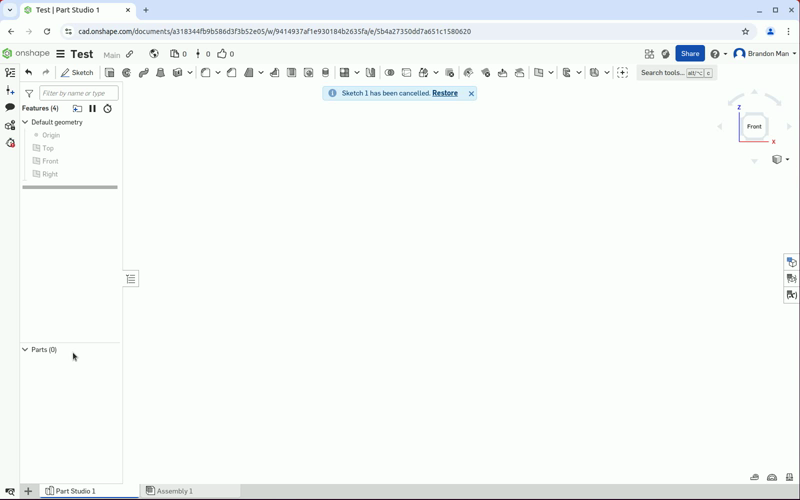
key(shift+y)
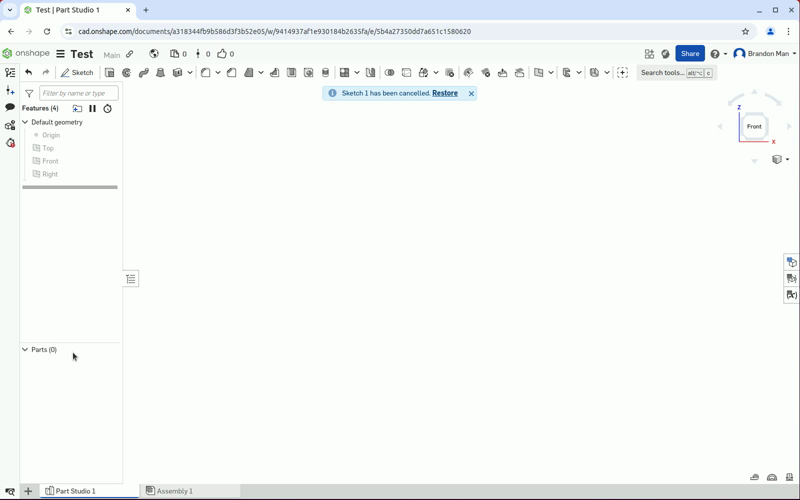
key(shift+s)
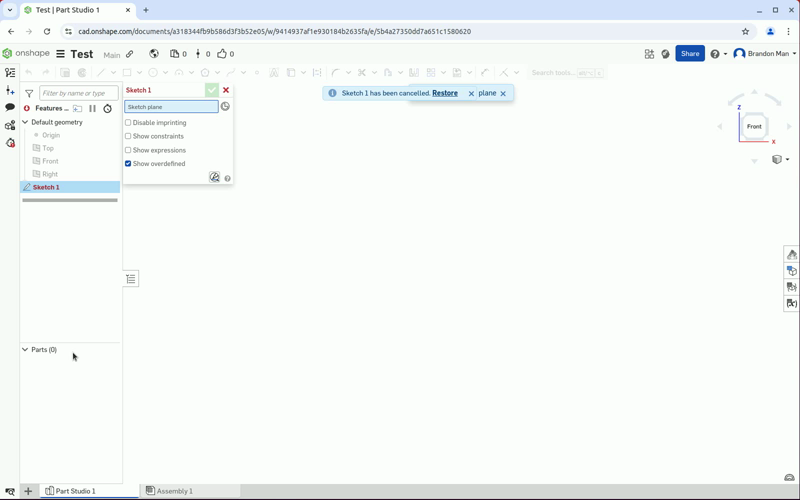
mouse_move(73, 163)
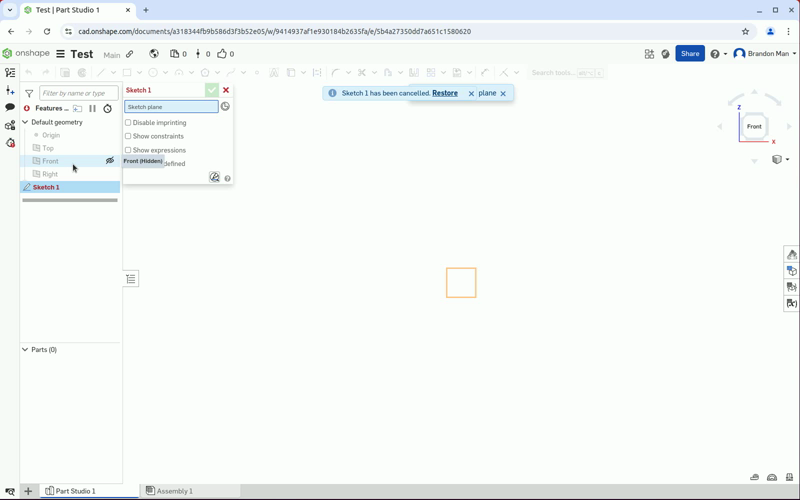
click(73, 163)
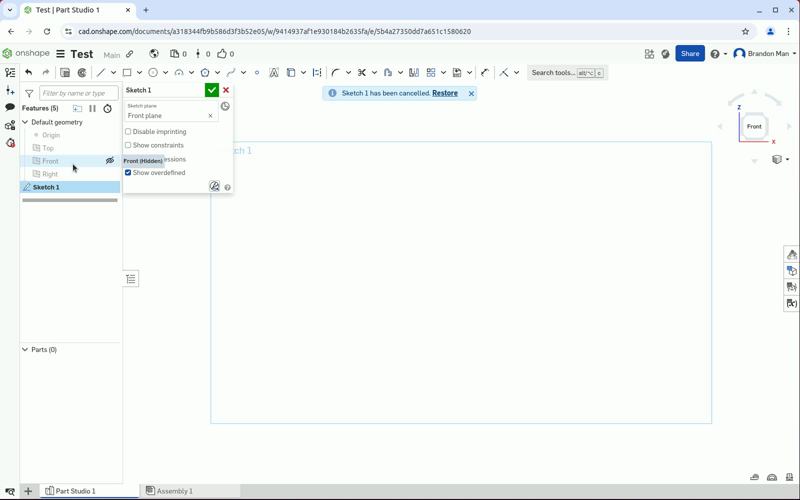
mouse_move(73, 352)
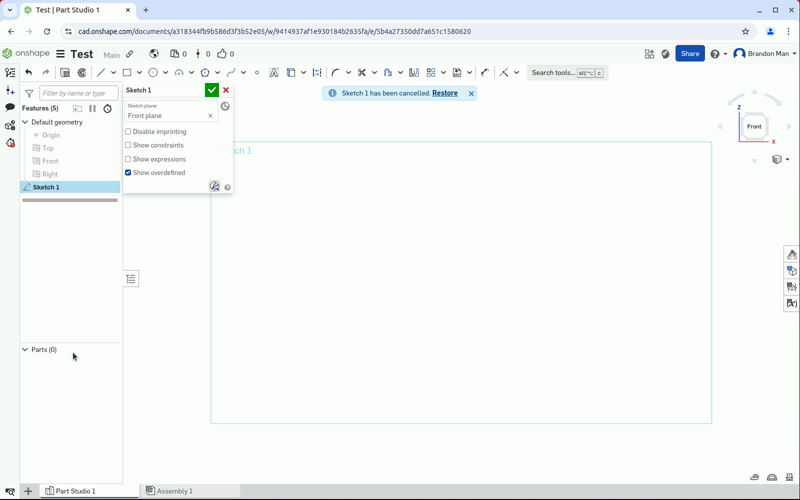
key(y)
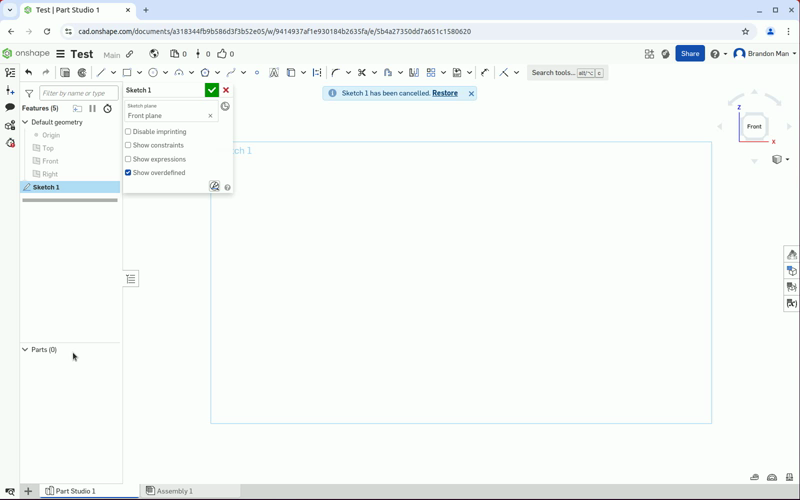
key(c)
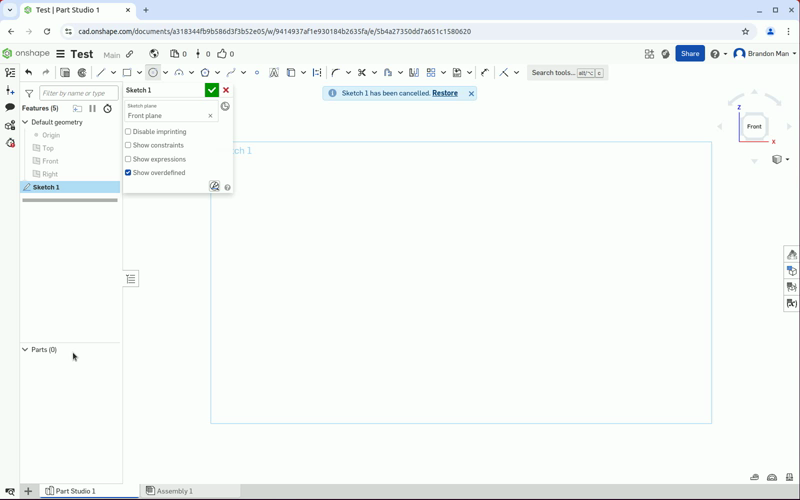
key_down(shift)
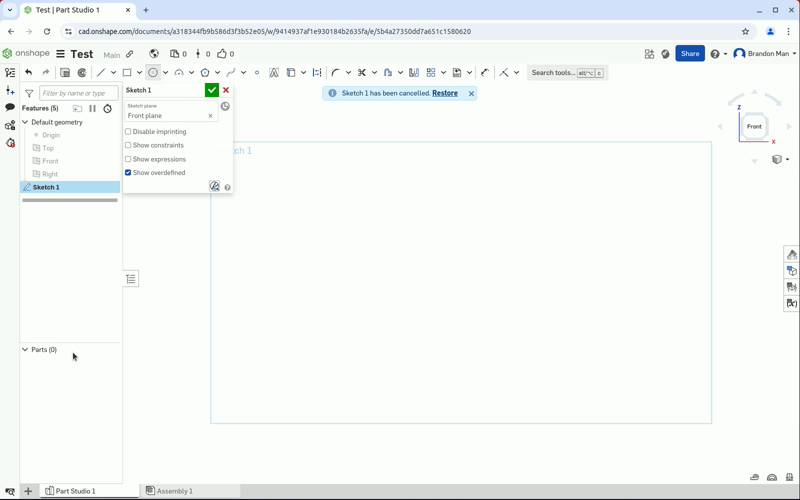
mouse_move(461, 282)
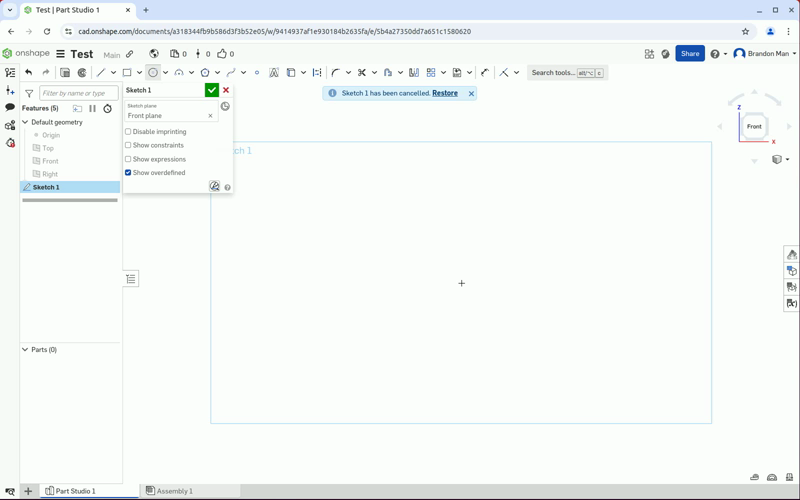
click(461, 282)
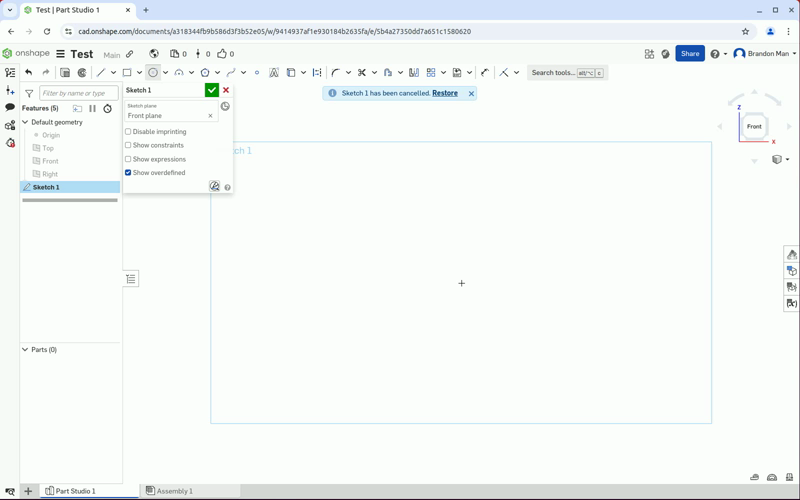
key_up(shift)
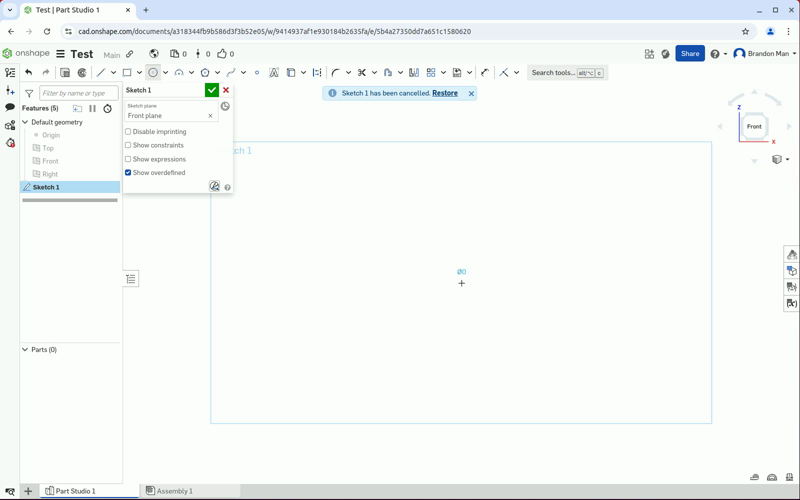
mouse_move(468, 282)
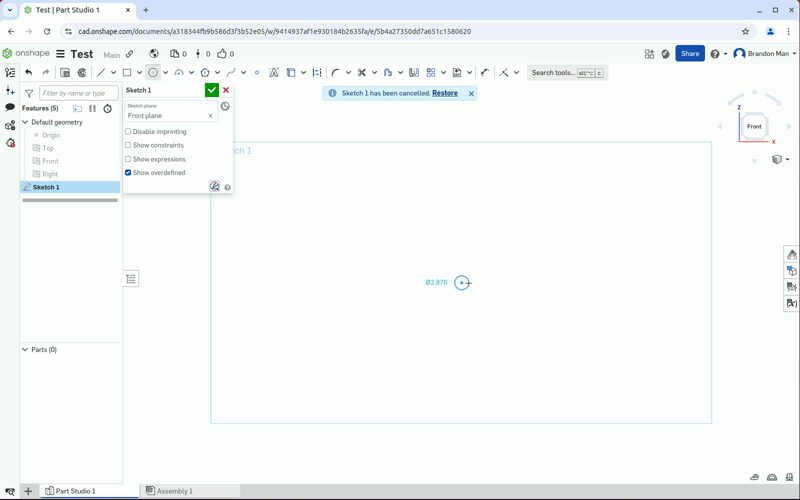
click(468, 282)
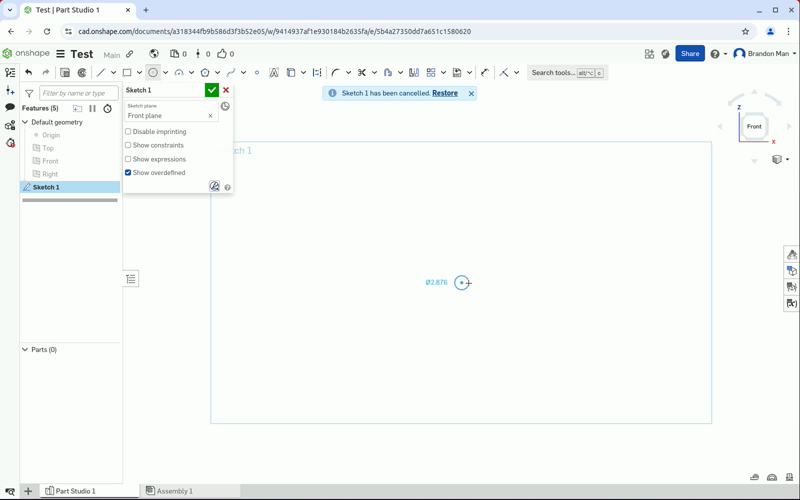
key(esc)
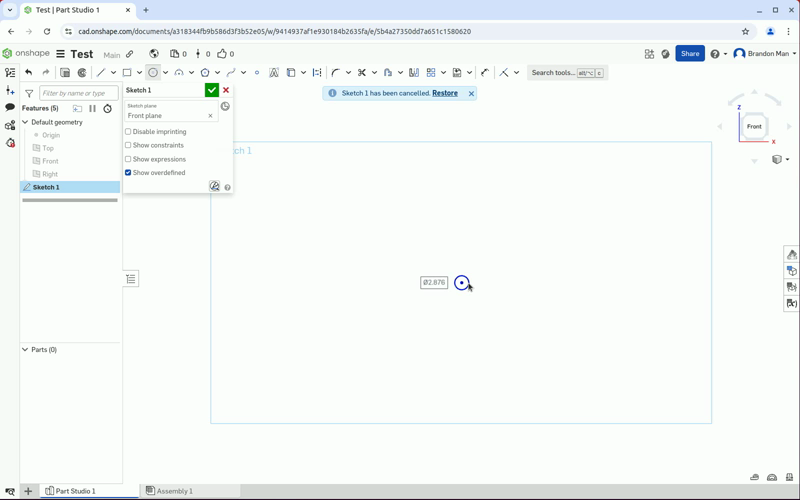
key(c)
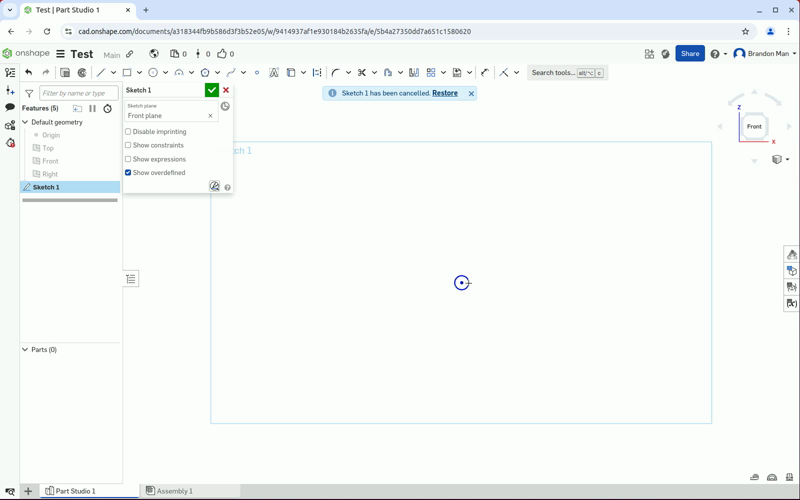
key_down(shift)
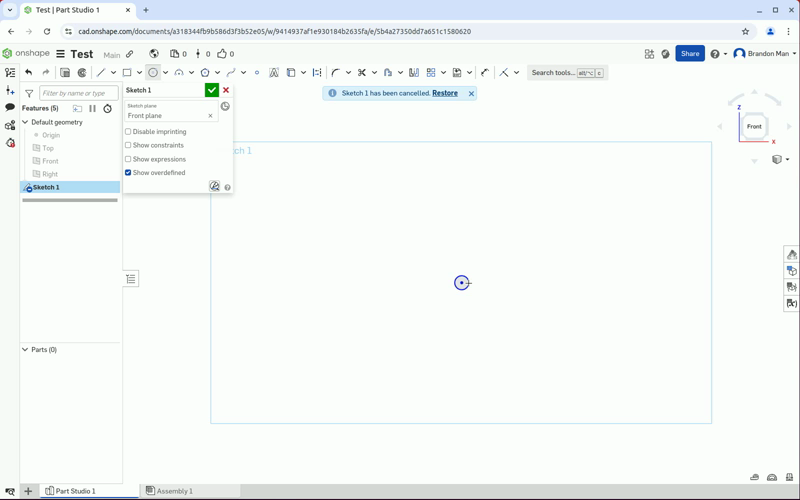
mouse_move(461, 282)
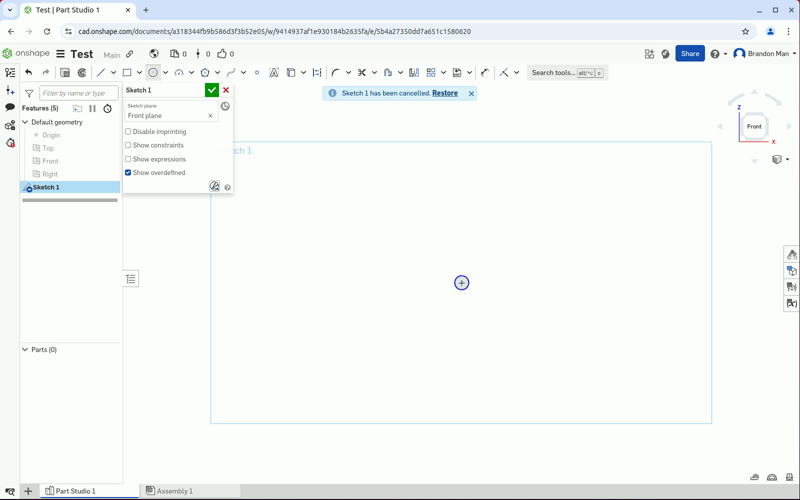
click(461, 282)
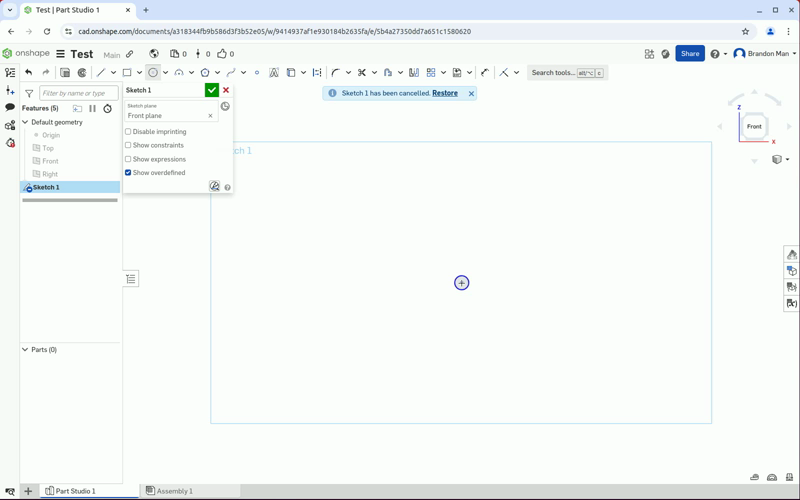
key_up(shift)
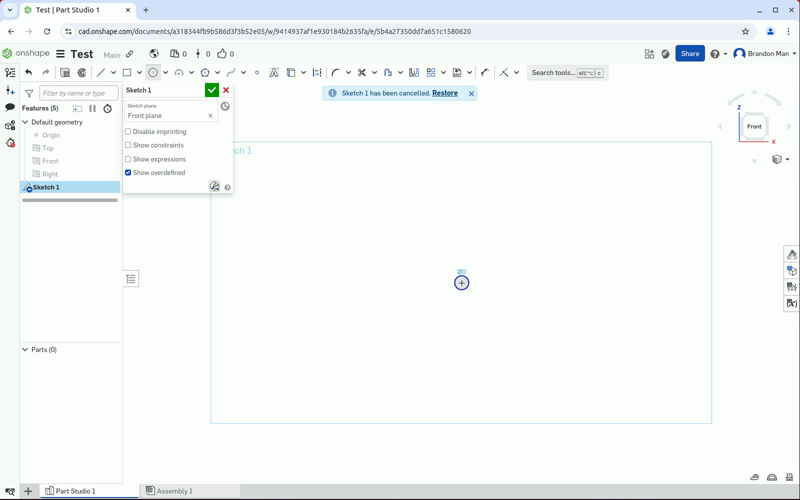
mouse_move(467, 282)
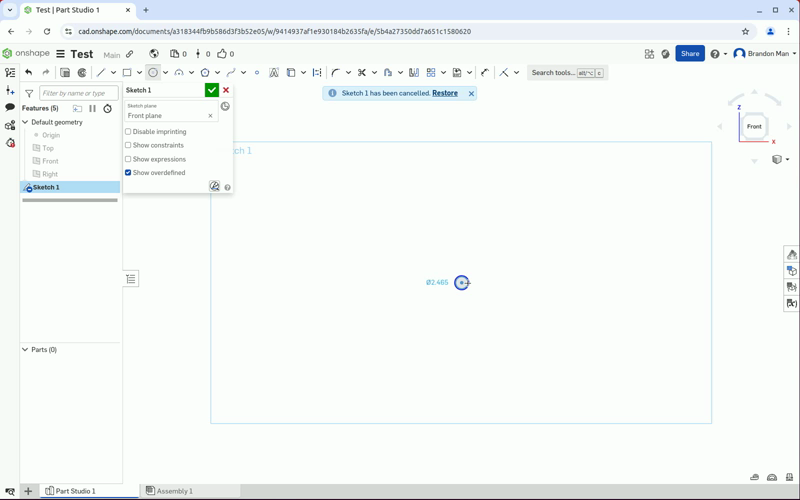
scroll(6)
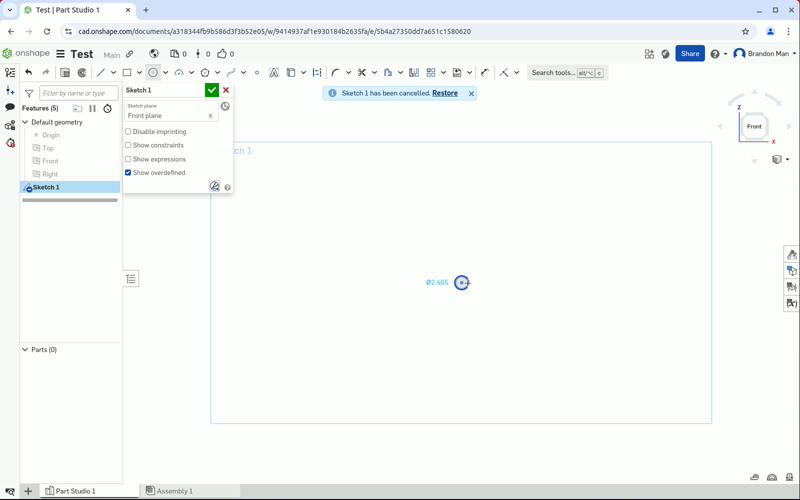
scroll(6)
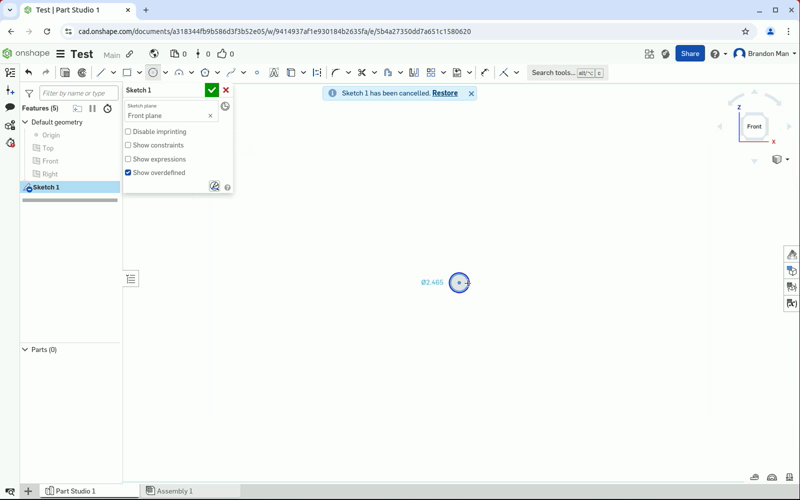
scroll(6)
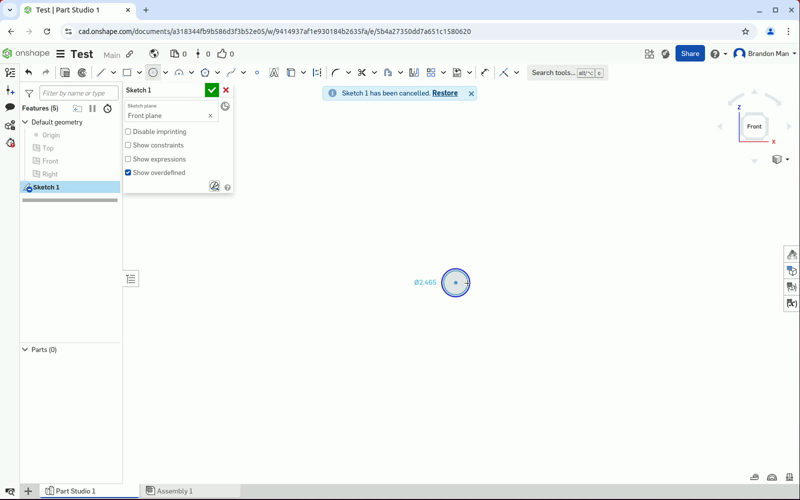
scroll(6)
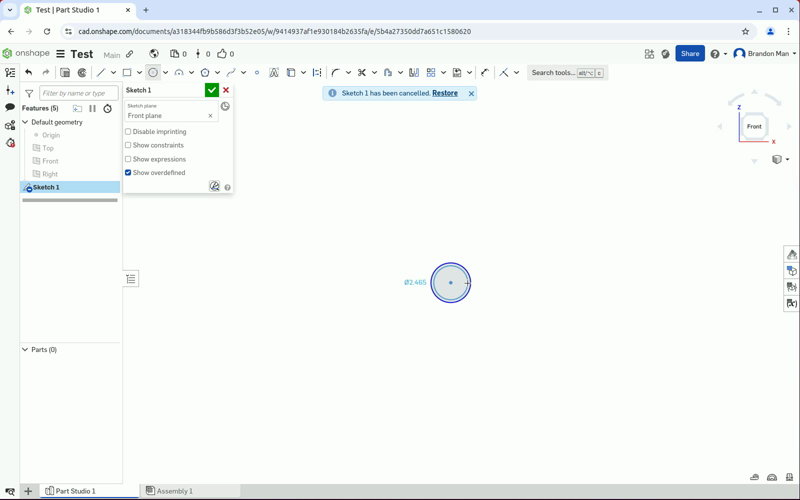
scroll(6)
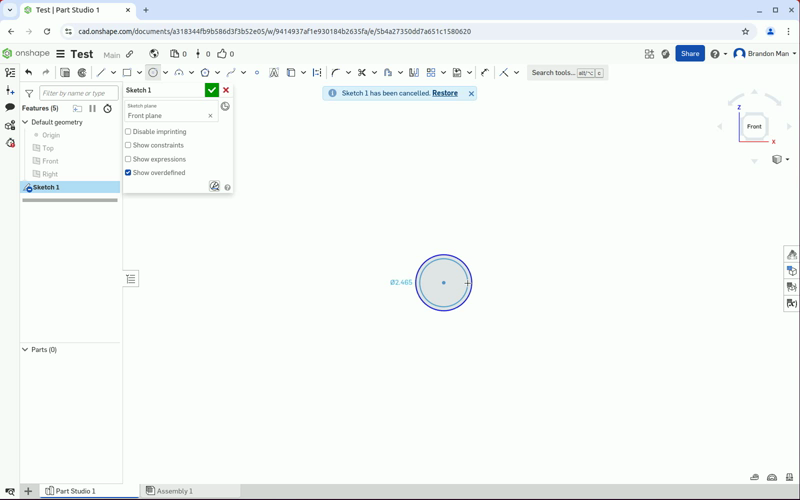
scroll(6)
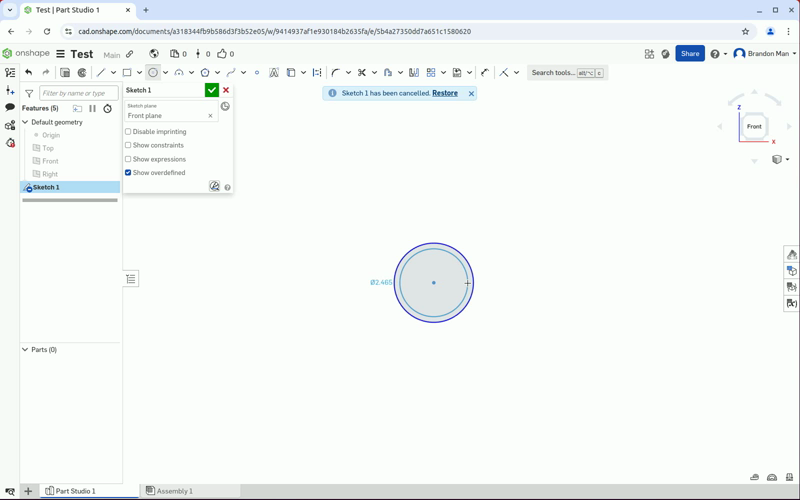
scroll(6)
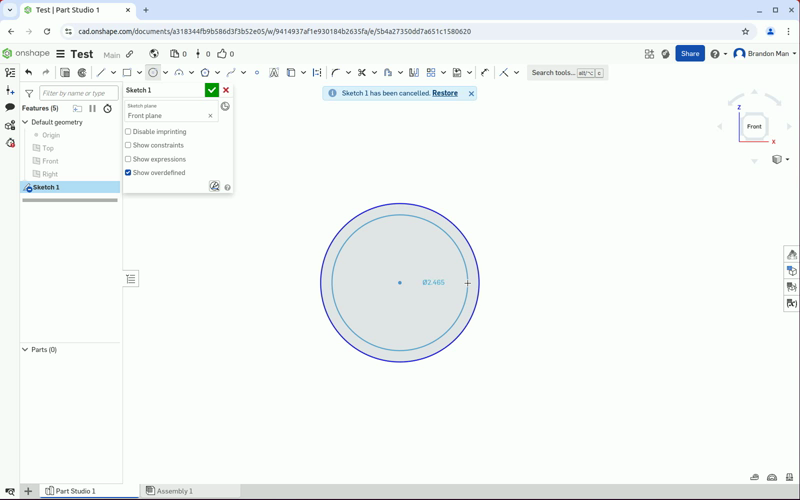
click(467, 282)
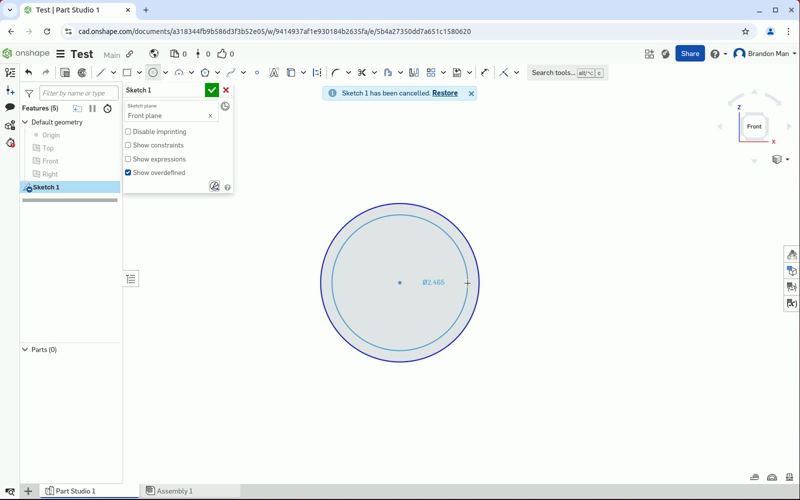
scroll(-6)
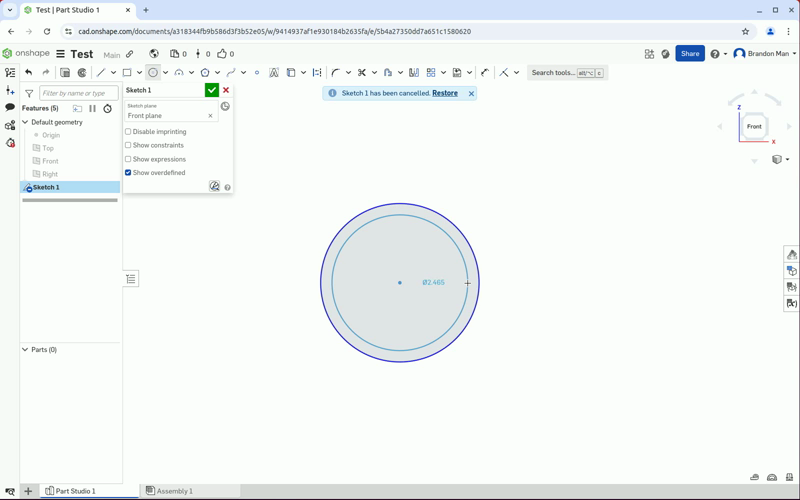
scroll(-6)
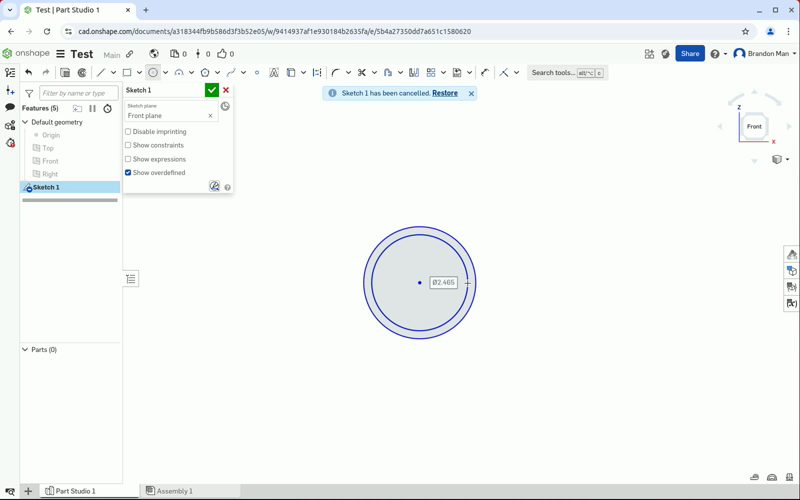
scroll(-6)
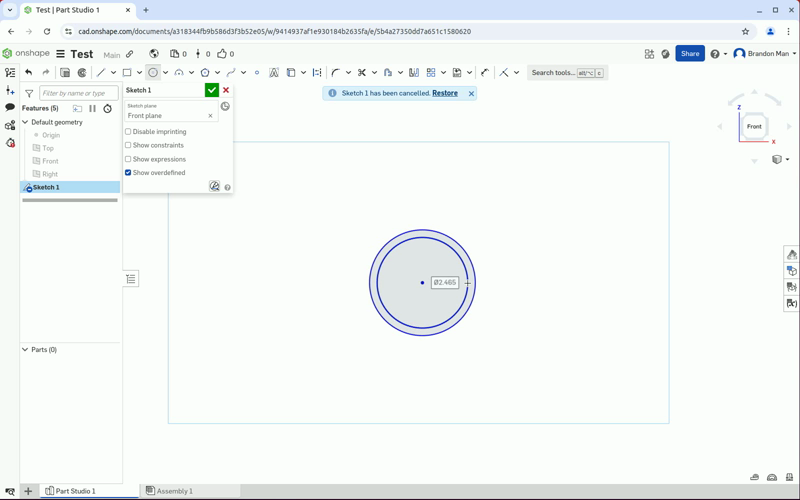
scroll(-6)
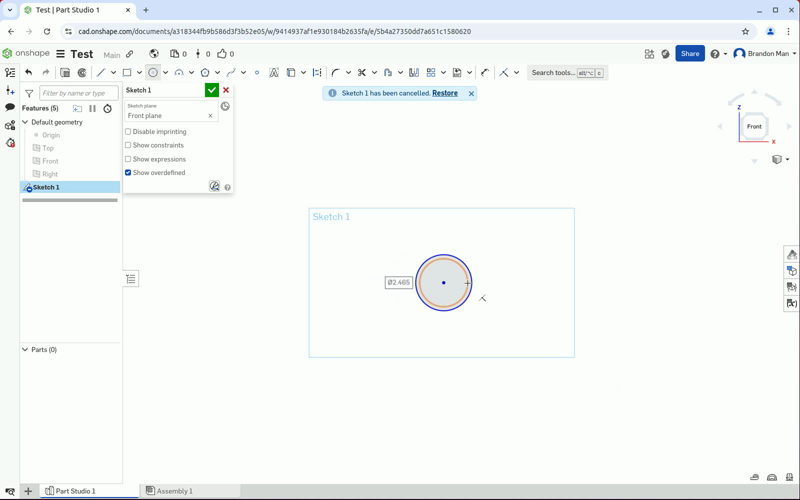
scroll(-6)
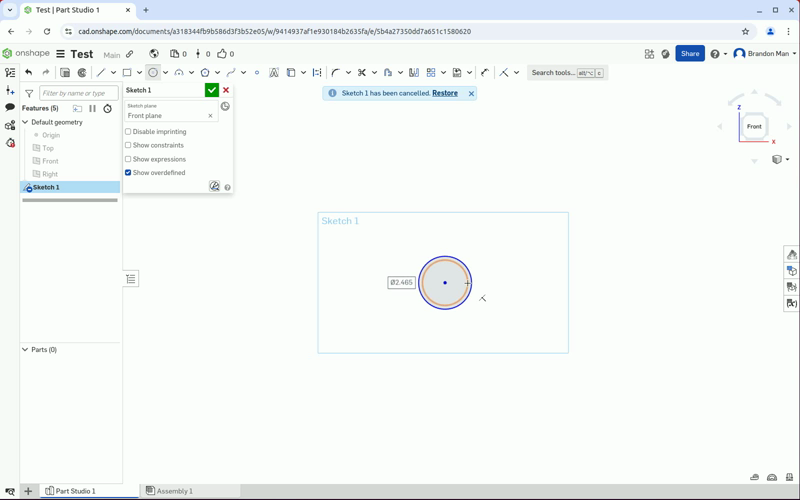
scroll(-6)
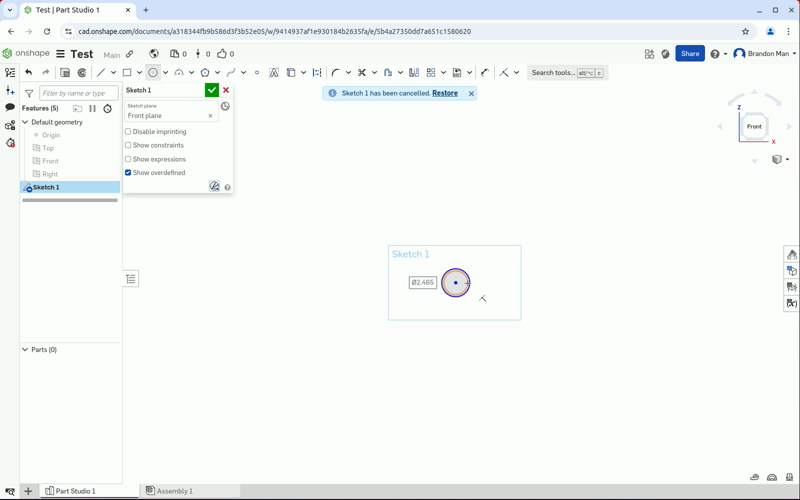
scroll(-6)
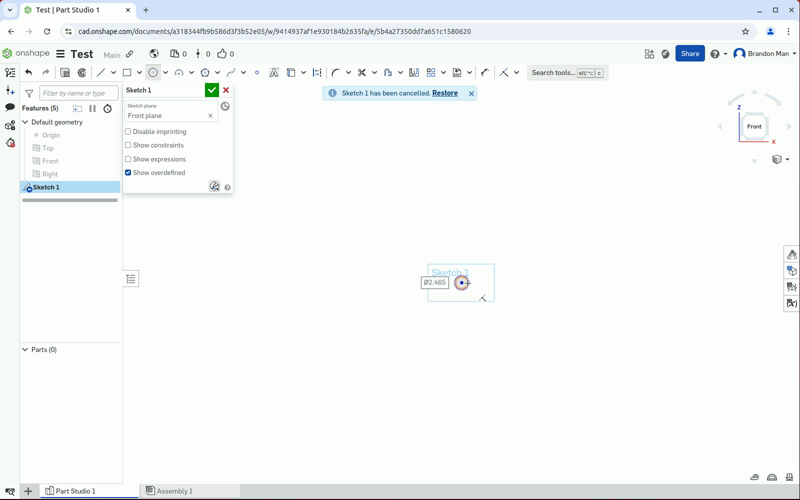
key(esc)
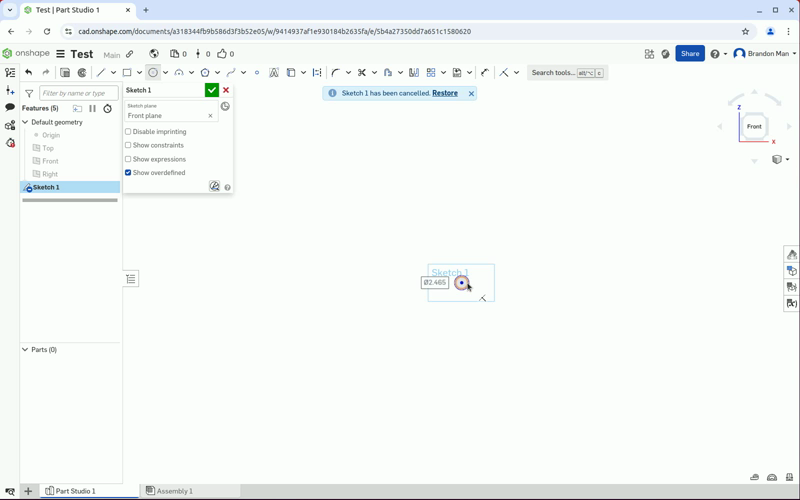
mouse_move(465, 287)
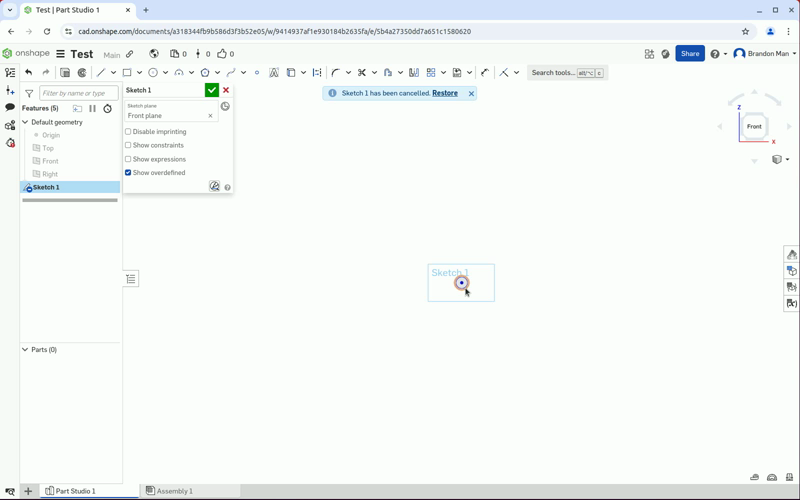
scroll(6)
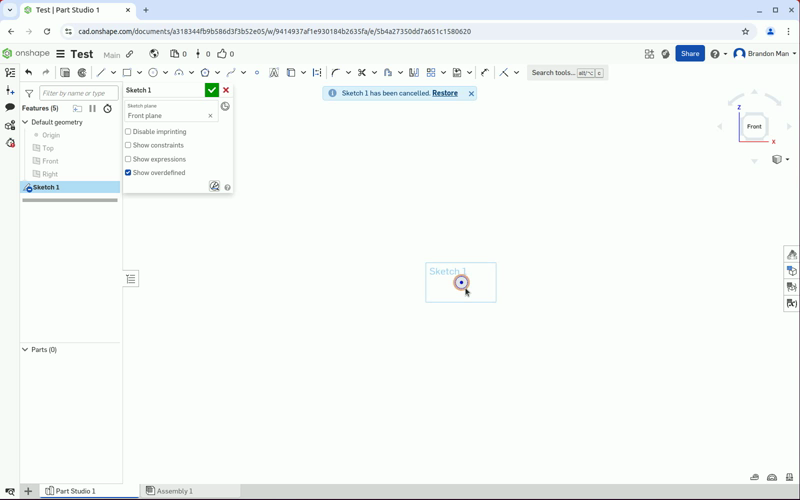
scroll(6)
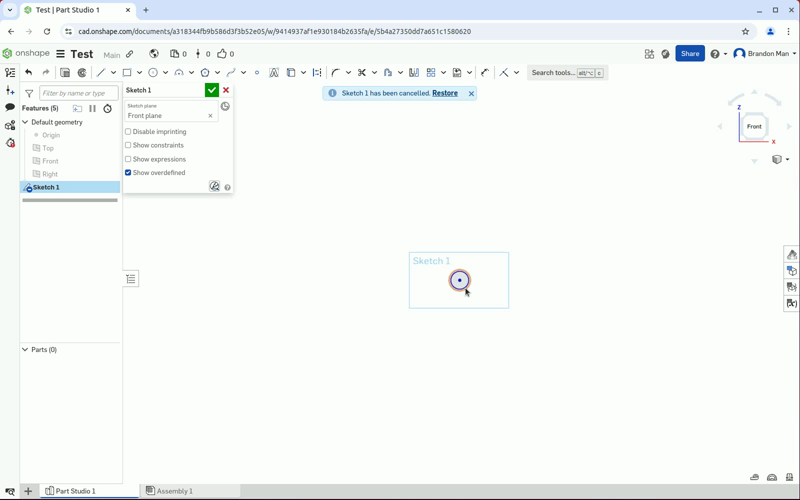
scroll(6)
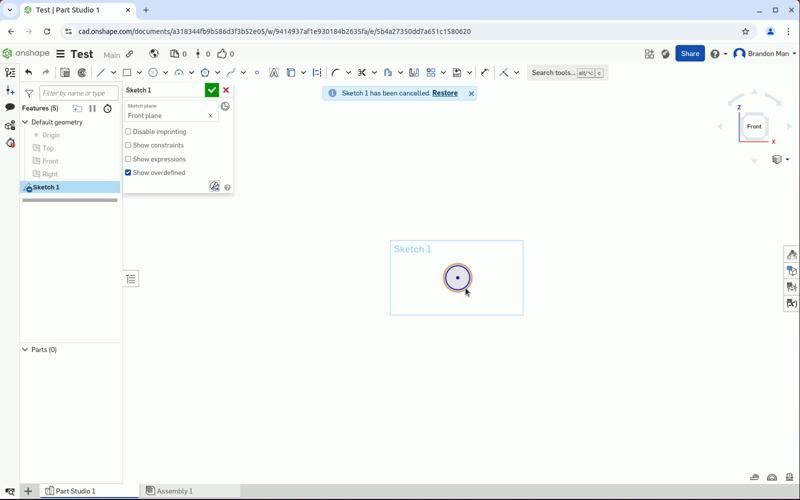
scroll(6)
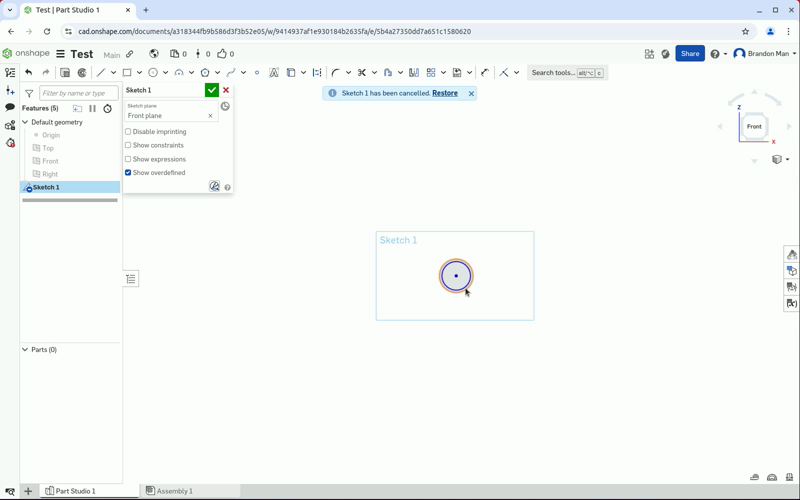
scroll(6)
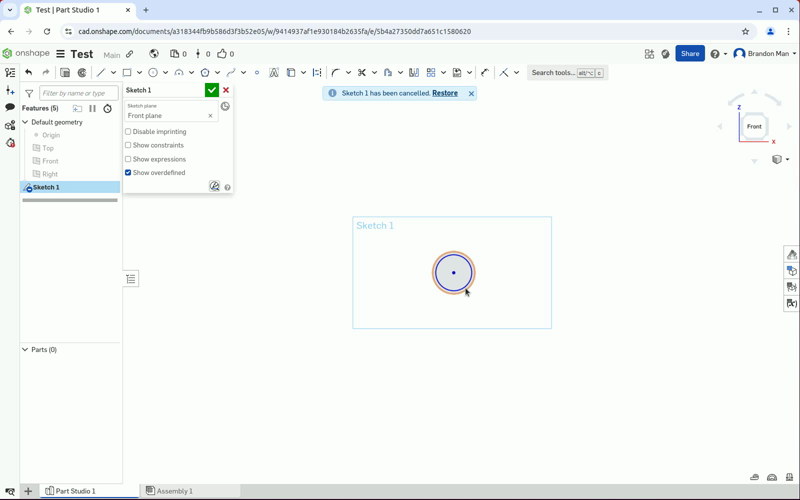
scroll(6)
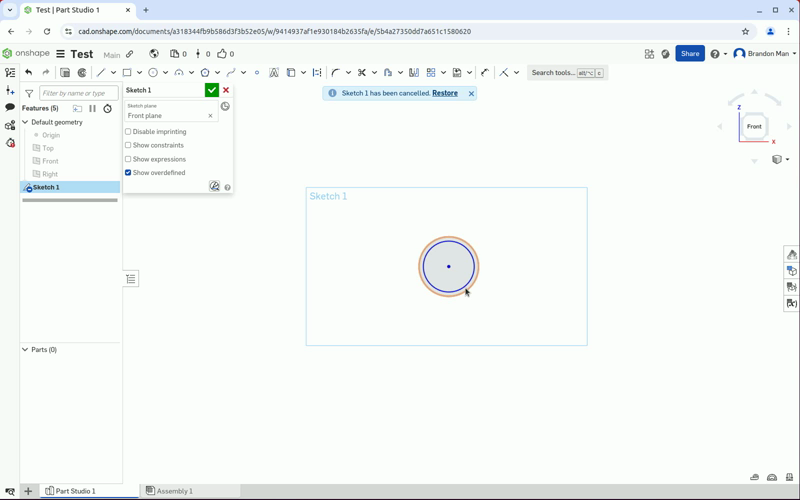
scroll(6)
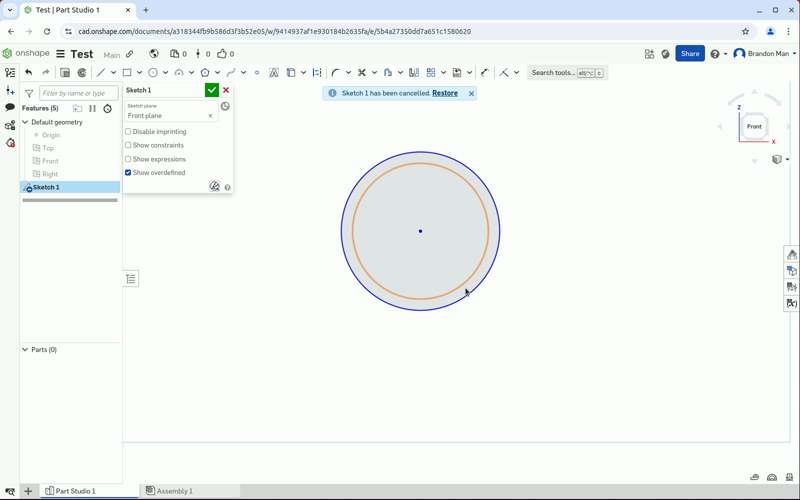
click(465, 287)
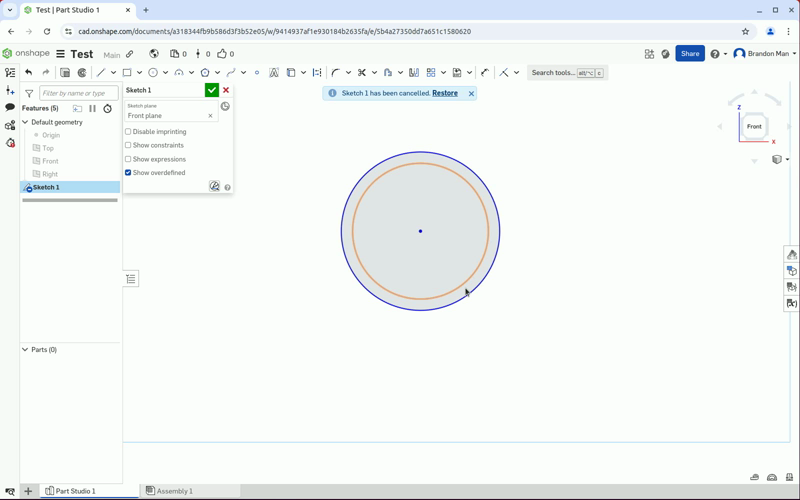
scroll(-6)
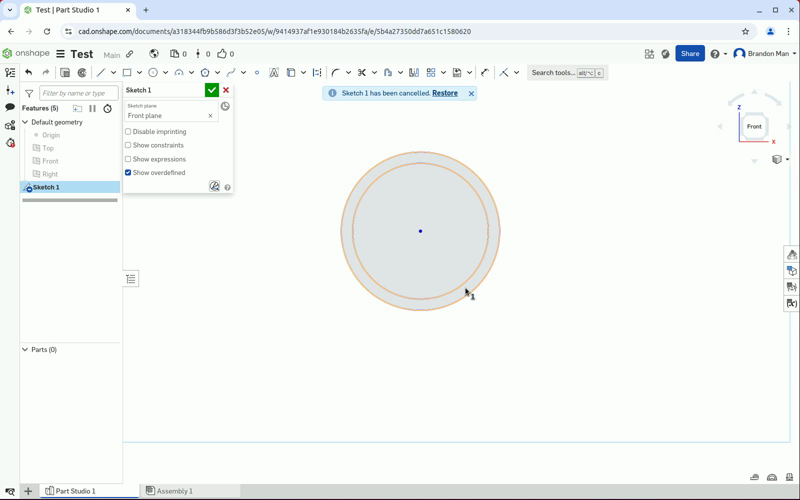
scroll(-6)
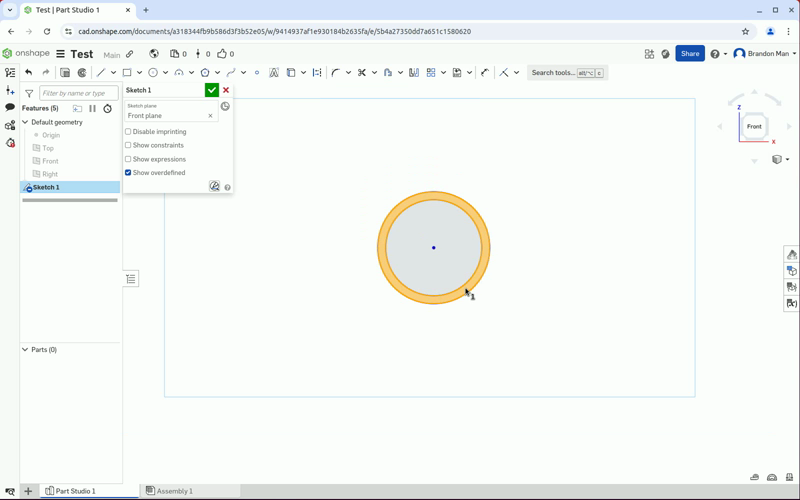
scroll(-6)
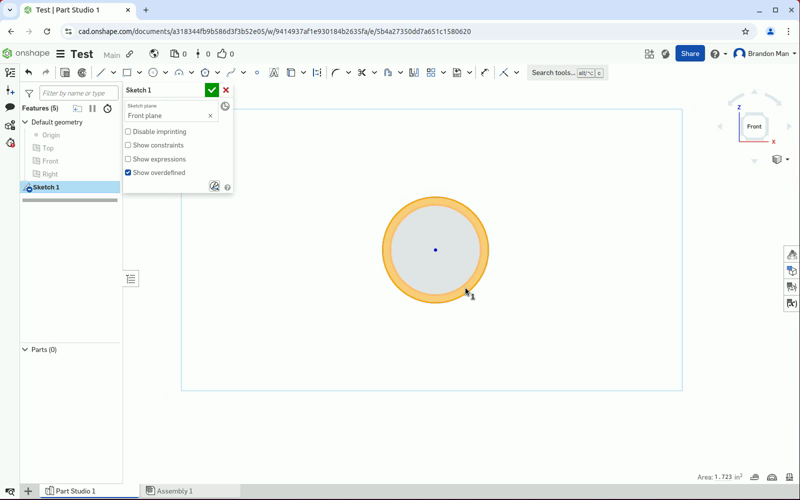
scroll(-6)
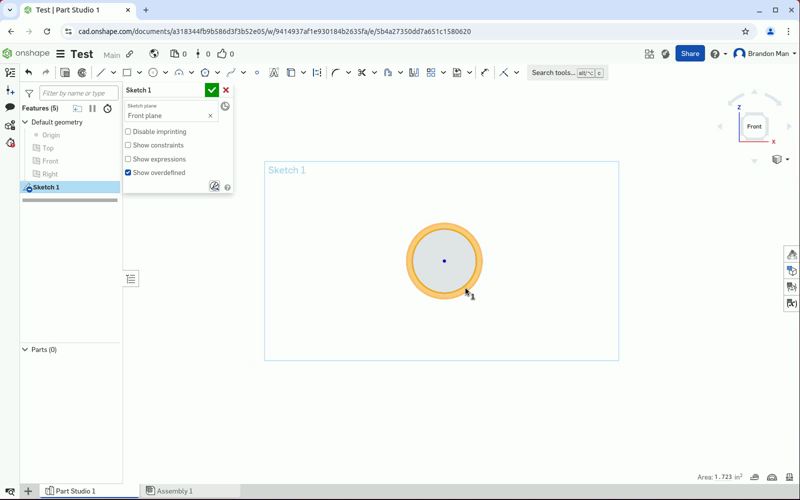
scroll(-6)
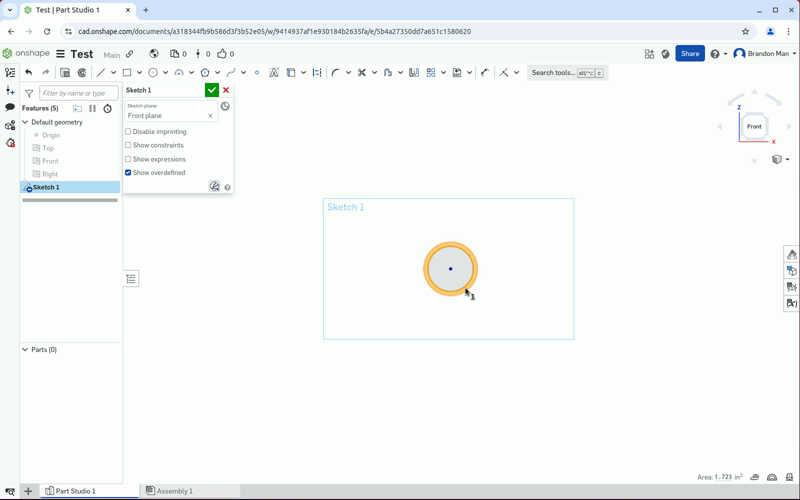
scroll(-6)
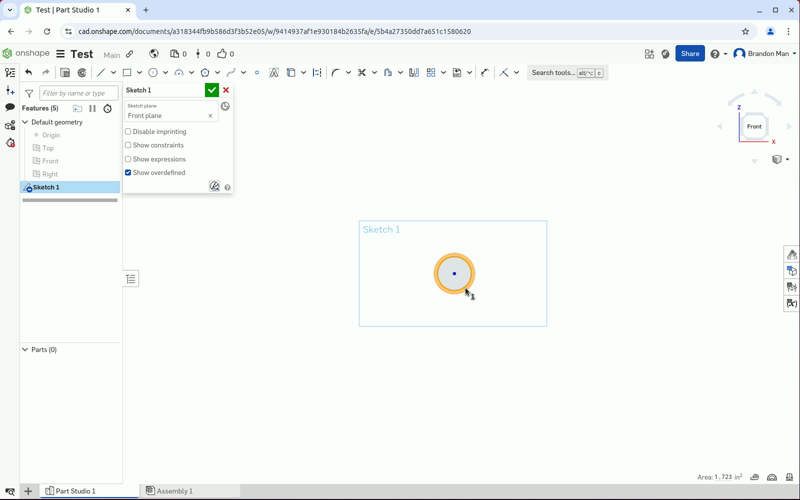
scroll(-6)
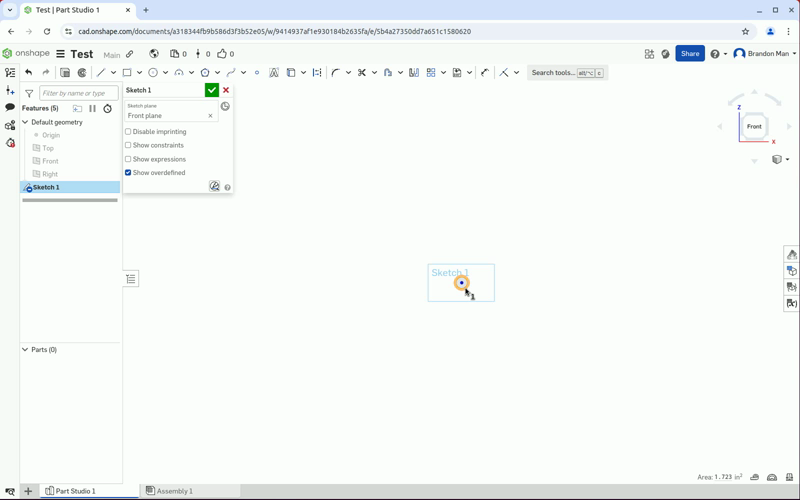
mouse_move(73, 352)
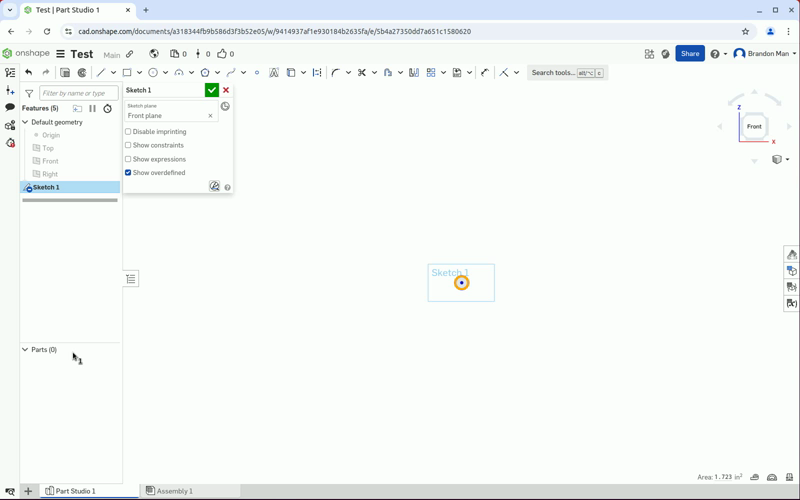
key(shift+y)
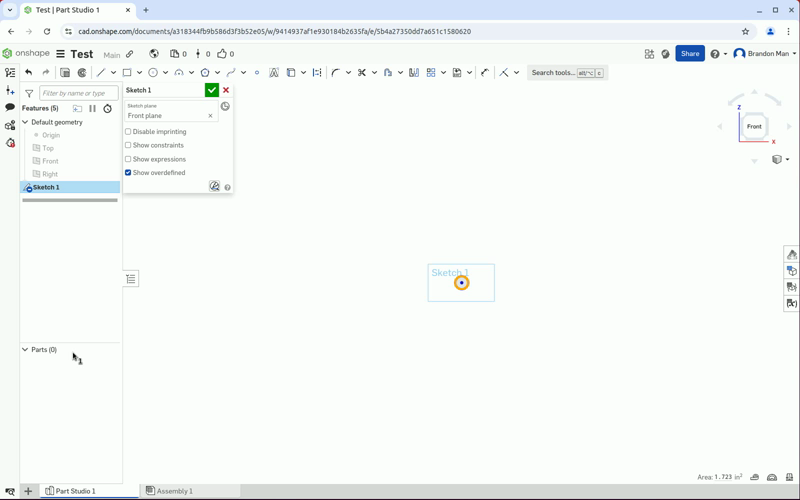
key(shift+e)
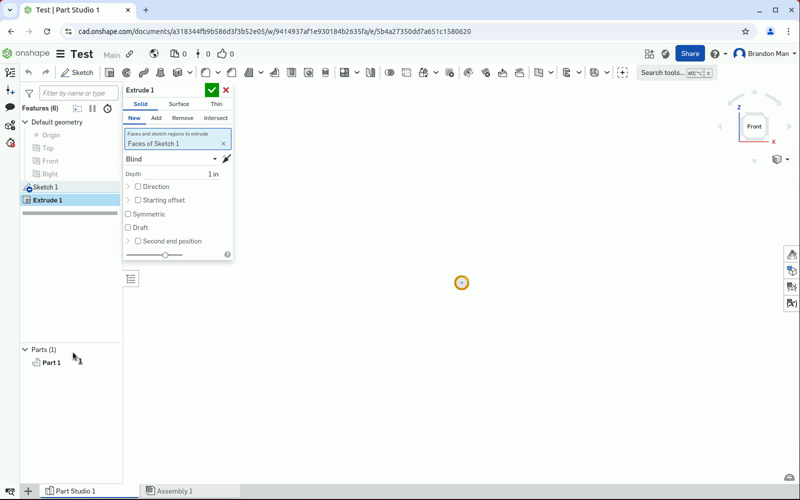
mouse_move(143, 106)
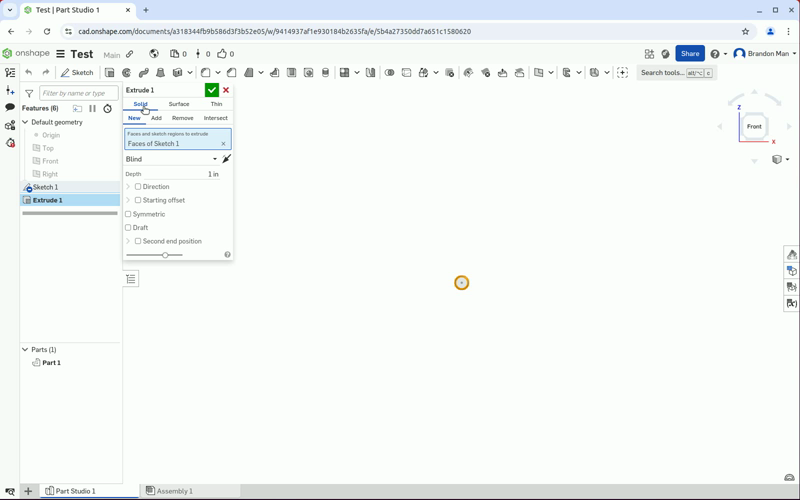
click(143, 106)
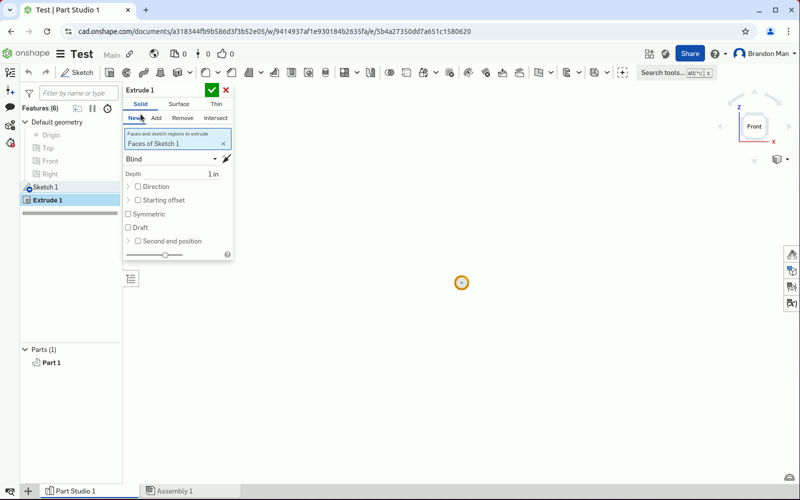
mouse_move(137, 120)
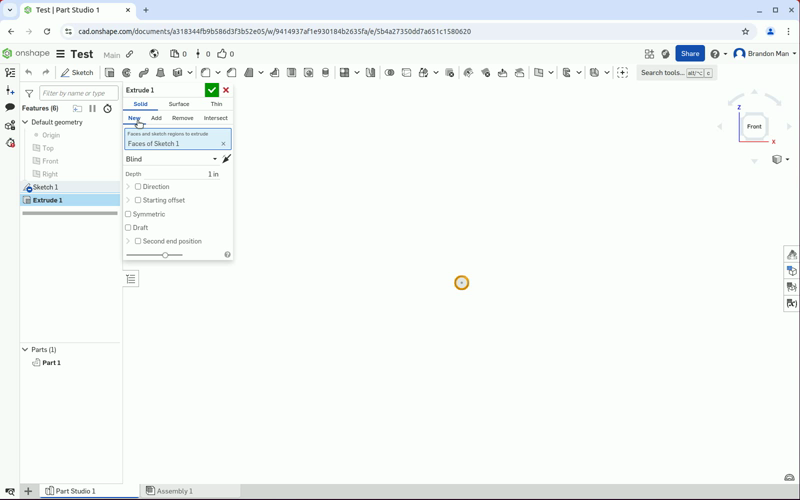
click(137, 120)
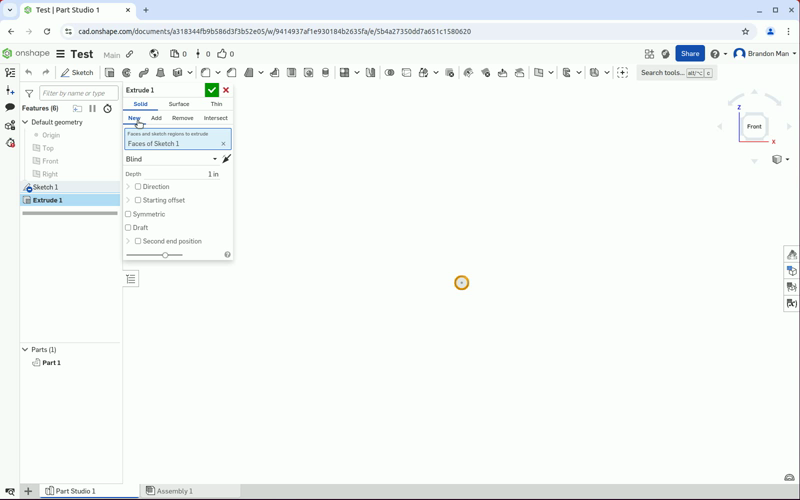
key(tab, 4)
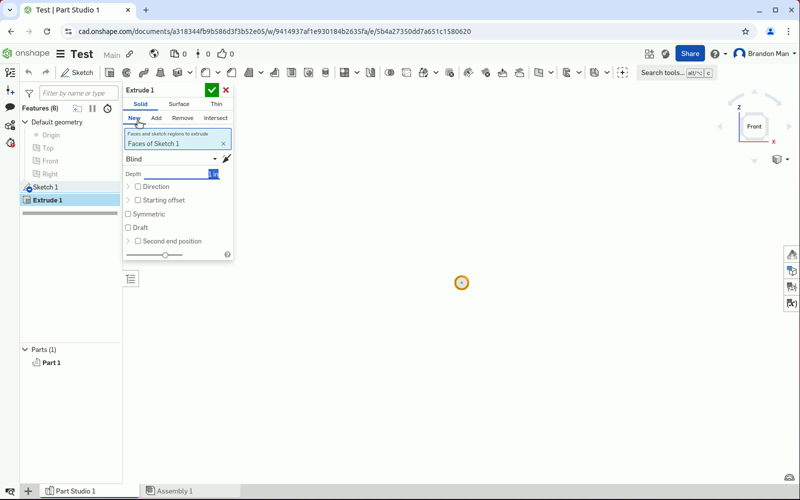
text(12.036)
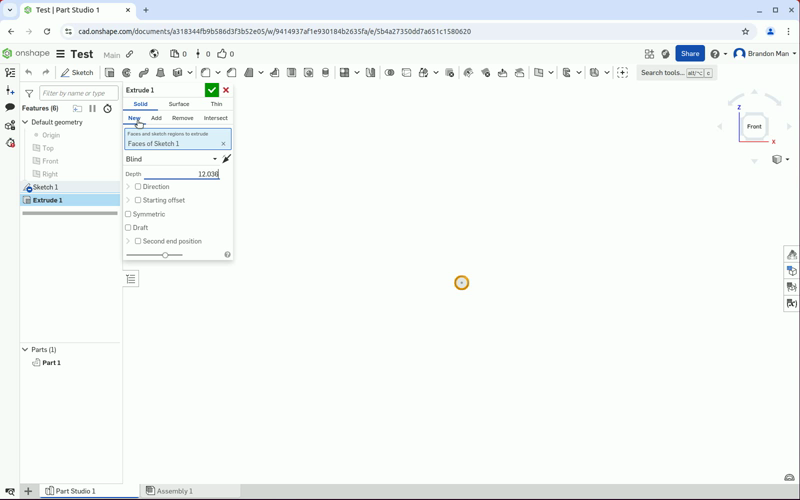
key(enter)
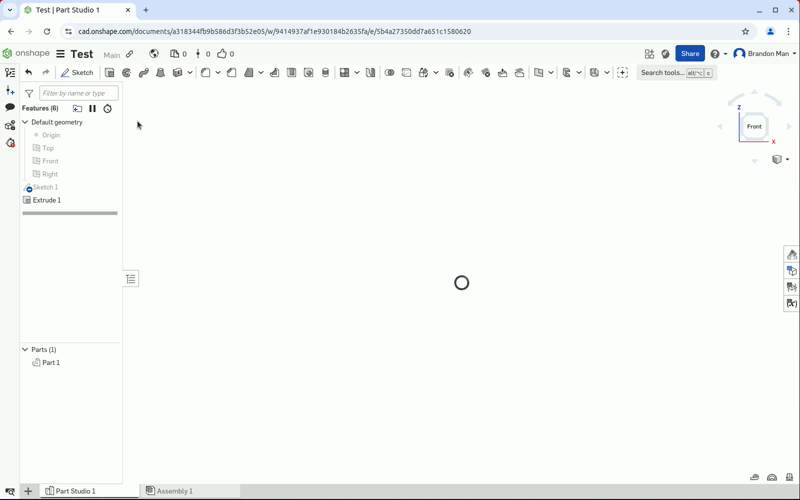
key(shift+h)
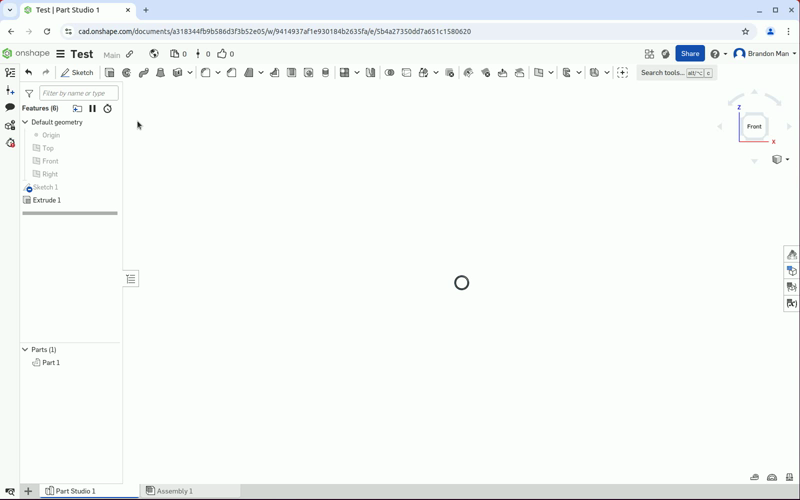
key(shift+h)
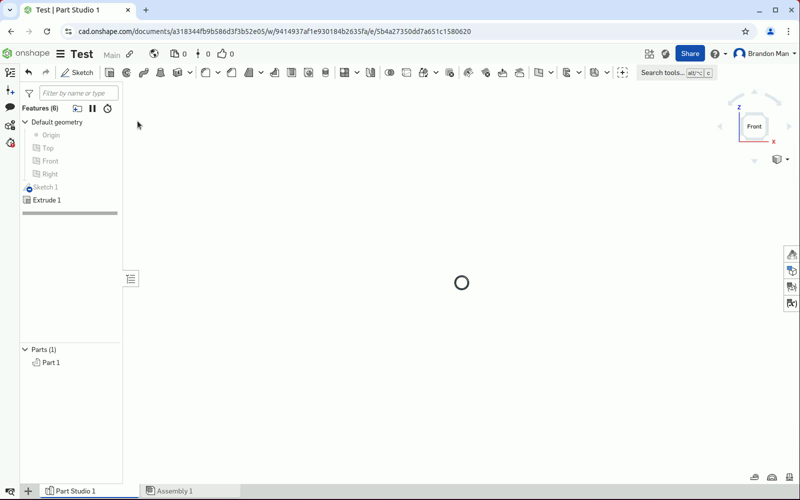
mouse_move(73, 189)
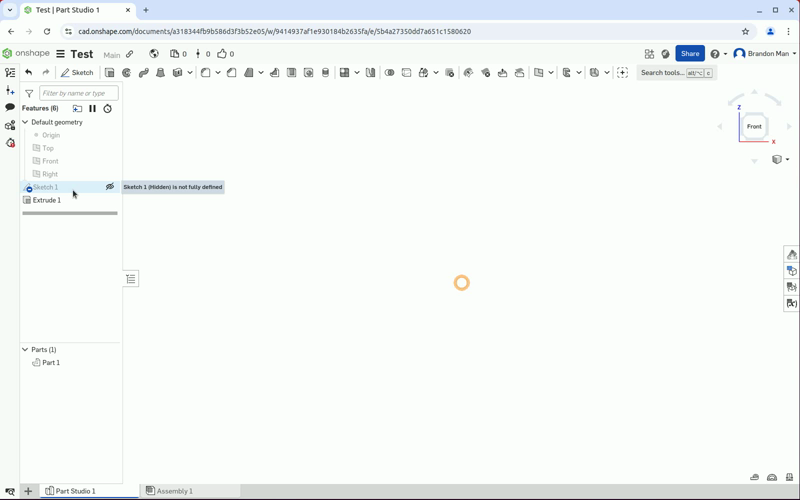
click(73, 189)
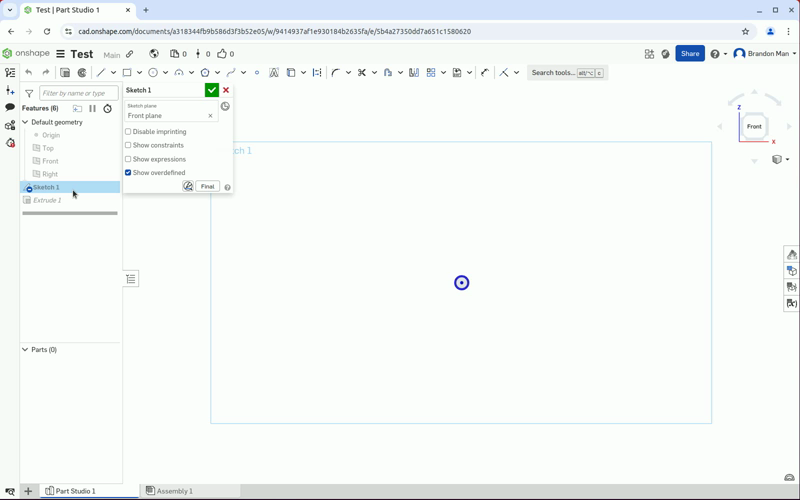
mouse_move(229, 92)
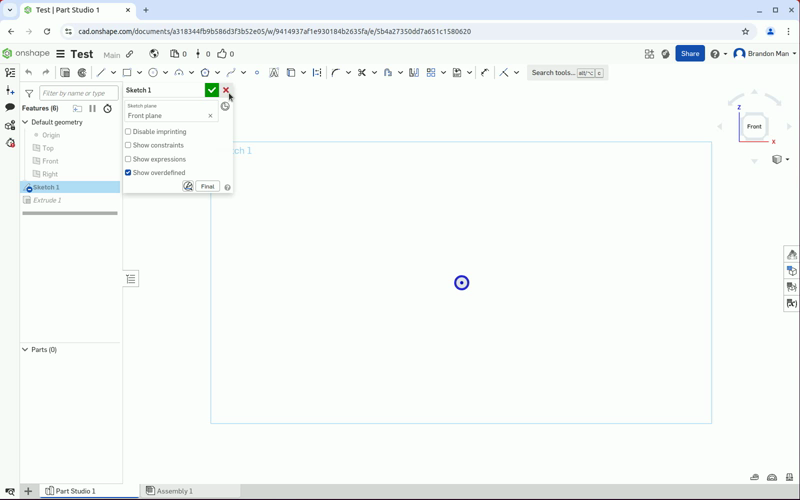
click(229, 92)
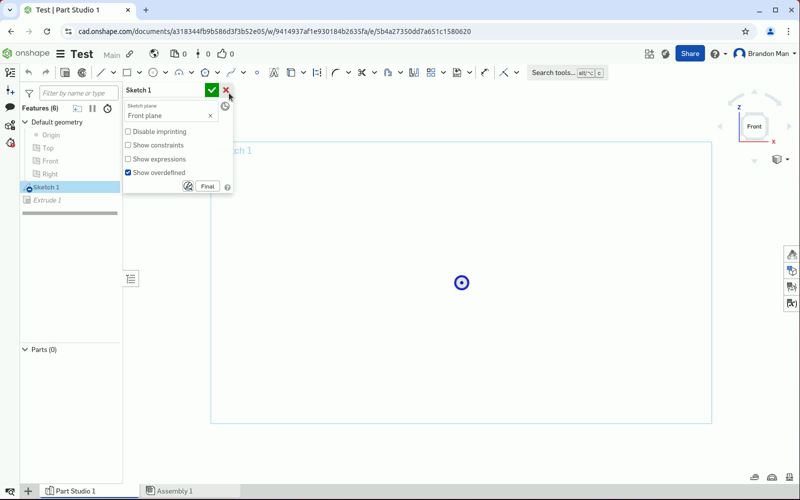
key(shift+s)
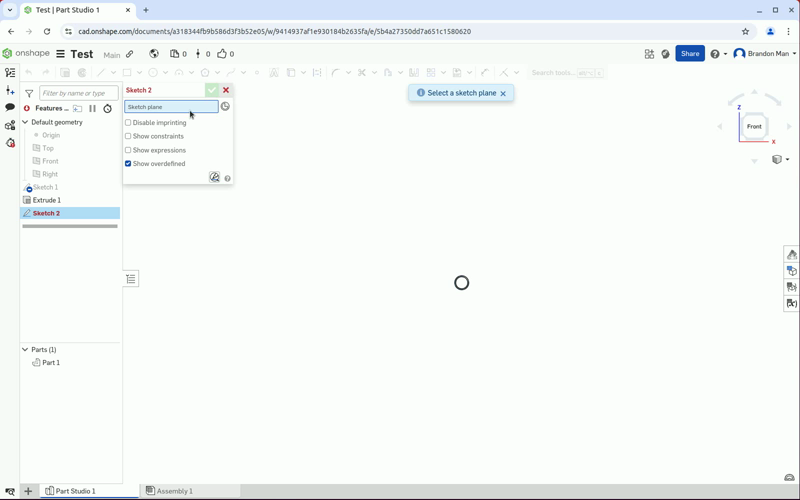
mouse_move(73, 163)
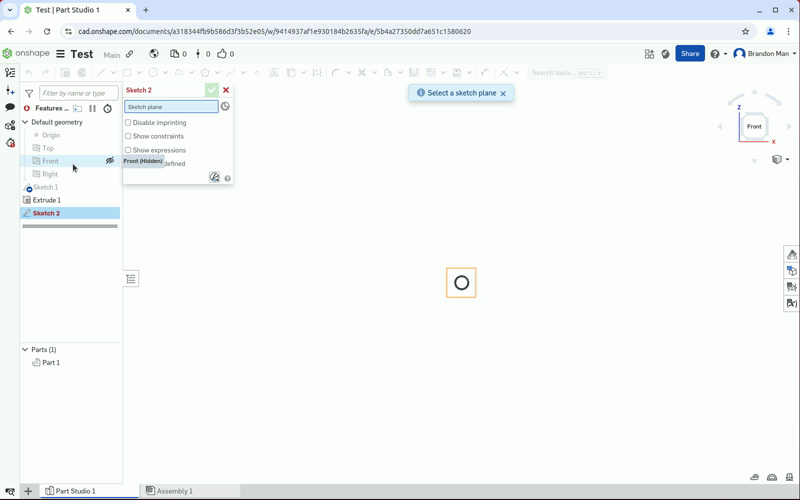
click(73, 163)
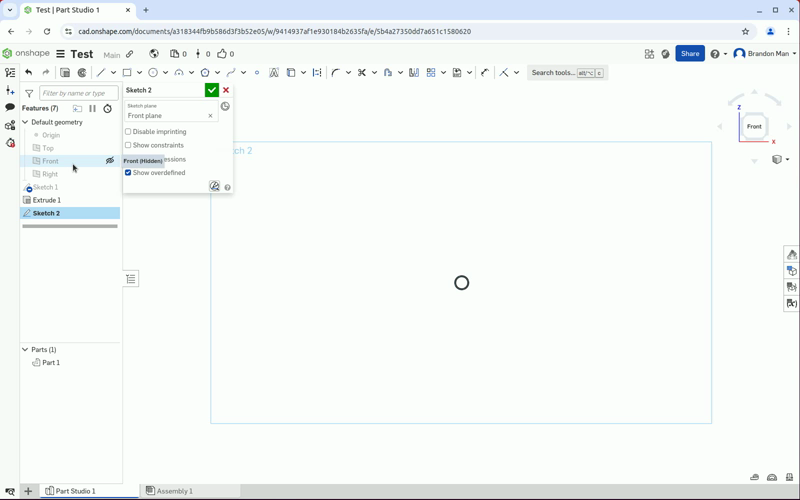
mouse_move(73, 352)
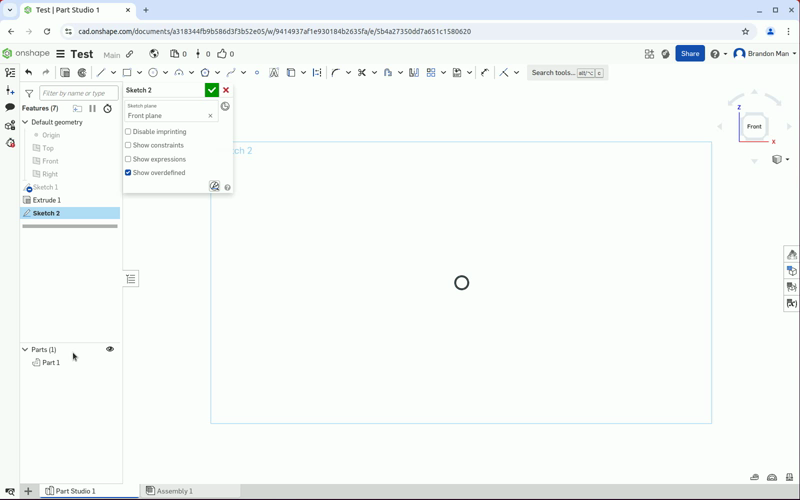
key(y)
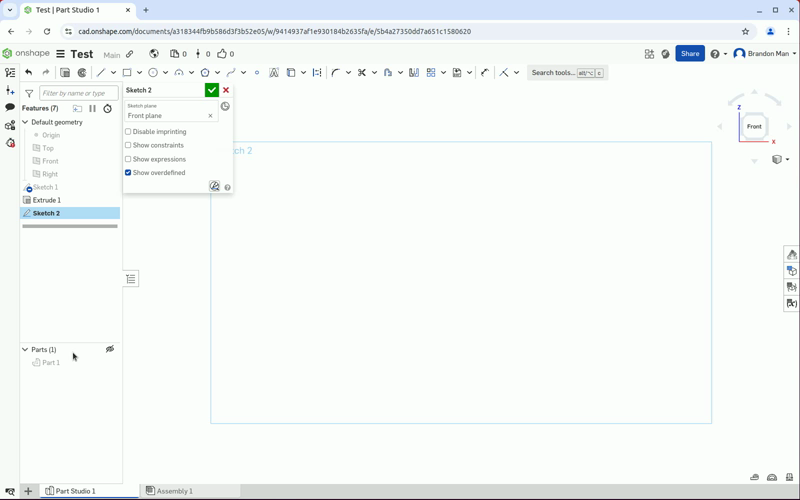
key(c)
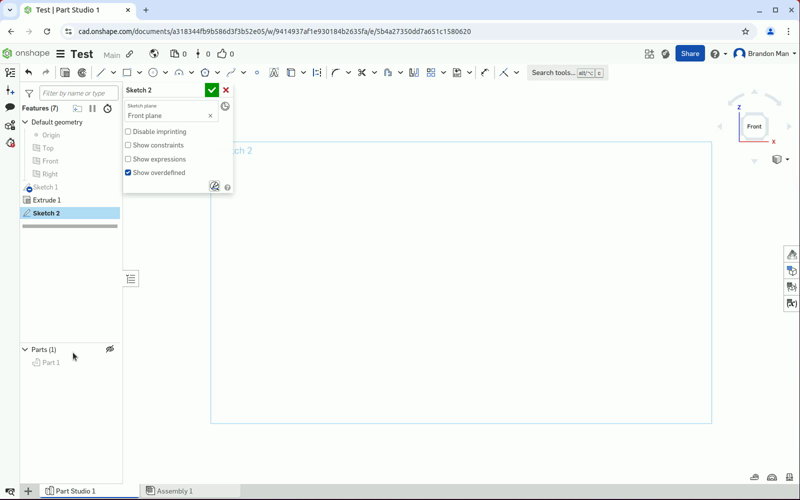
key_down(shift)
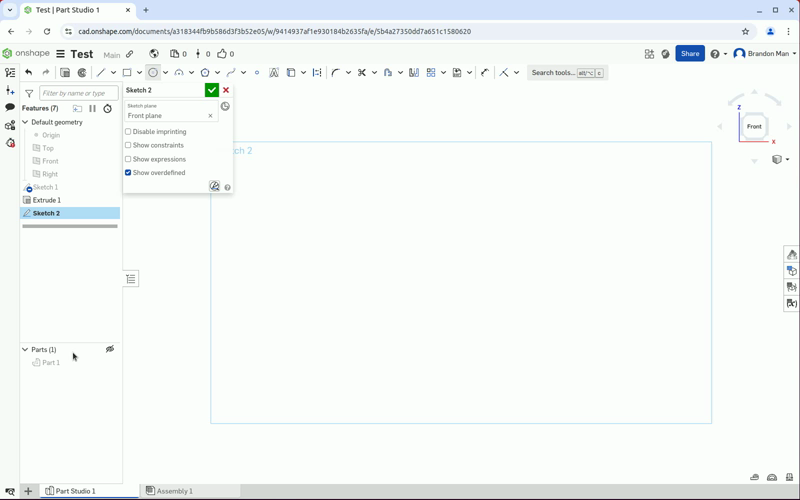
mouse_move(460, 282)
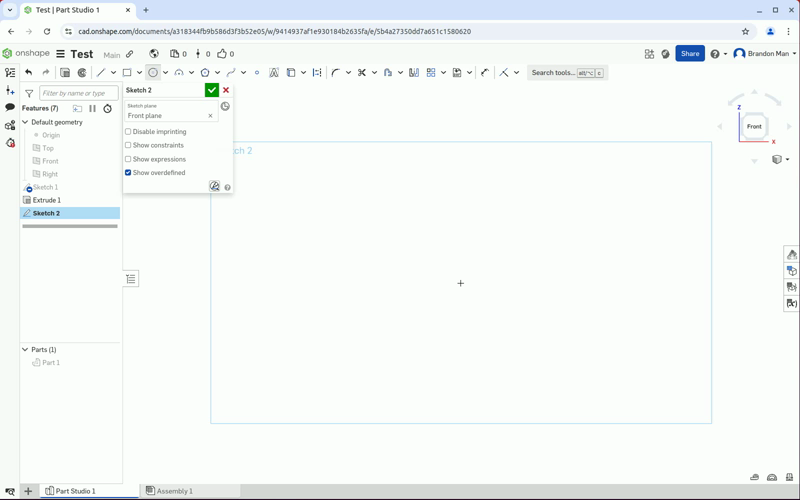
click(460, 282)
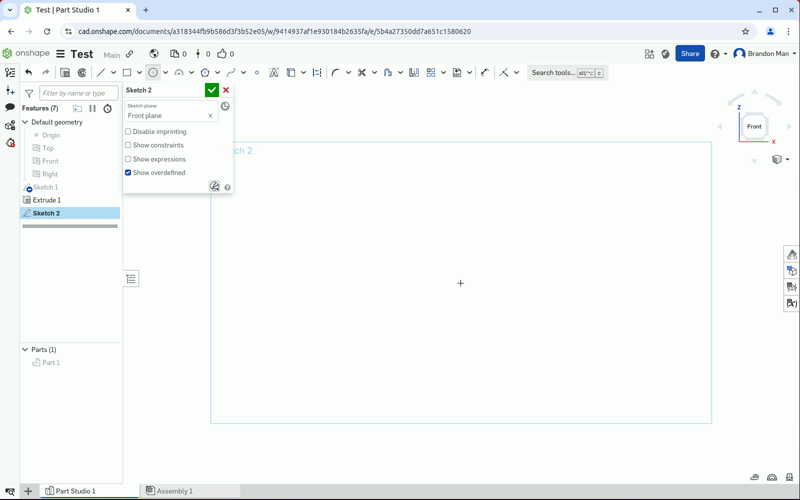
key_up(shift)
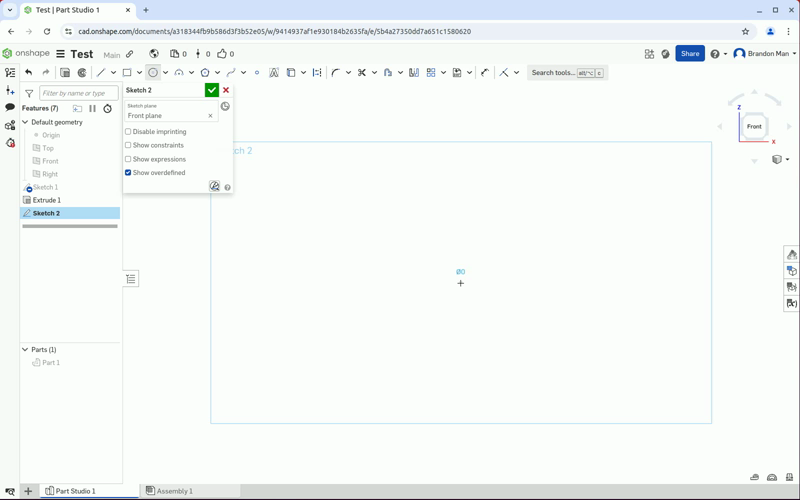
mouse_move(466, 282)
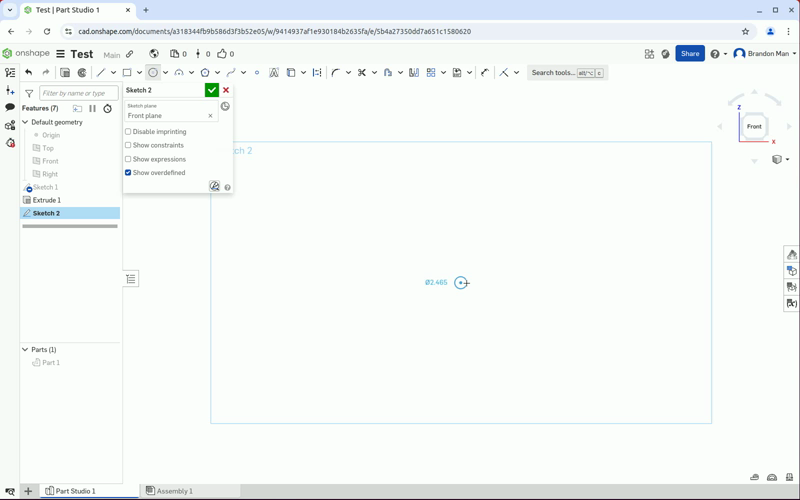
click(466, 282)
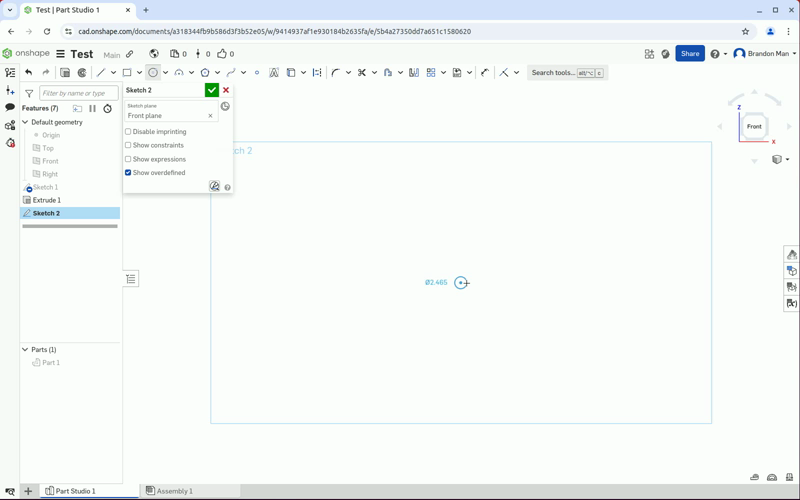
key(esc)
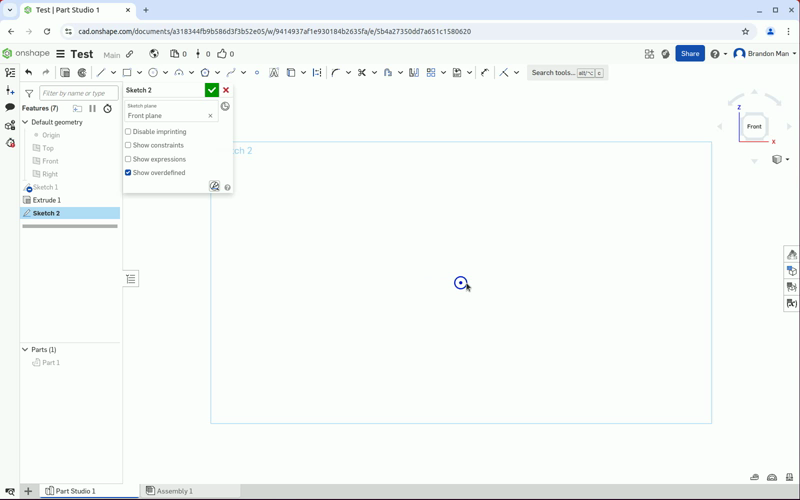
key(c)
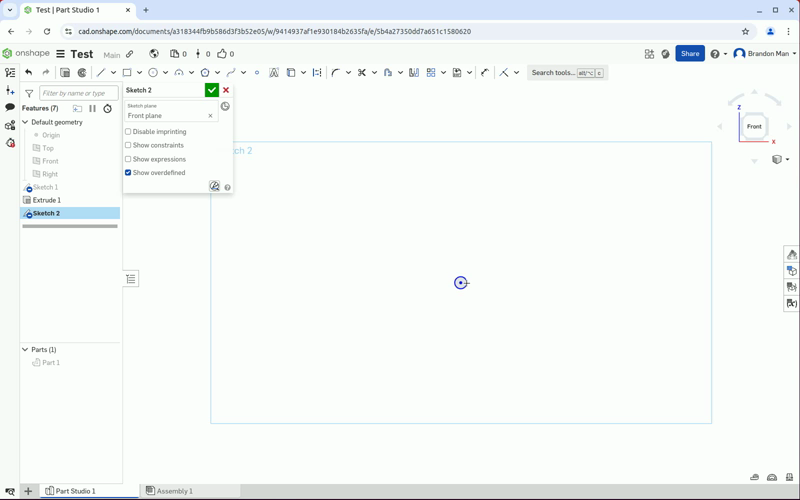
key_down(shift)
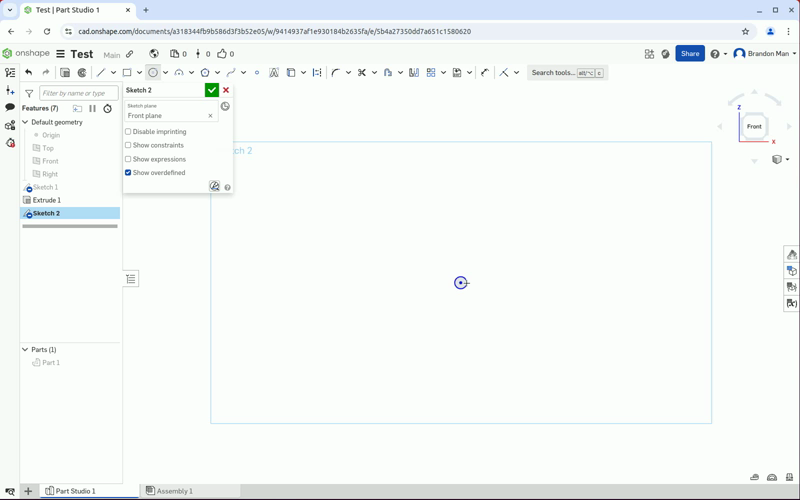
mouse_move(460, 282)
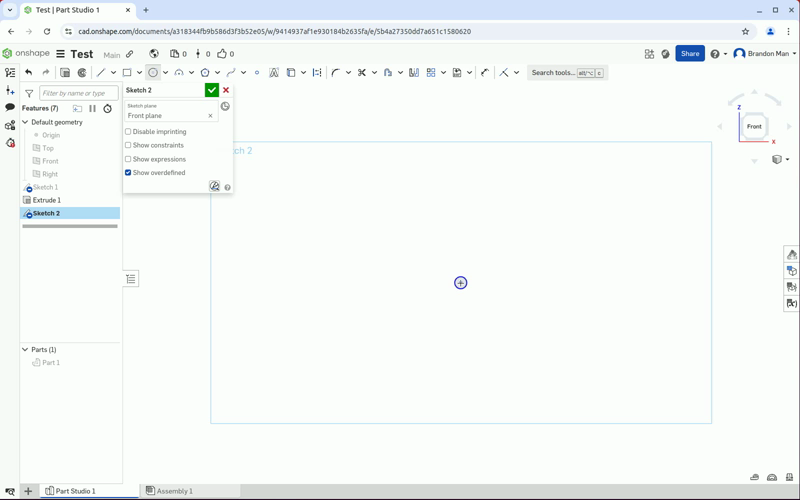
click(460, 282)
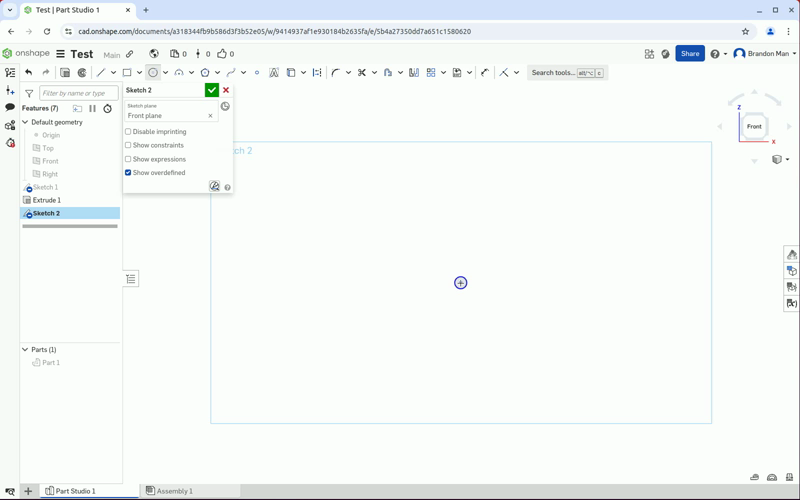
key_up(shift)
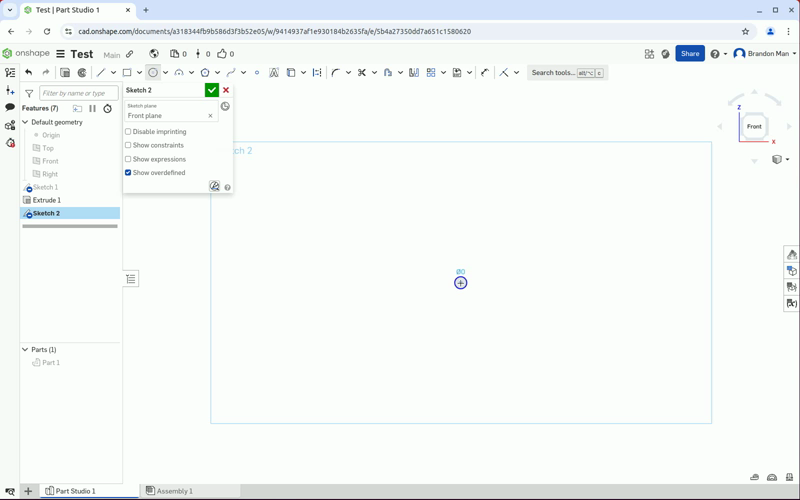
mouse_move(465, 282)
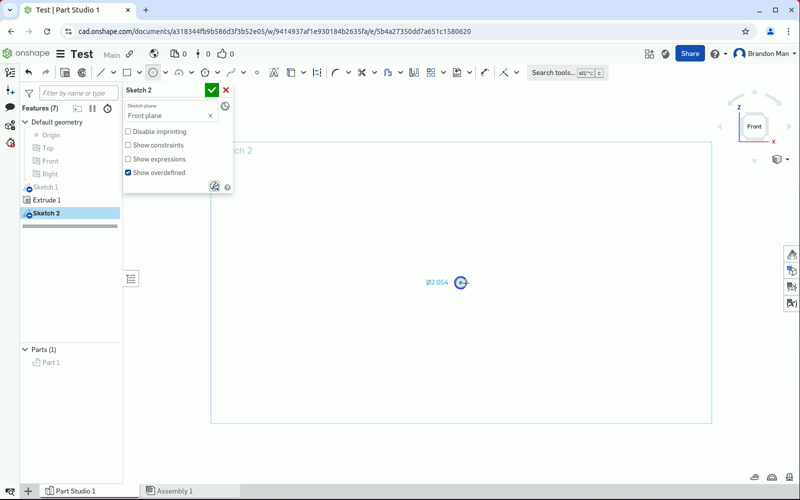
scroll(6)
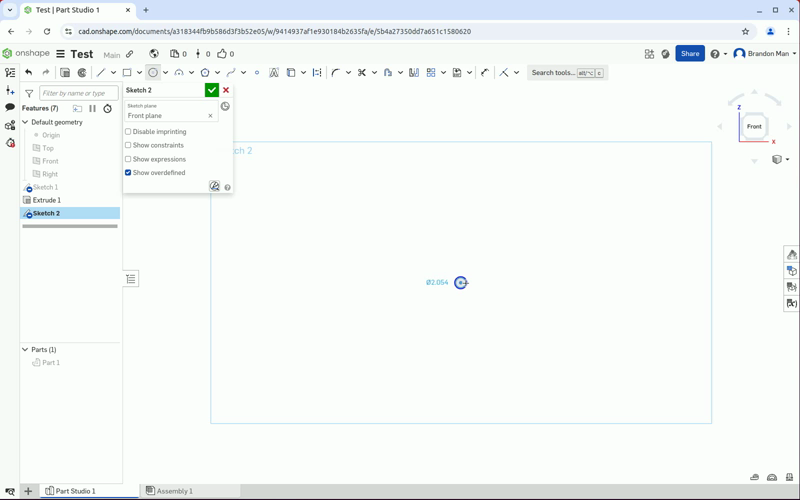
scroll(6)
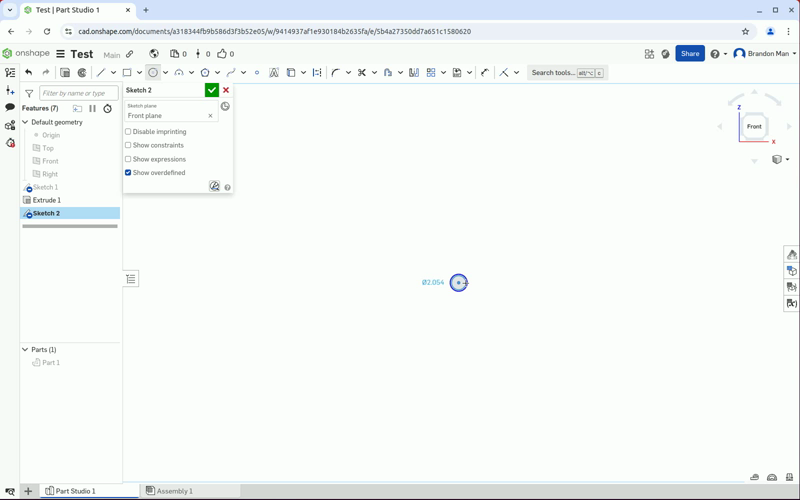
scroll(6)
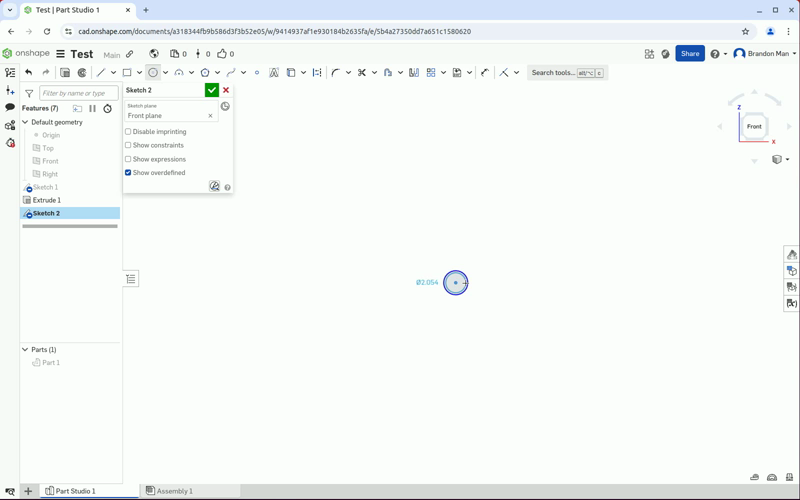
scroll(6)
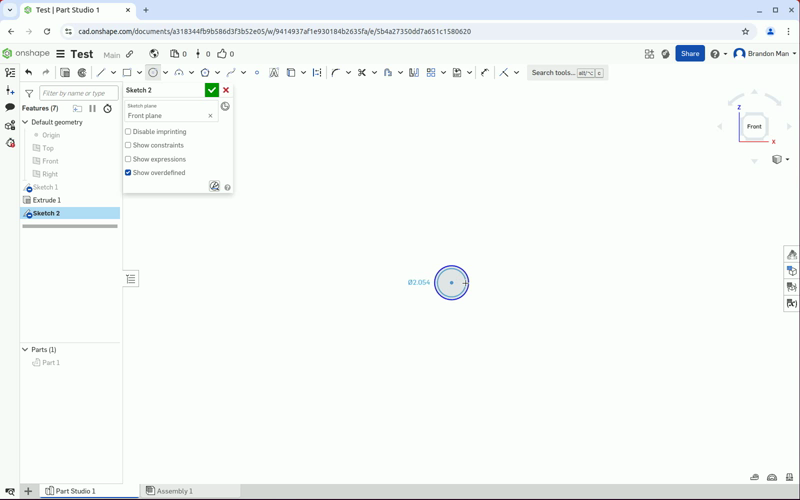
scroll(6)
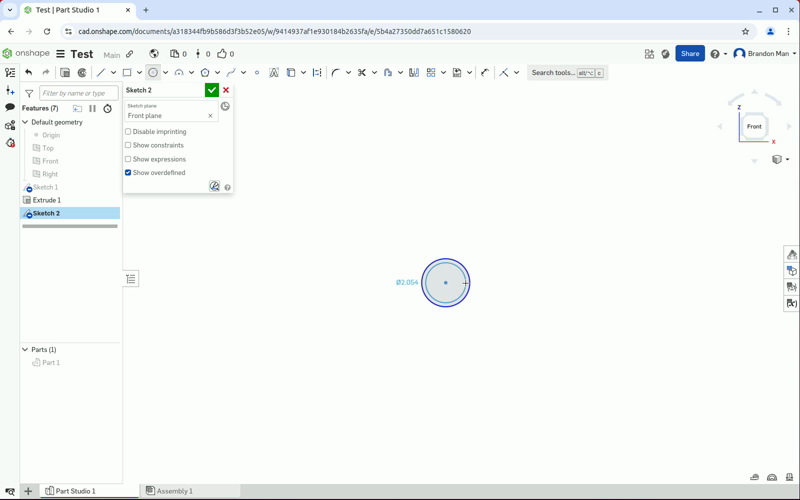
scroll(6)
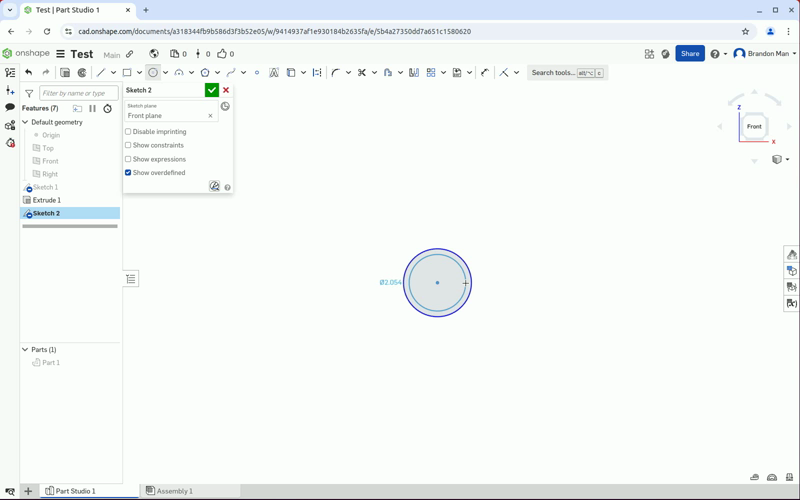
scroll(6)
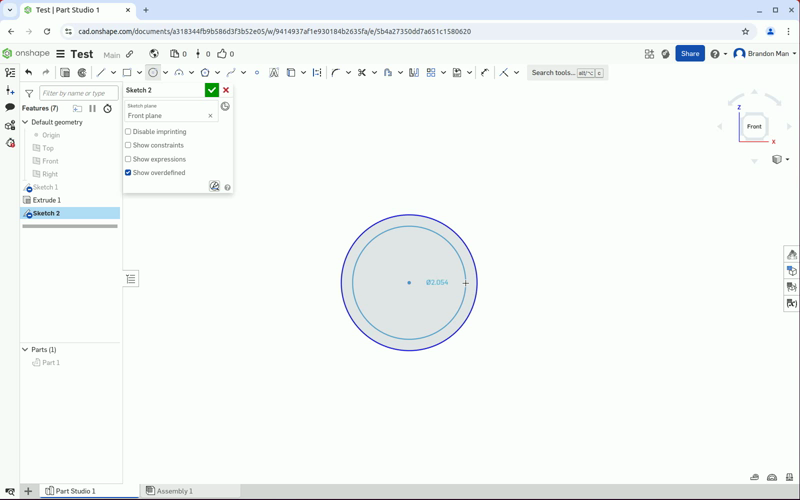
click(465, 282)
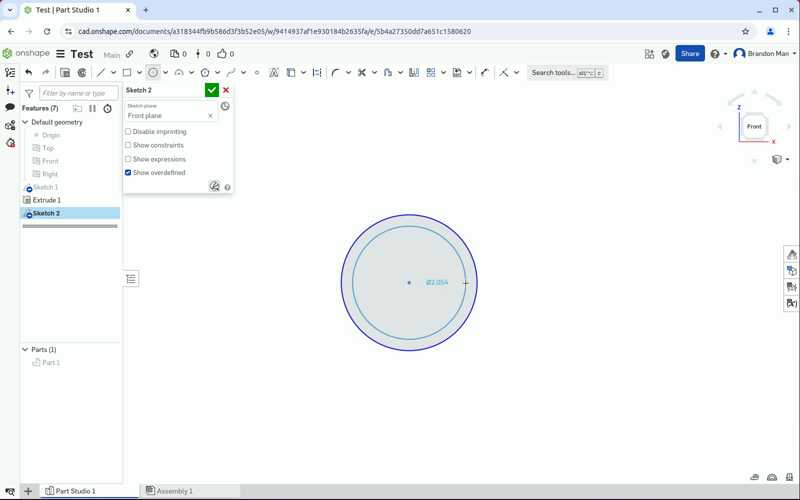
scroll(-6)
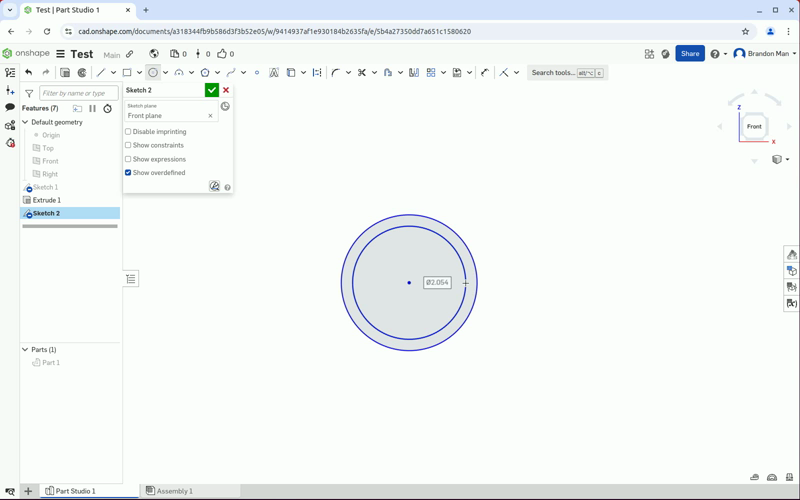
scroll(-6)
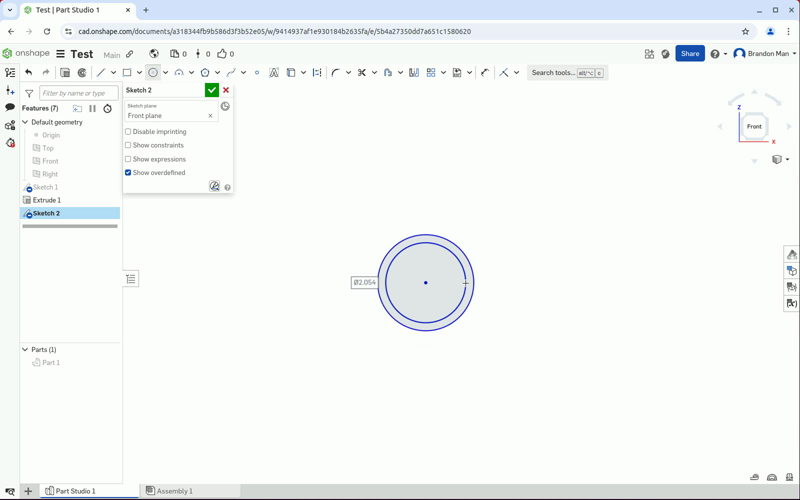
scroll(-6)
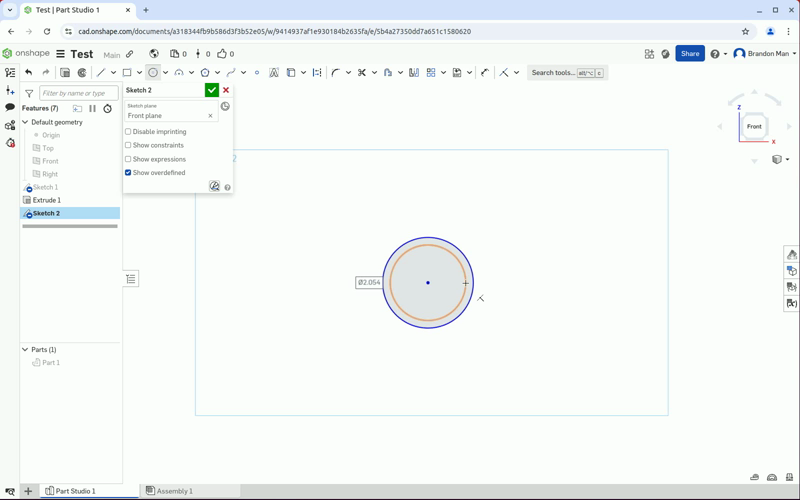
scroll(-6)
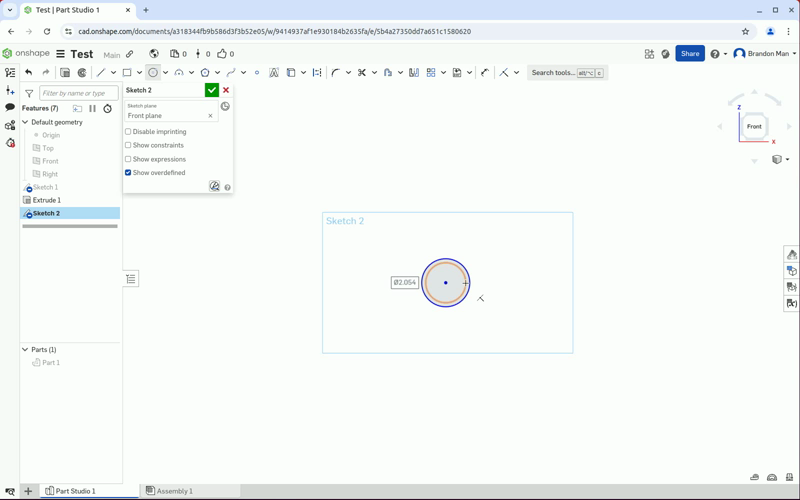
scroll(-6)
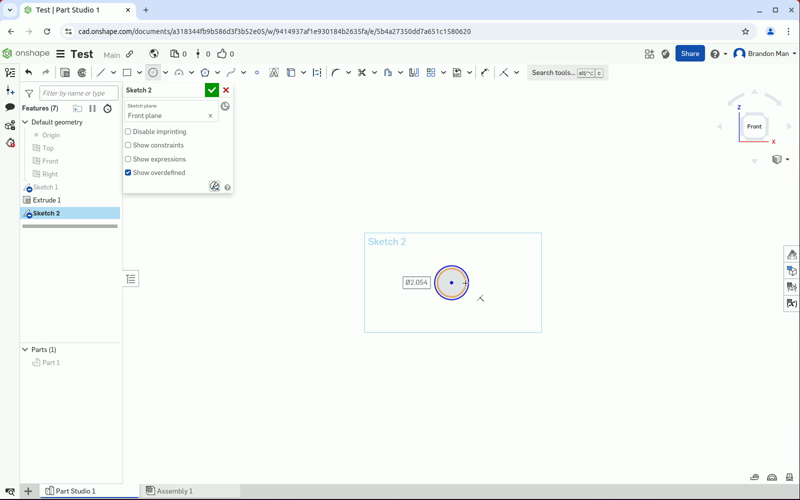
scroll(-6)
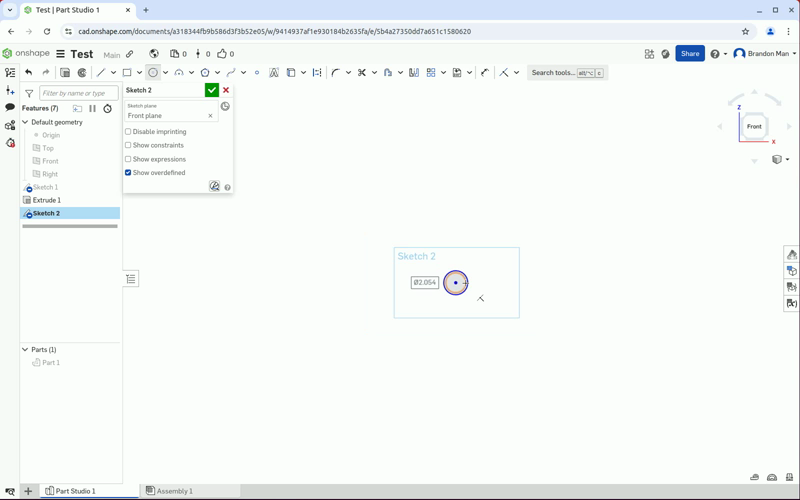
scroll(-6)
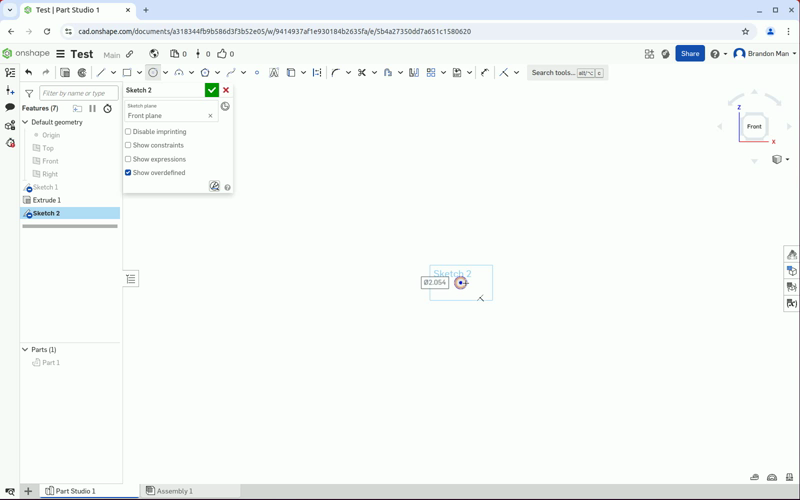
key(esc)
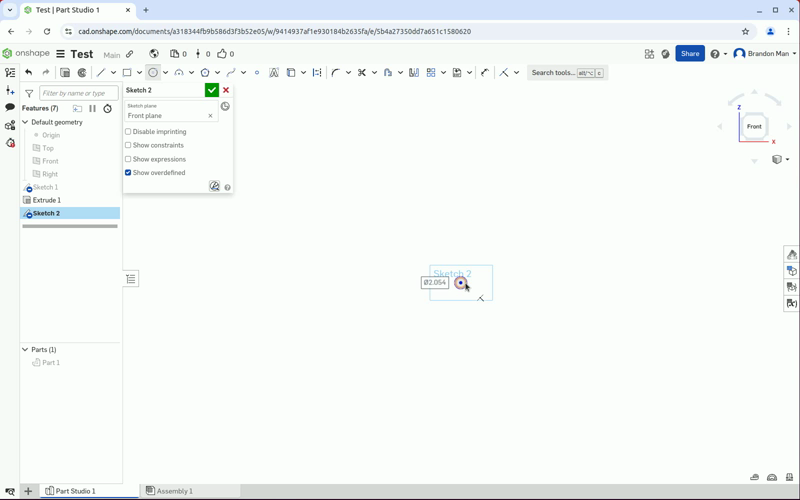
mouse_move(459, 287)
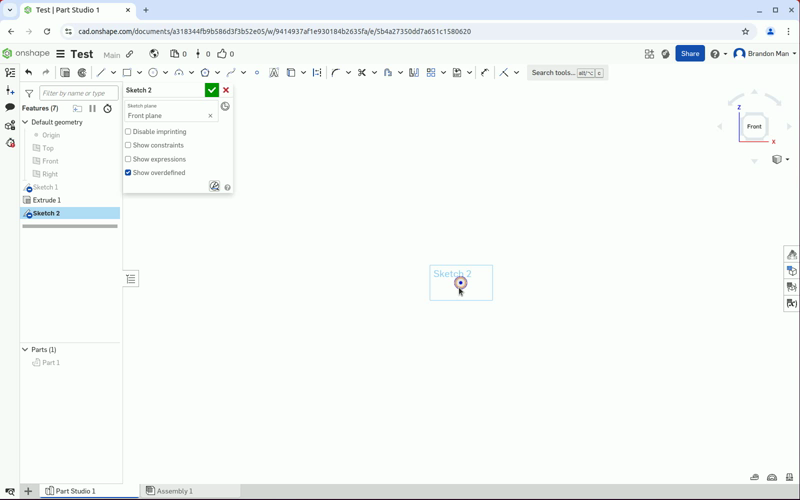
scroll(6)
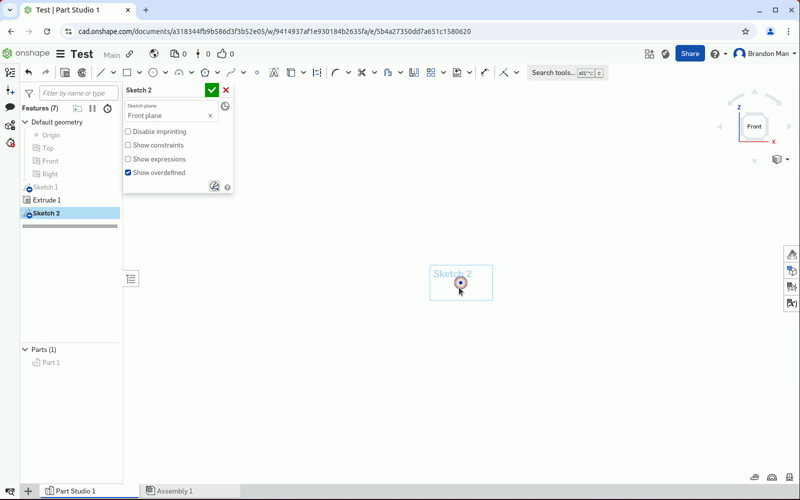
scroll(6)
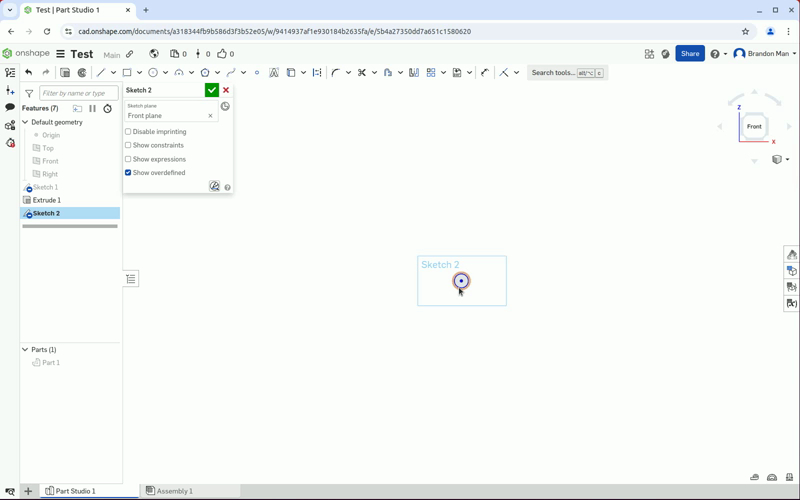
scroll(6)
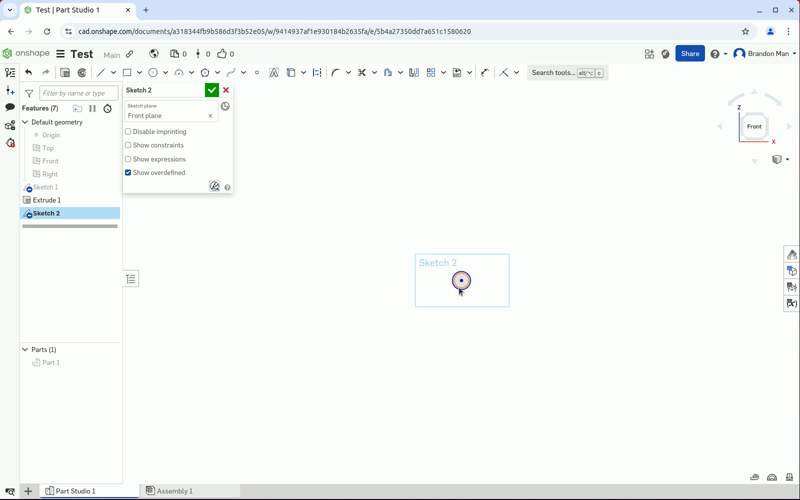
scroll(6)
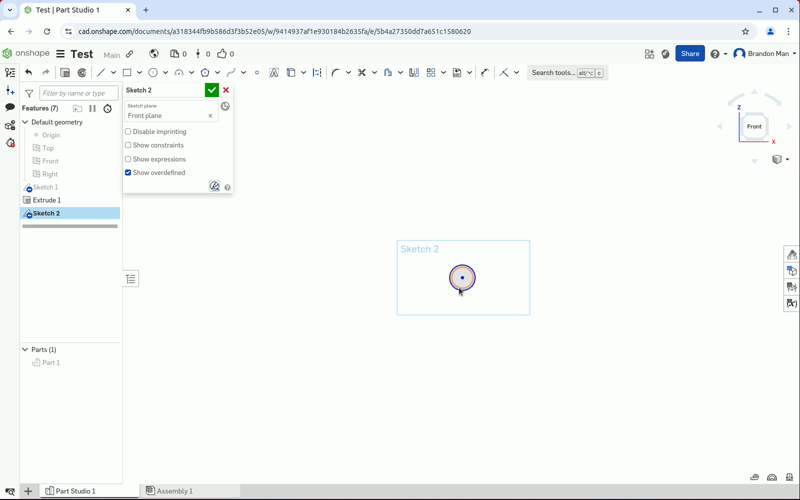
scroll(6)
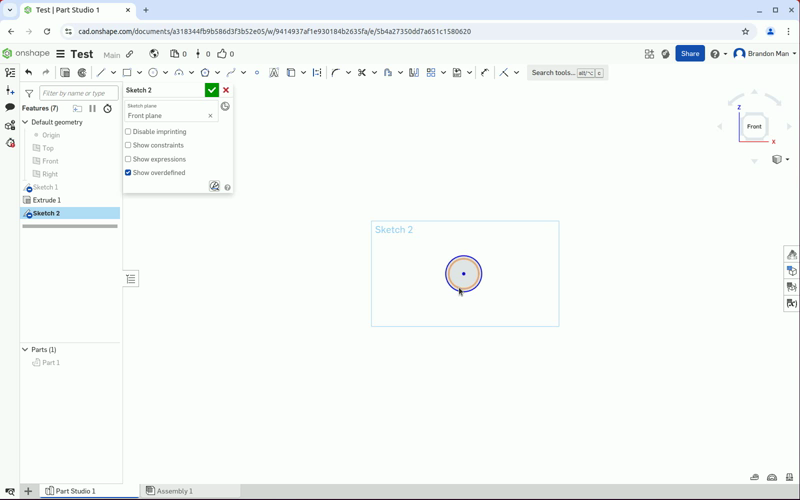
scroll(6)
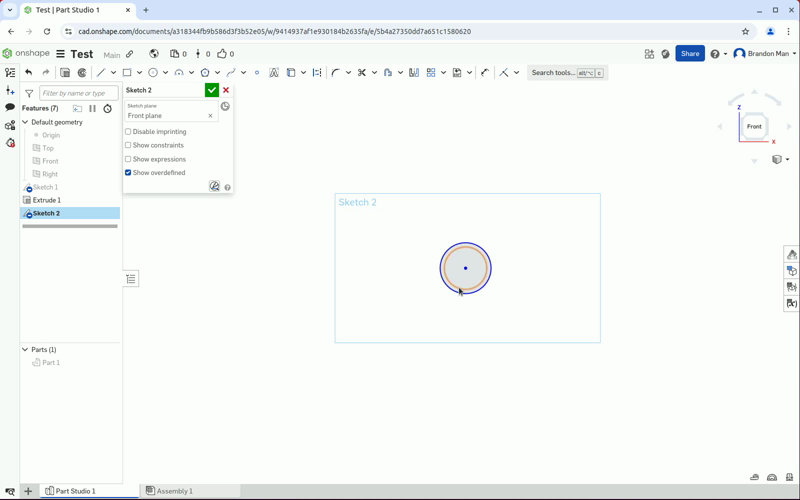
scroll(6)
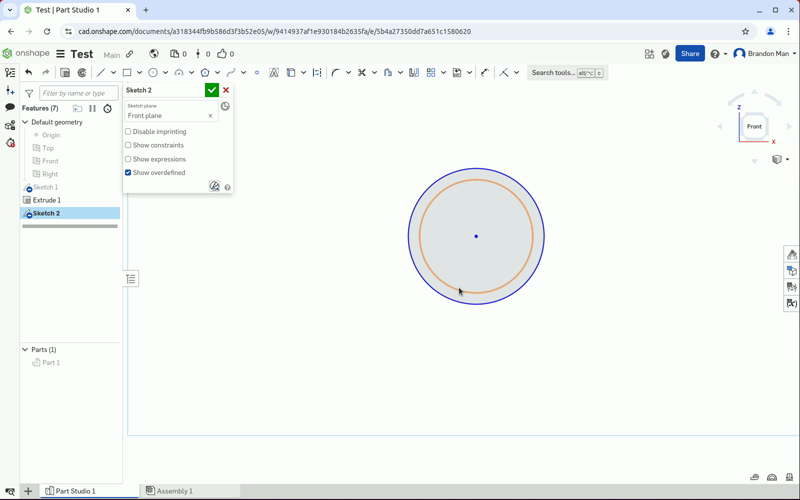
click(459, 287)
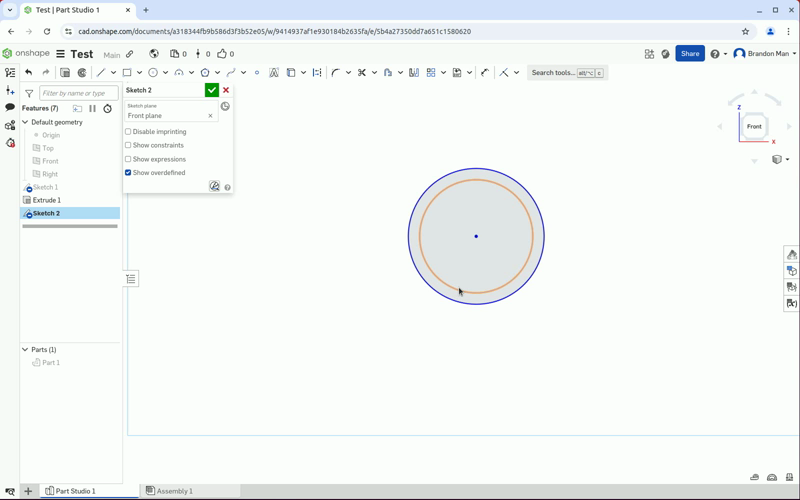
scroll(-6)
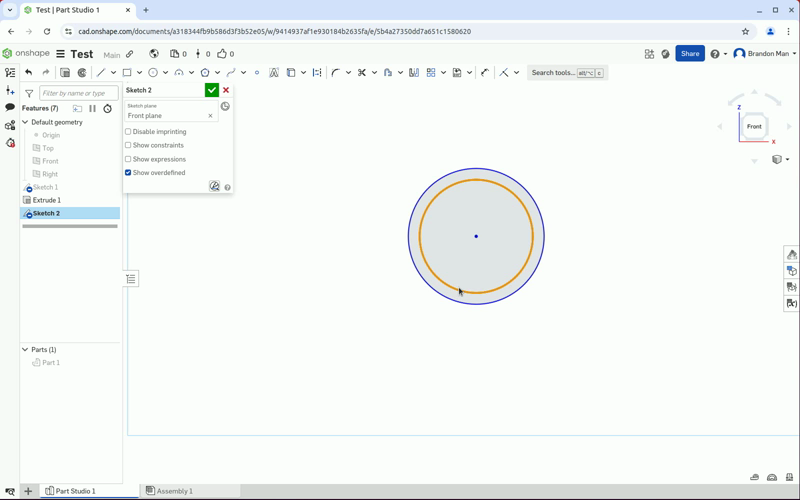
scroll(-6)
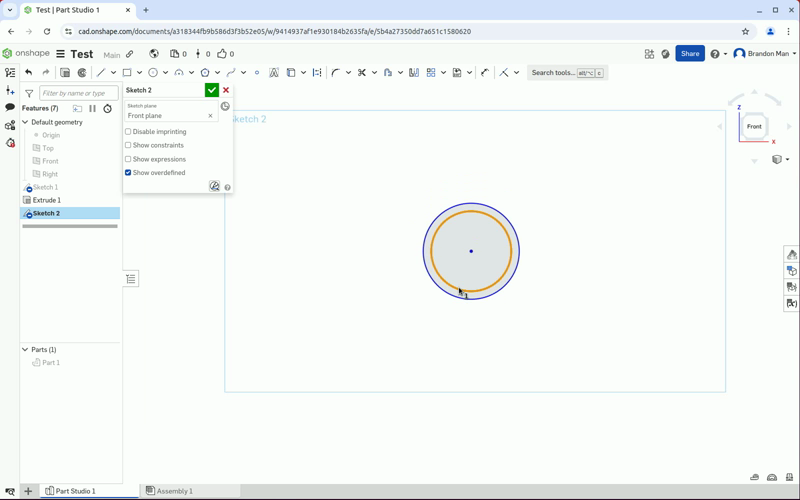
scroll(-6)
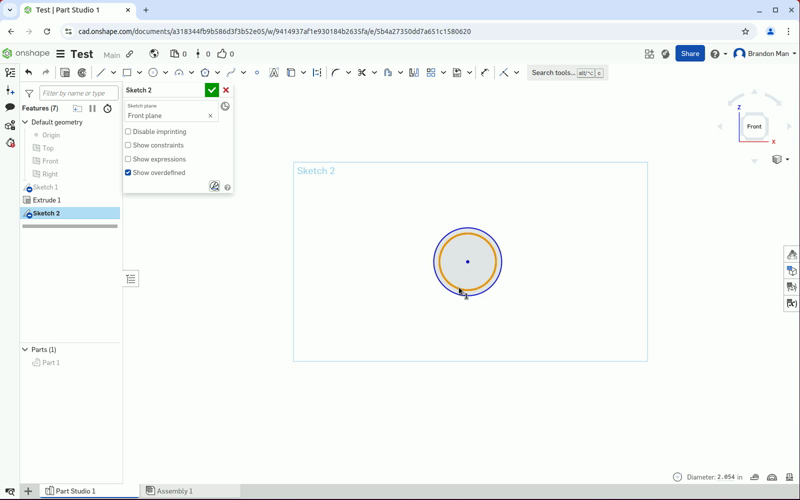
scroll(-6)
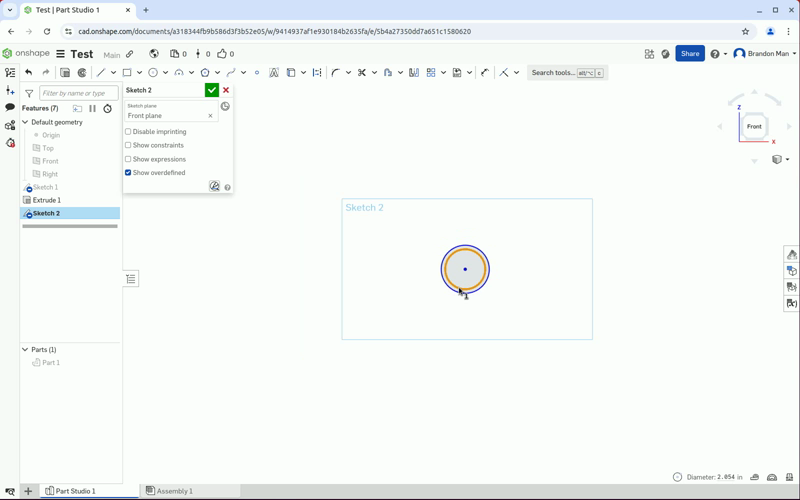
scroll(-6)
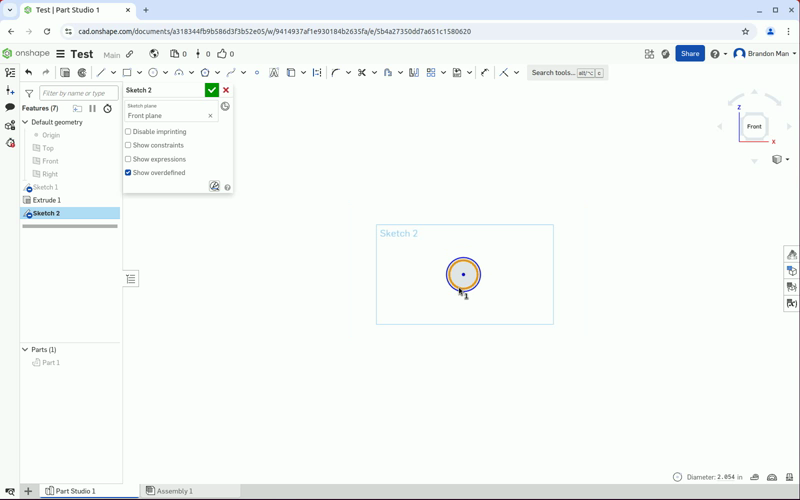
scroll(-6)
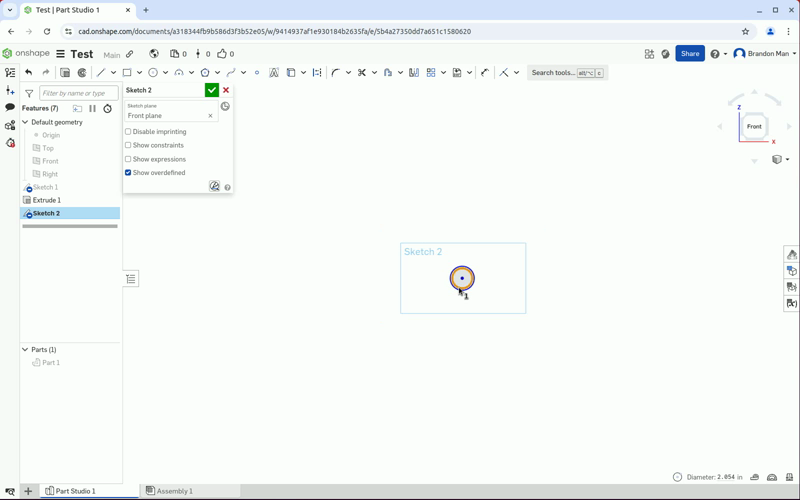
scroll(-6)
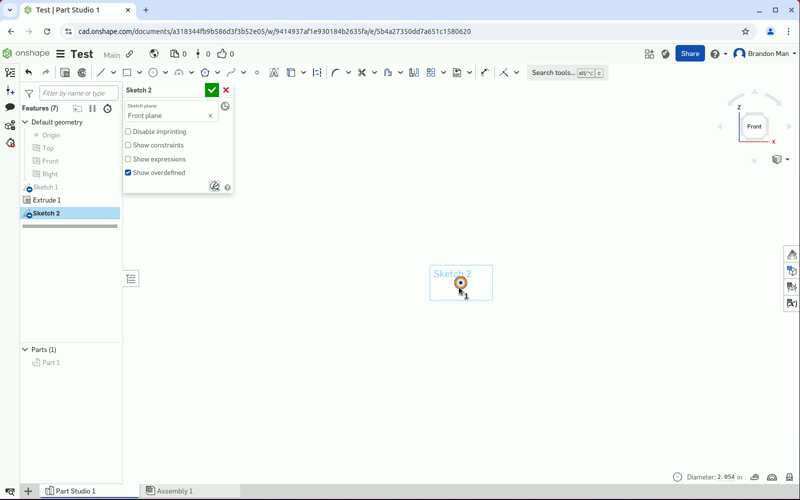
mouse_move(73, 352)
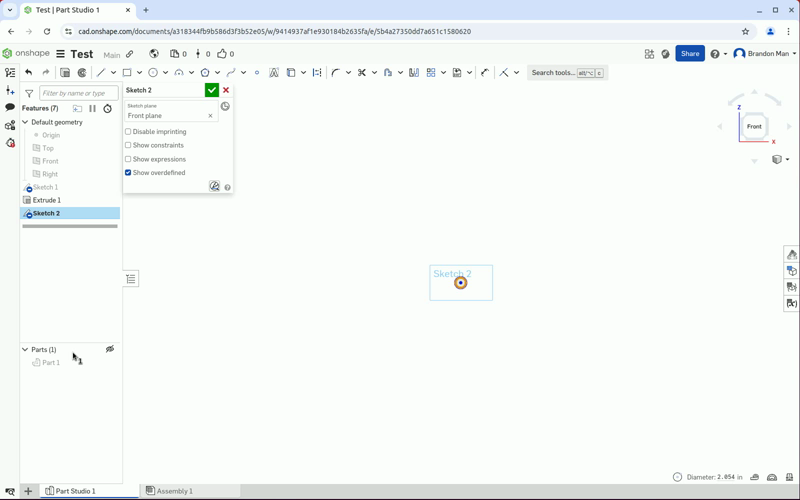
key(shift+y)
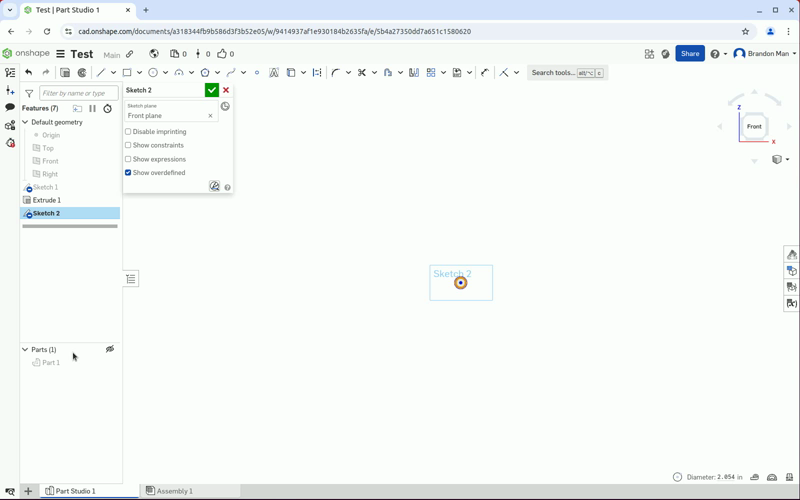
key(shift+e)
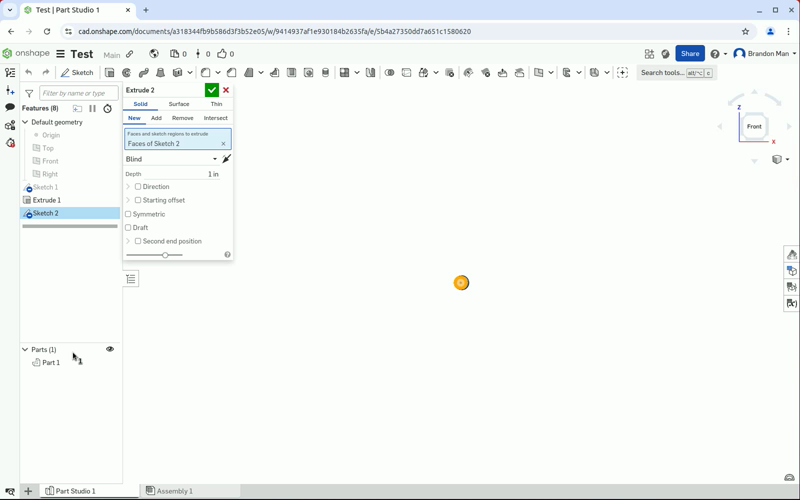
mouse_move(143, 106)
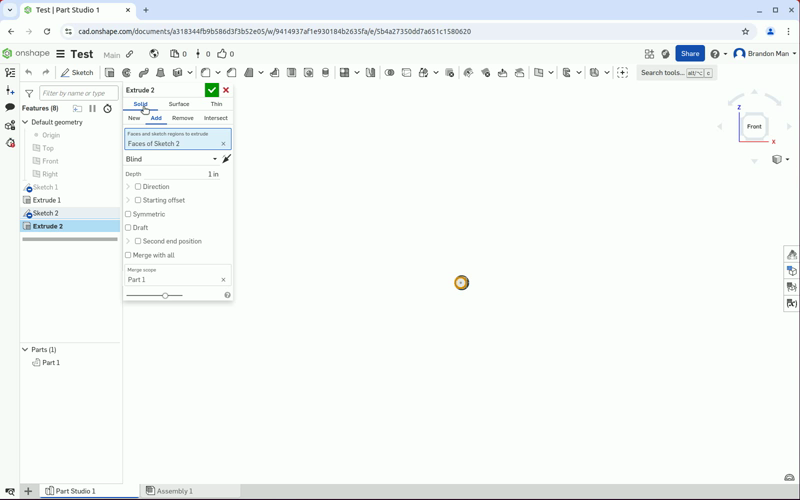
click(143, 106)
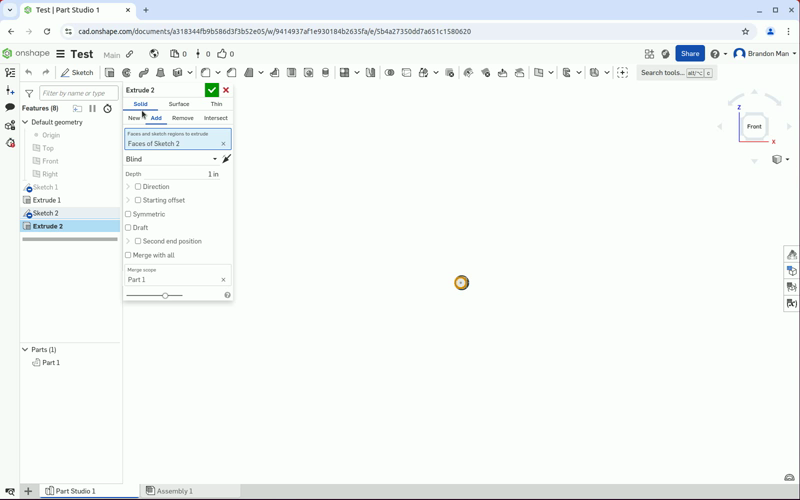
mouse_move(137, 120)
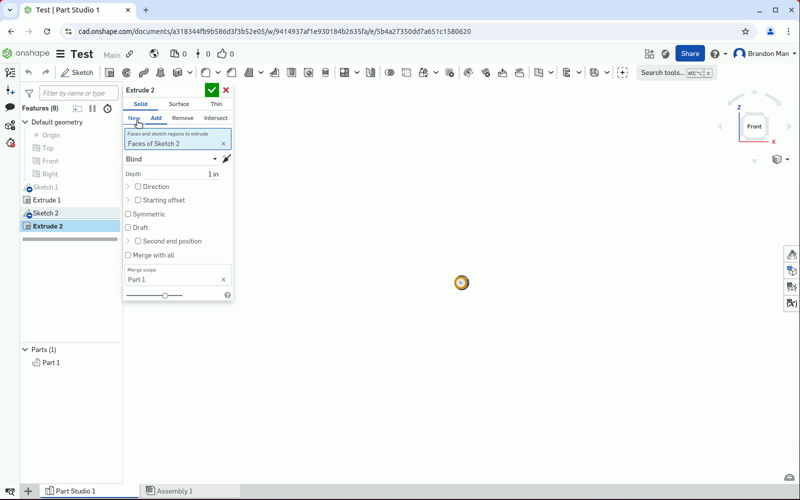
click(137, 120)
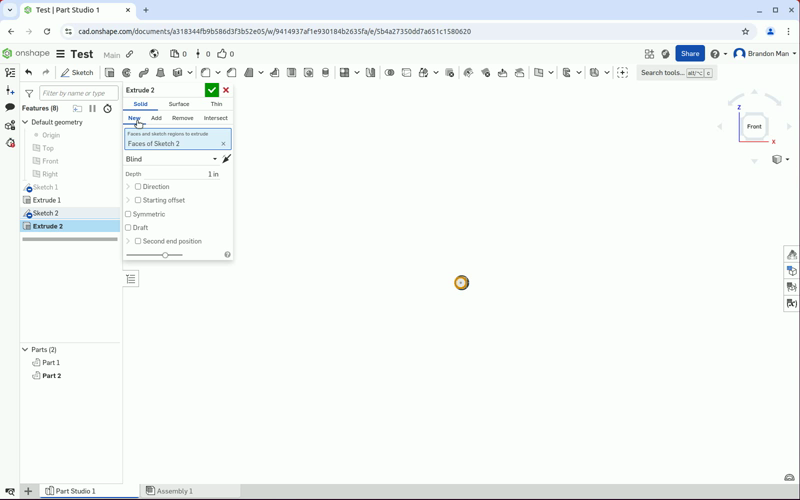
key(tab, 4)
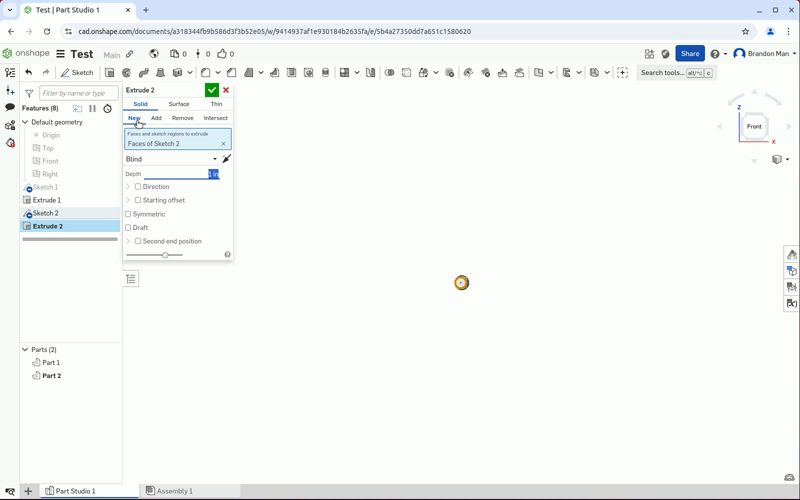
text(23.108)
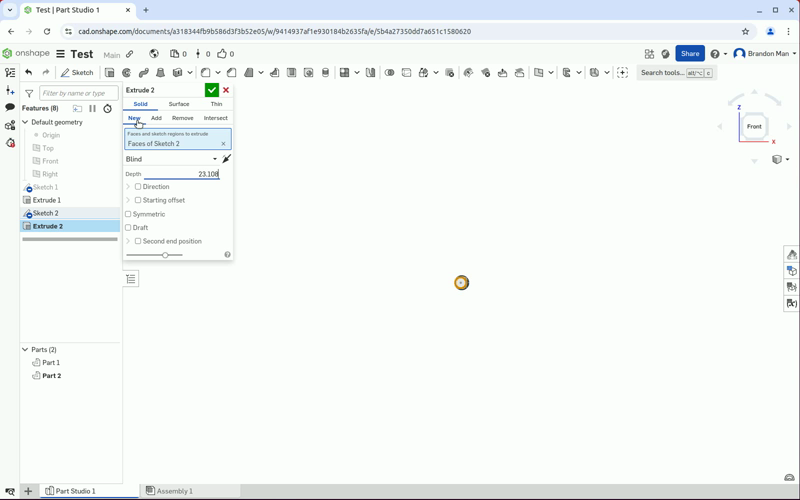
key(enter)
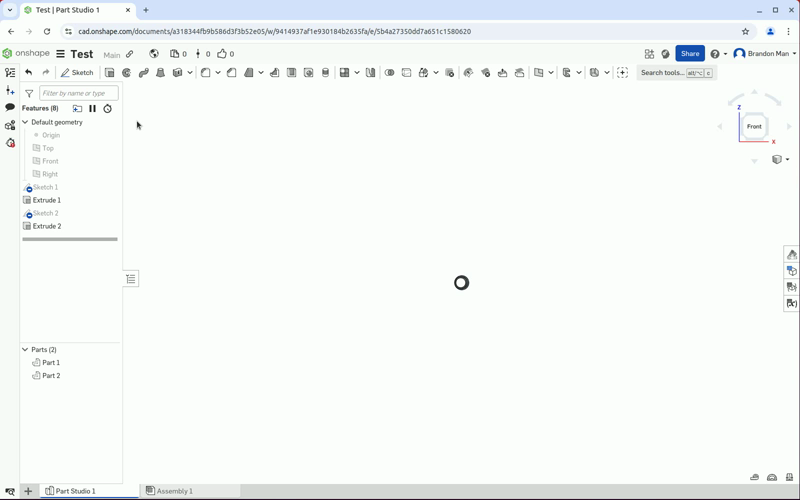
key(shift+h)
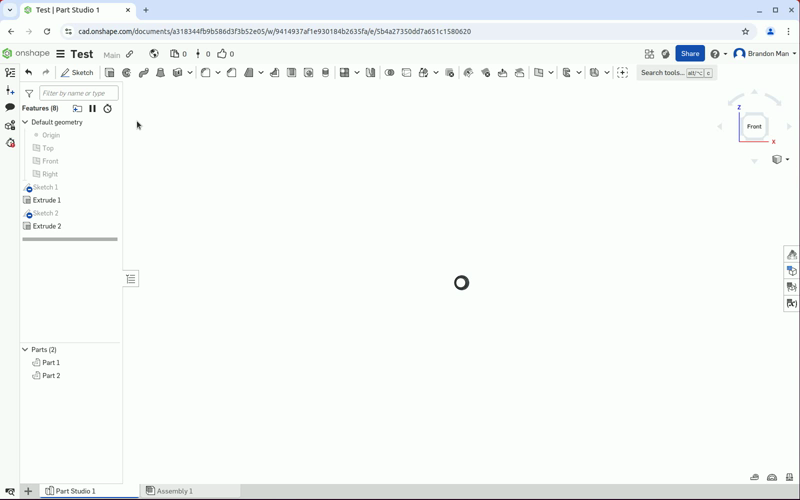
key(shift+h)
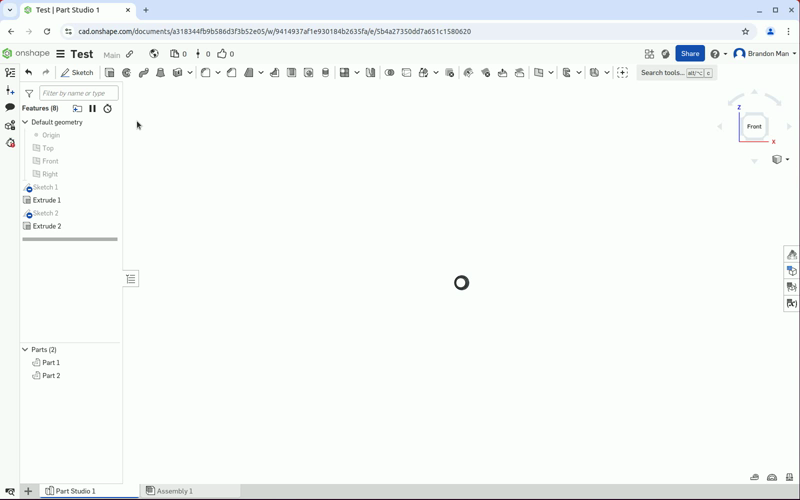
mouse_move(73, 189)
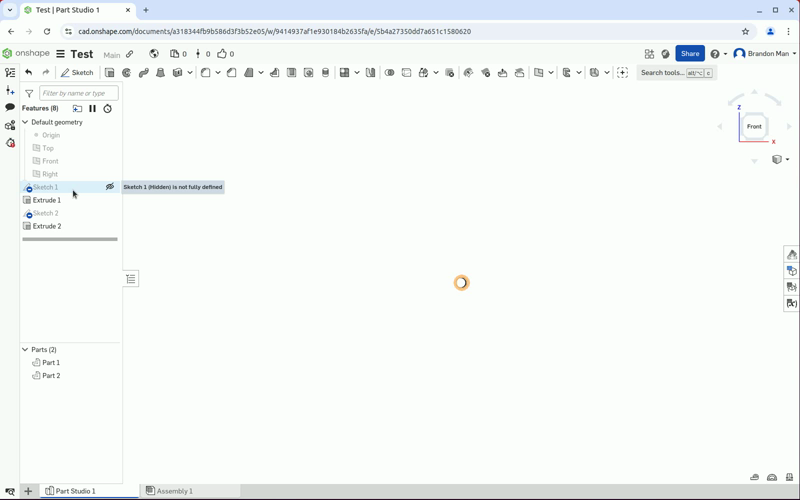
click(73, 189)
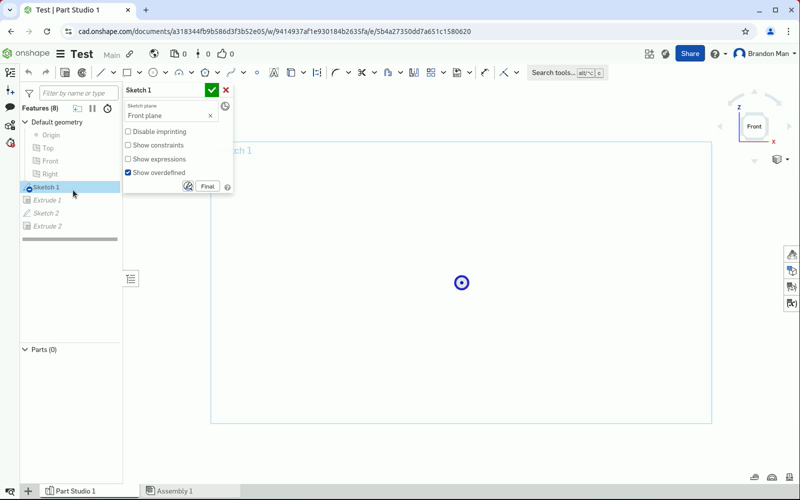
mouse_move(229, 92)
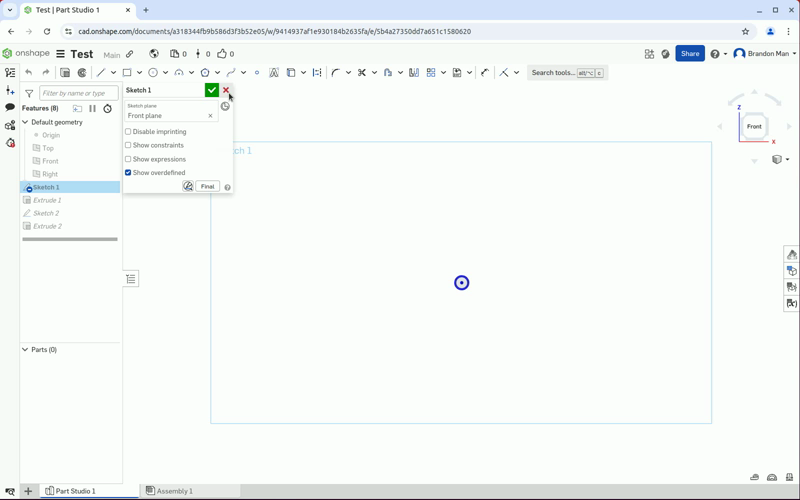
click(229, 92)
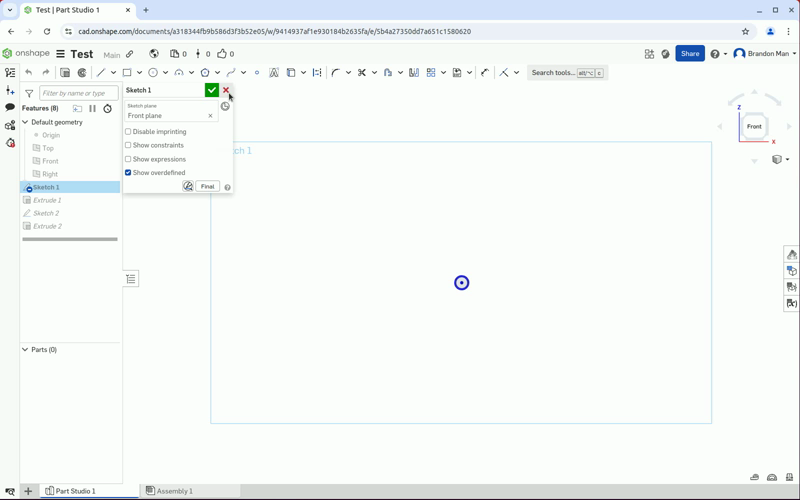
key(shift+s)
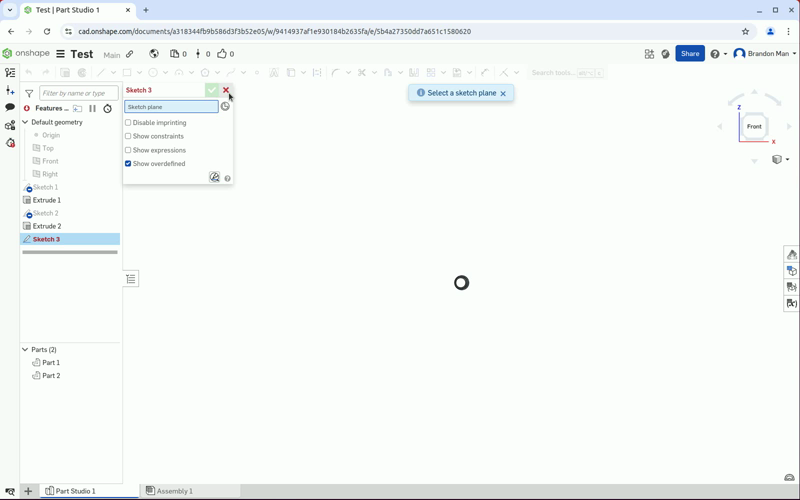
mouse_move(73, 163)
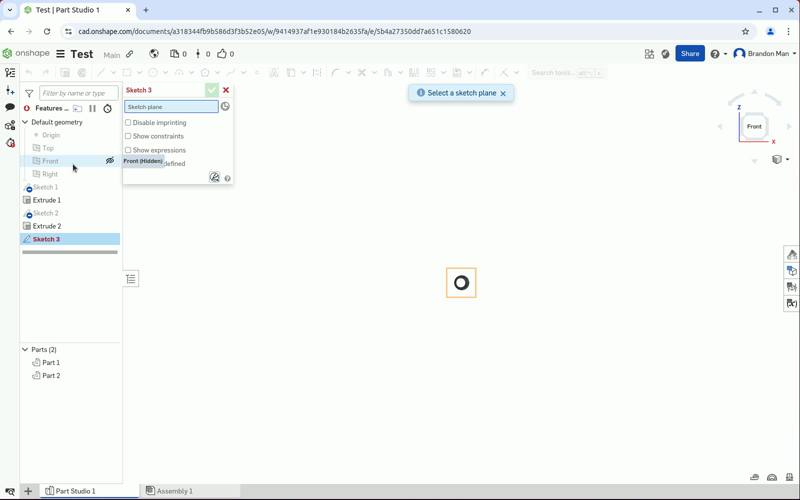
click(73, 163)
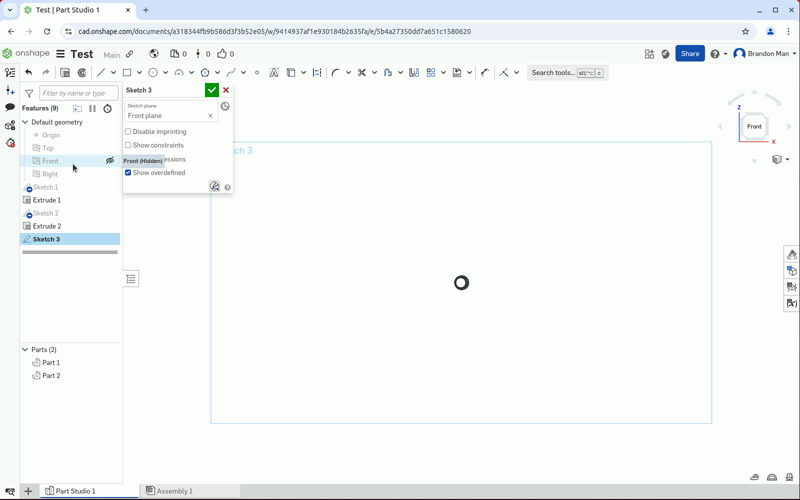
mouse_move(73, 352)
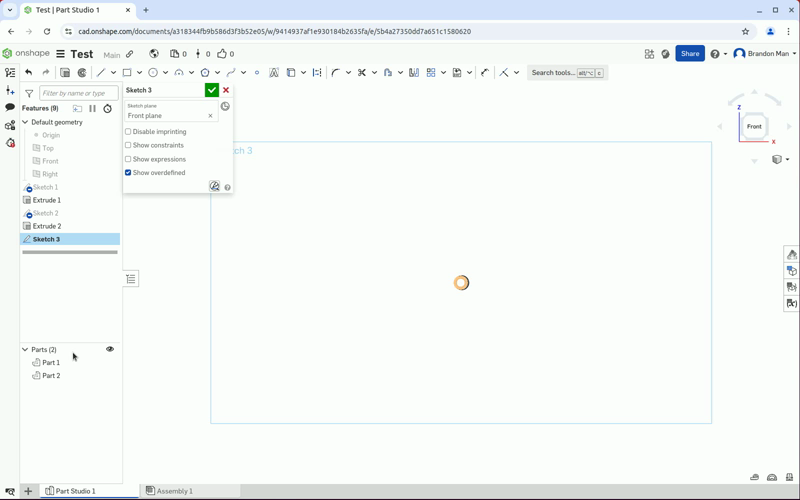
key(y)
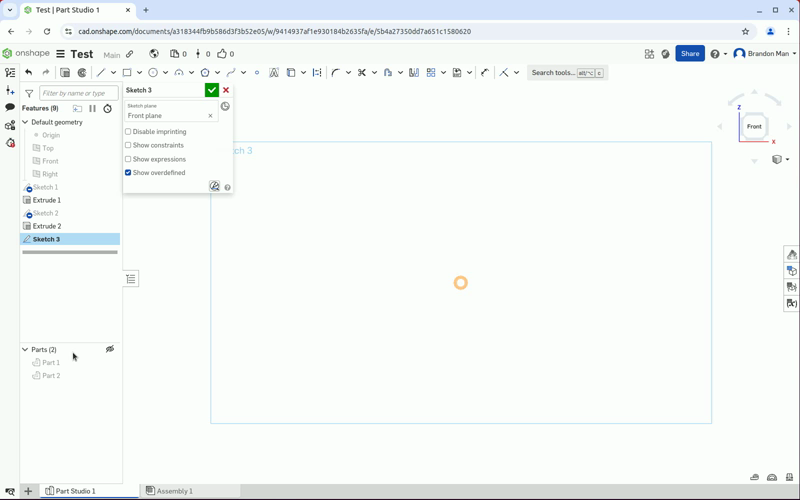
key(c)
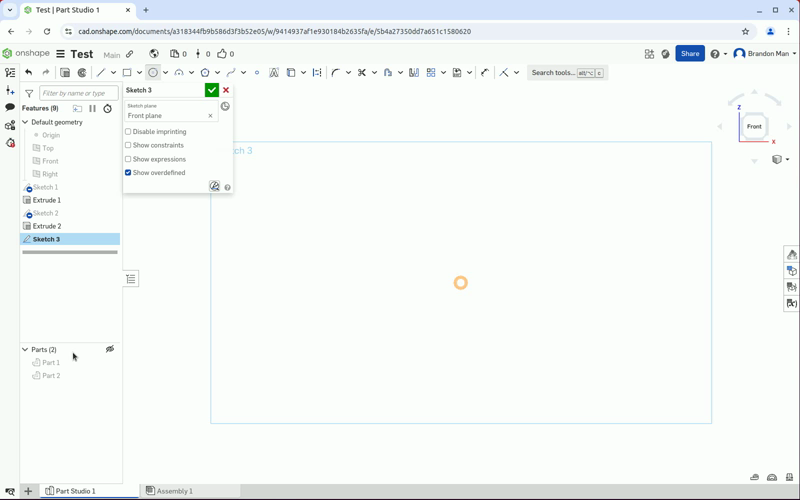
key_down(shift)
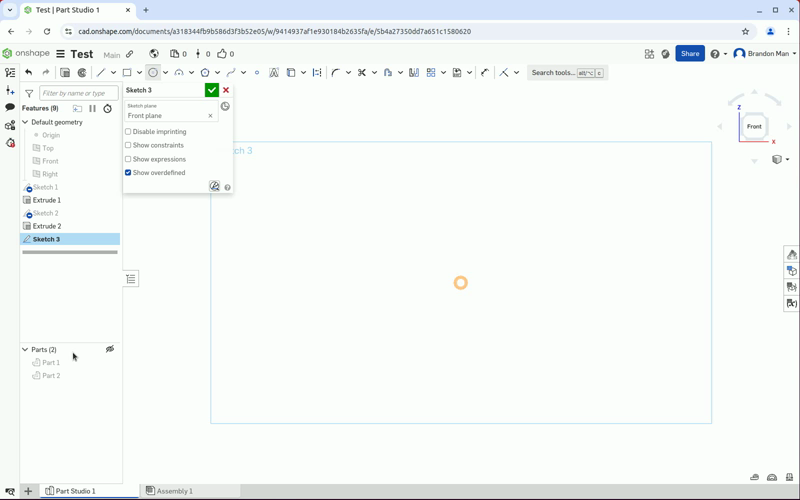
mouse_move(460, 282)
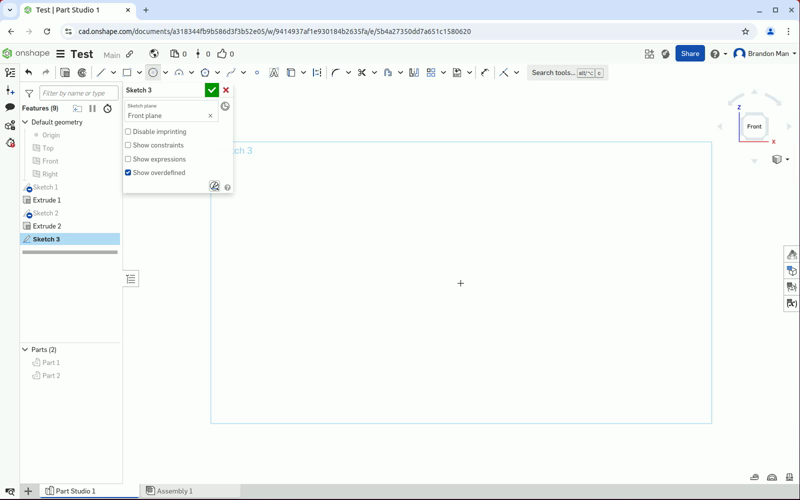
click(460, 282)
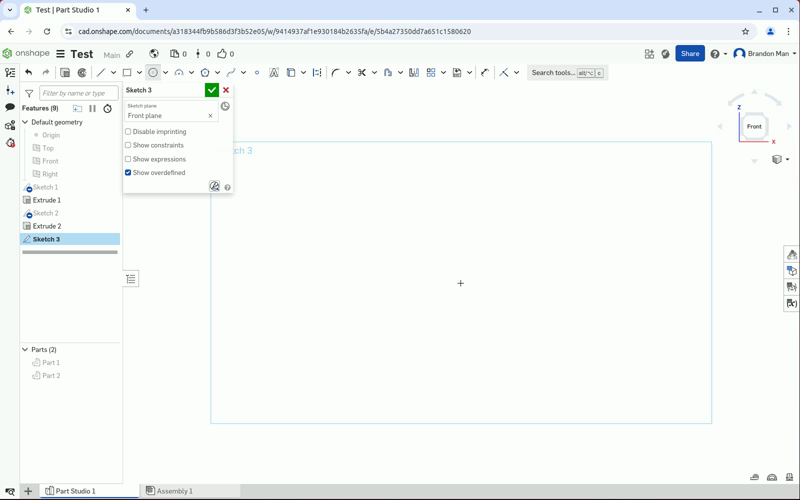
key_up(shift)
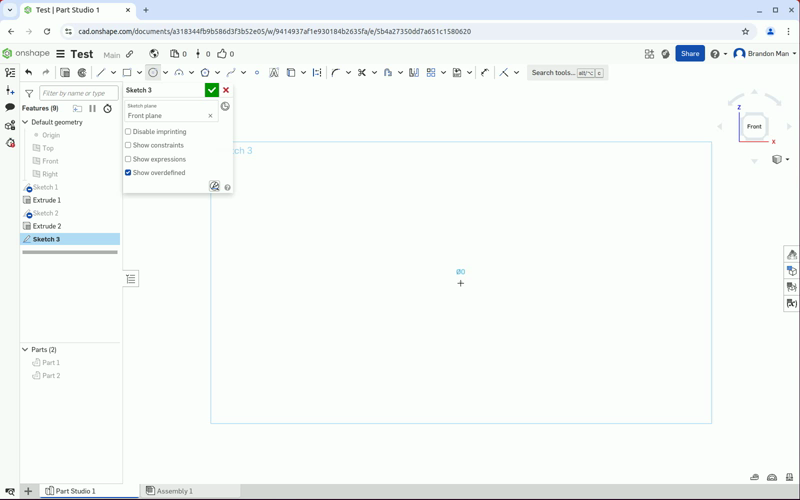
mouse_move(466, 282)
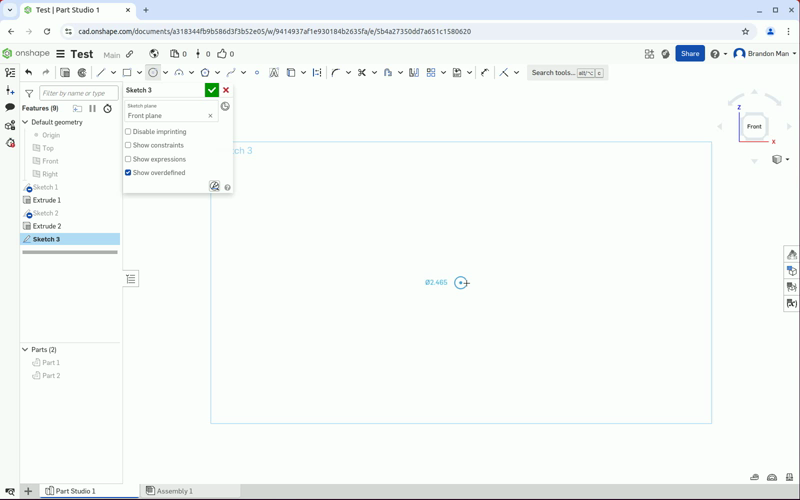
click(466, 282)
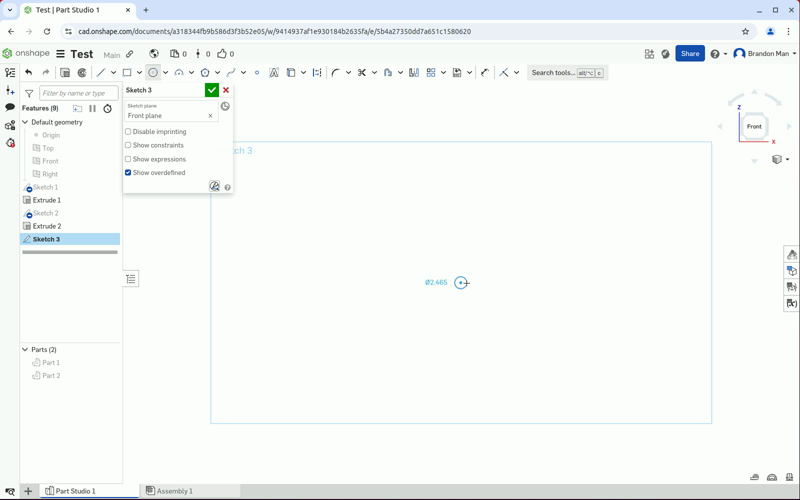
key(esc)
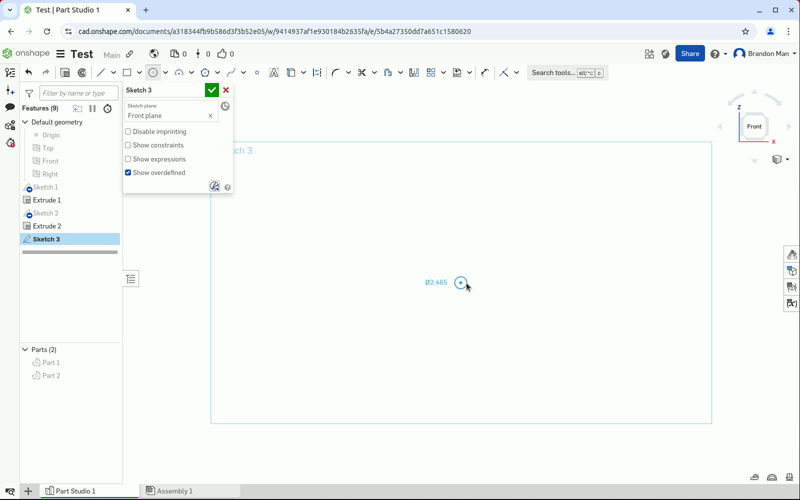
key(c)
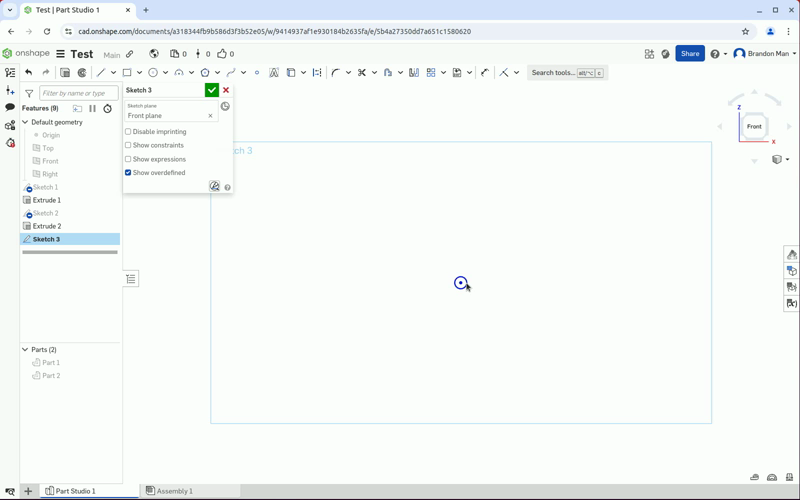
key_down(shift)
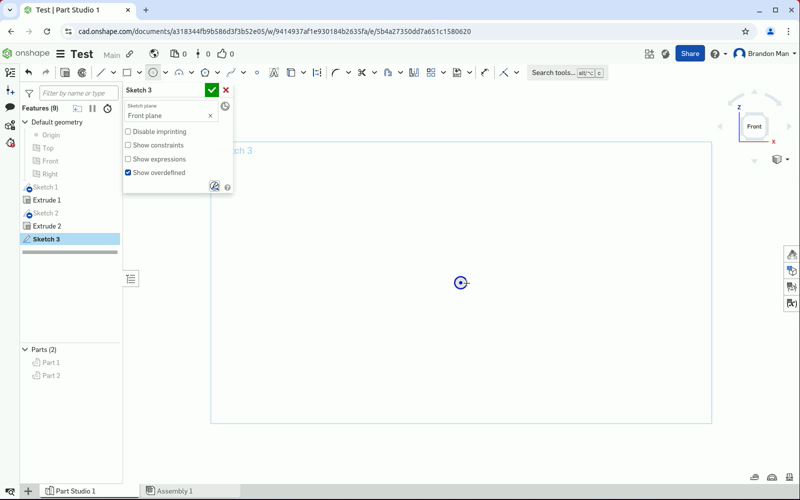
mouse_move(460, 282)
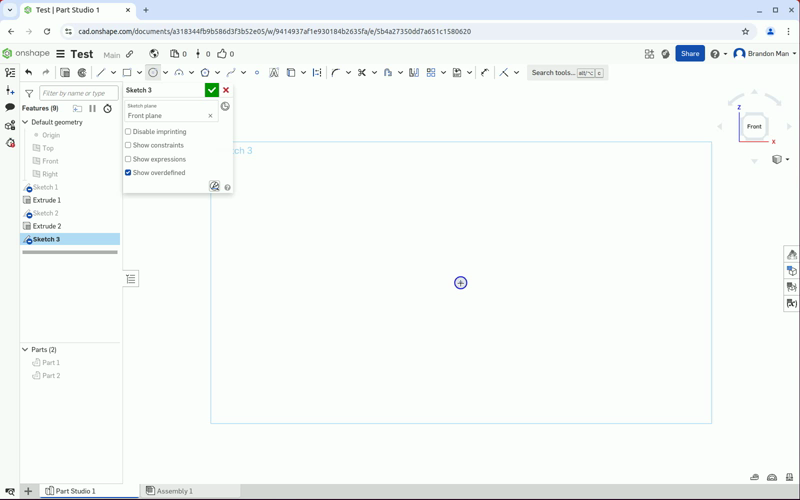
click(460, 282)
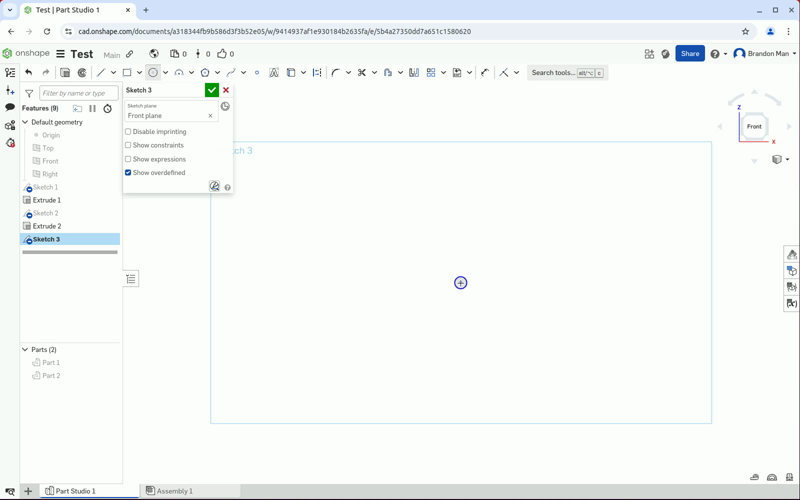
key_up(shift)
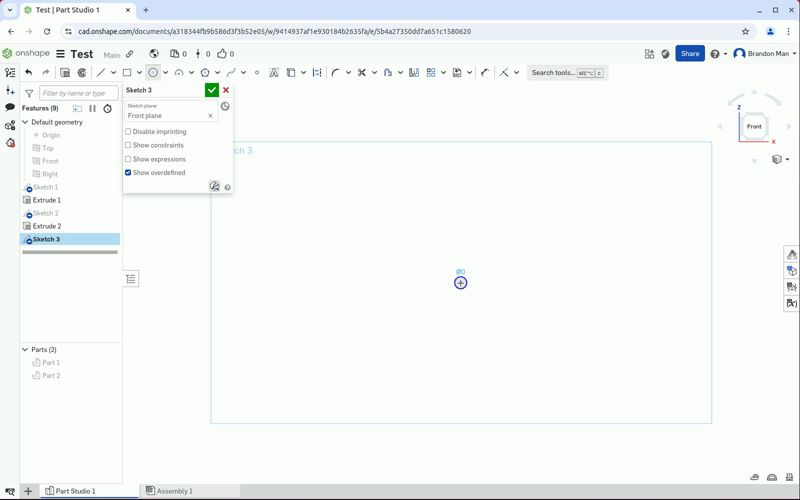
mouse_move(465, 282)
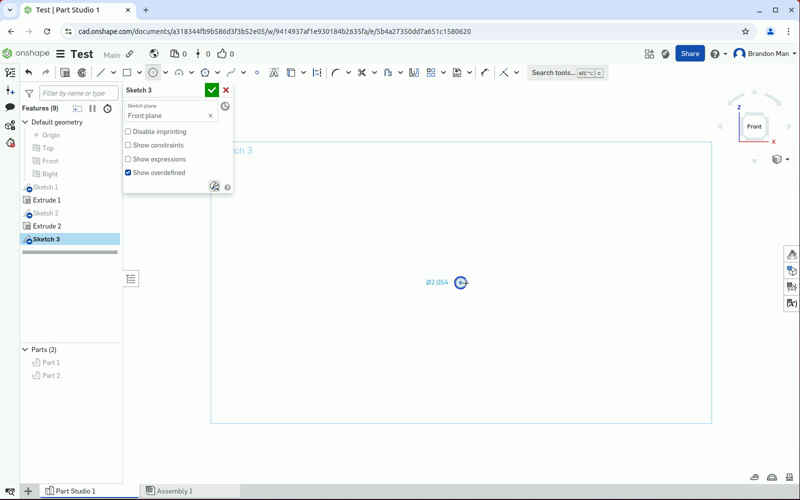
scroll(6)
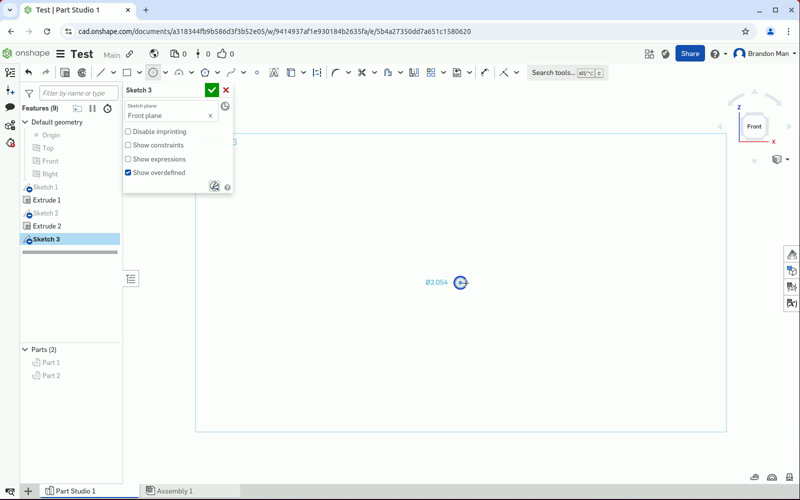
scroll(6)
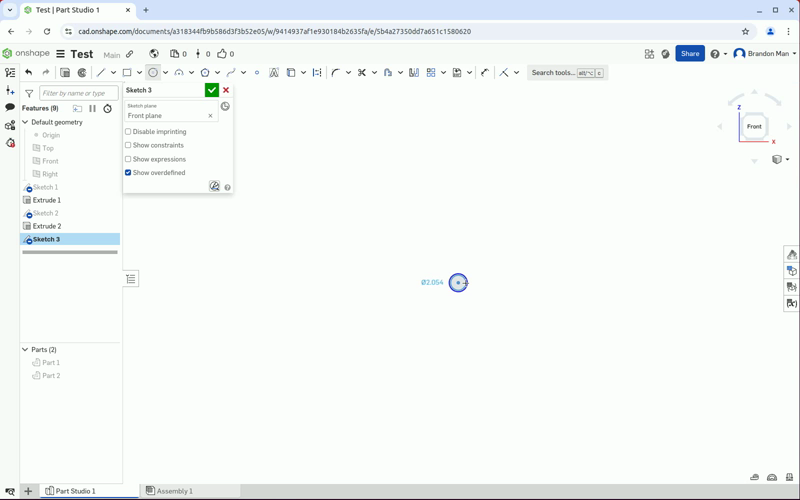
scroll(6)
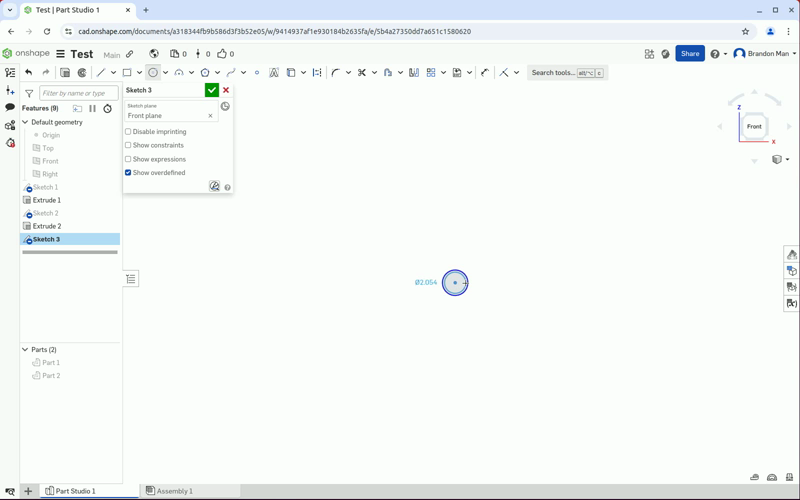
scroll(6)
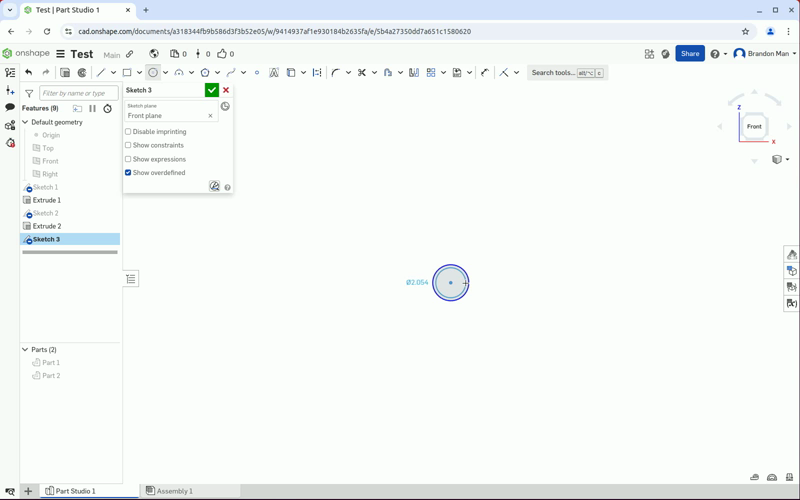
scroll(6)
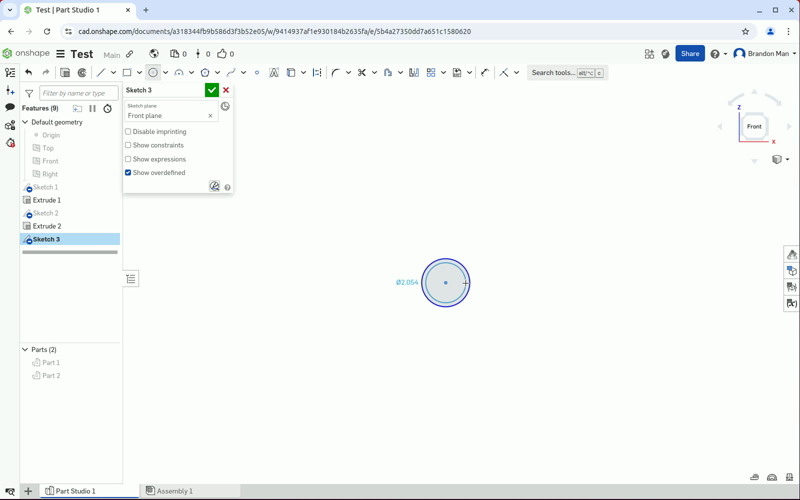
scroll(6)
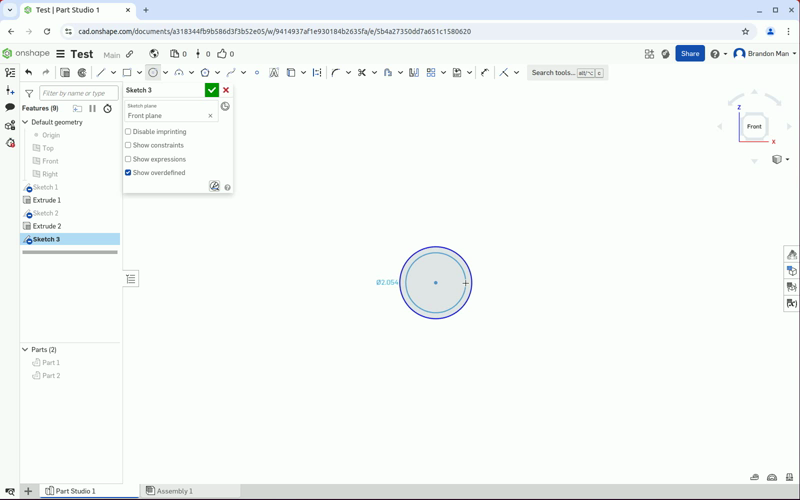
scroll(6)
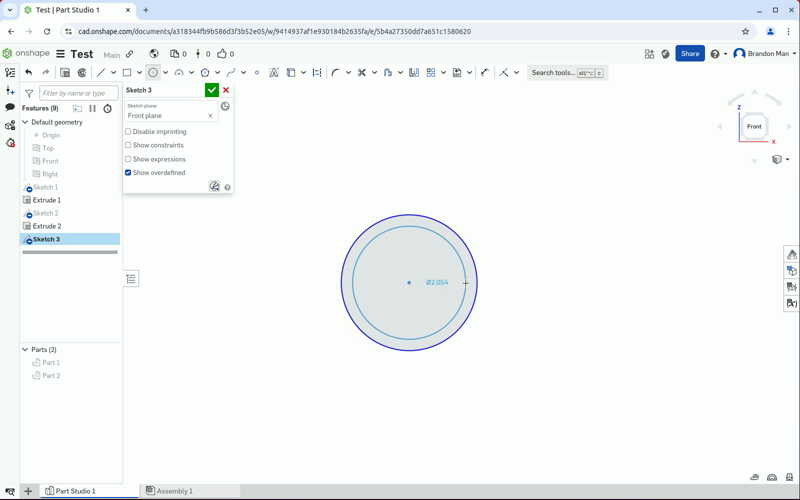
click(465, 282)
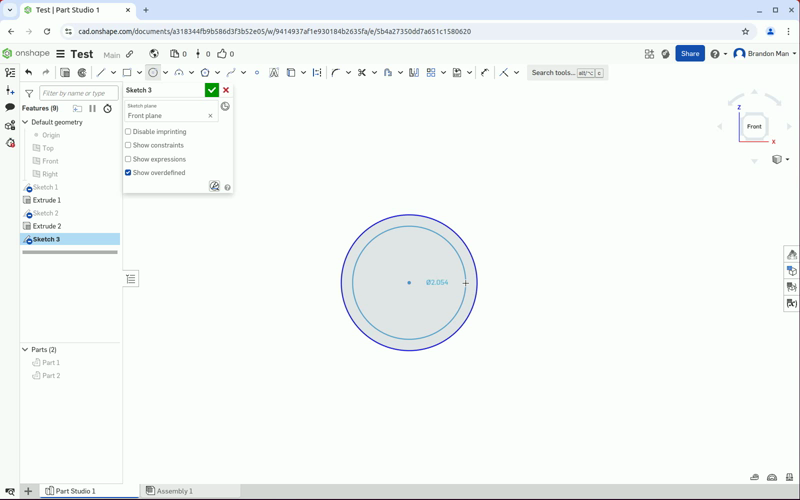
scroll(-6)
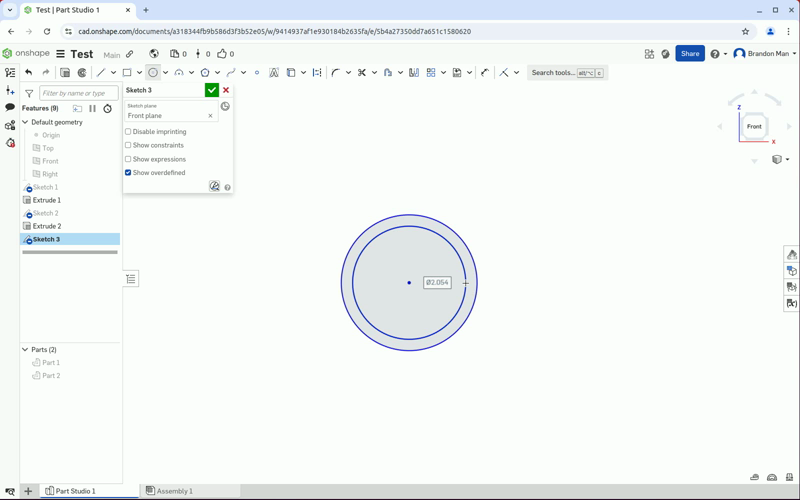
scroll(-6)
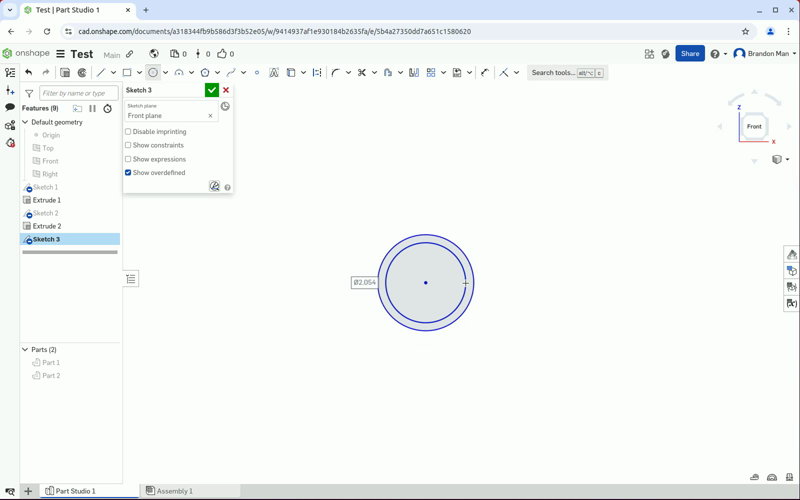
scroll(-6)
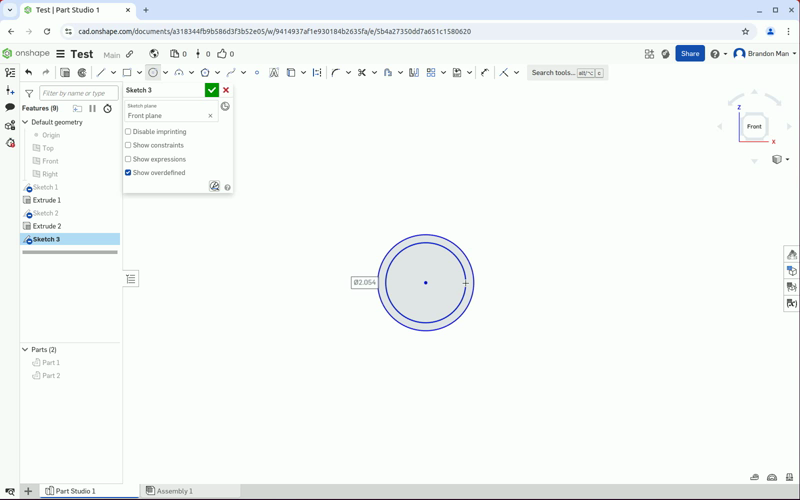
scroll(-6)
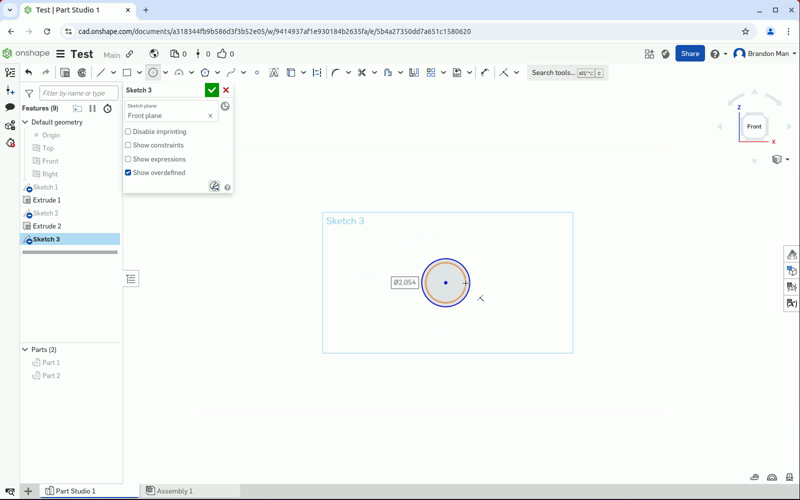
scroll(-6)
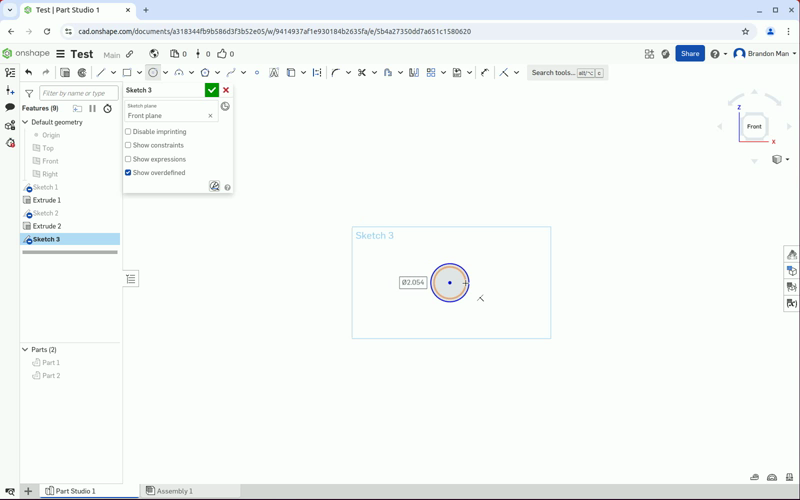
scroll(-6)
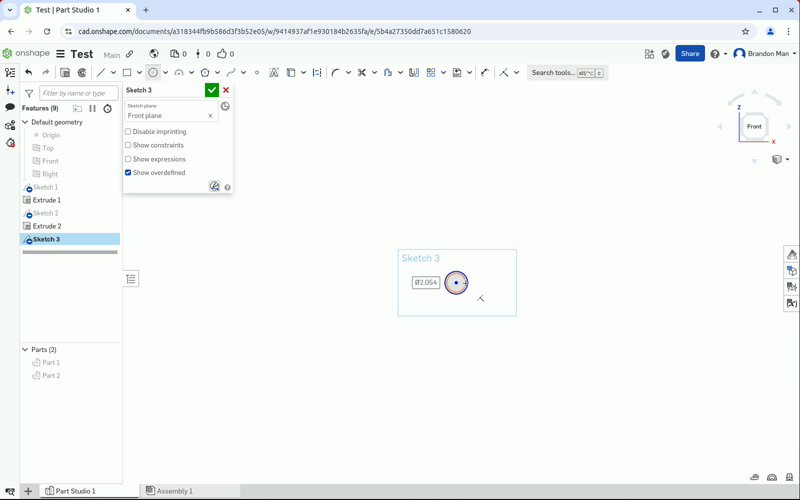
scroll(-6)
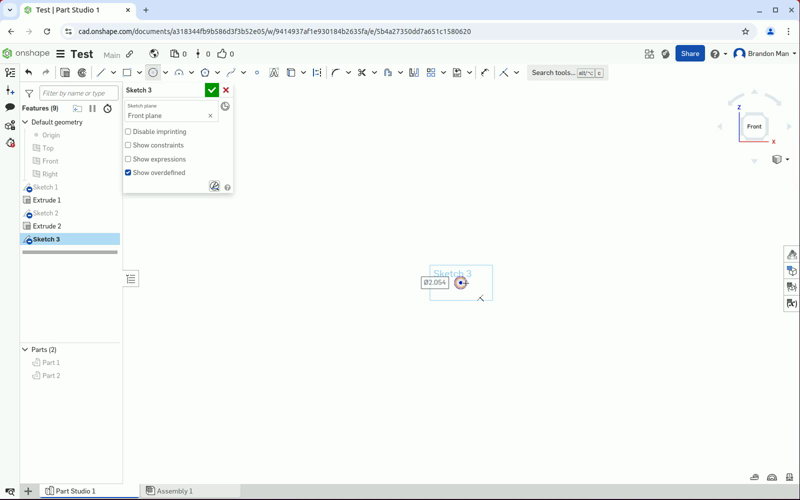
key(esc)
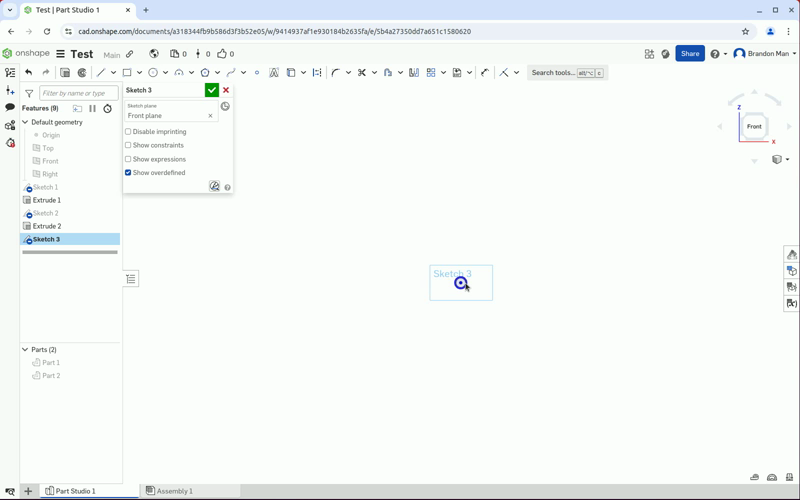
mouse_move(465, 285)
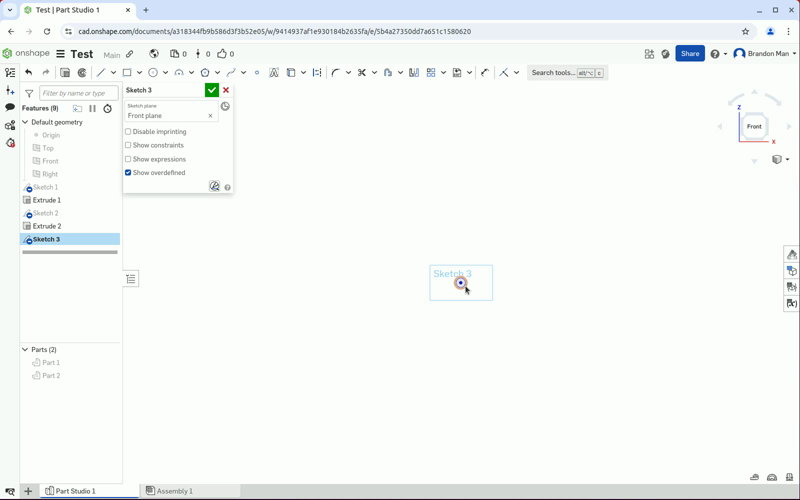
scroll(6)
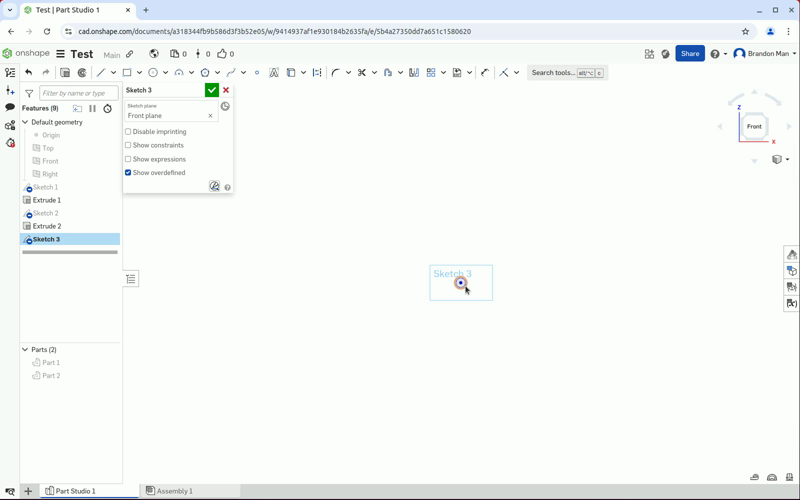
scroll(6)
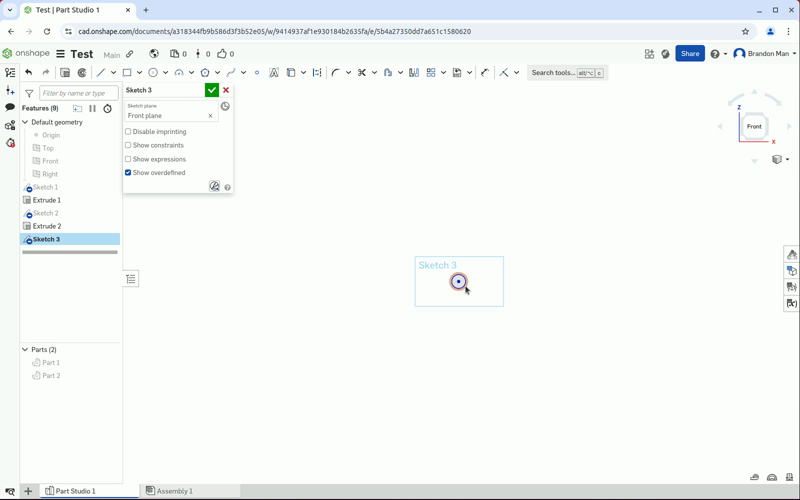
scroll(6)
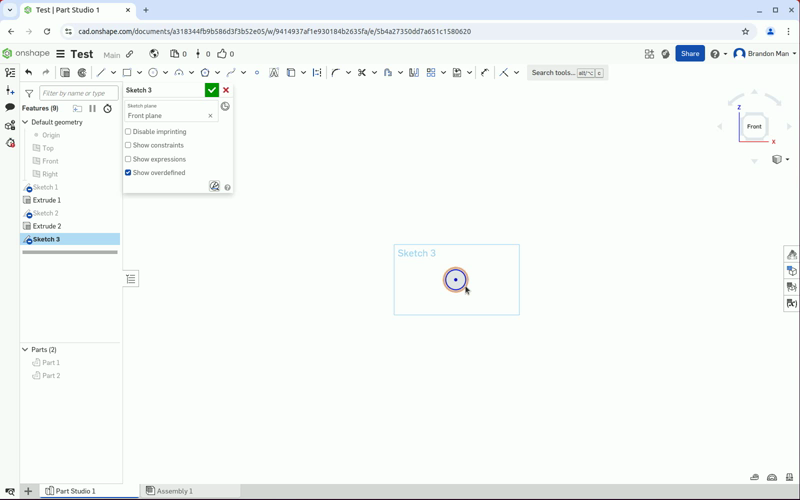
scroll(6)
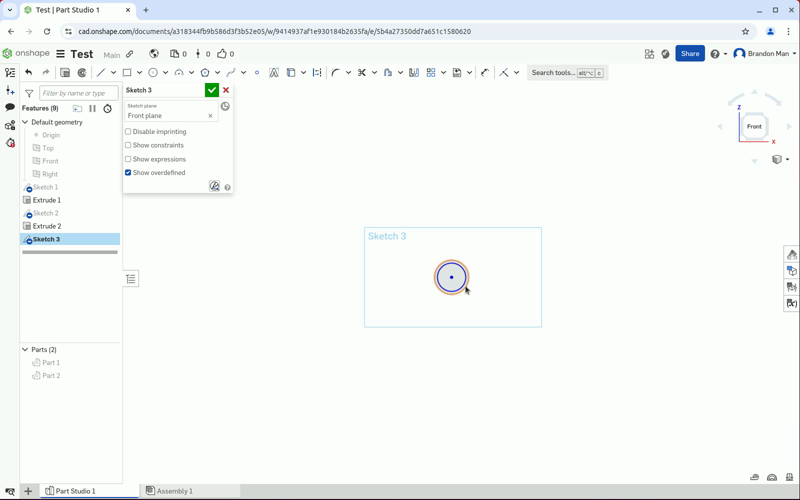
scroll(6)
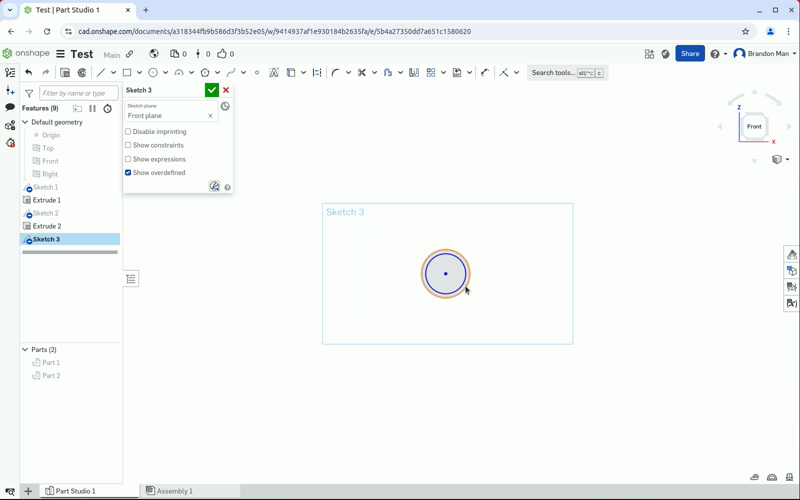
scroll(6)
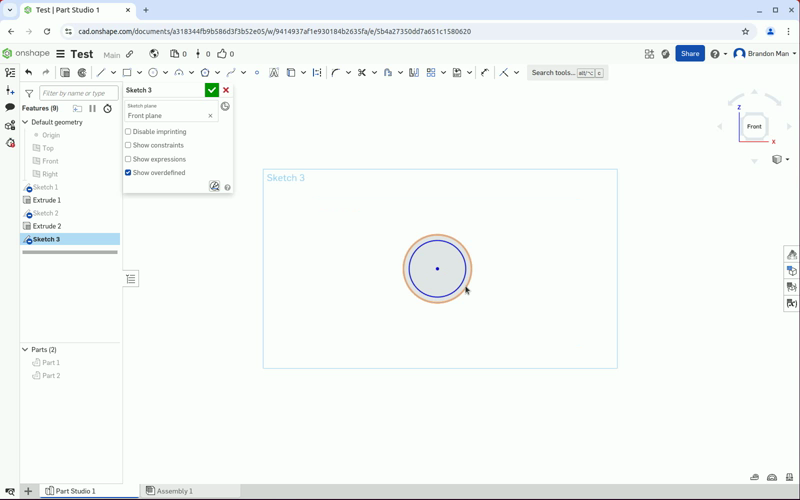
scroll(6)
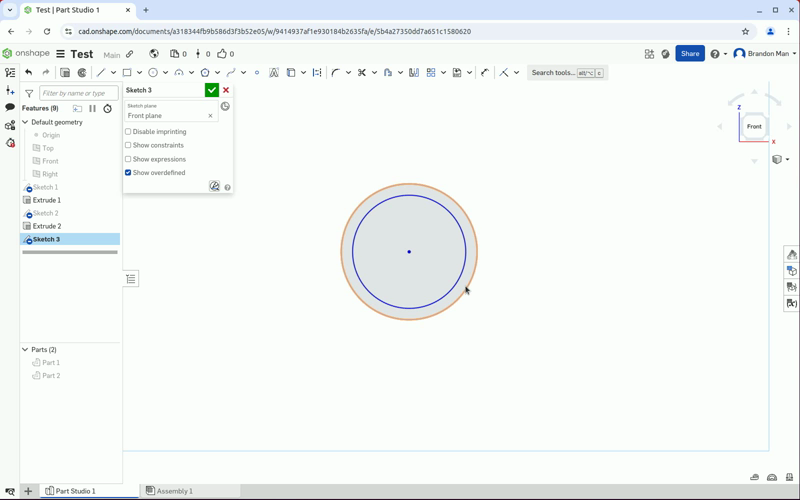
click(465, 285)
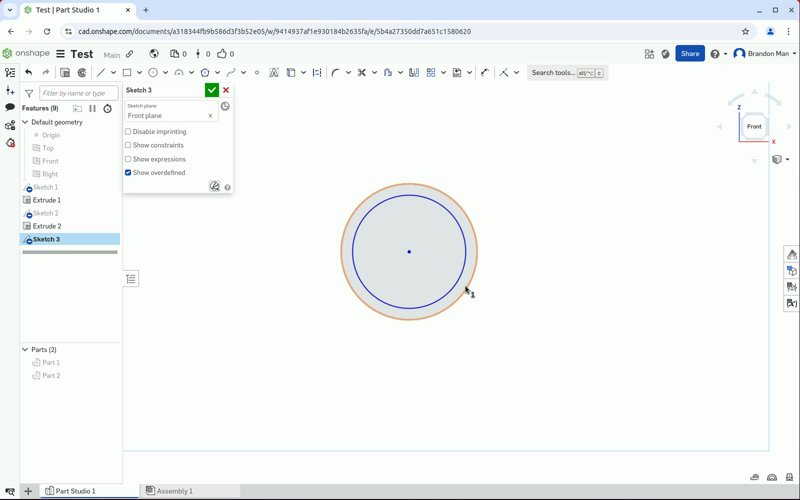
scroll(-6)
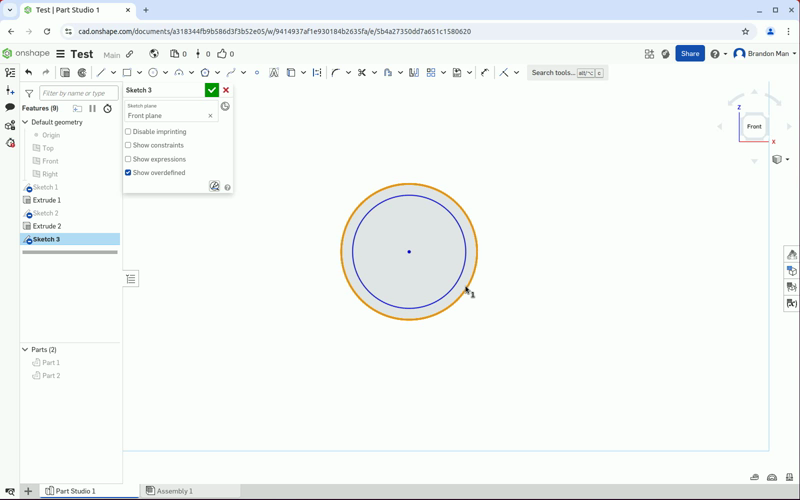
scroll(-6)
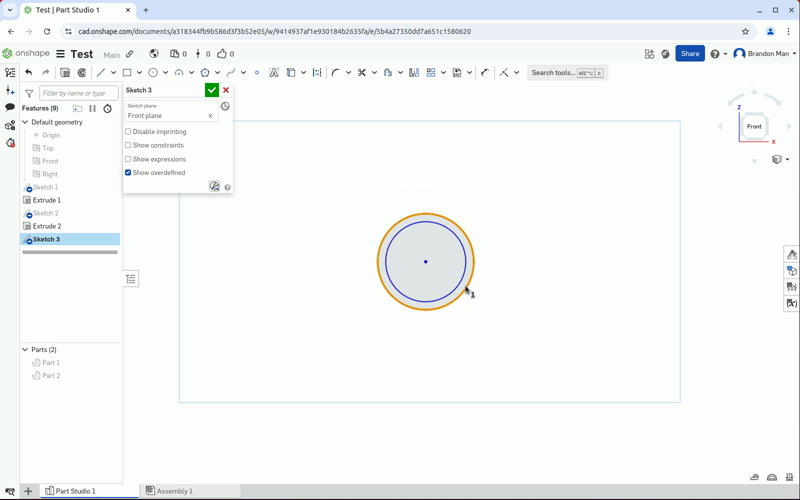
scroll(-6)
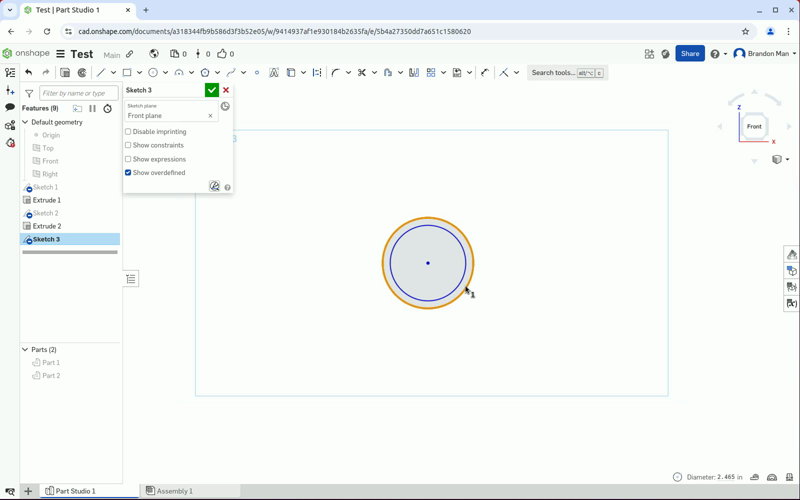
scroll(-6)
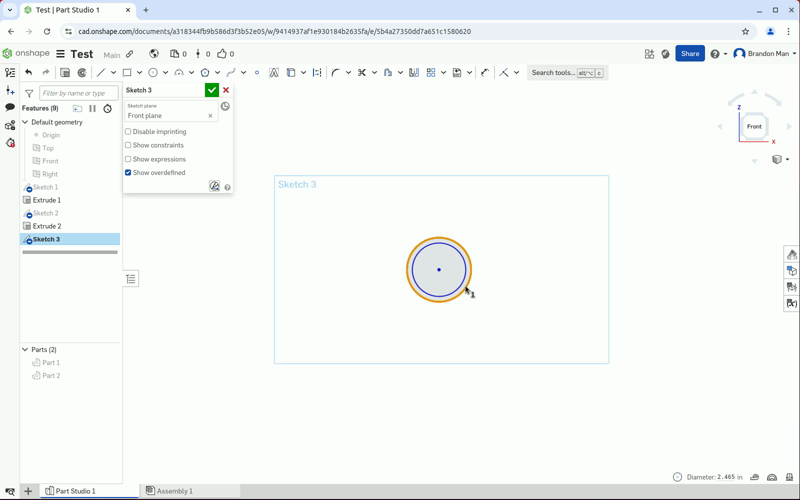
scroll(-6)
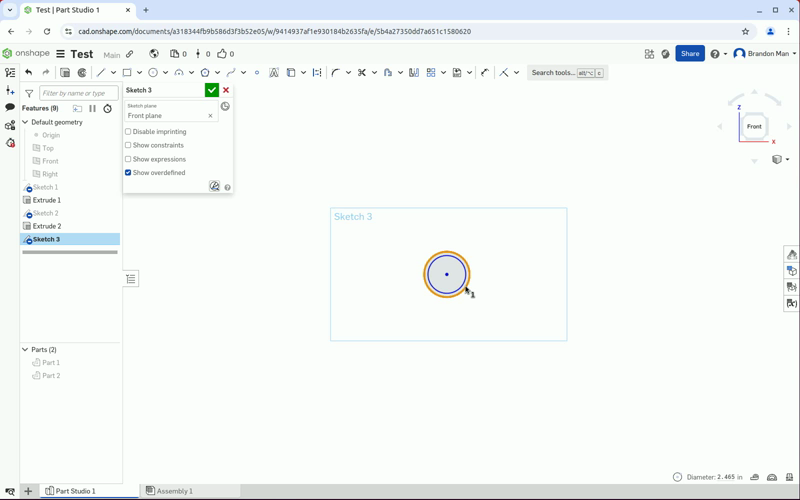
scroll(-6)
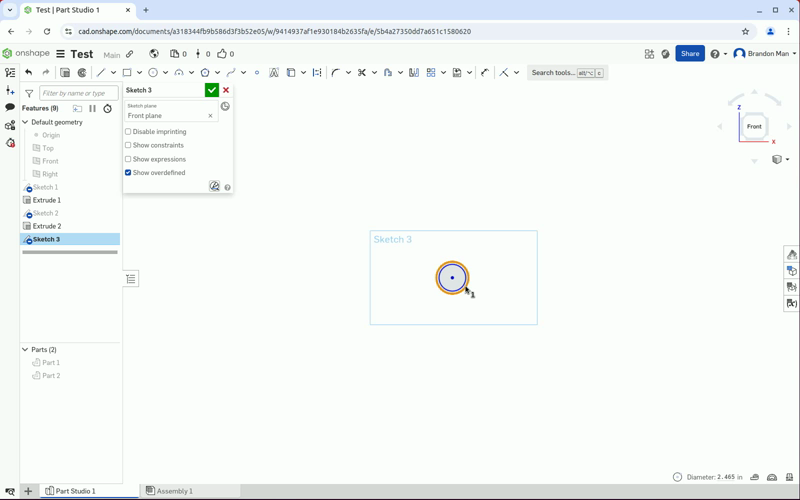
scroll(-6)
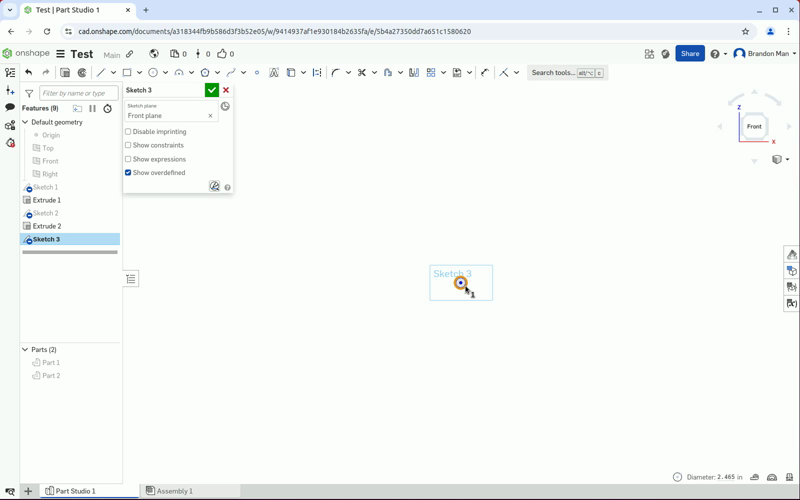
mouse_move(73, 352)
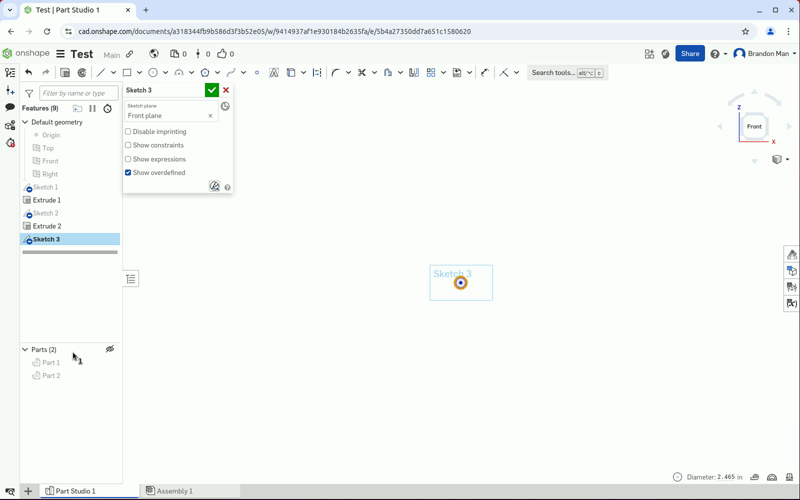
key(shift+y)
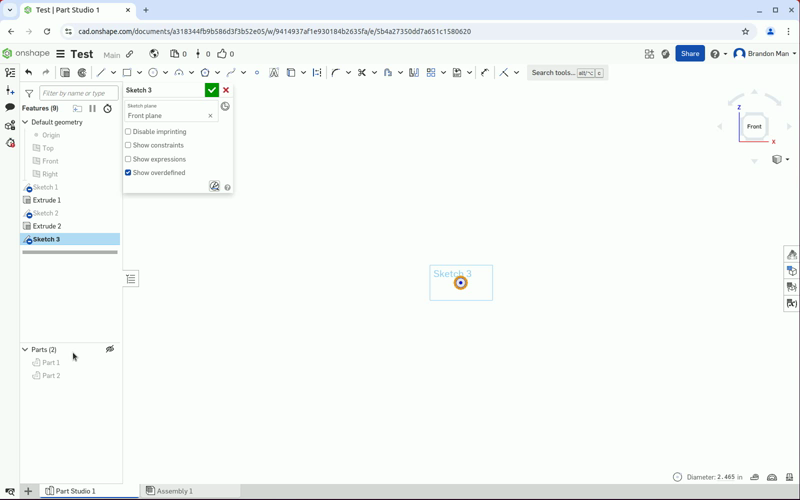
key(shift+e)
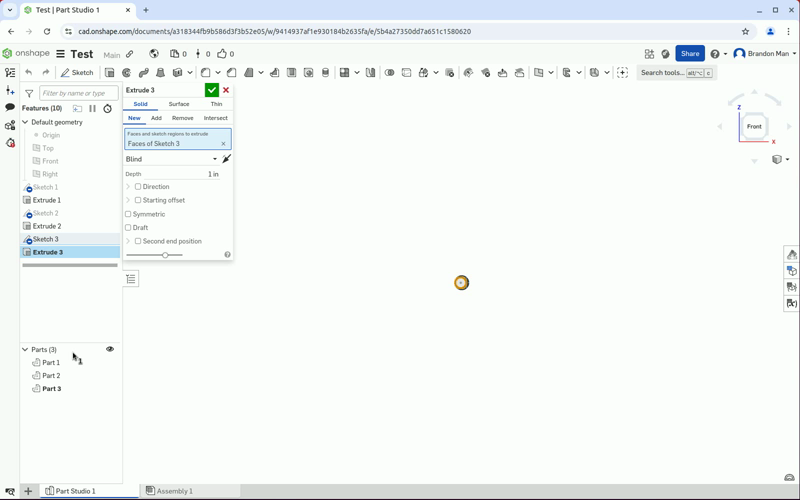
mouse_move(143, 106)
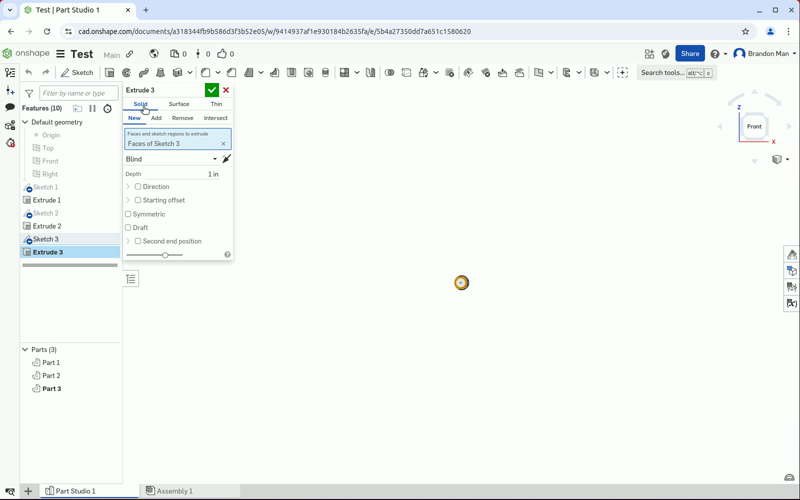
click(143, 106)
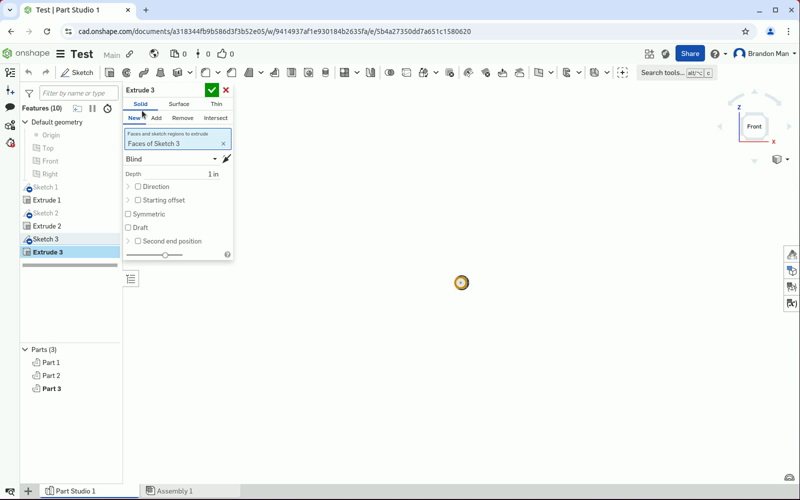
mouse_move(137, 120)
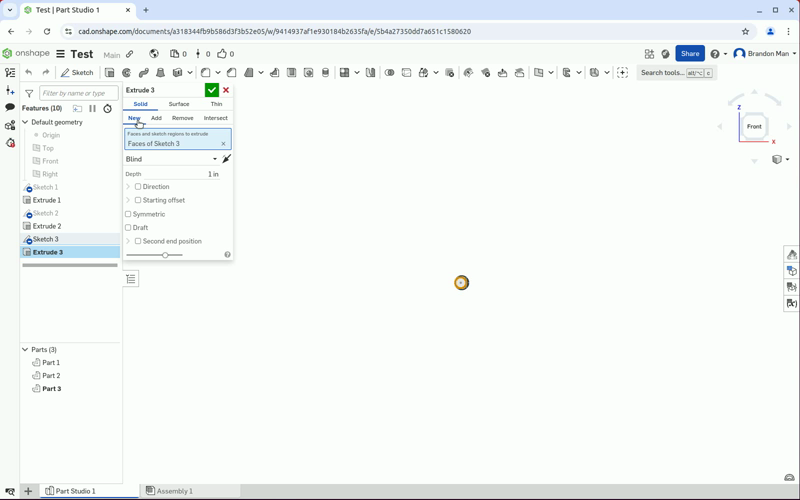
click(137, 120)
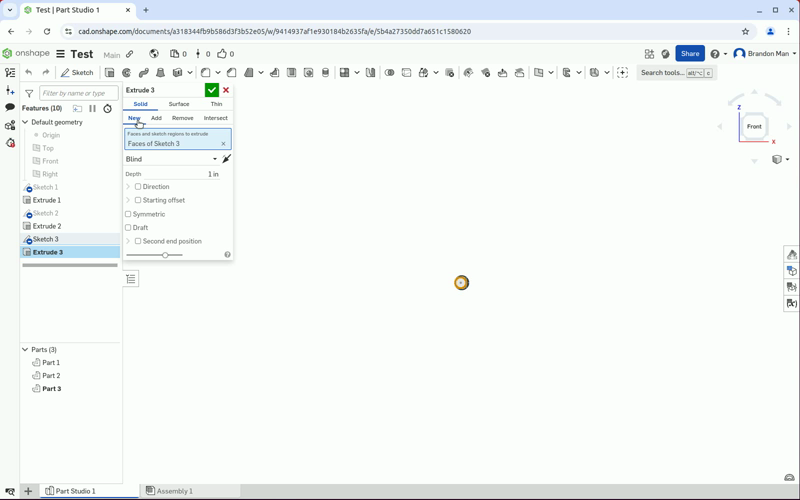
key(tab, 4)
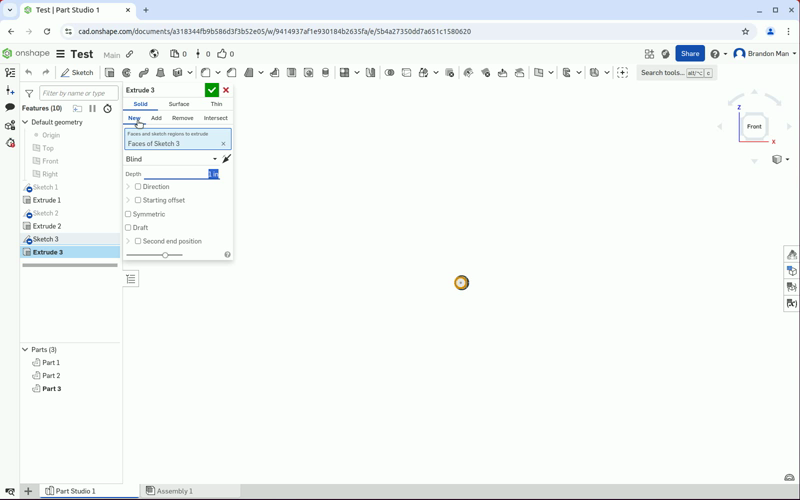
text(18.775)
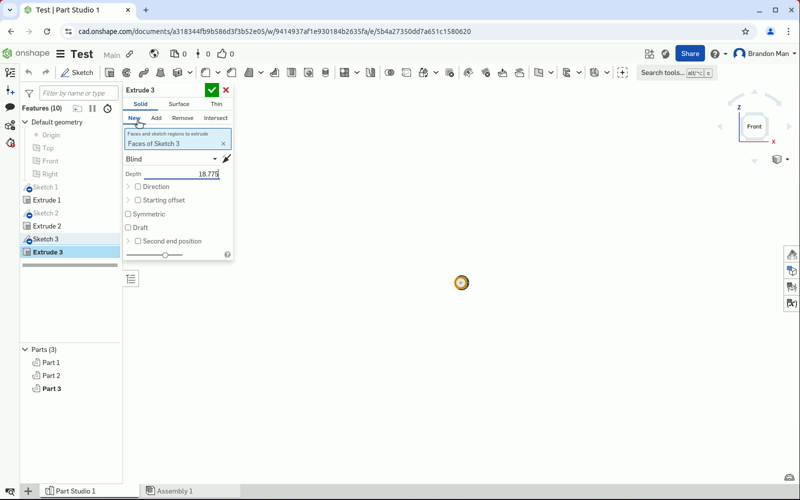
key(enter)
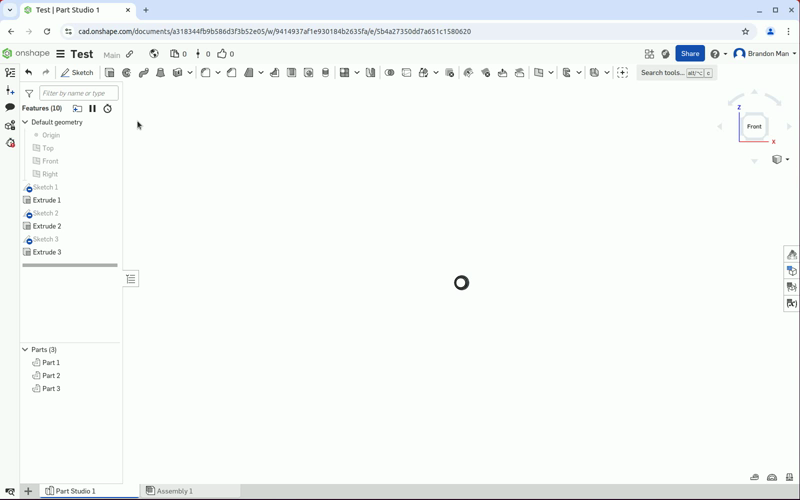
key(shift+h)
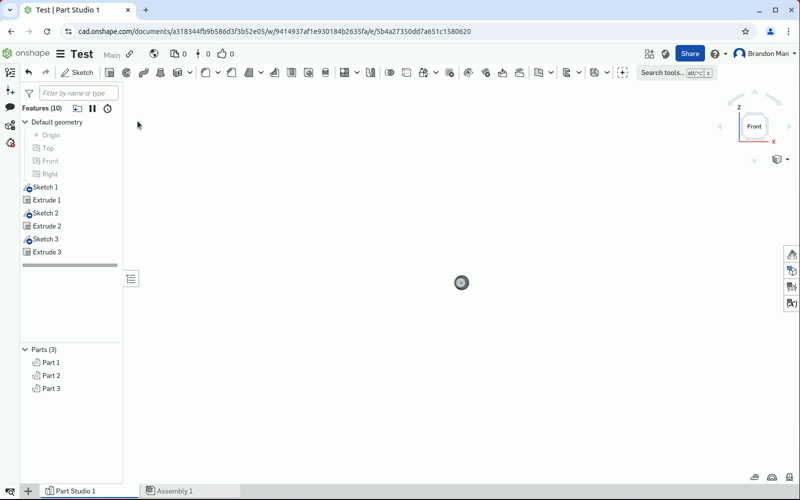
key(shift+h)
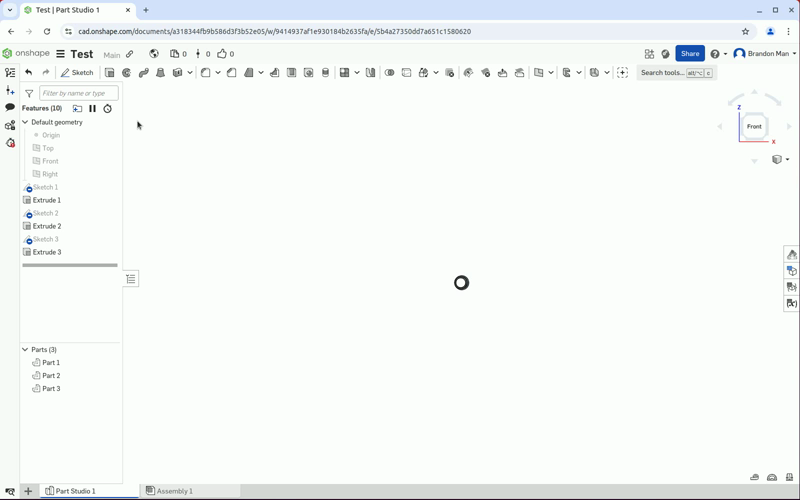
mouse_move(73, 189)
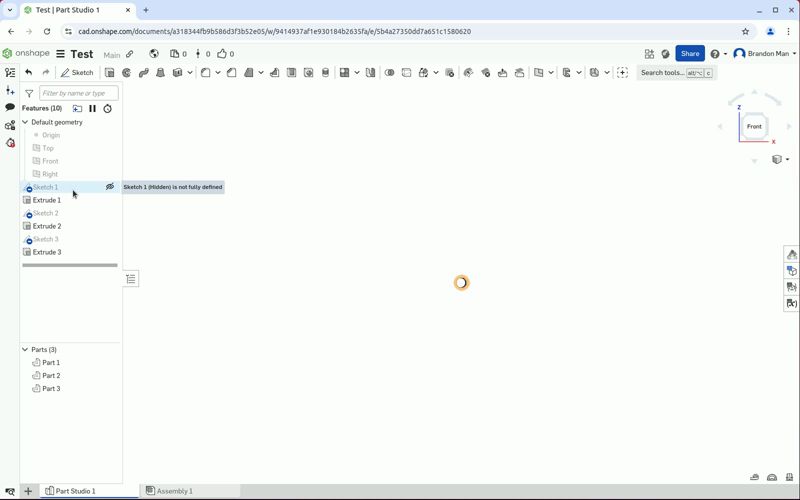
click(73, 189)
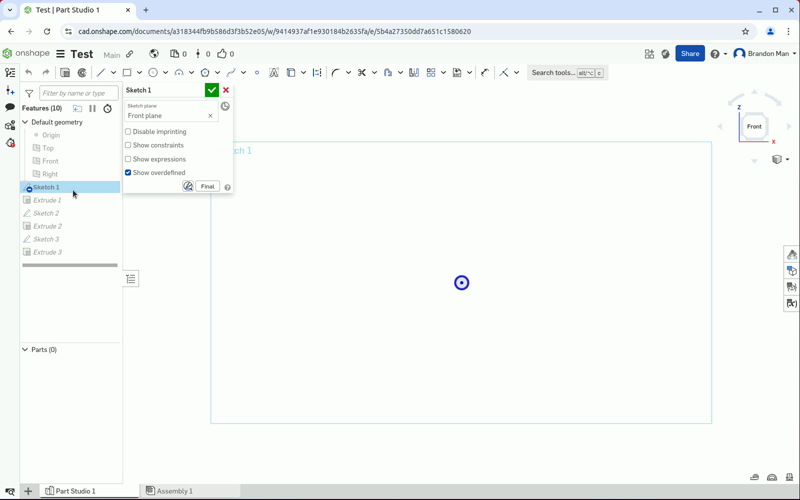
mouse_move(229, 92)
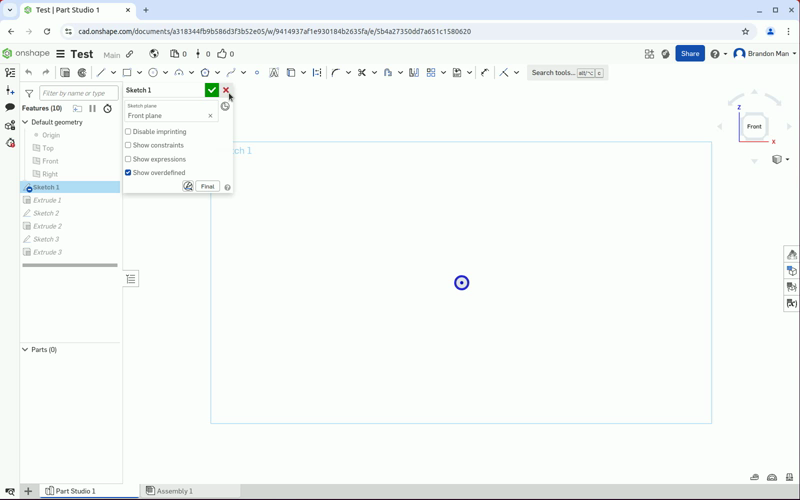
click(229, 92)
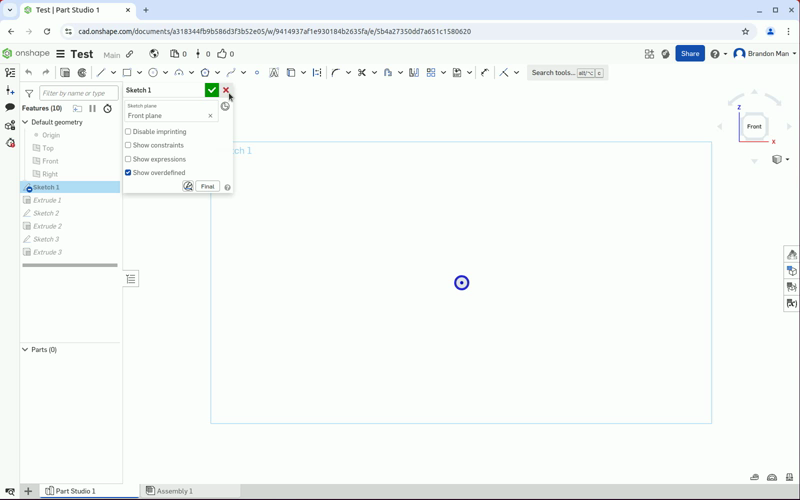
key(shift+s)
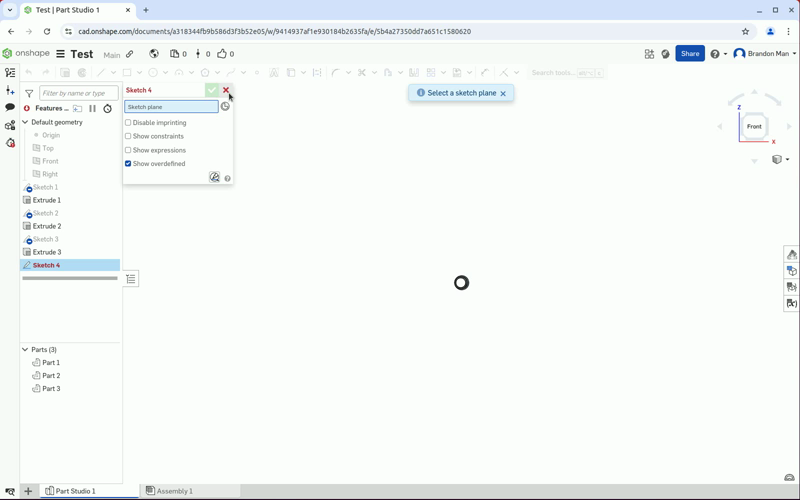
mouse_move(73, 163)
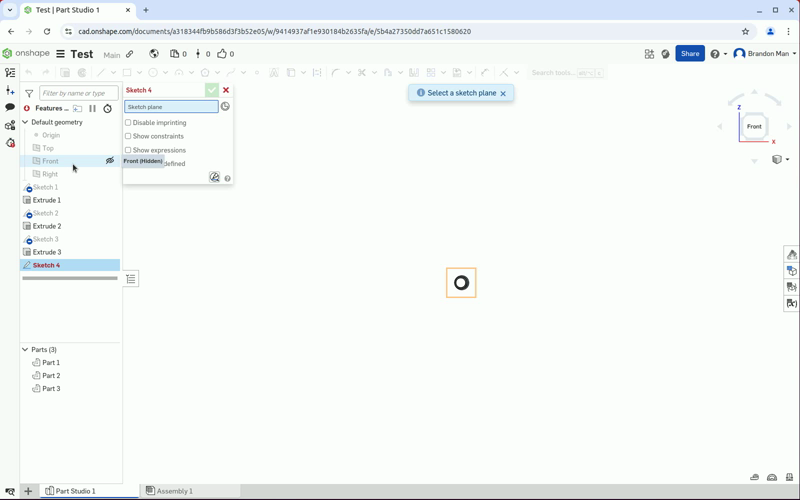
click(73, 163)
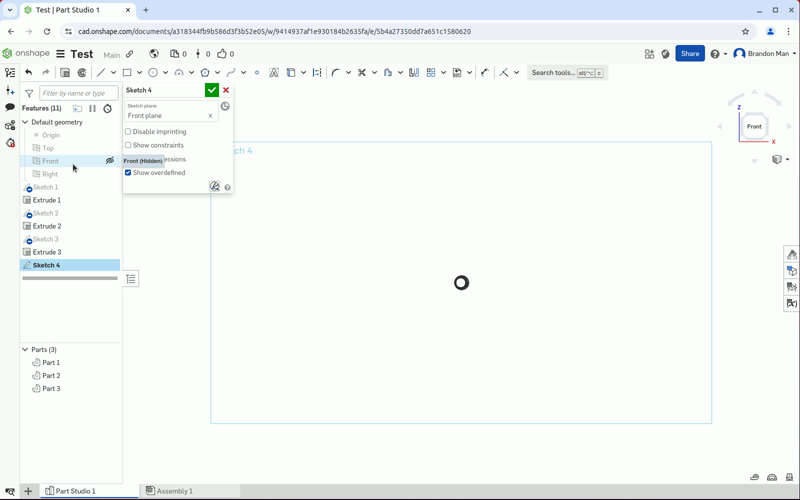
mouse_move(73, 352)
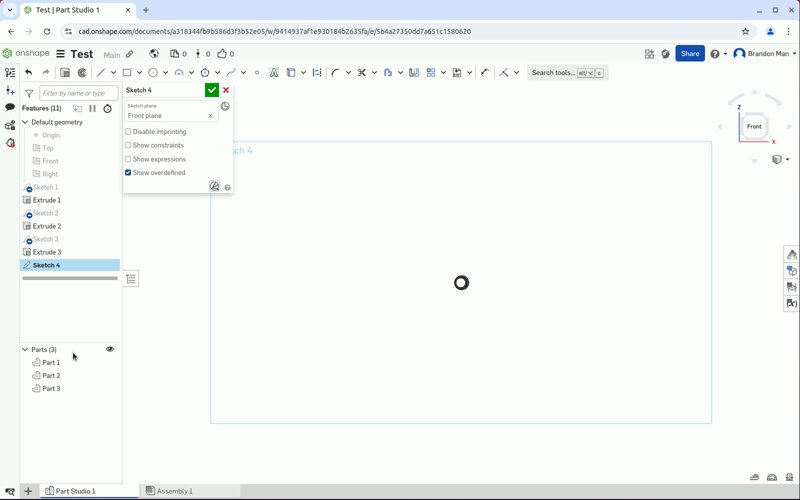
key(y)
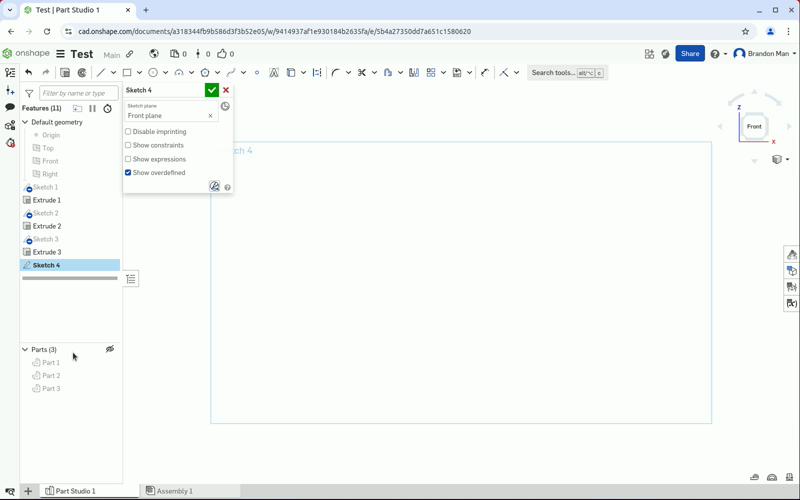
key(a)
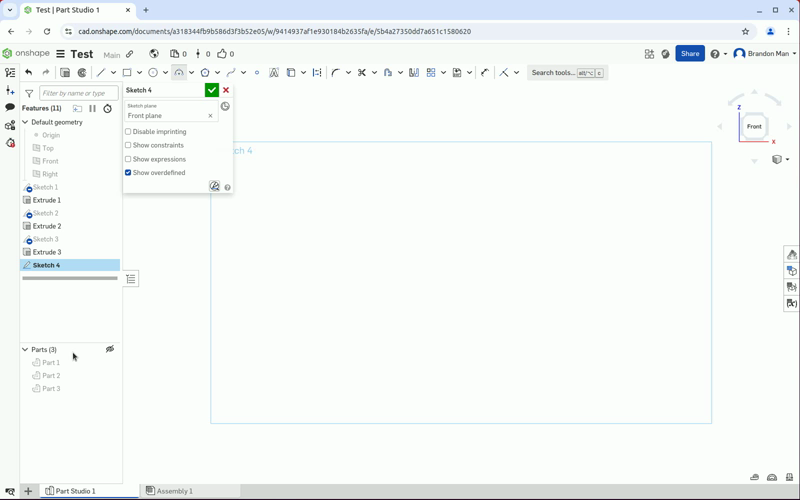
key_down(shift)
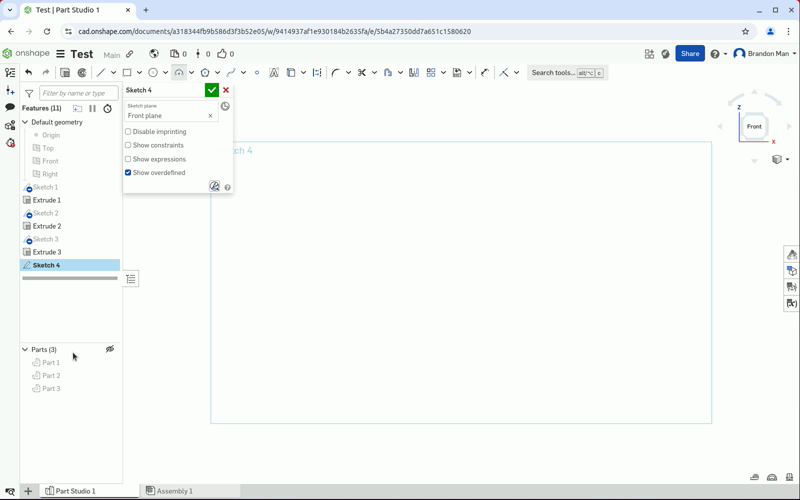
mouse_move(460, 288)
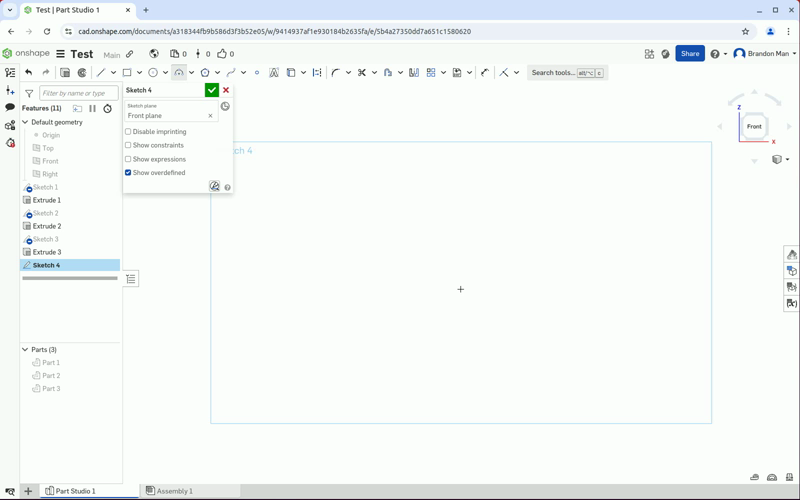
click(460, 288)
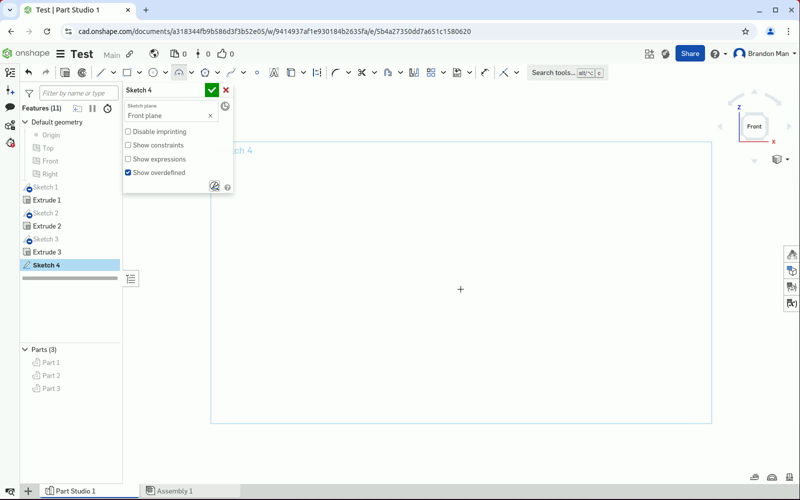
key_up(shift)
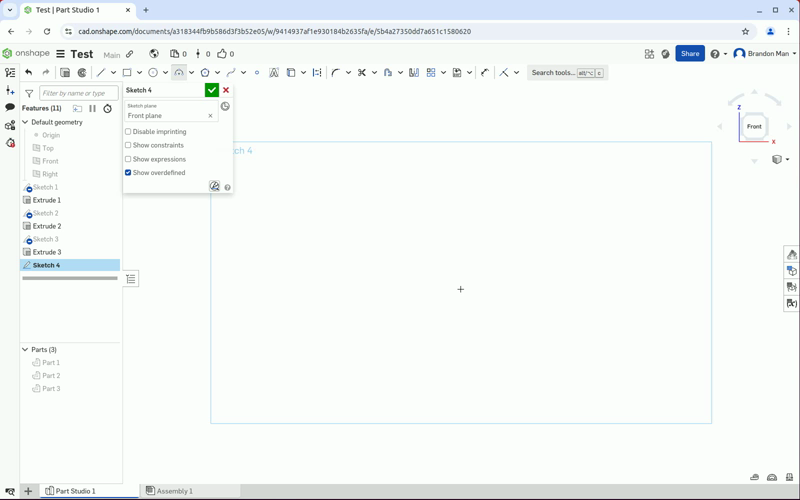
key_down(shift)
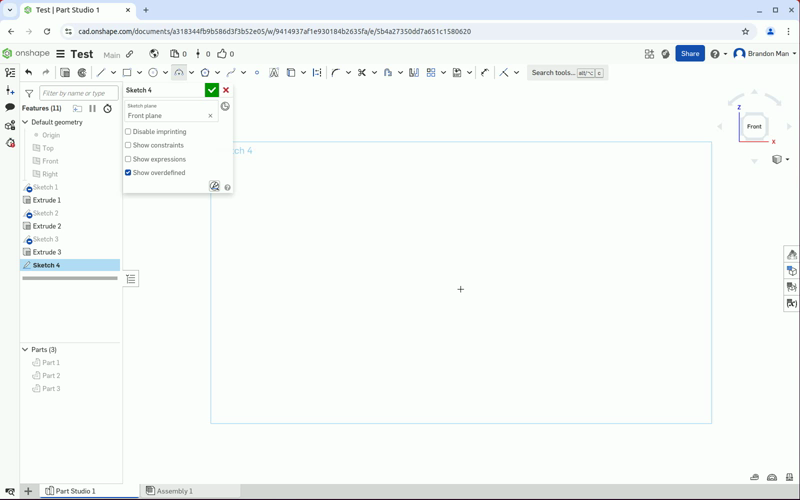
mouse_move(461, 288)
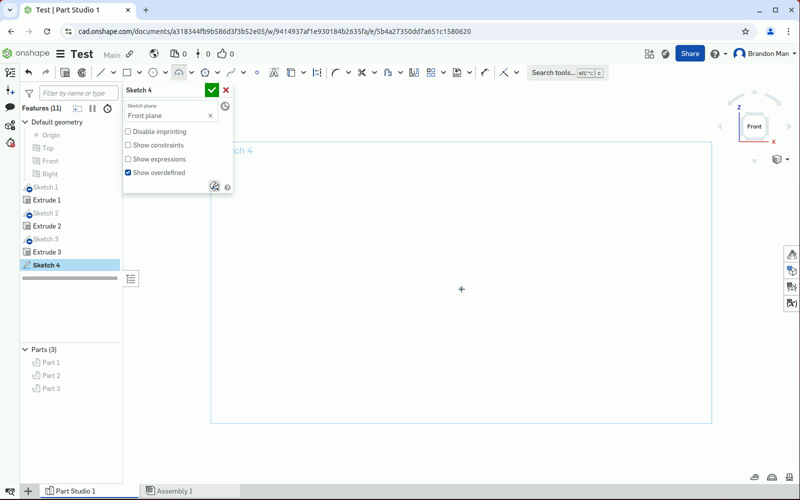
scroll(6)
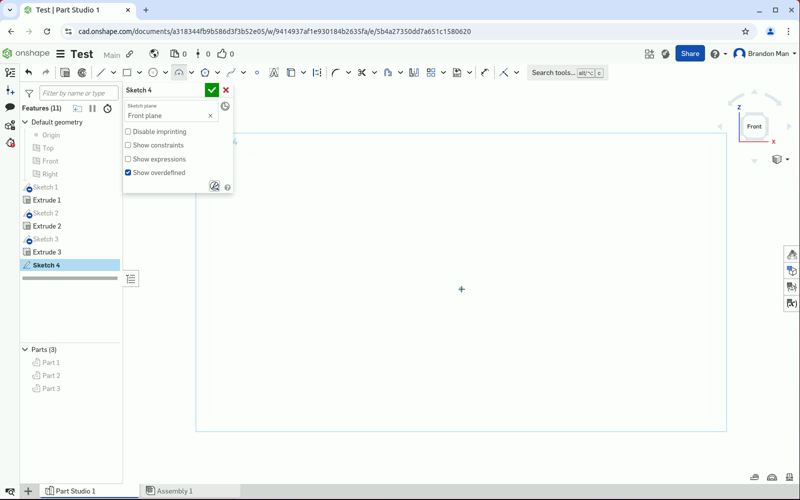
scroll(6)
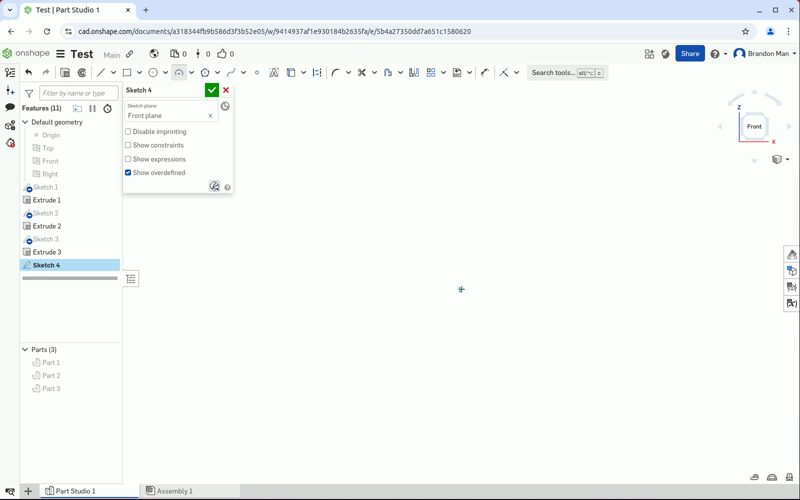
scroll(6)
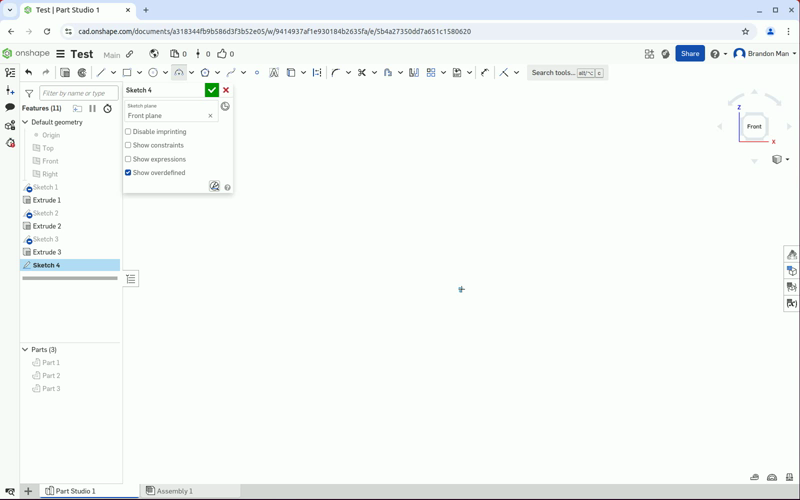
scroll(6)
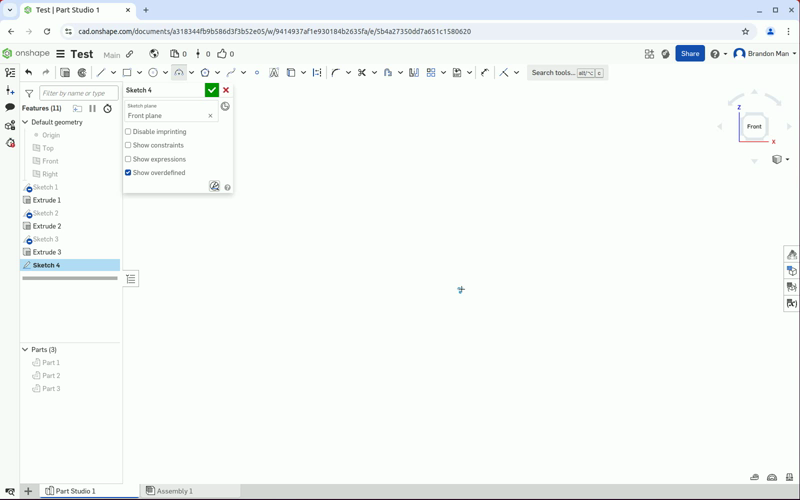
scroll(6)
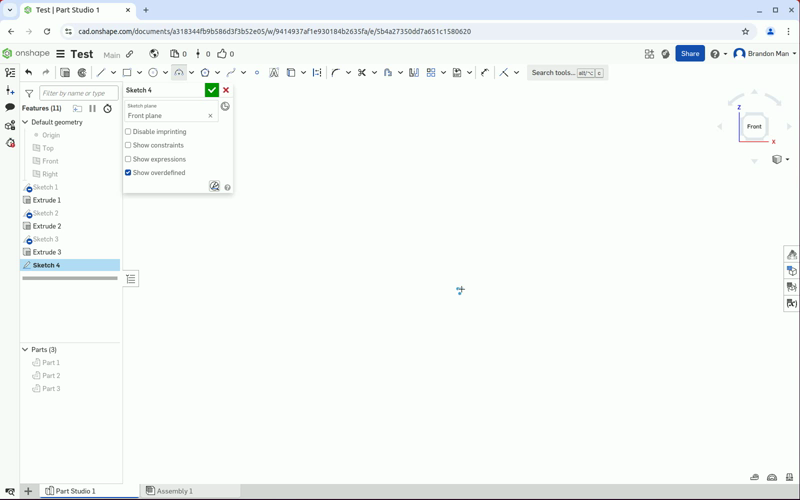
scroll(6)
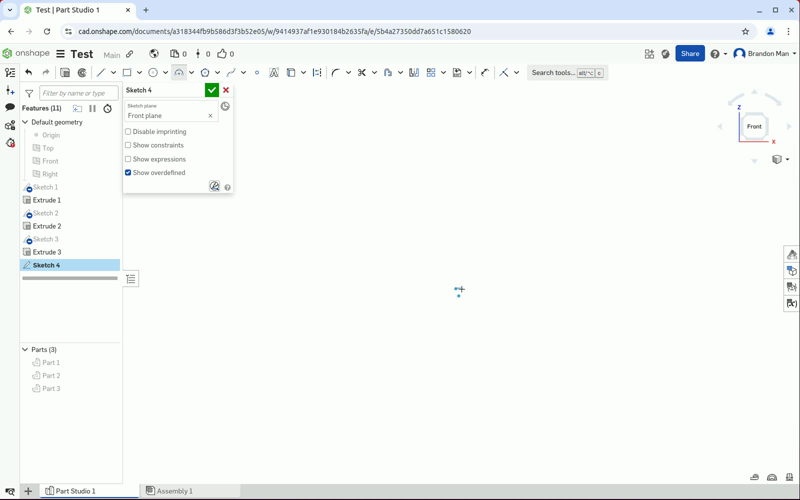
scroll(6)
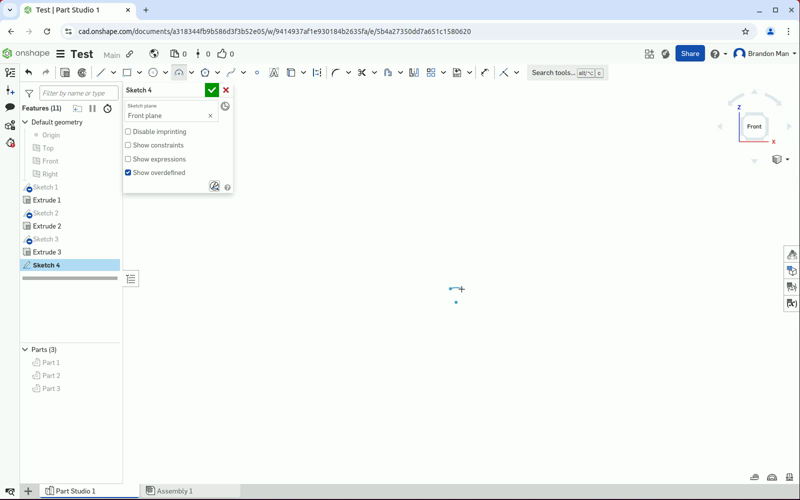
click(461, 288)
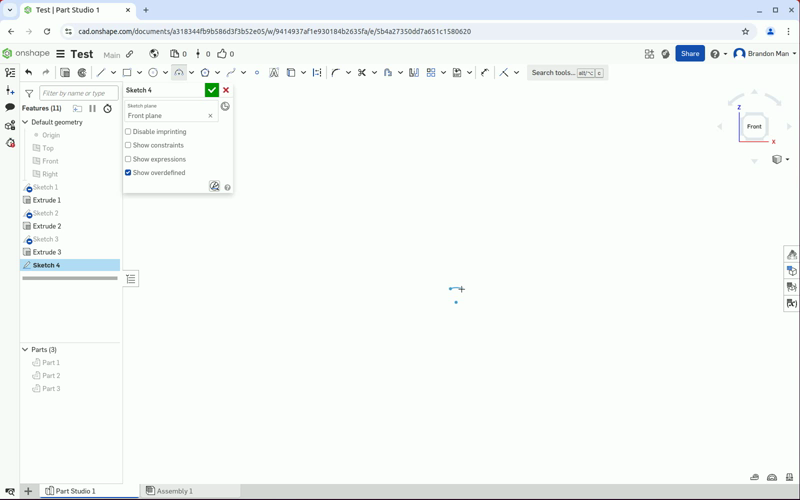
scroll(-6)
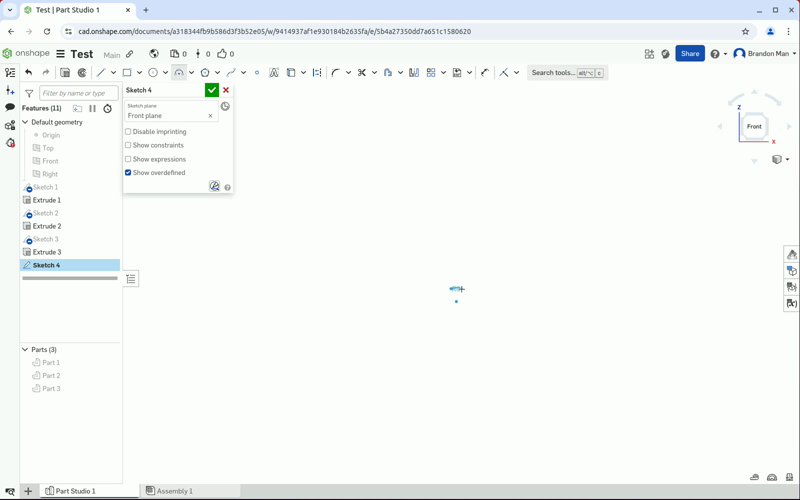
scroll(-6)
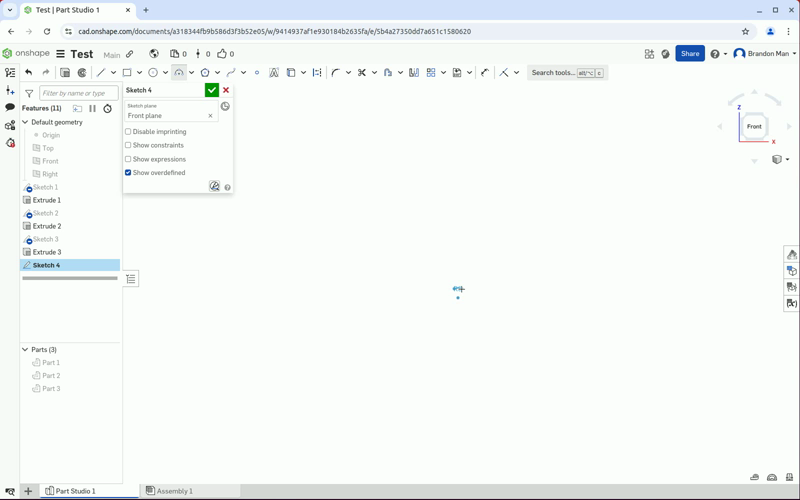
scroll(-6)
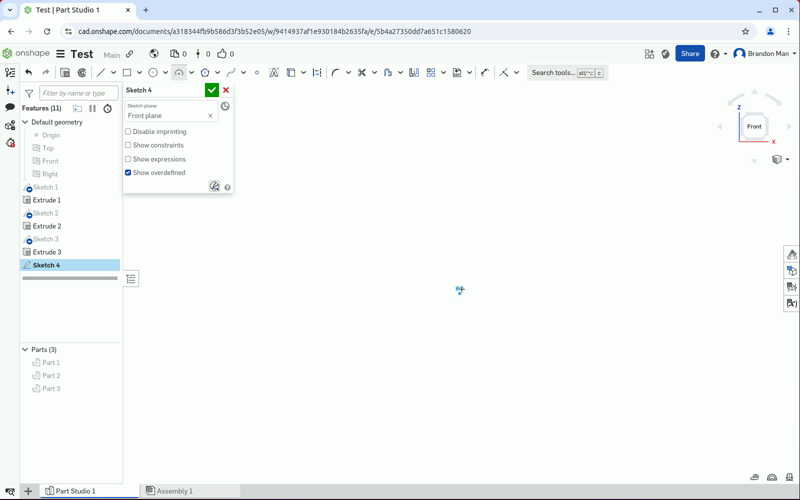
scroll(-6)
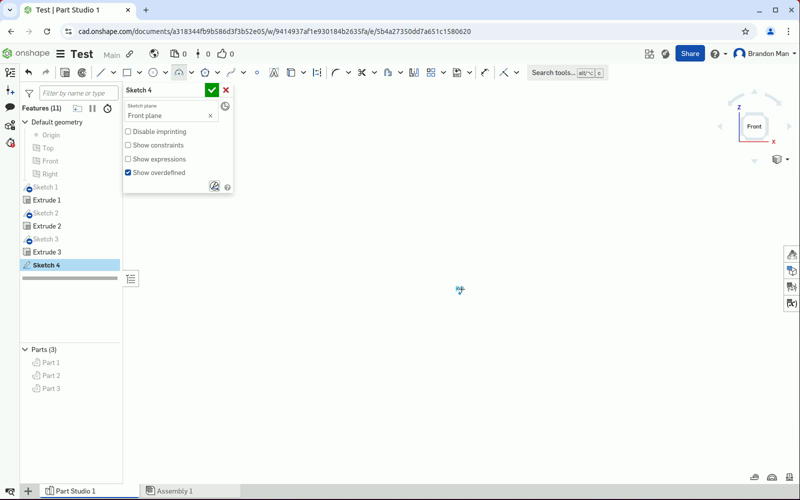
scroll(-6)
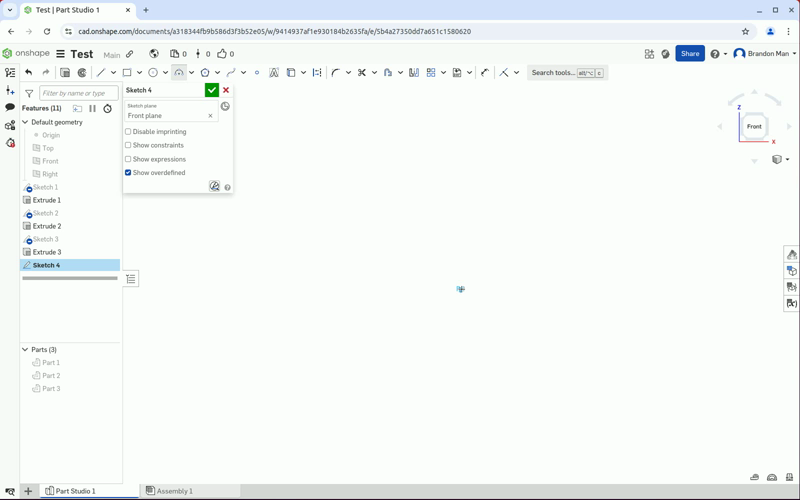
scroll(-6)
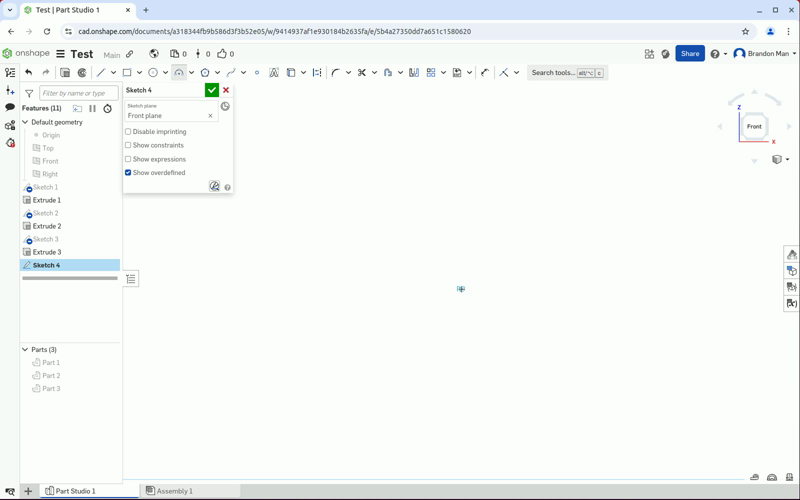
scroll(-6)
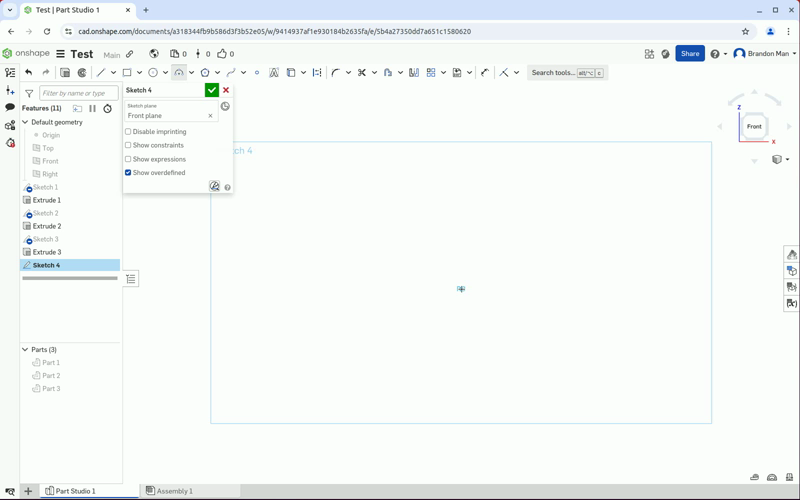
mouse_move(461, 276)
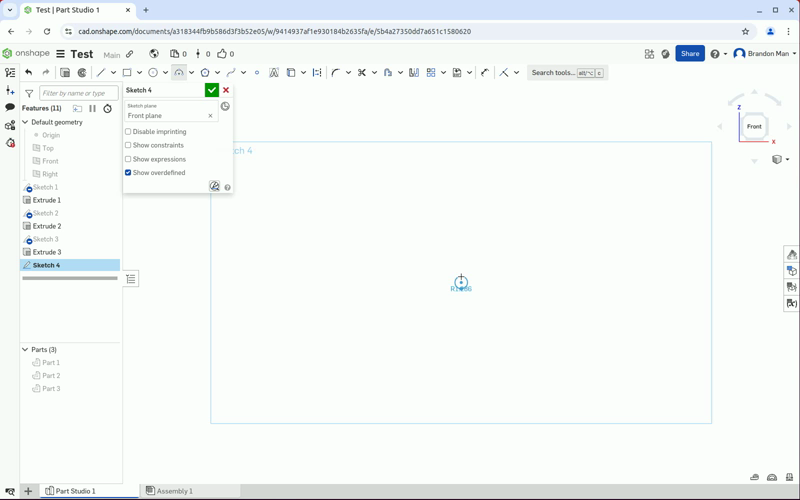
scroll(6)
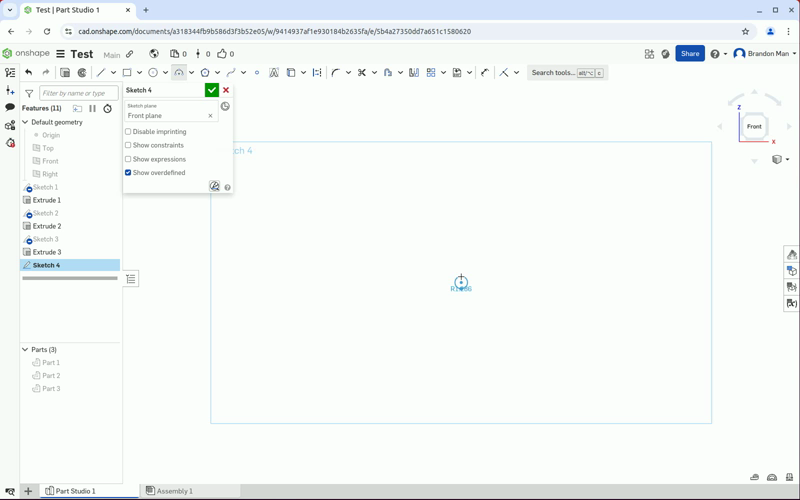
scroll(6)
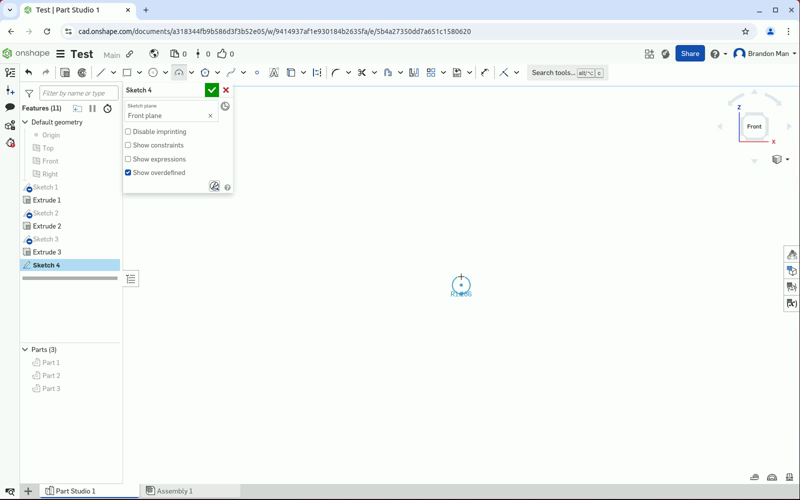
scroll(6)
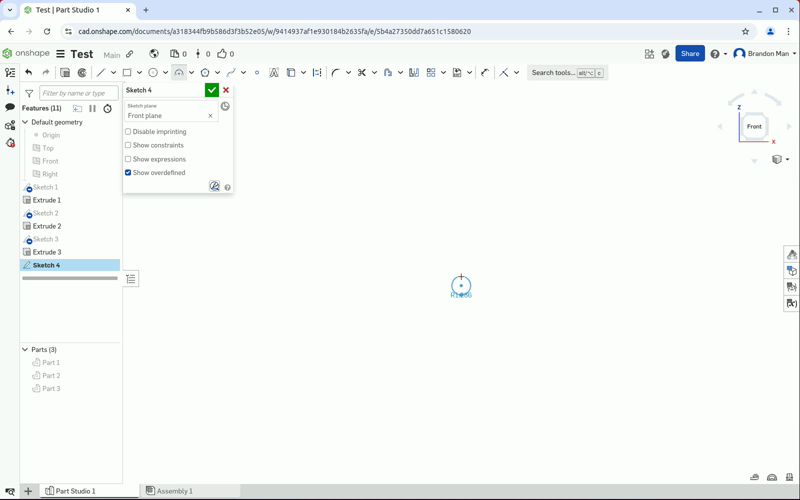
scroll(6)
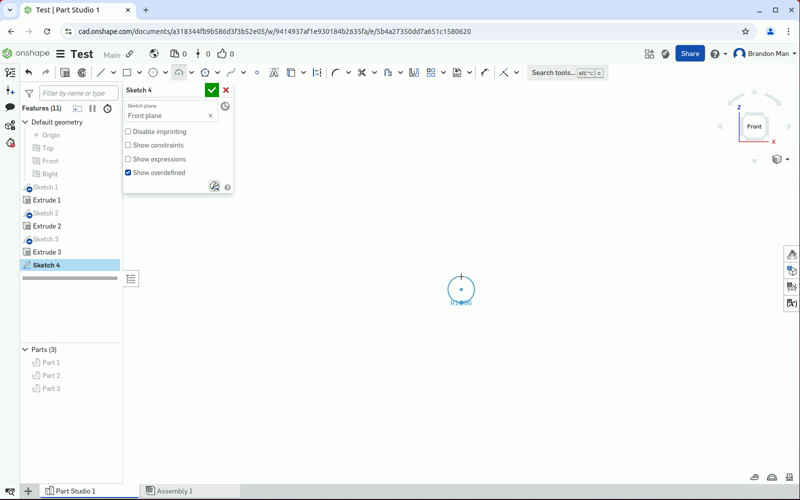
scroll(6)
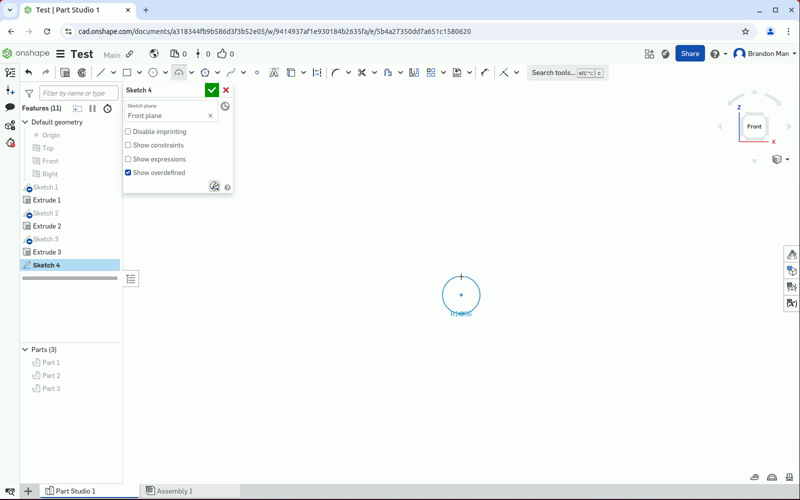
scroll(6)
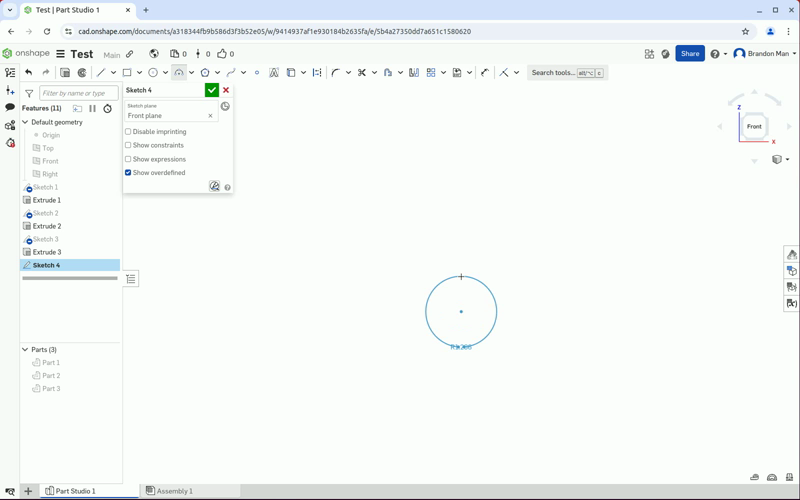
scroll(6)
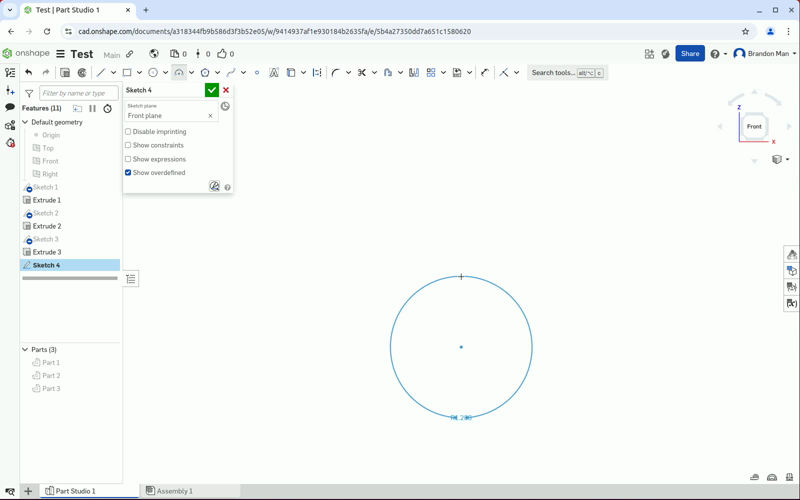
click(461, 276)
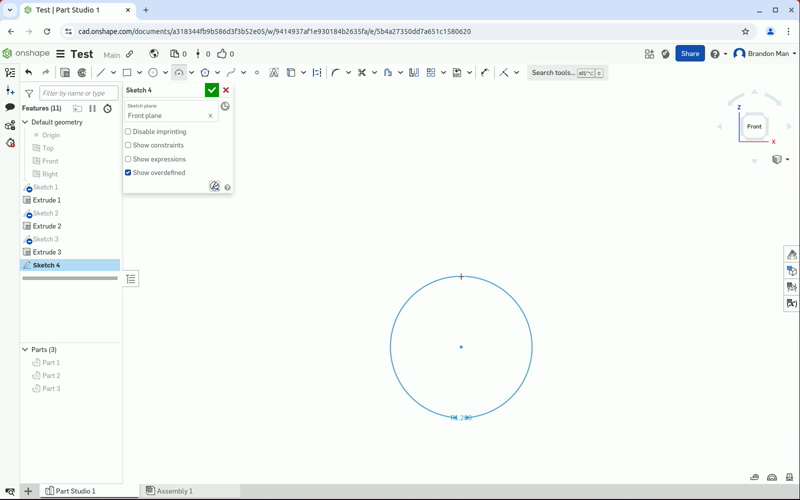
scroll(-6)
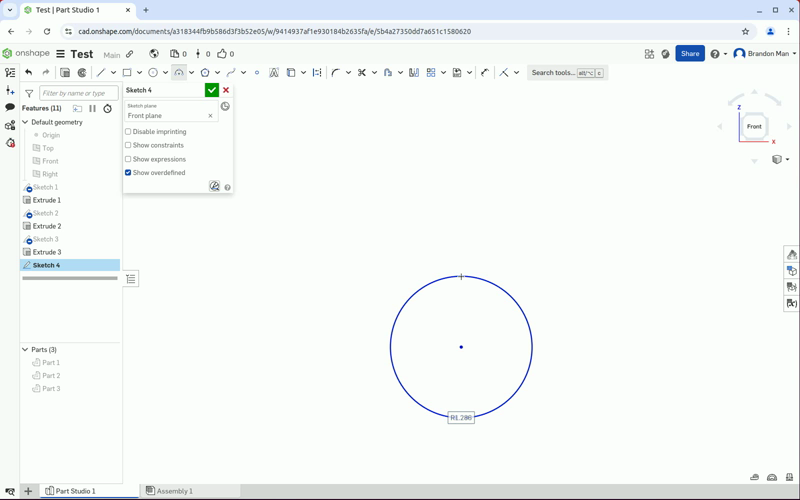
scroll(-6)
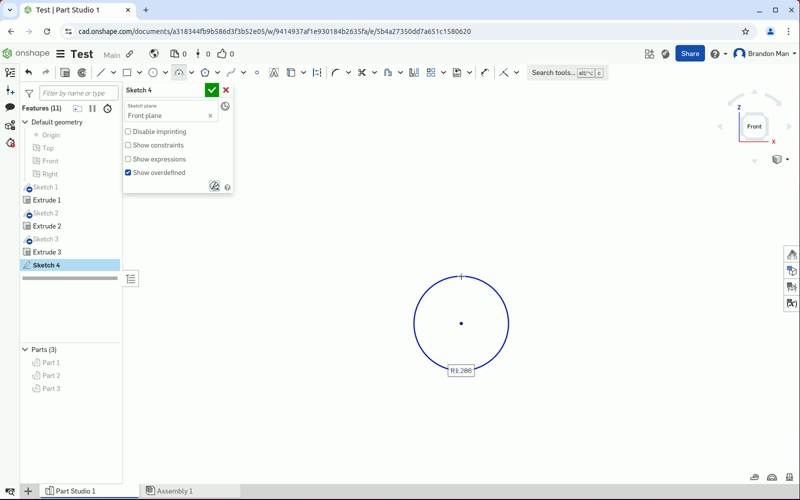
scroll(-6)
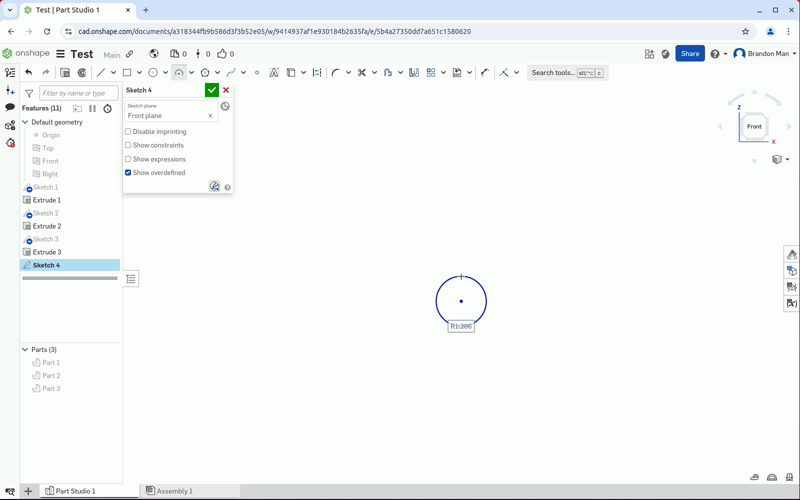
scroll(-6)
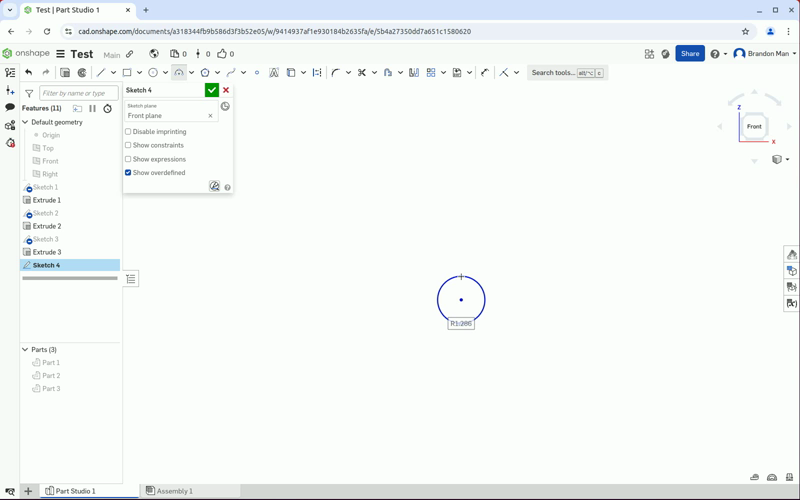
scroll(-6)
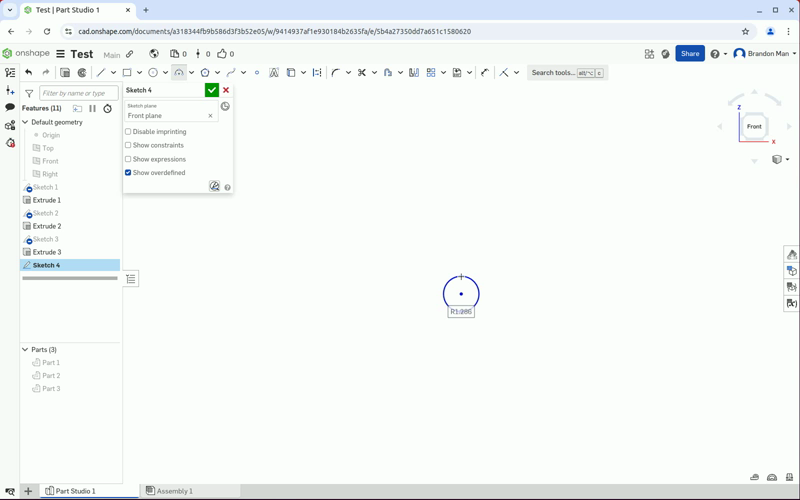
scroll(-6)
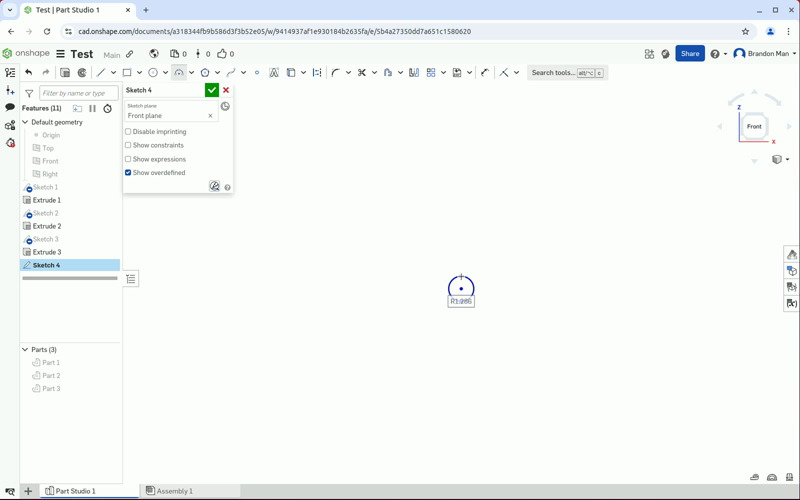
scroll(-6)
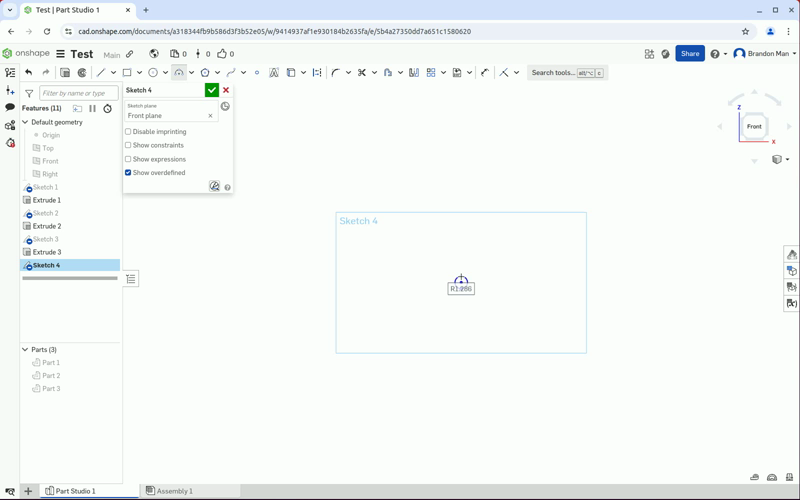
key_up(shift)
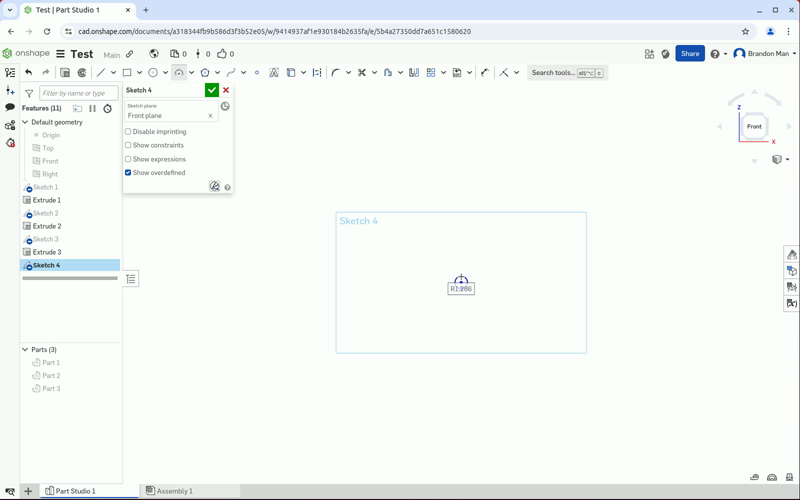
key(esc)
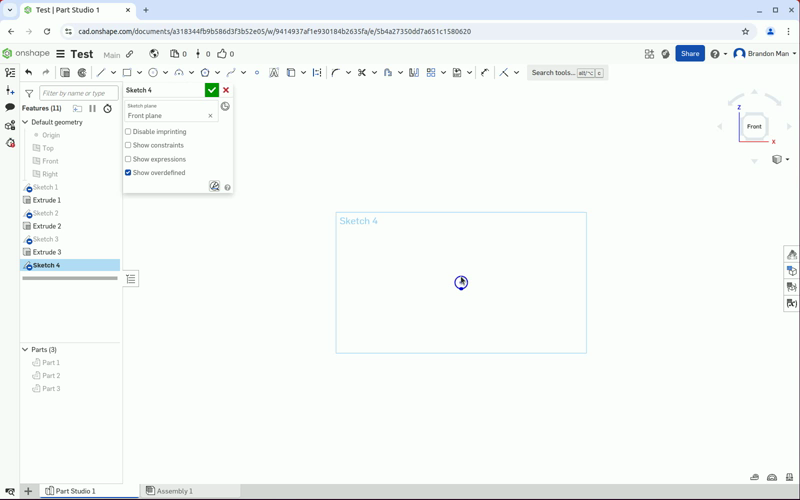
key(l)
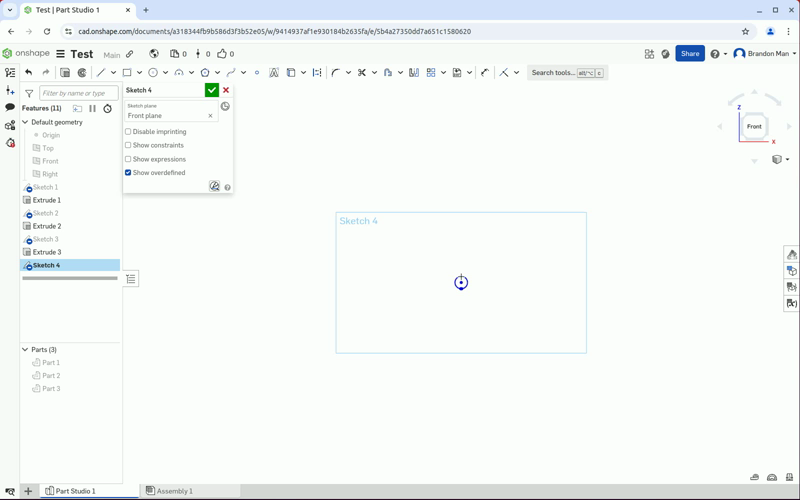
mouse_move(461, 288)
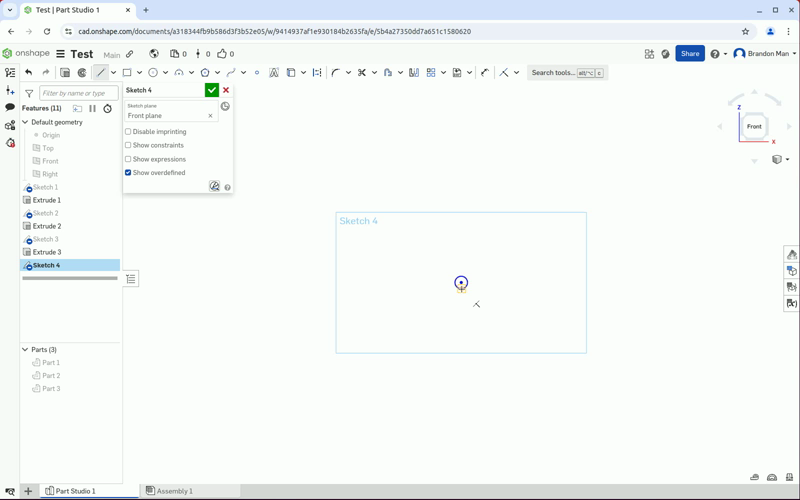
scroll(6)
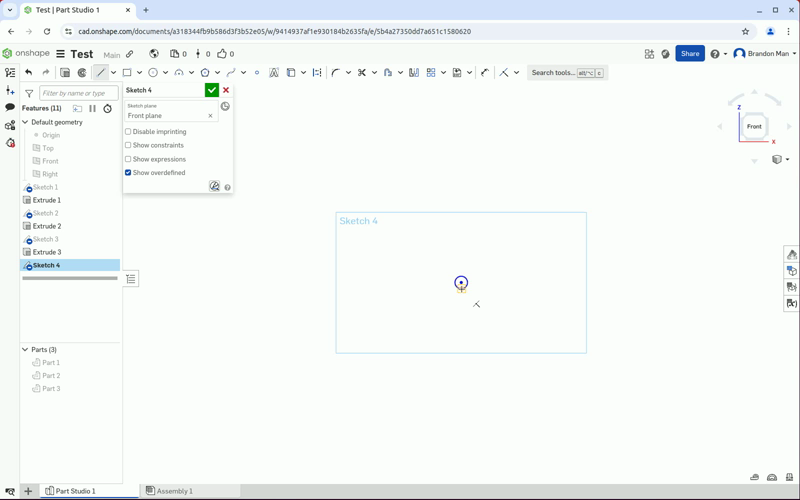
scroll(6)
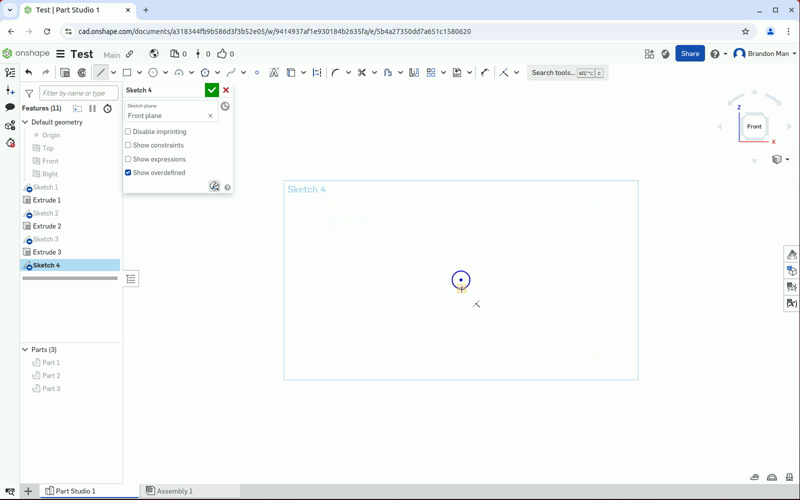
scroll(6)
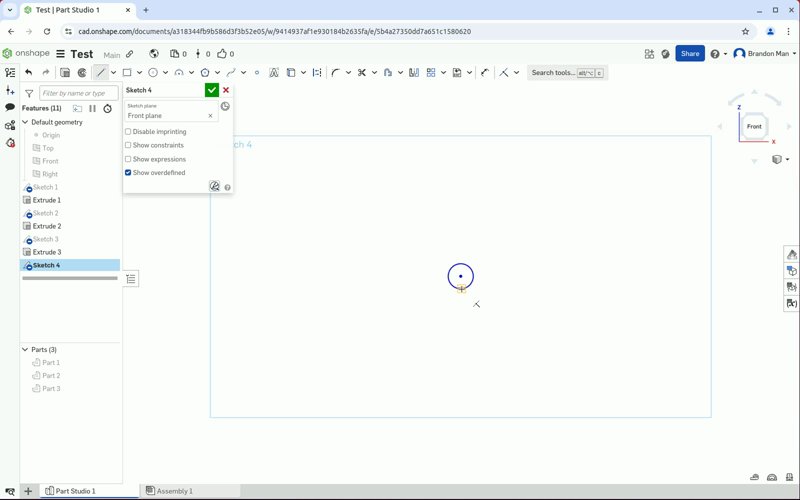
scroll(6)
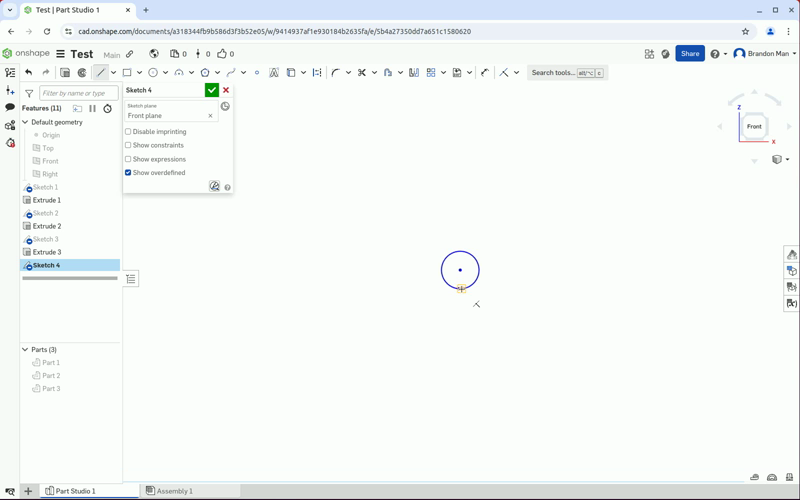
scroll(6)
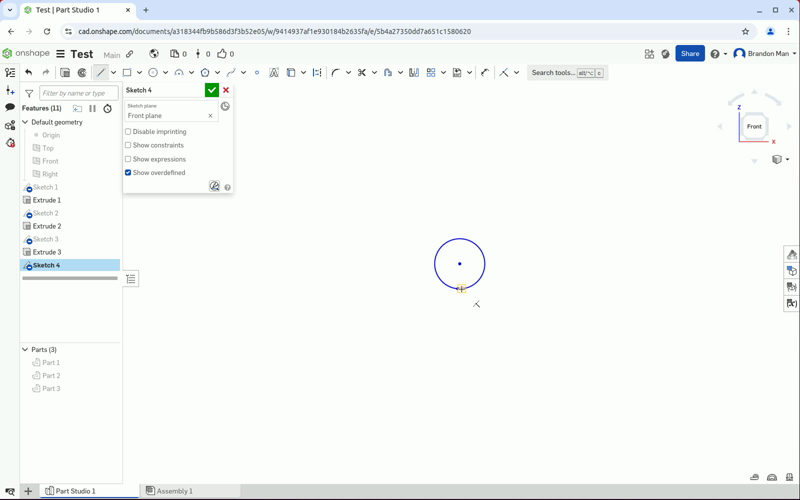
scroll(6)
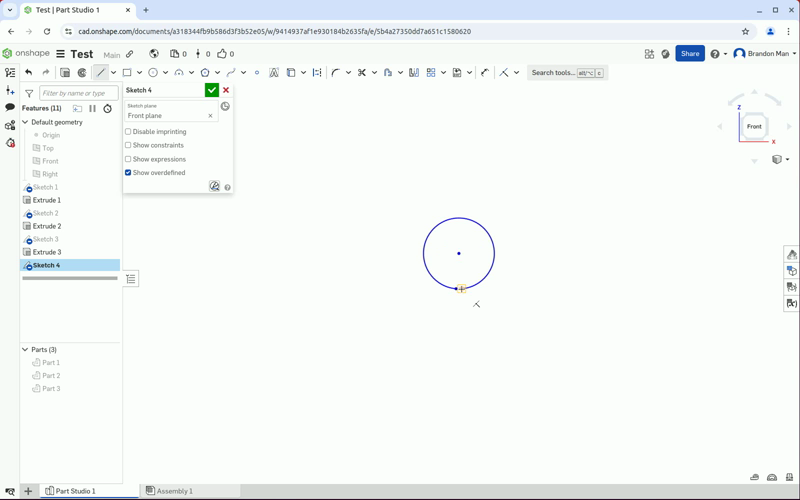
scroll(6)
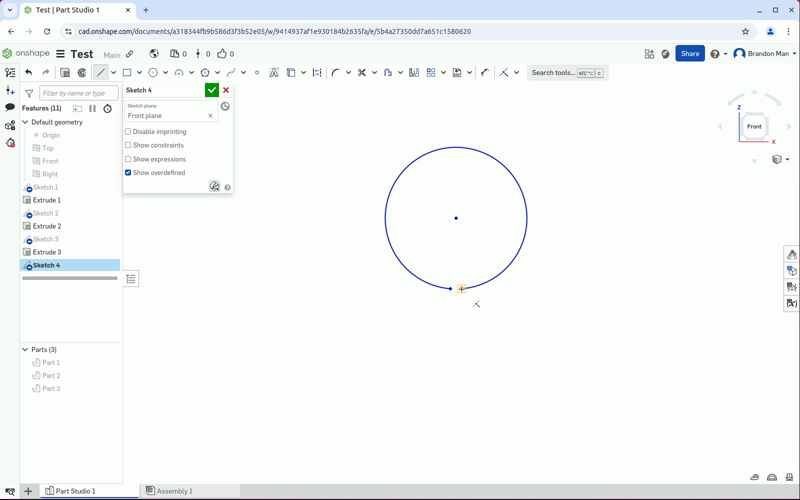
click(461, 288)
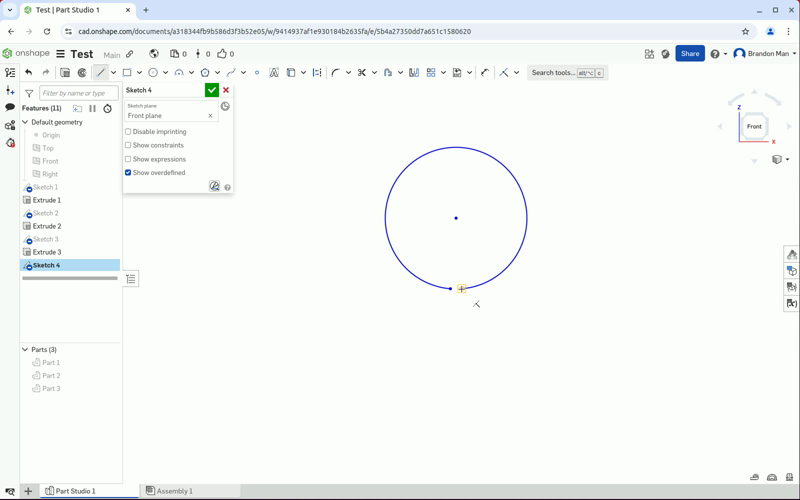
scroll(-6)
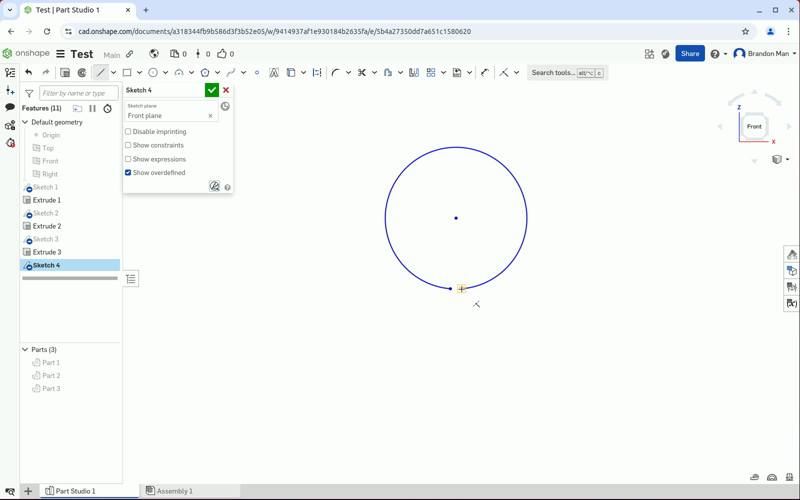
scroll(-6)
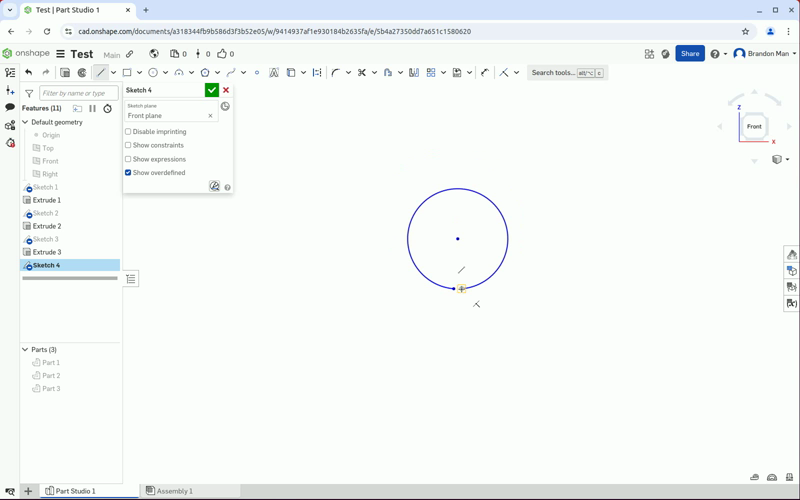
scroll(-6)
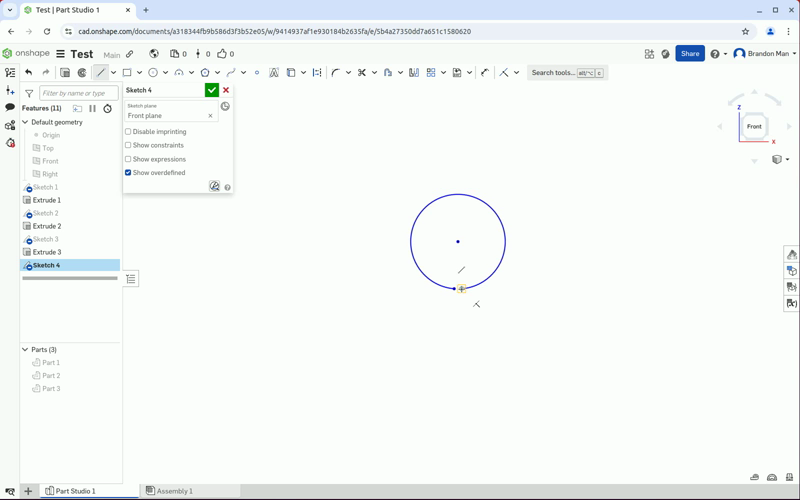
scroll(-6)
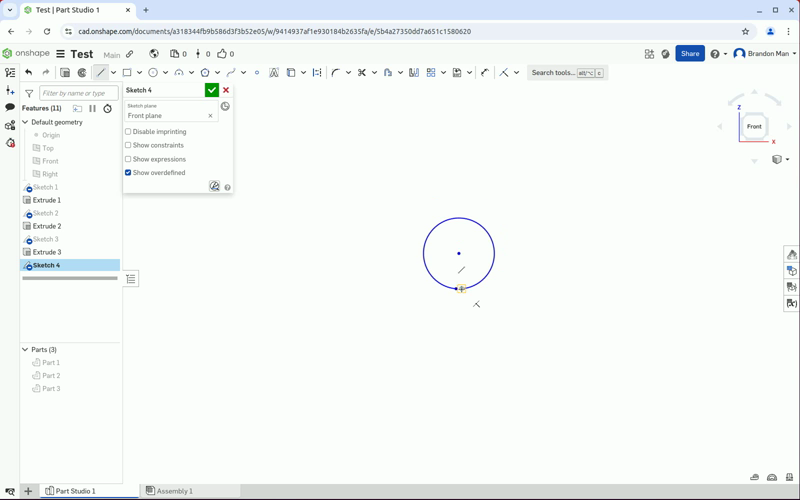
scroll(-6)
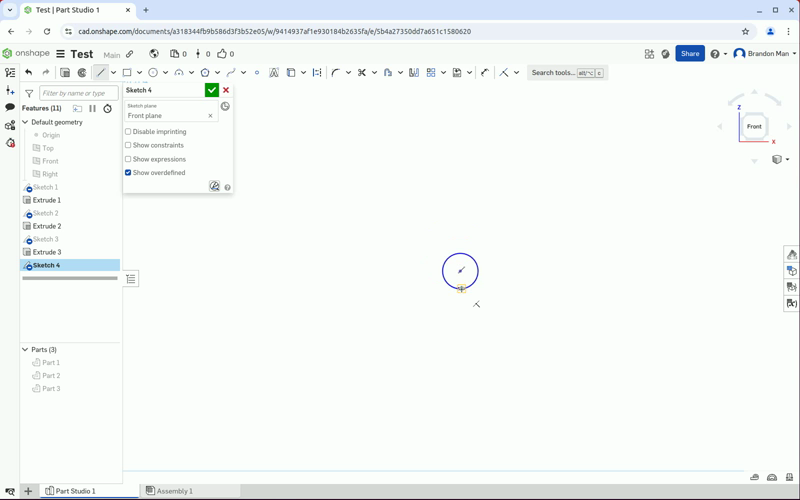
scroll(-6)
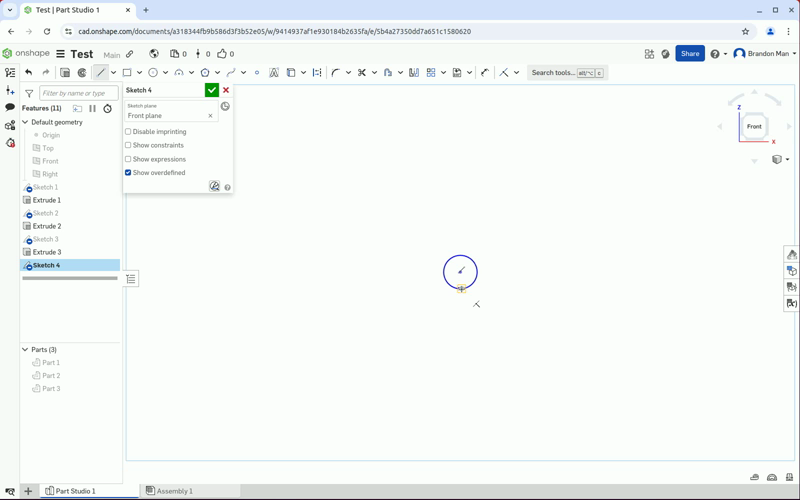
scroll(-6)
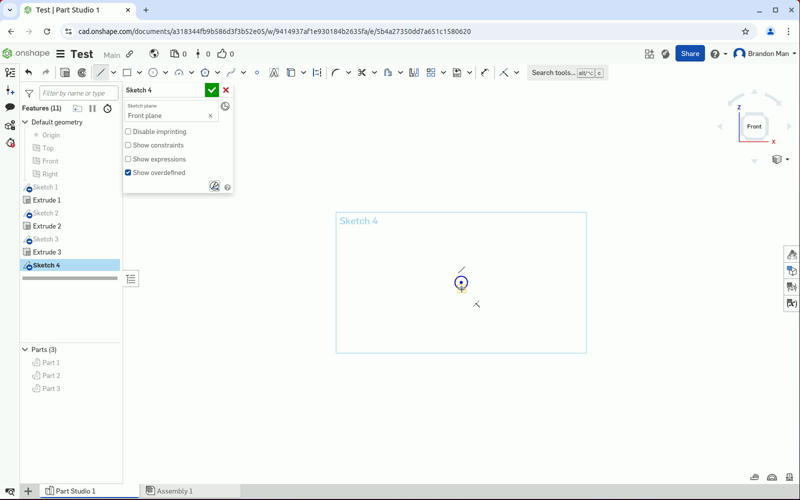
key_down(shift)
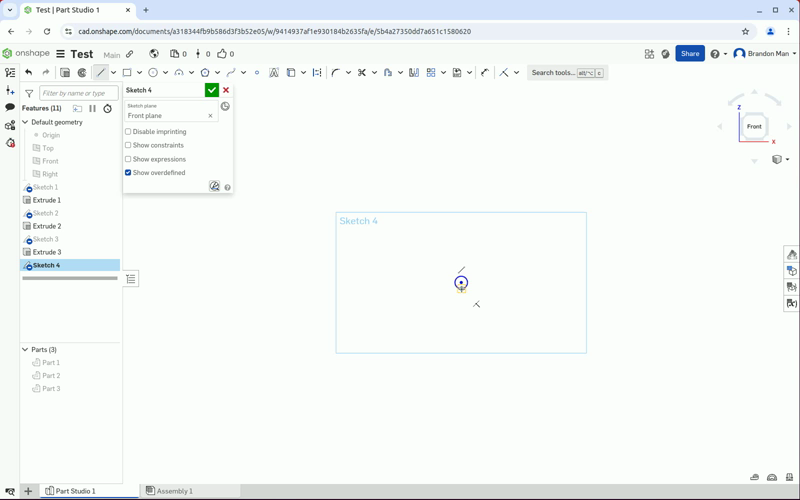
mouse_move(492, 288)
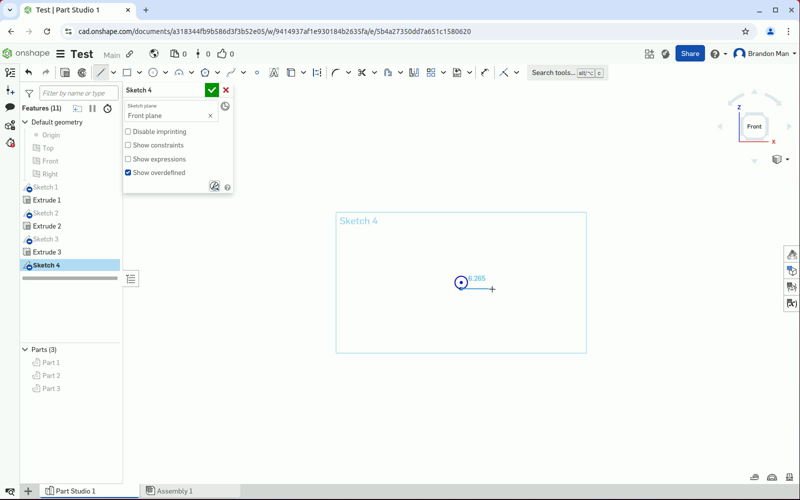
mouse_move(461, 288)
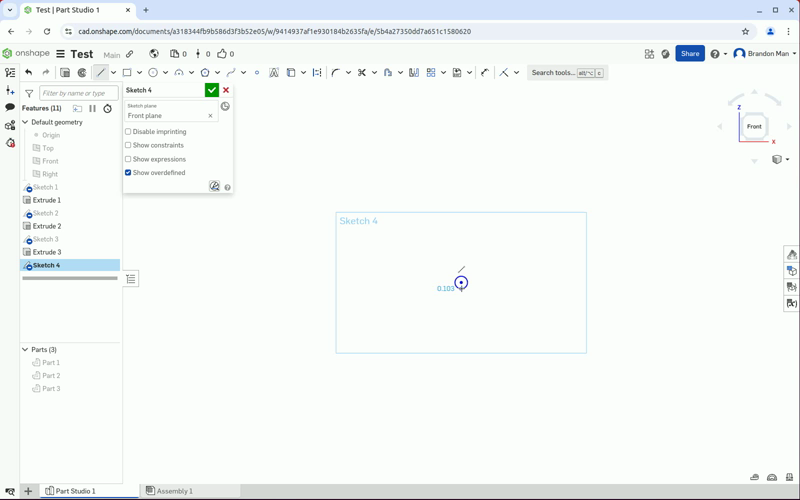
scroll(6)
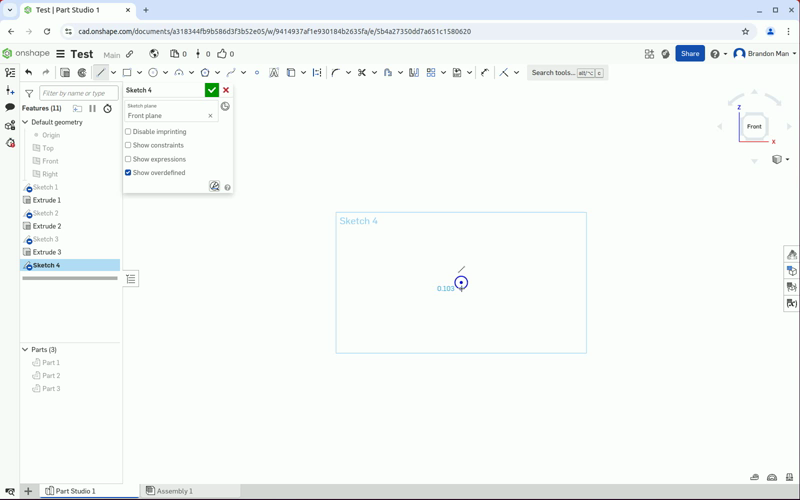
scroll(6)
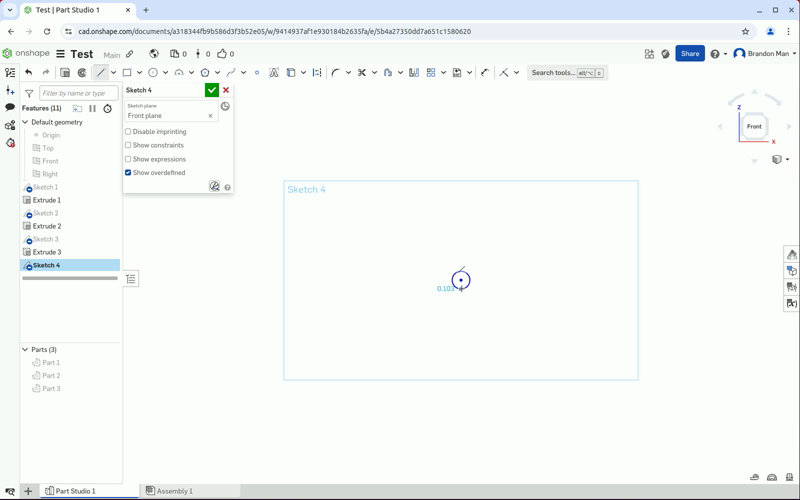
scroll(6)
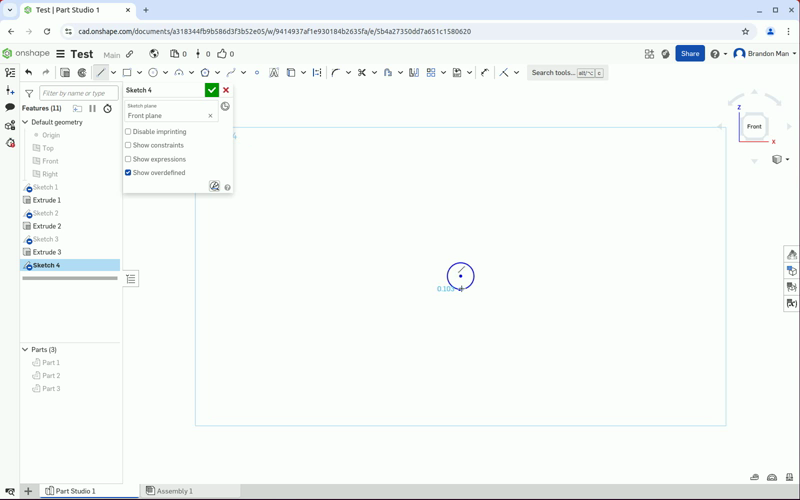
scroll(6)
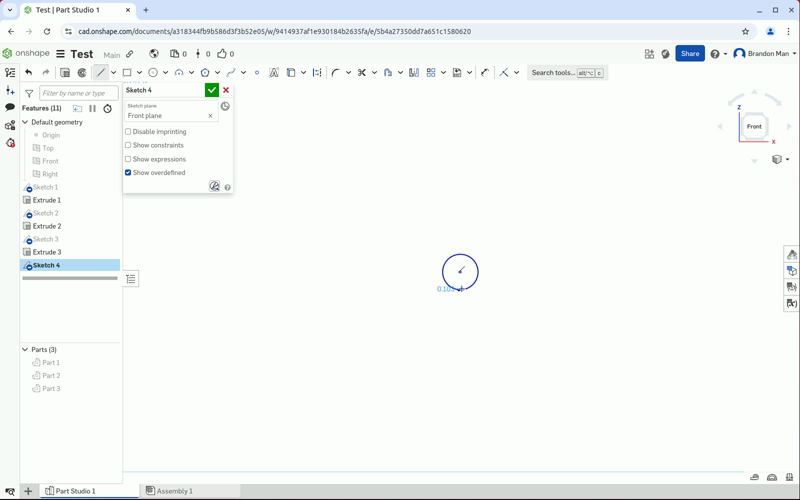
scroll(6)
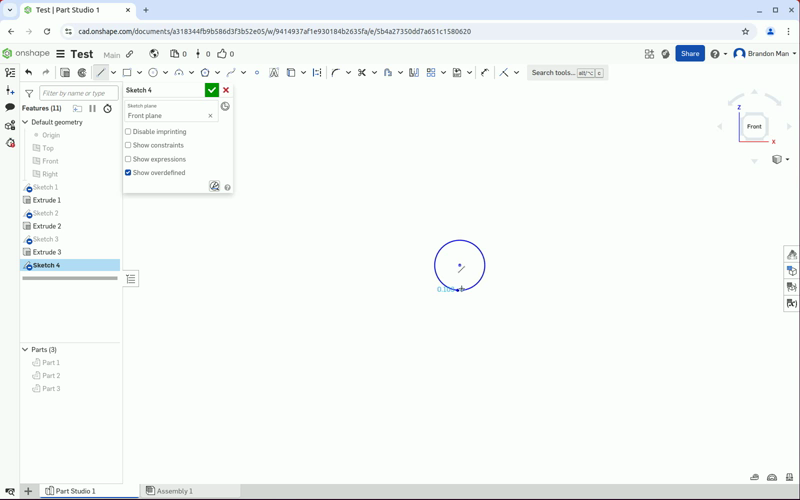
scroll(6)
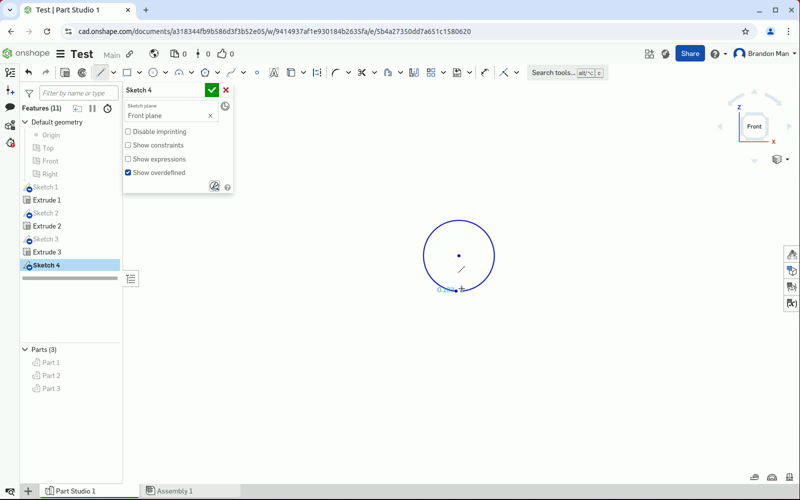
scroll(6)
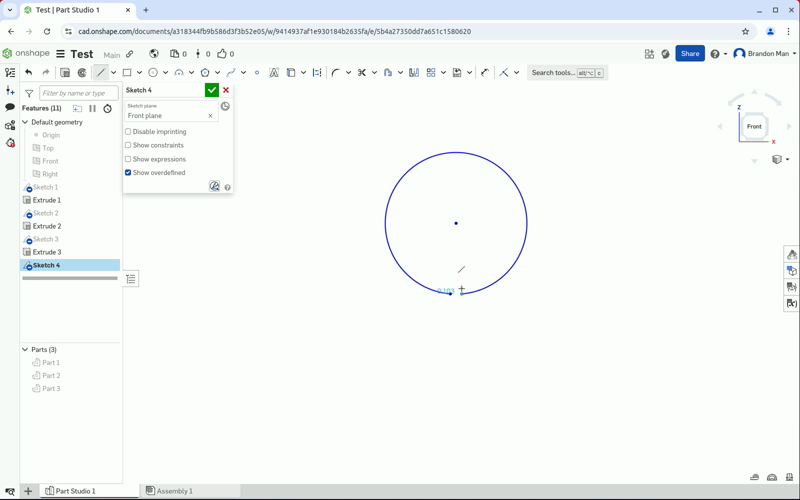
click(461, 288)
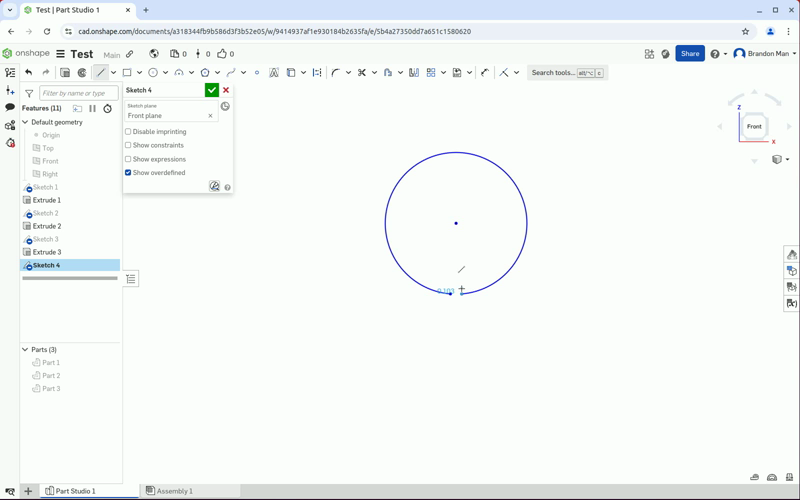
scroll(-6)
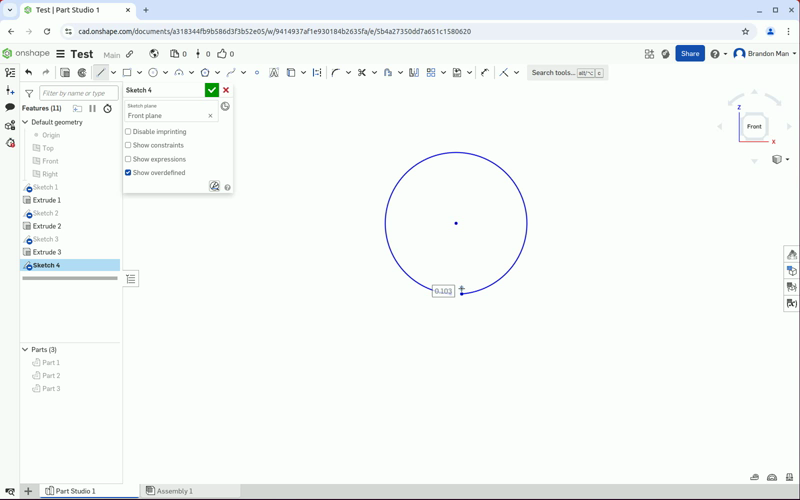
scroll(-6)
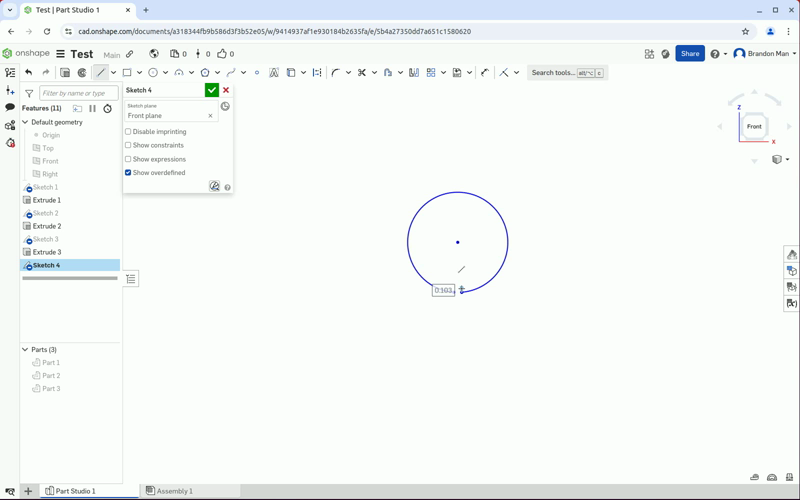
scroll(-6)
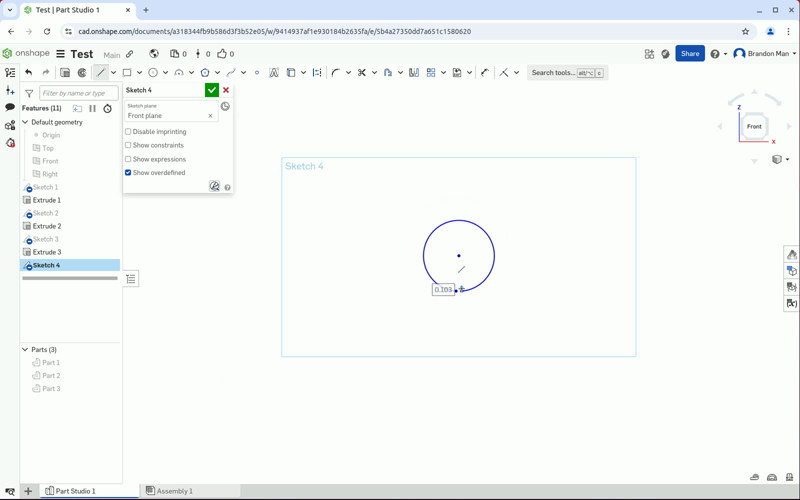
scroll(-6)
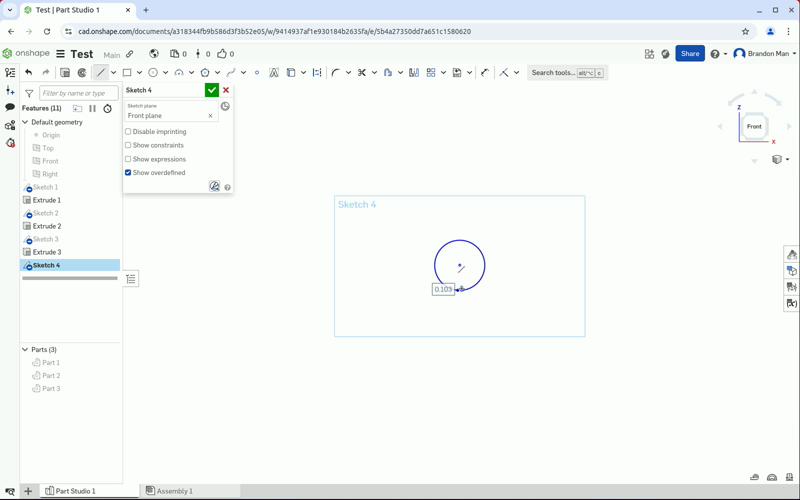
scroll(-6)
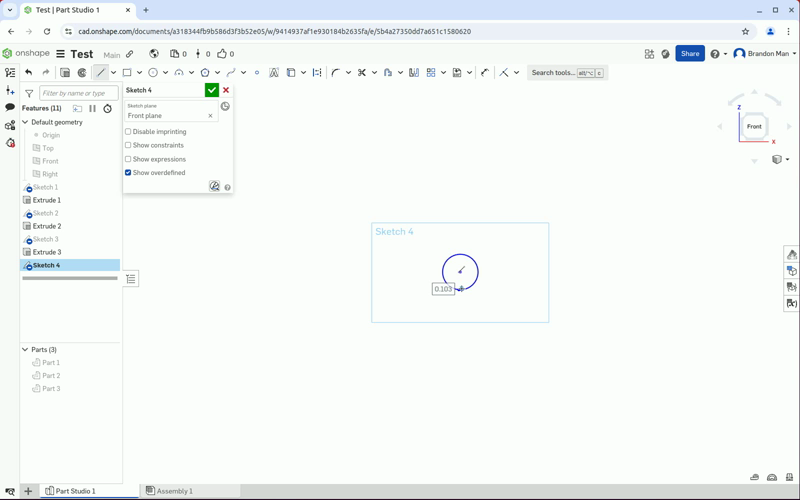
scroll(-6)
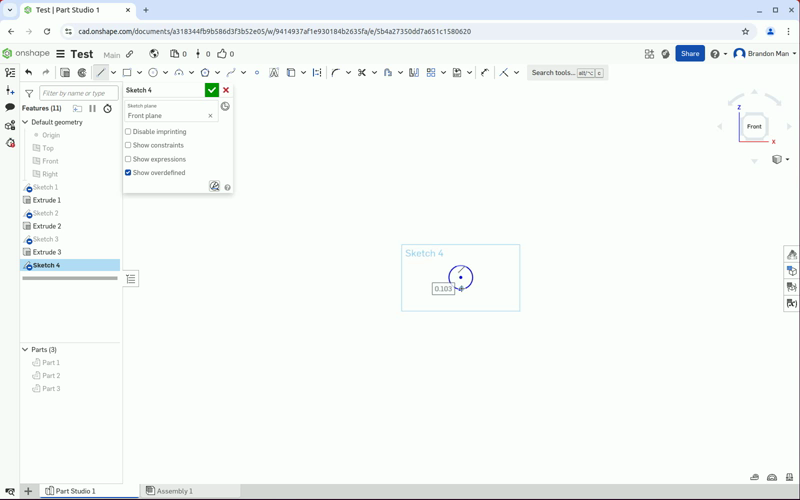
scroll(-6)
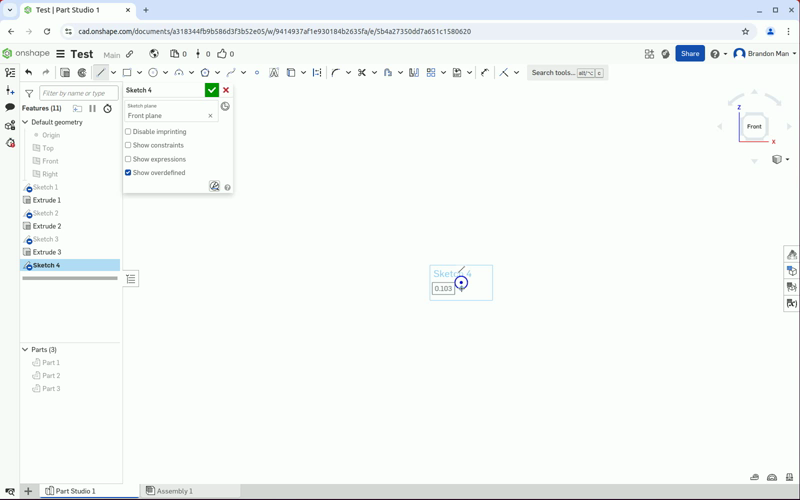
key_up(shift)
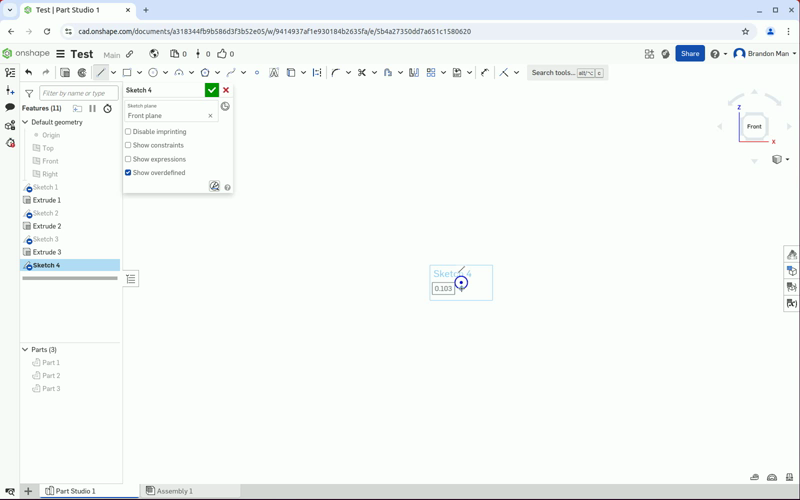
key(esc)
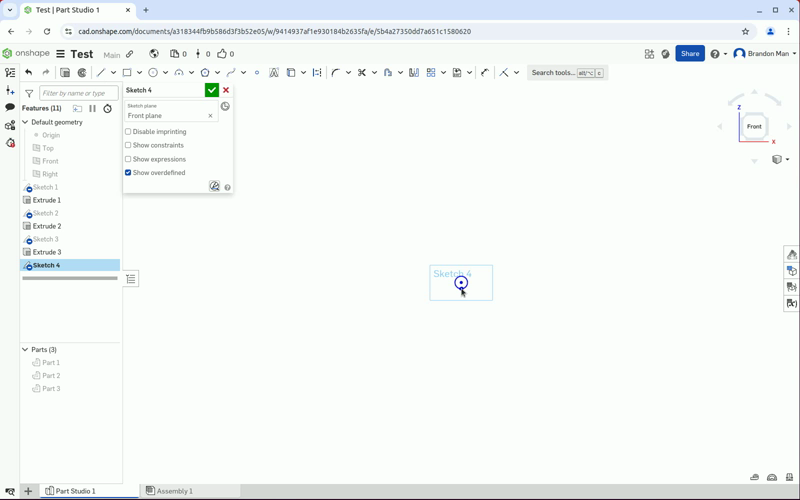
key(a)
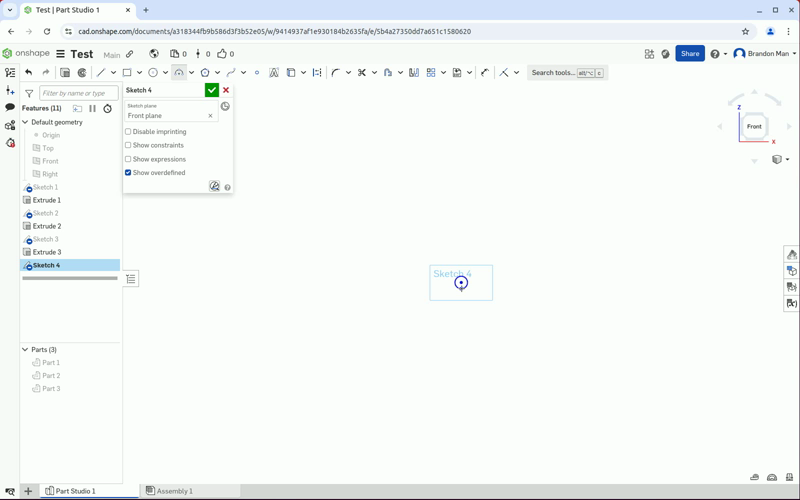
mouse_move(461, 288)
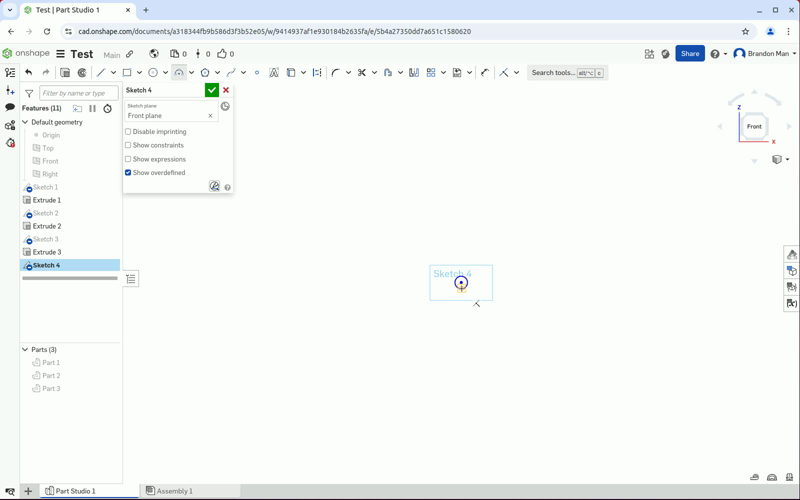
scroll(6)
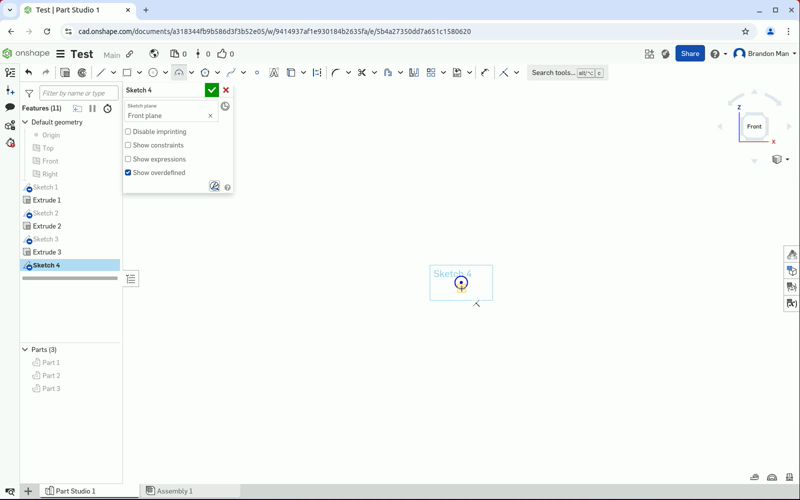
scroll(6)
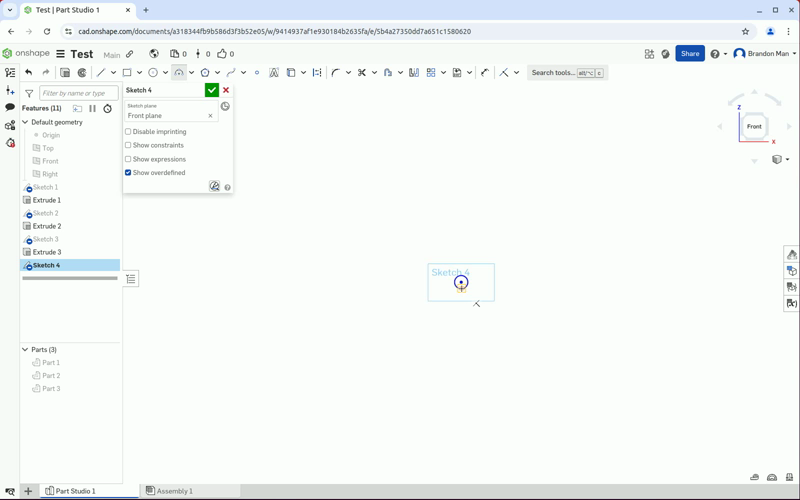
scroll(6)
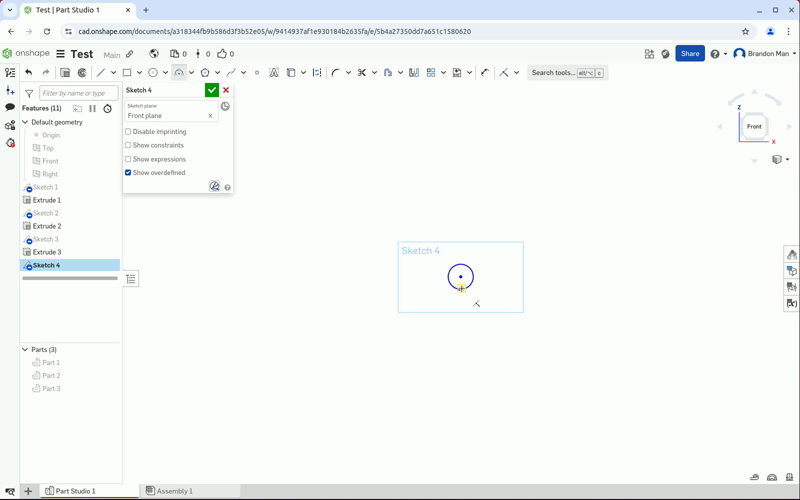
scroll(6)
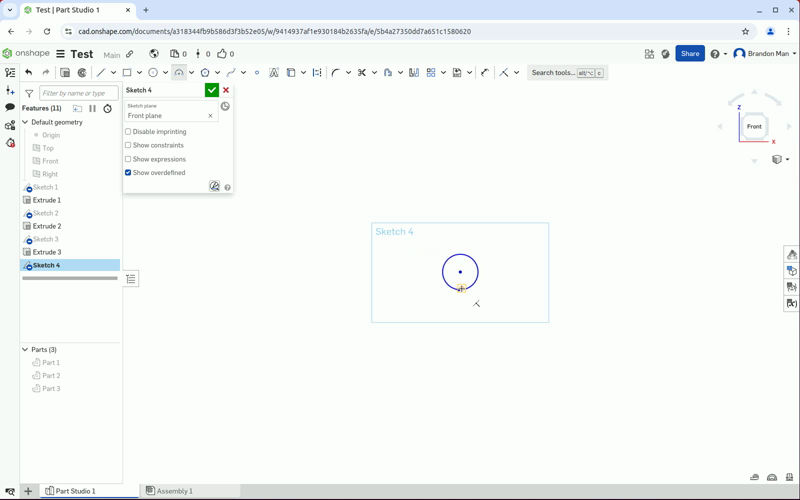
scroll(6)
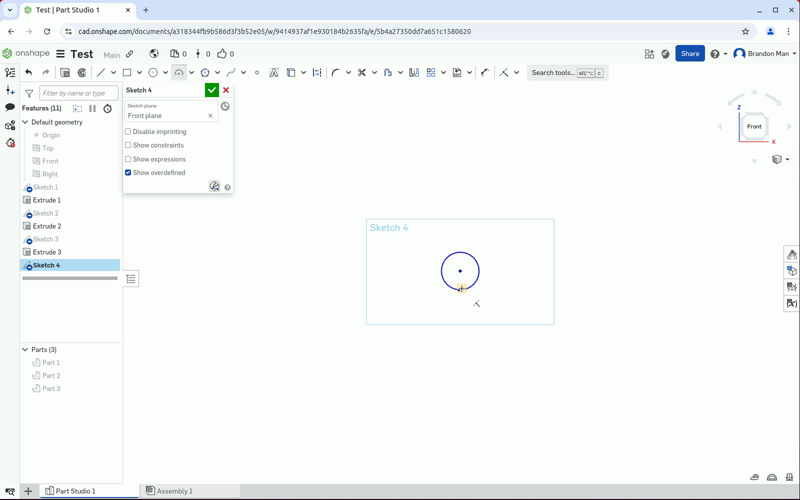
scroll(6)
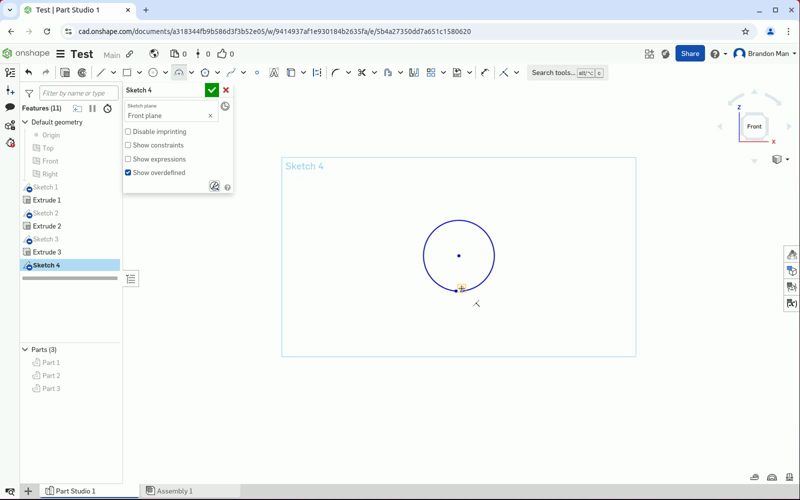
scroll(6)
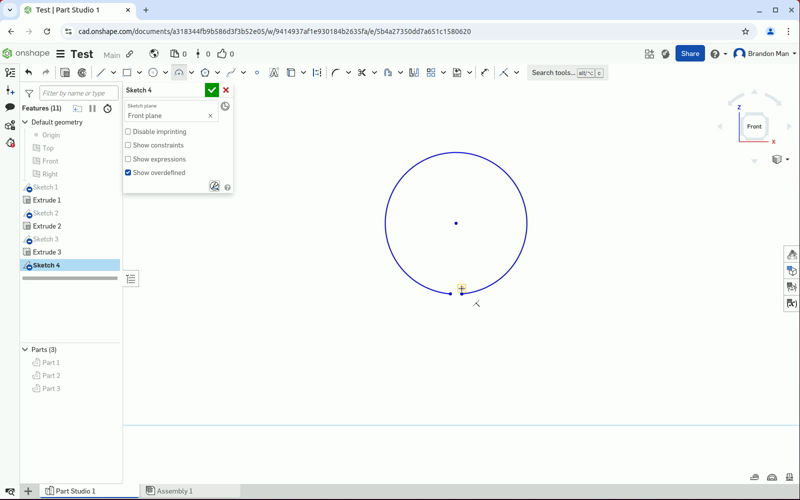
click(461, 288)
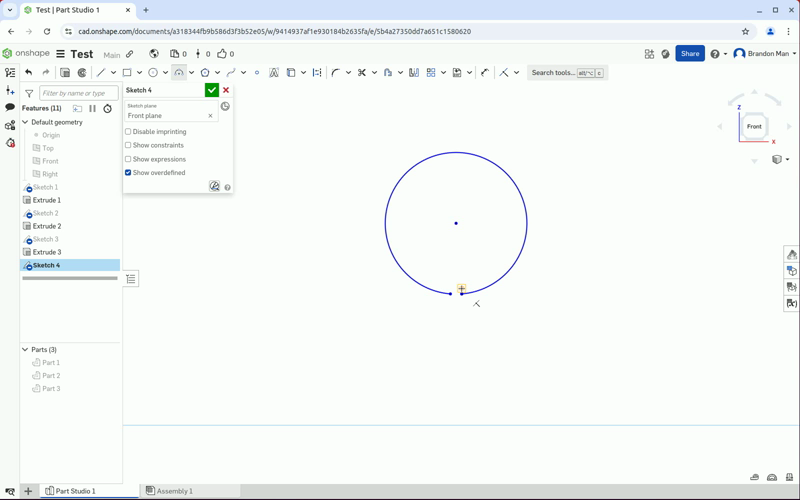
scroll(-6)
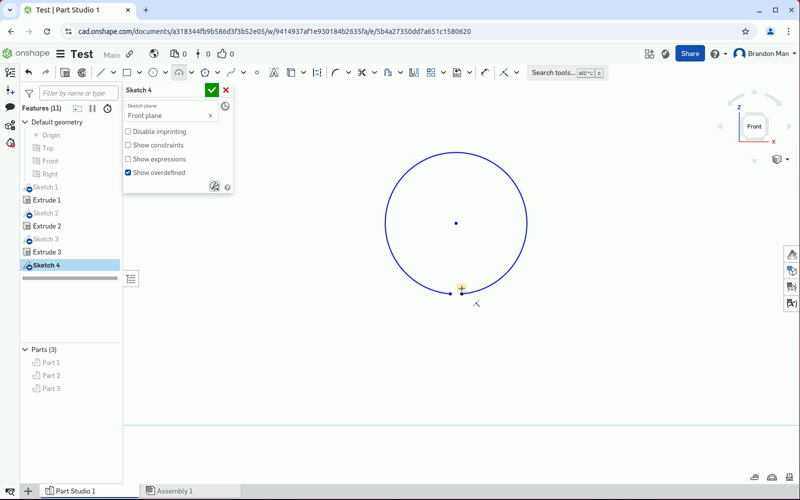
scroll(-6)
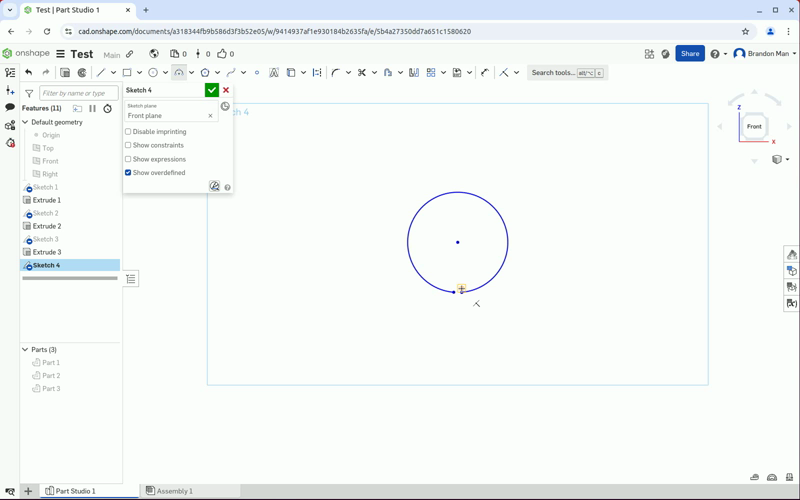
scroll(-6)
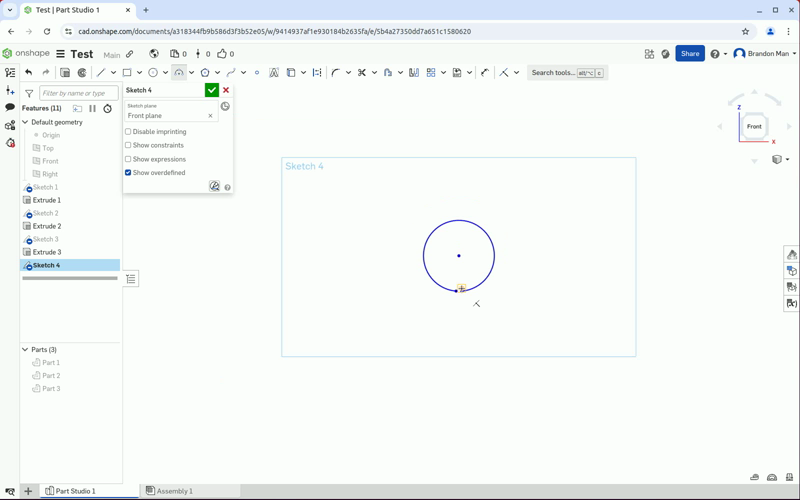
scroll(-6)
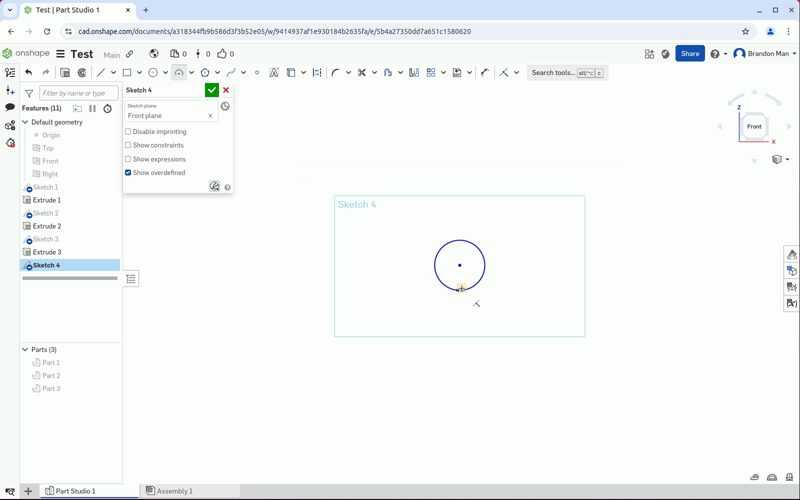
scroll(-6)
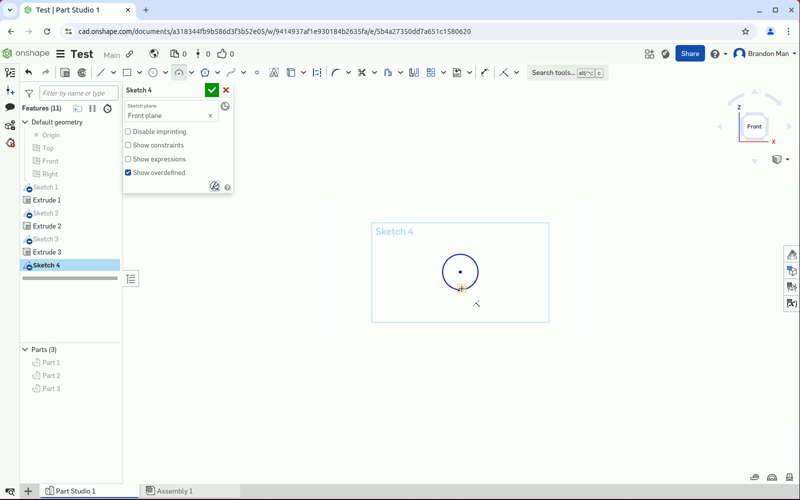
scroll(-6)
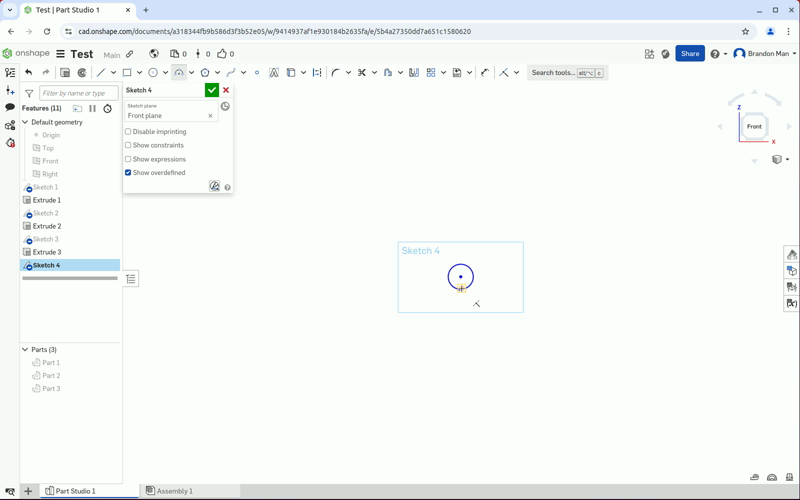
scroll(-6)
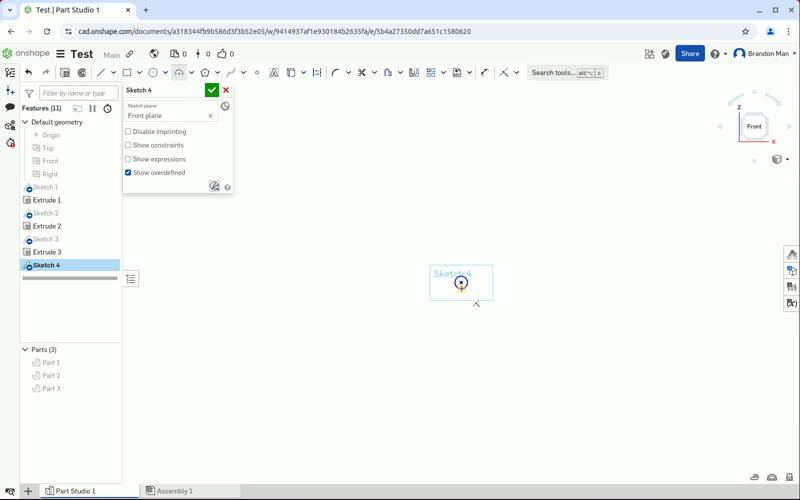
key_down(shift)
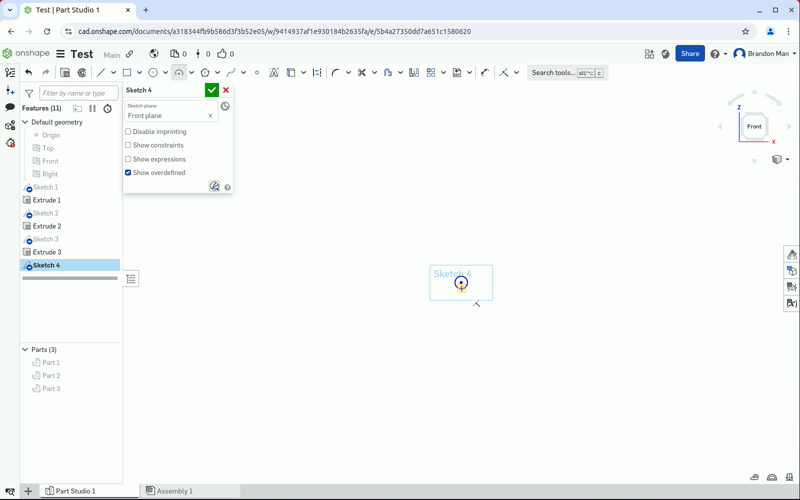
mouse_move(460, 288)
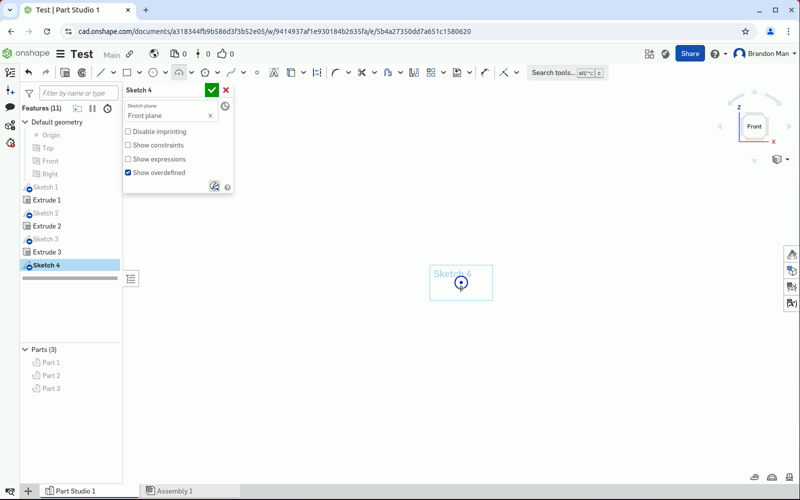
scroll(6)
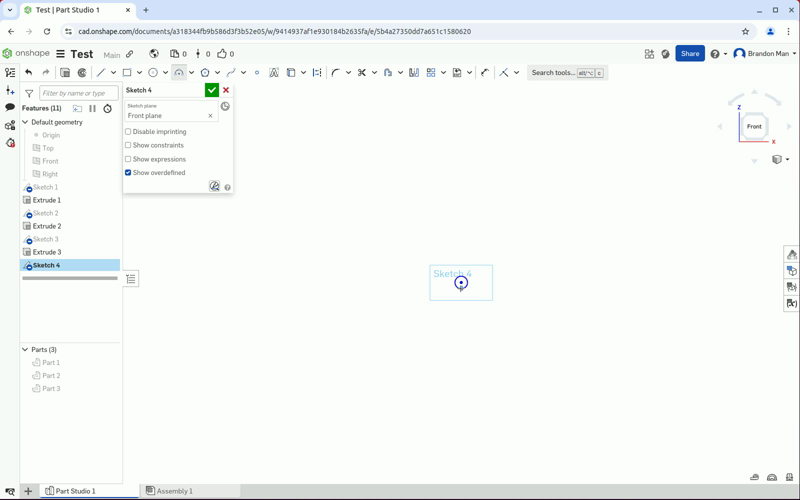
scroll(6)
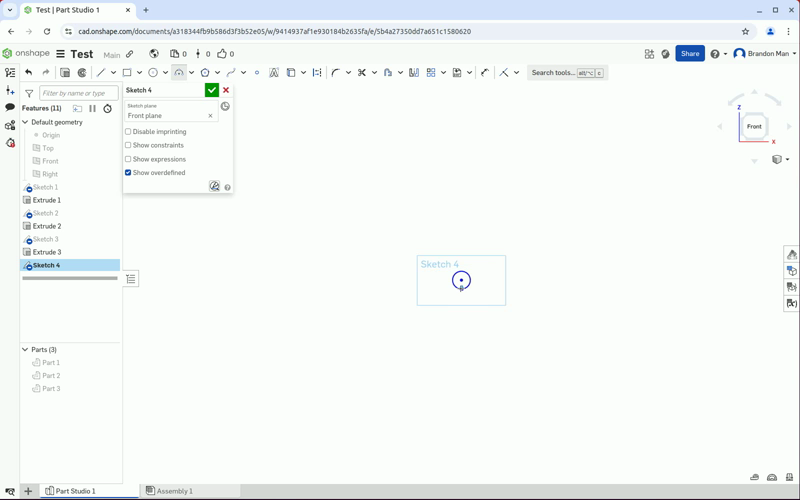
scroll(6)
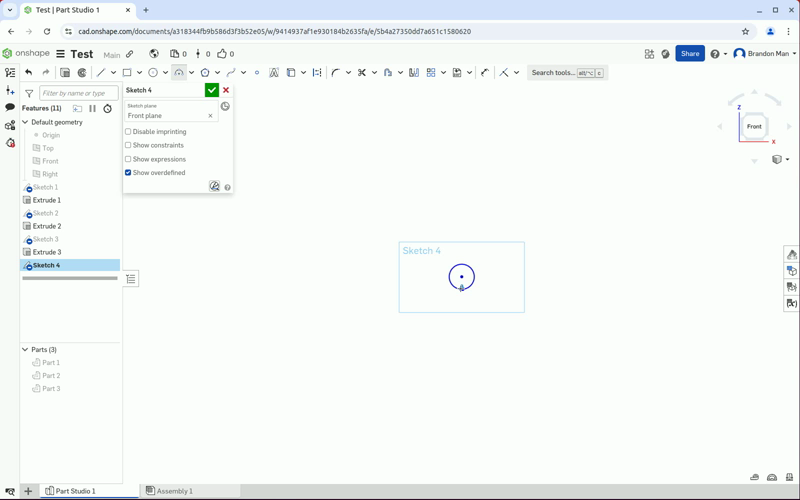
scroll(6)
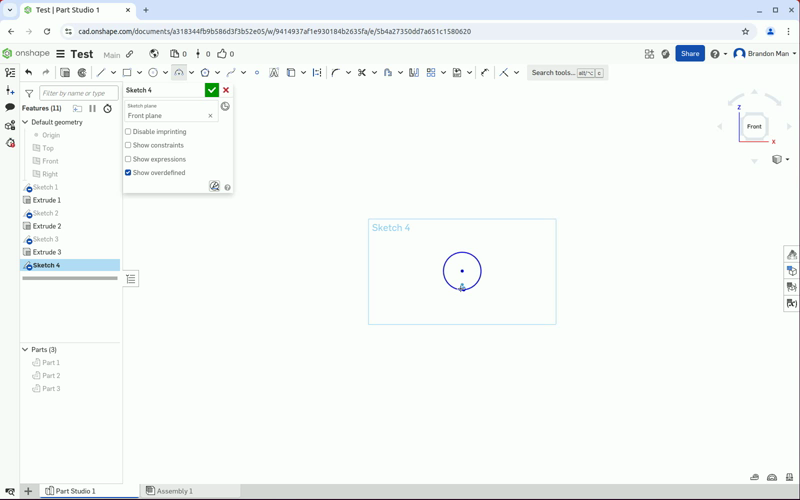
scroll(6)
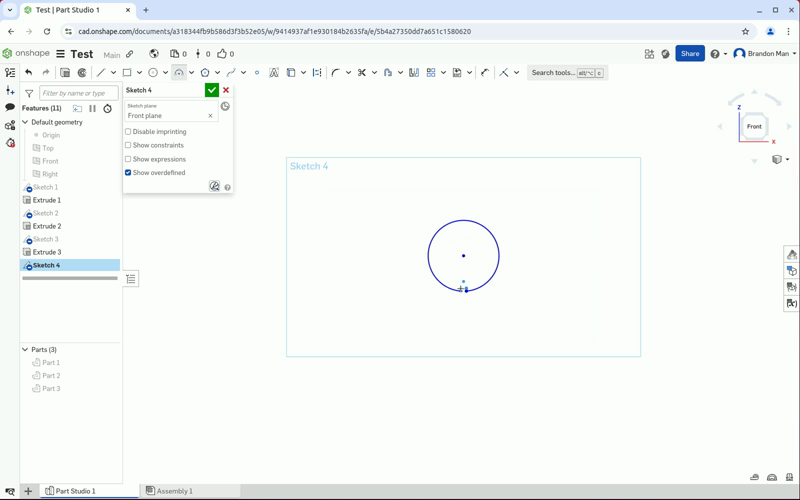
scroll(6)
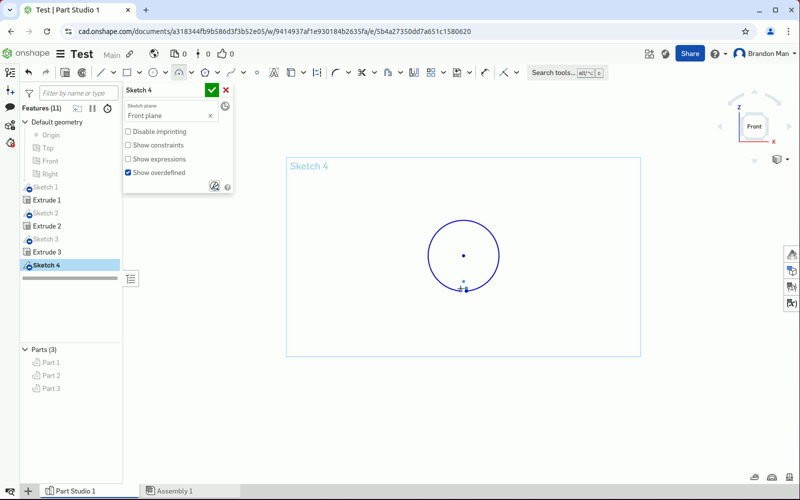
scroll(6)
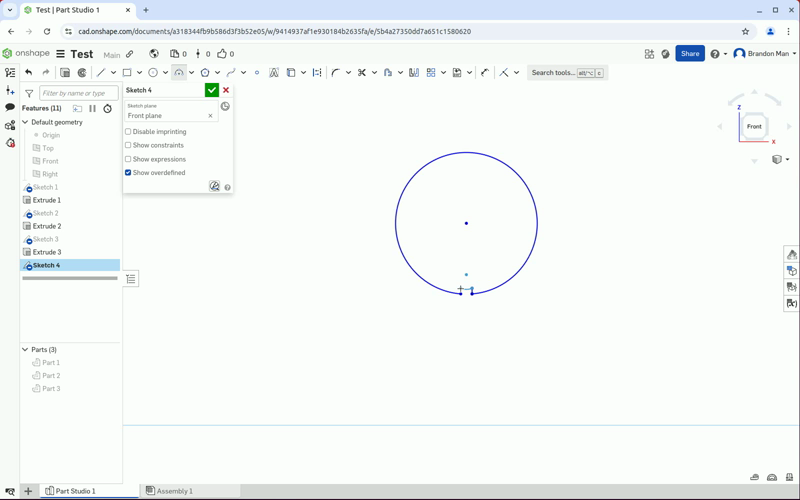
click(460, 288)
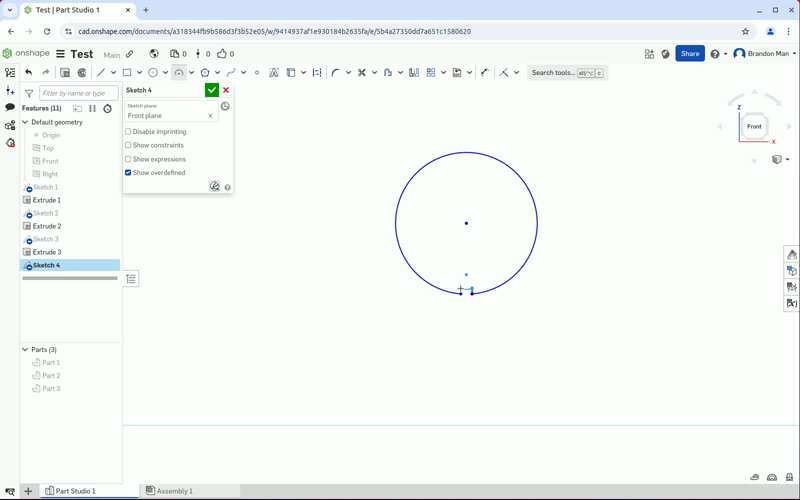
scroll(-6)
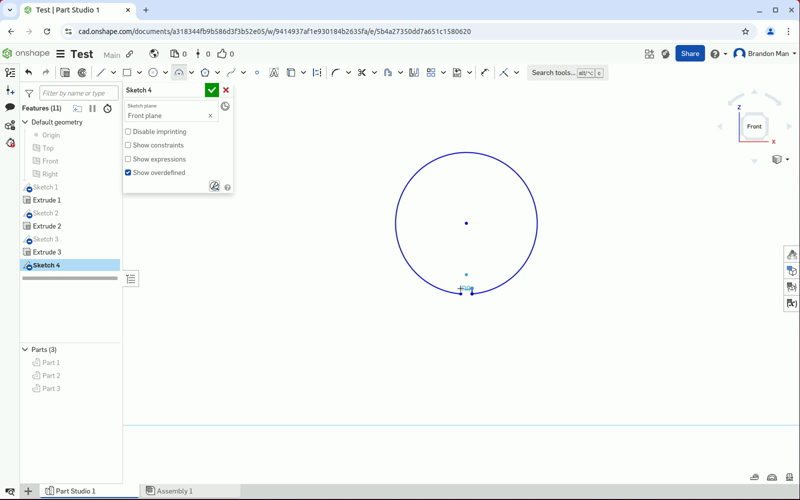
scroll(-6)
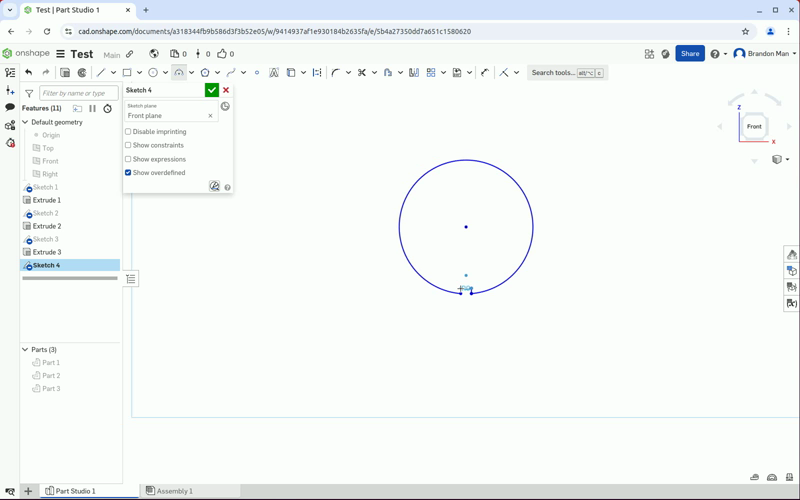
scroll(-6)
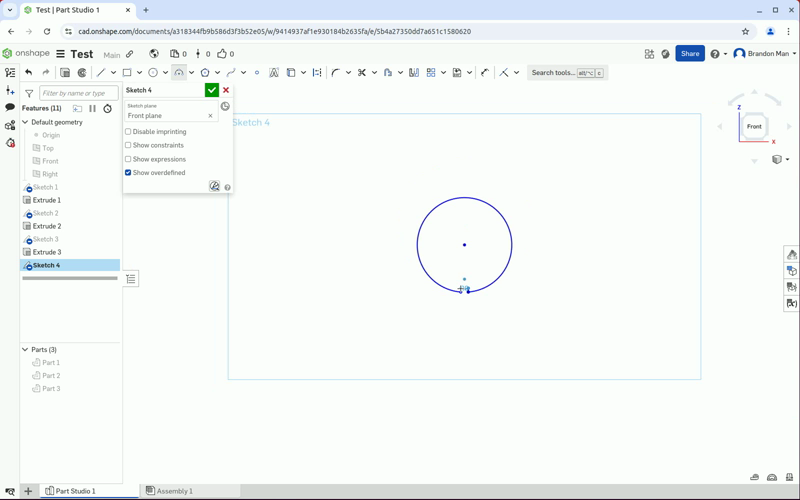
scroll(-6)
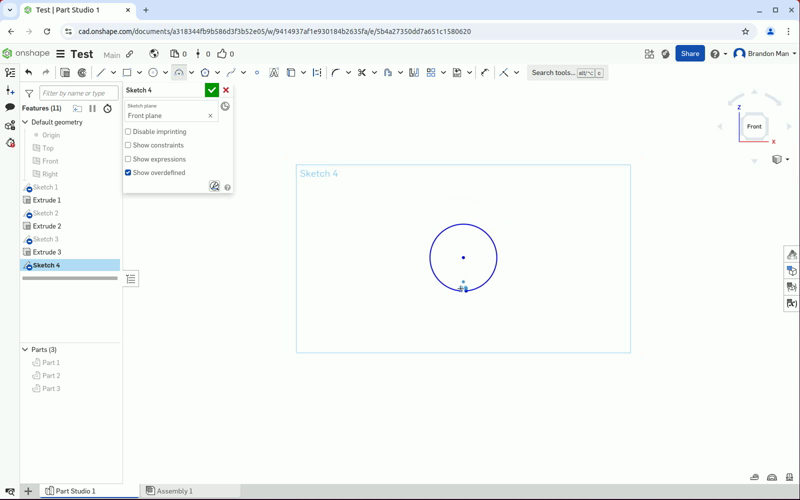
scroll(-6)
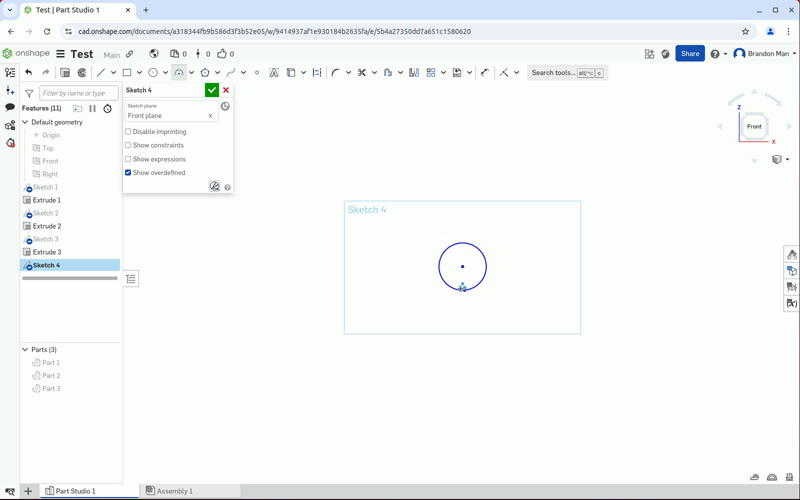
scroll(-6)
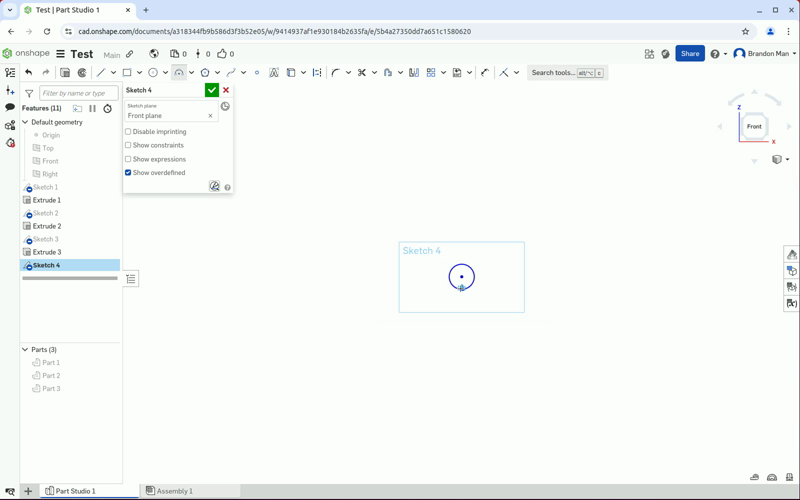
scroll(-6)
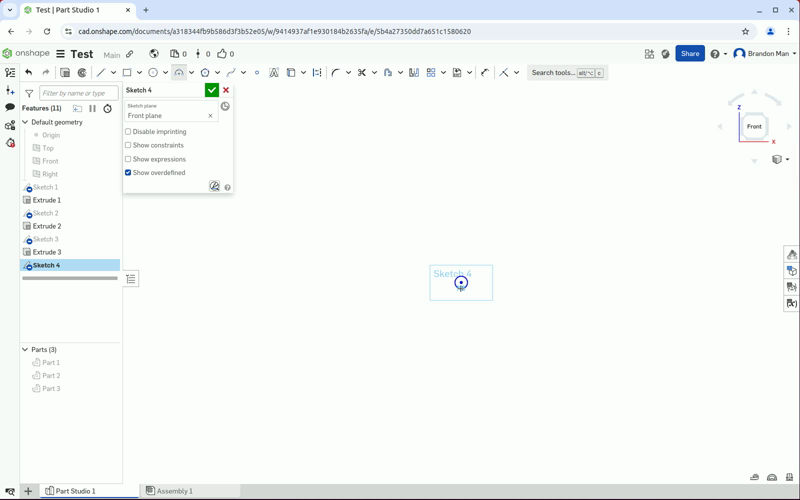
mouse_move(461, 277)
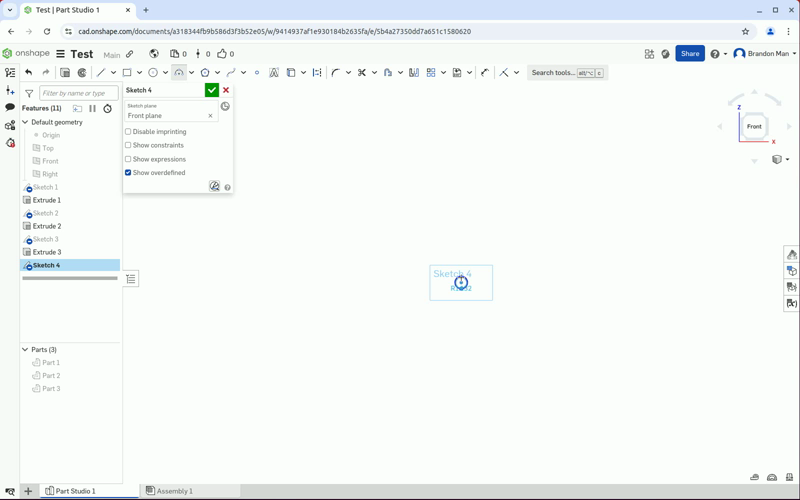
scroll(6)
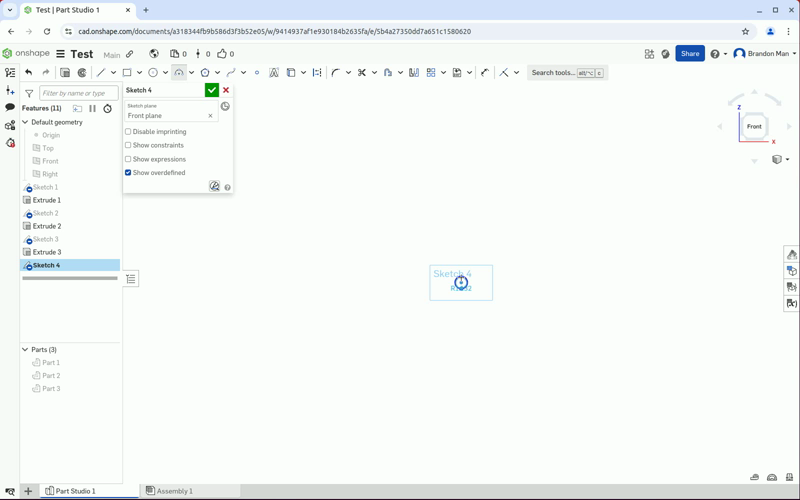
scroll(6)
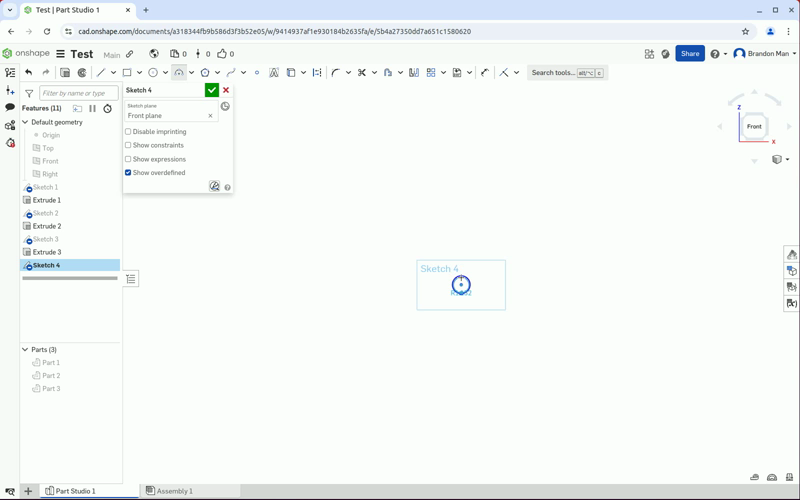
scroll(6)
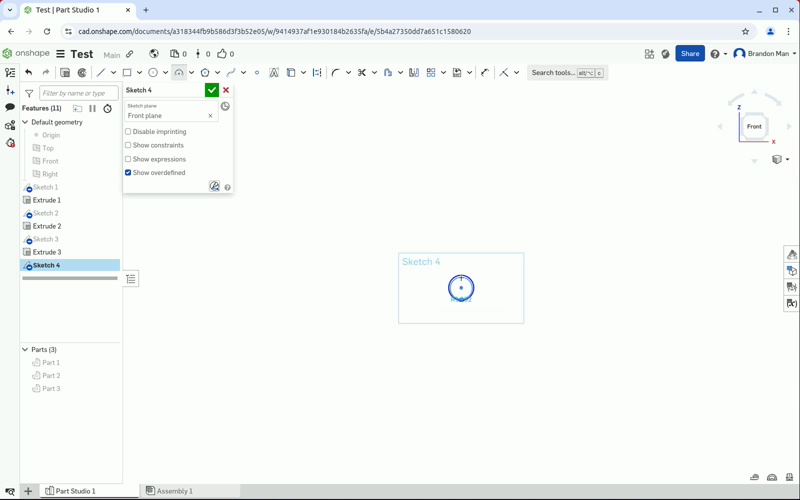
scroll(6)
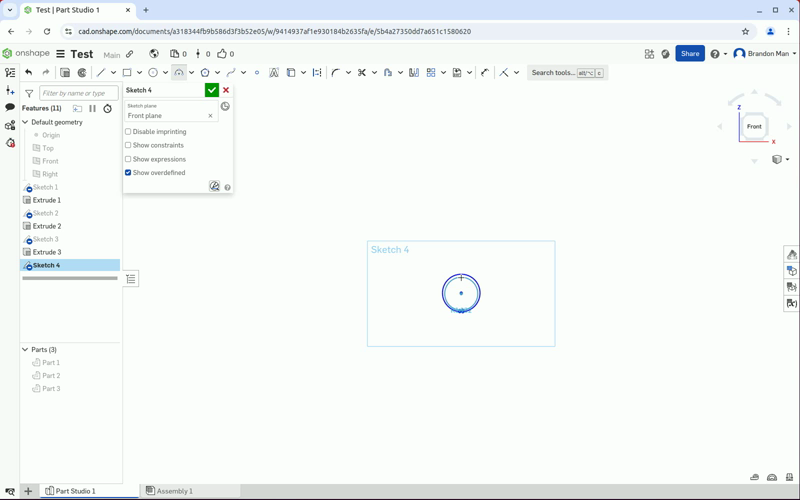
scroll(6)
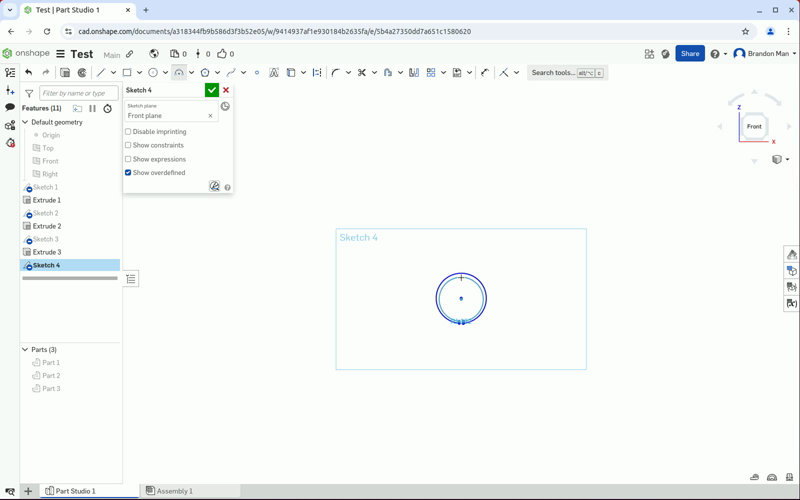
scroll(6)
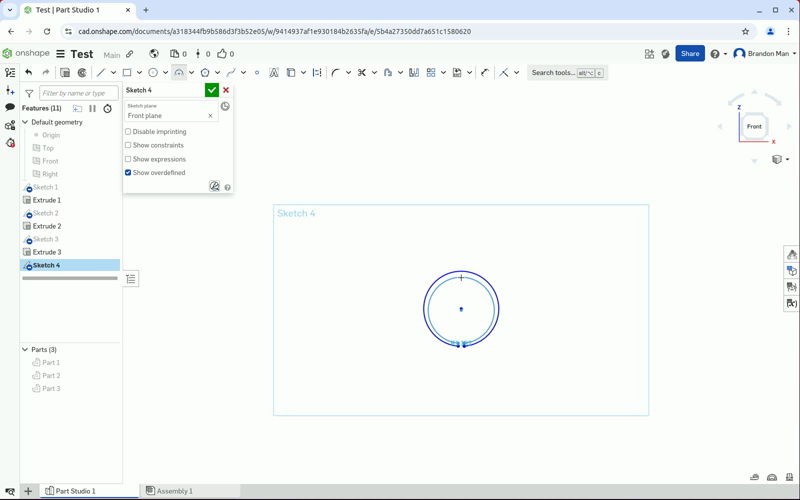
scroll(6)
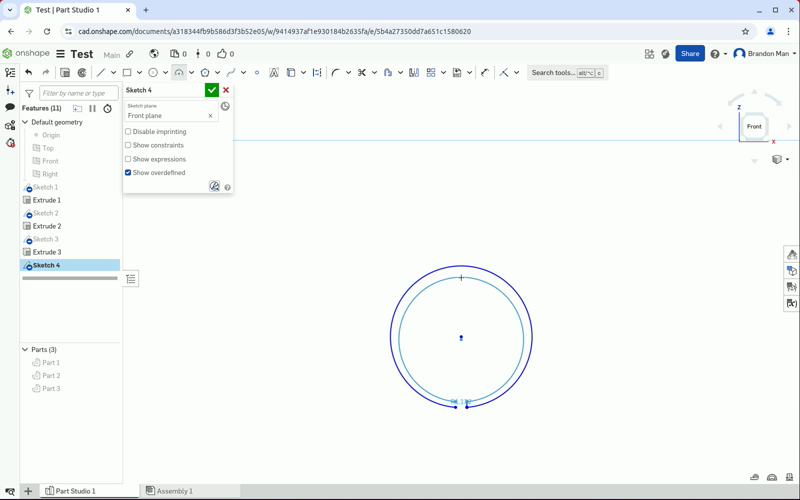
click(461, 277)
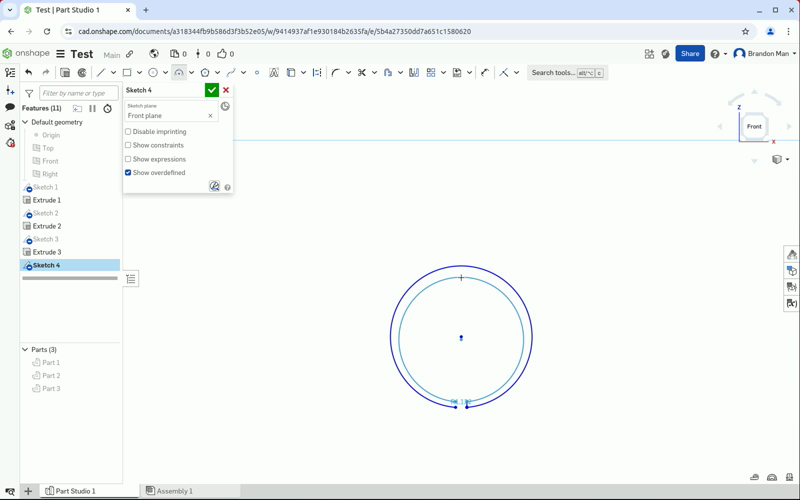
scroll(-6)
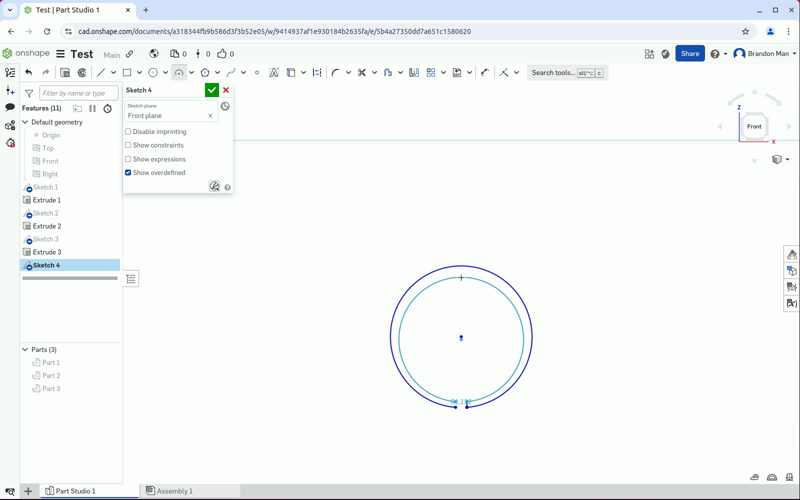
scroll(-6)
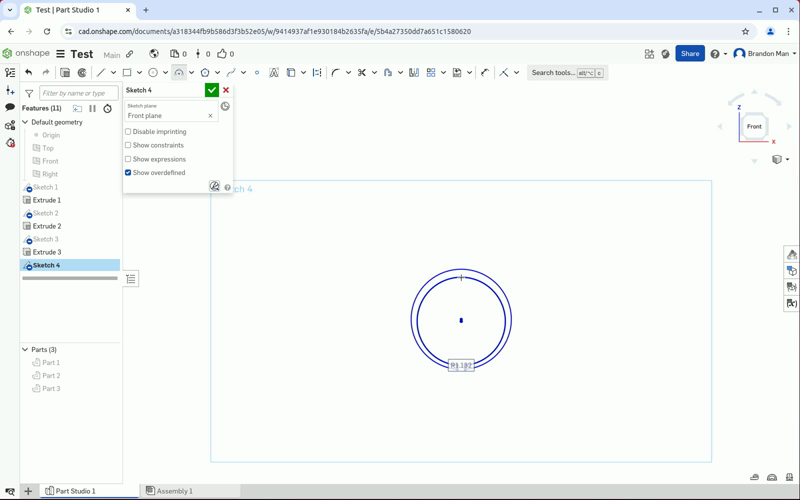
scroll(-6)
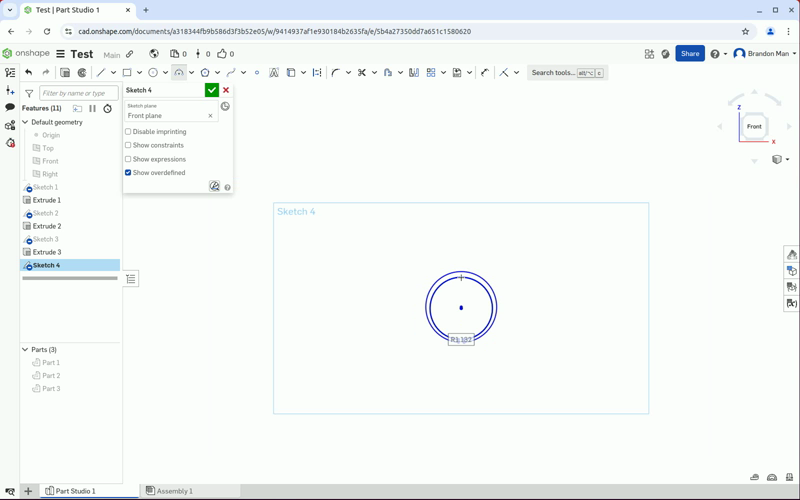
scroll(-6)
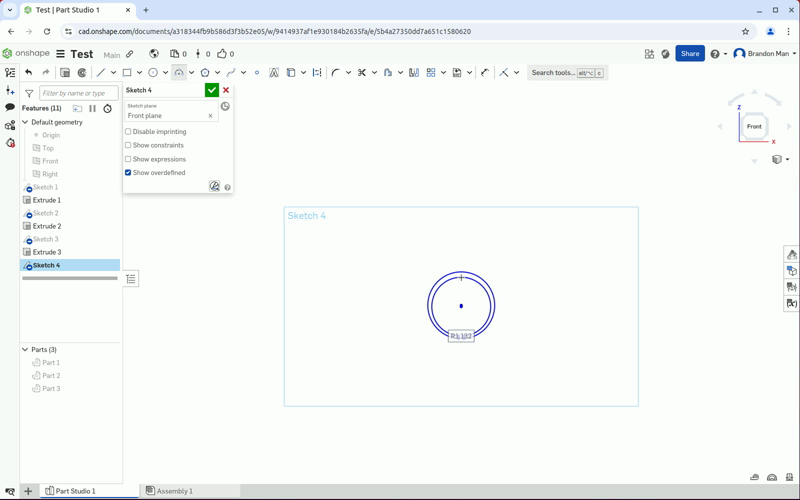
scroll(-6)
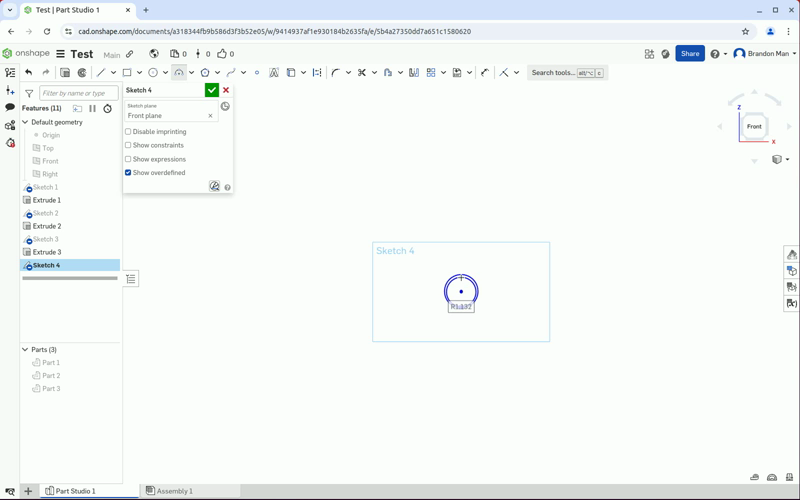
scroll(-6)
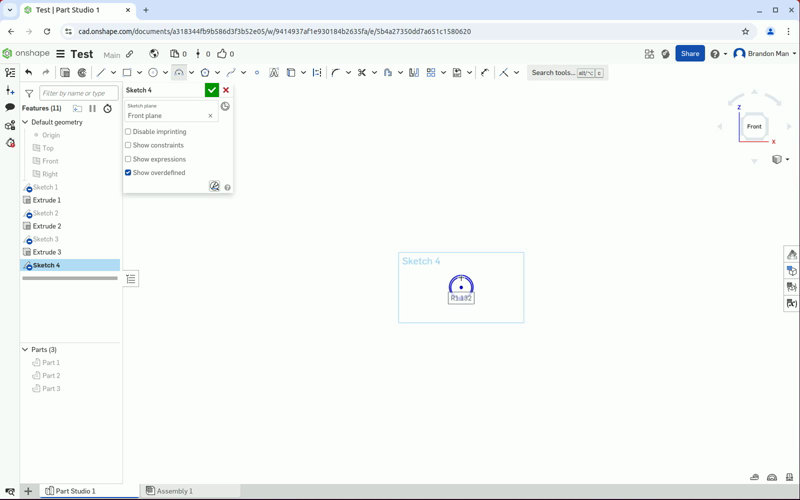
scroll(-6)
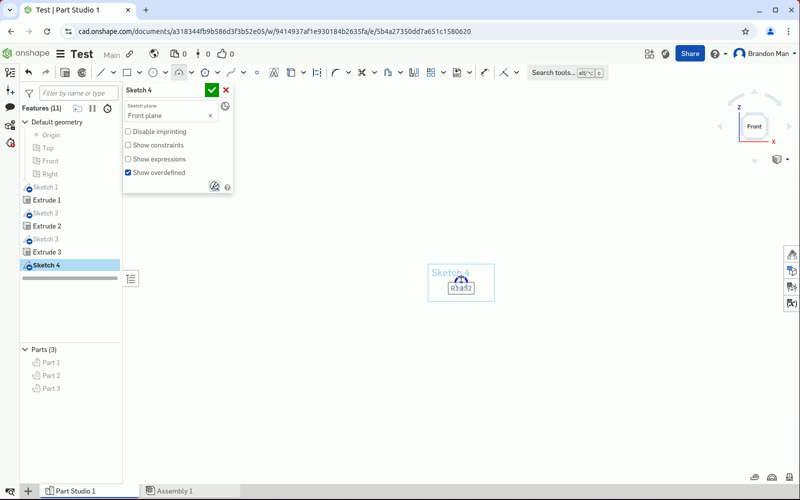
key_up(shift)
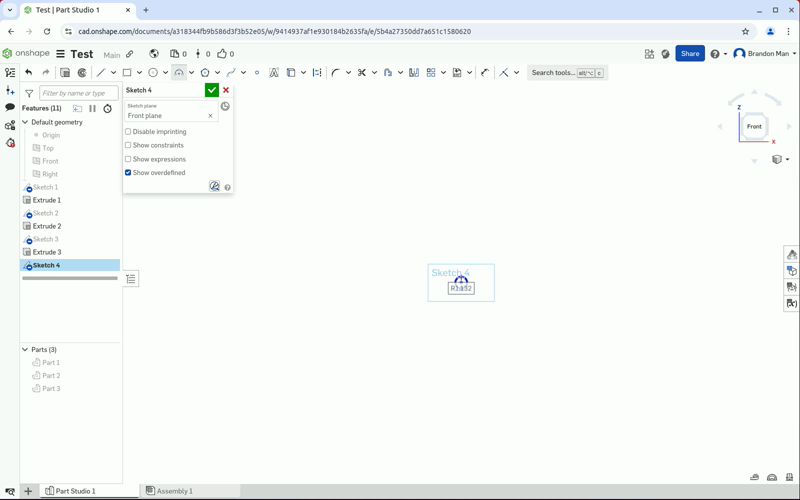
key(esc)
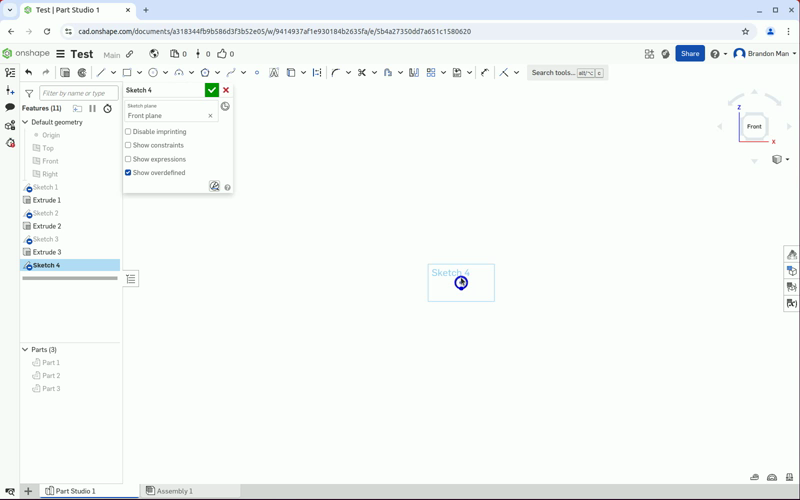
key(l)
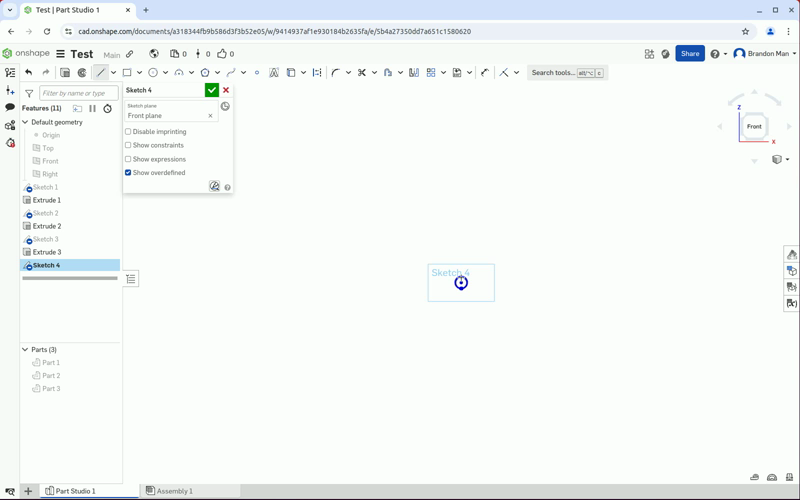
mouse_move(460, 288)
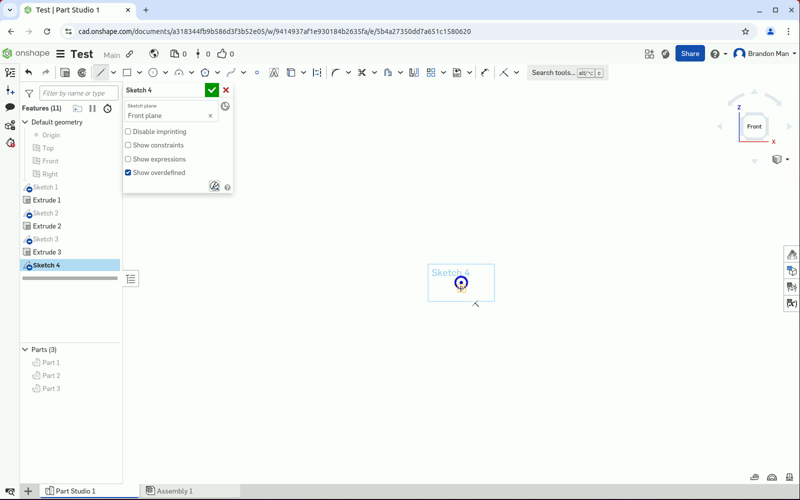
scroll(6)
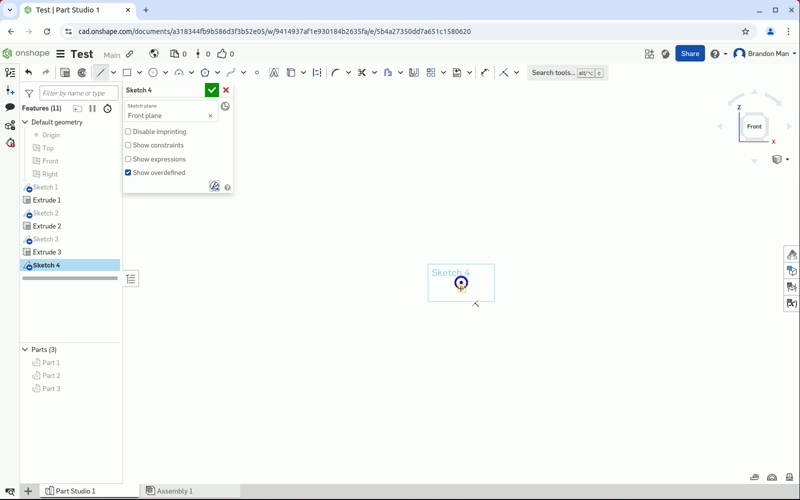
scroll(6)
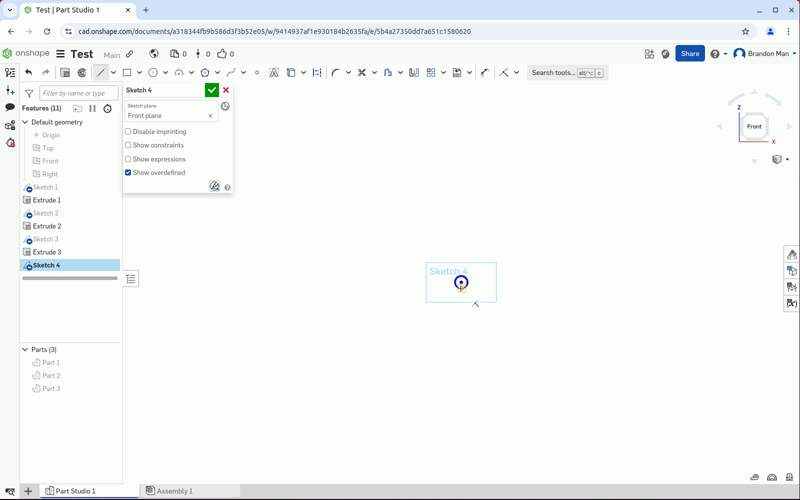
scroll(6)
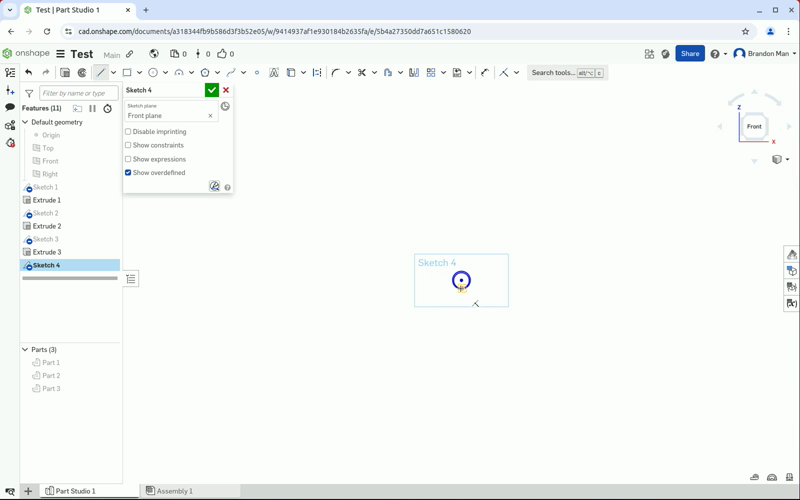
scroll(6)
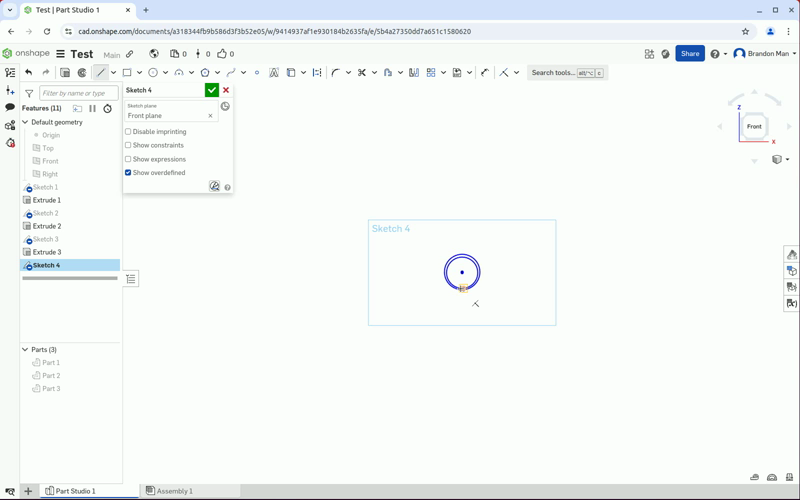
scroll(6)
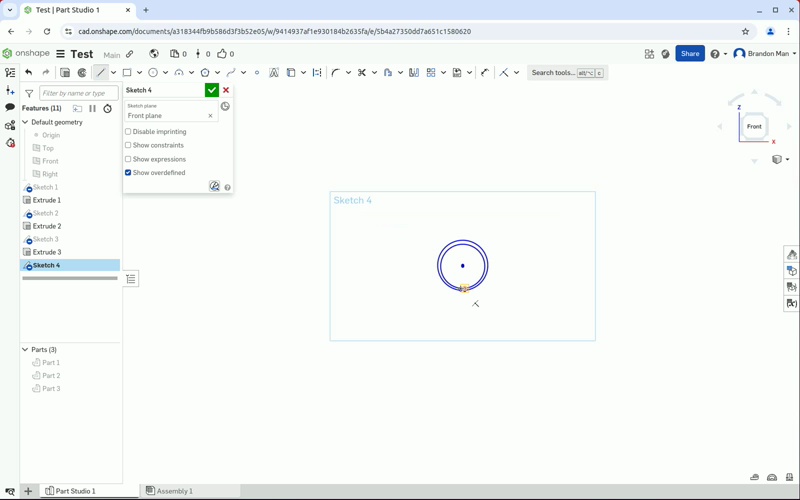
scroll(6)
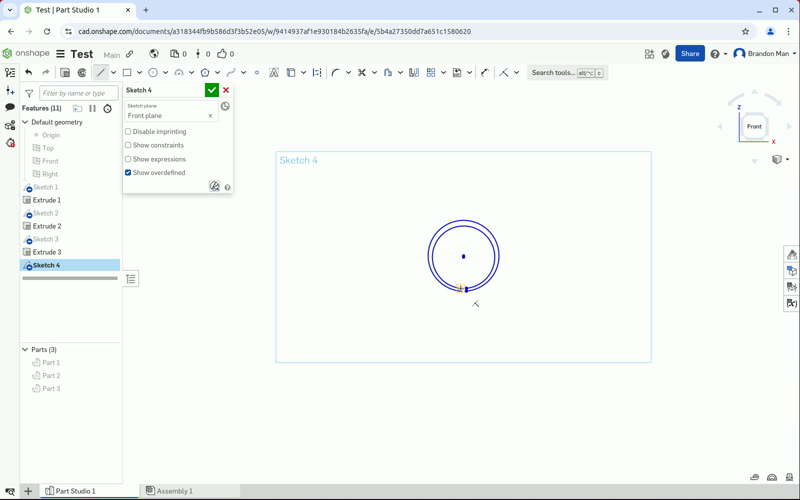
scroll(6)
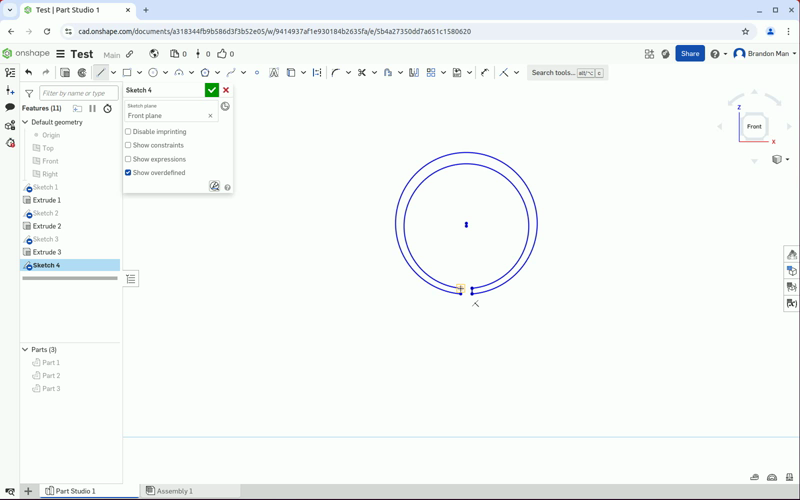
click(460, 288)
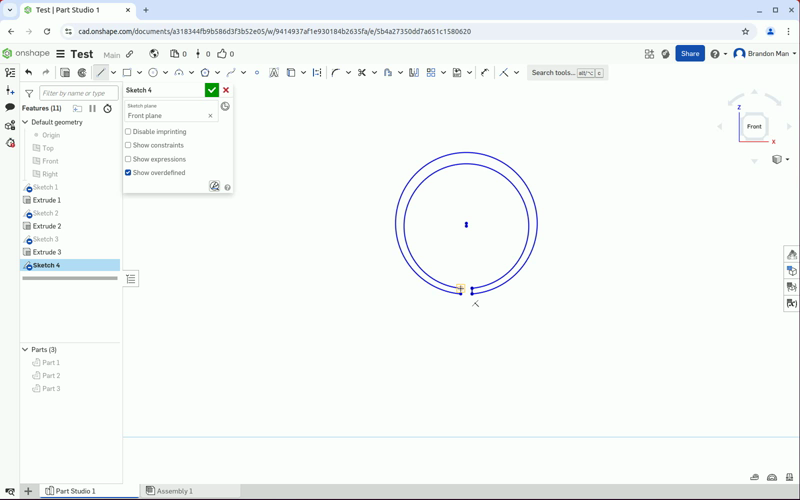
scroll(-6)
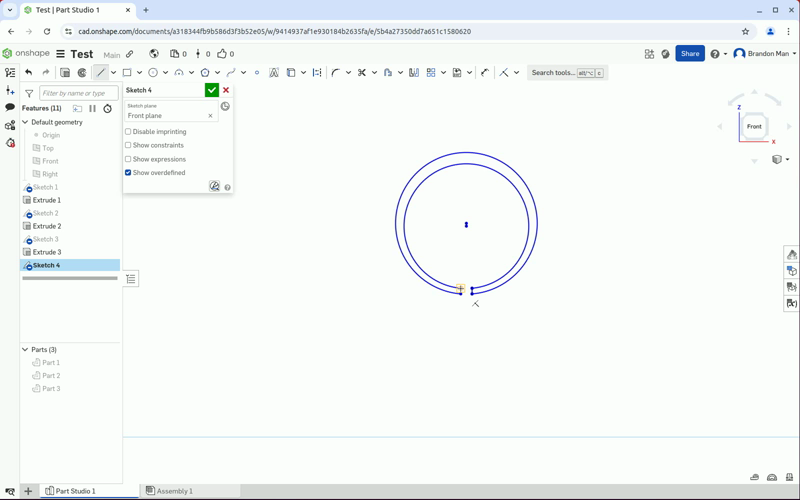
scroll(-6)
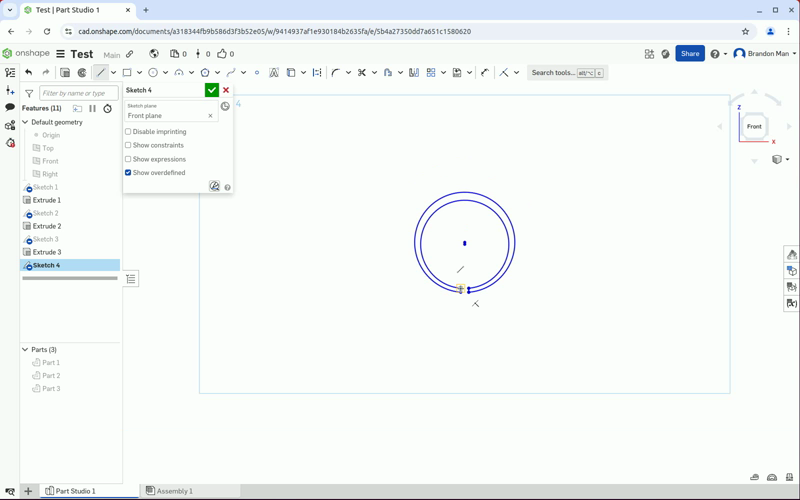
scroll(-6)
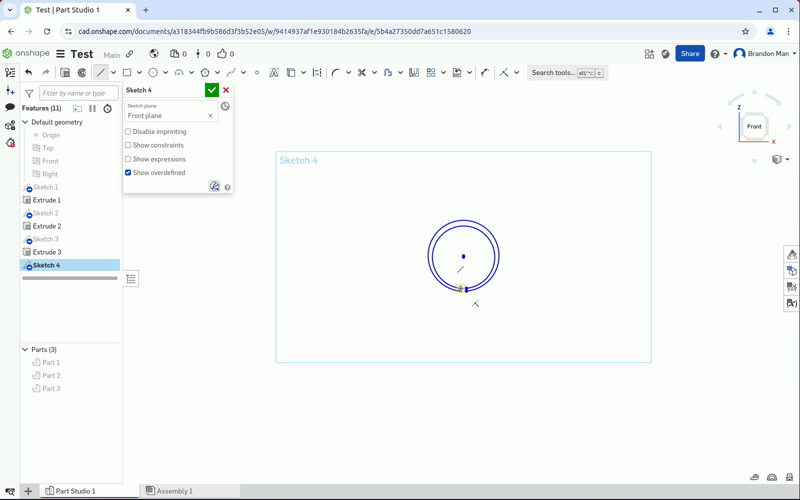
scroll(-6)
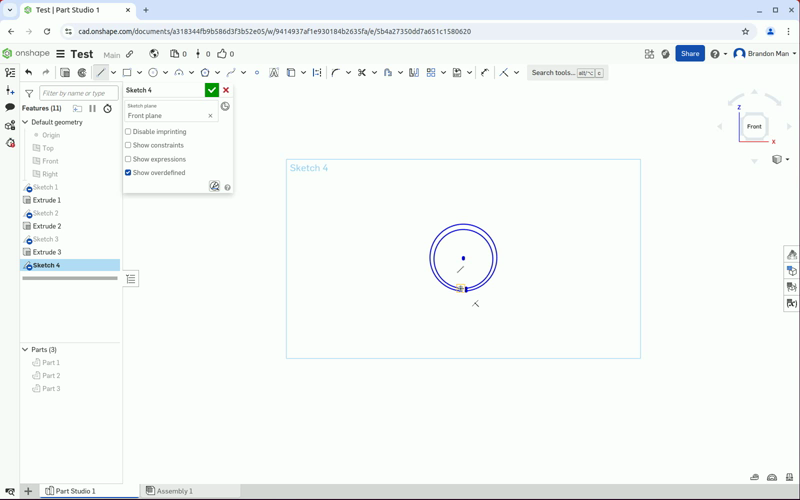
scroll(-6)
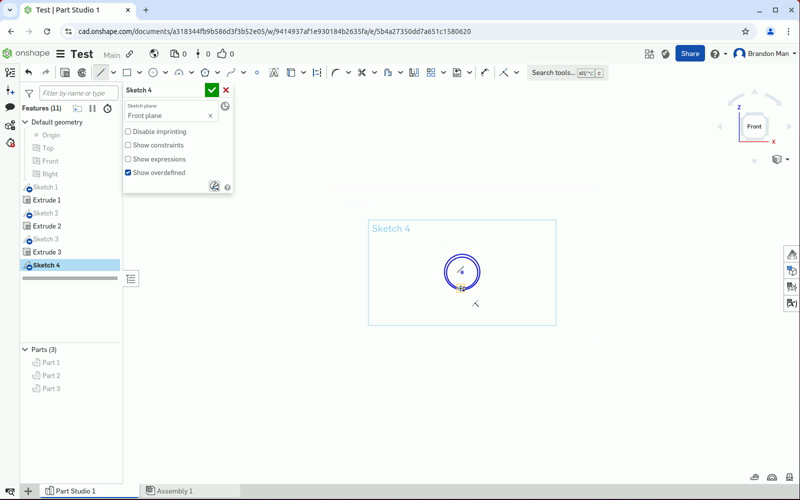
scroll(-6)
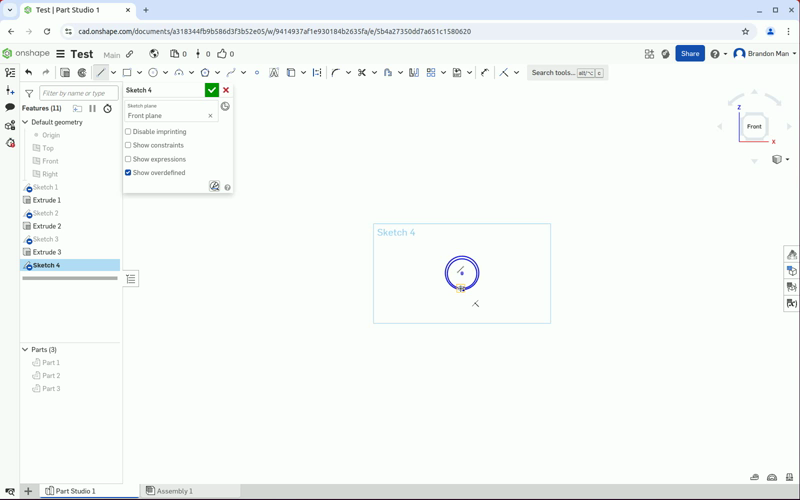
scroll(-6)
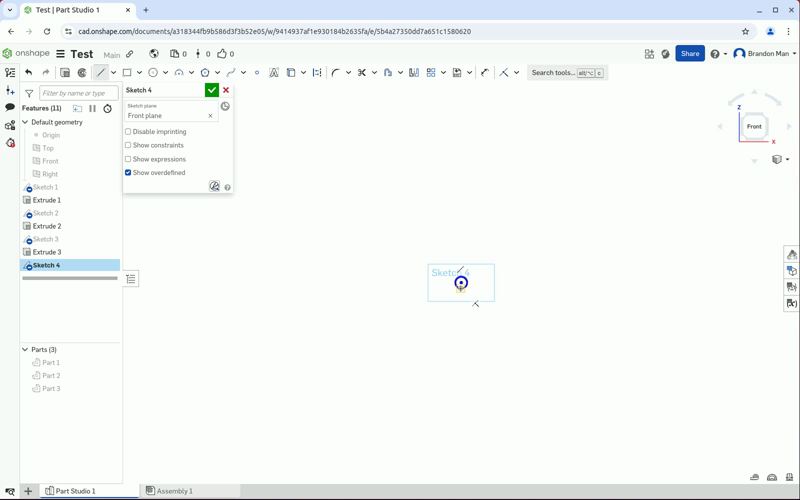
mouse_move(490, 288)
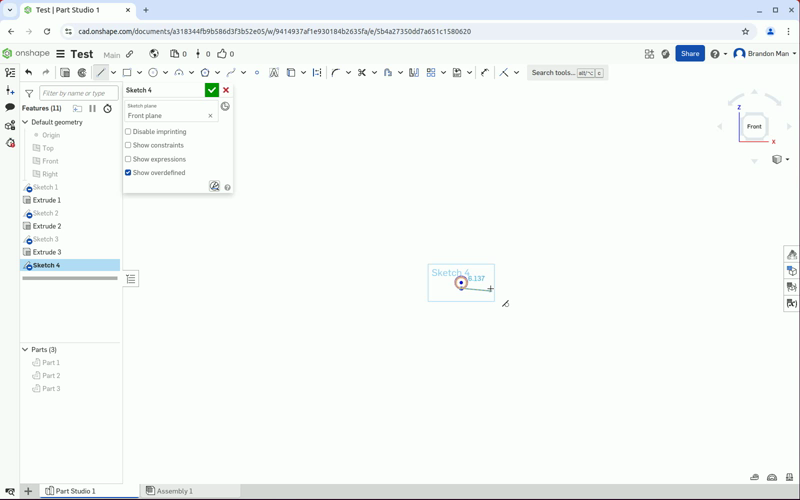
key_down(shift)
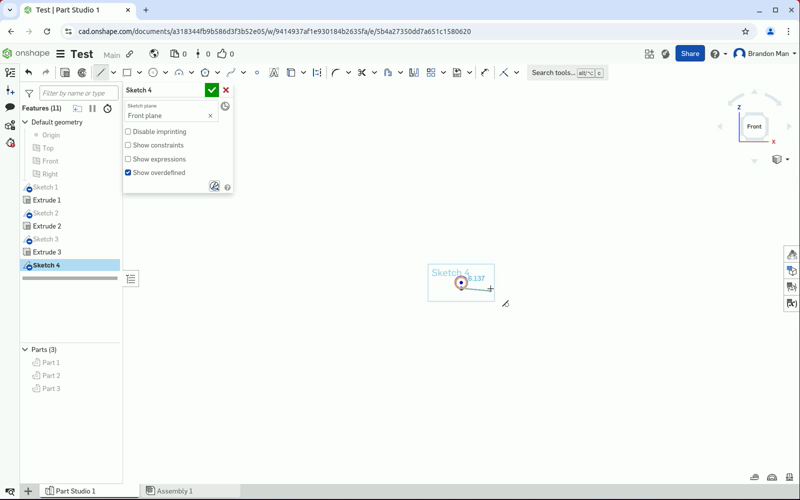
mouse_move(460, 288)
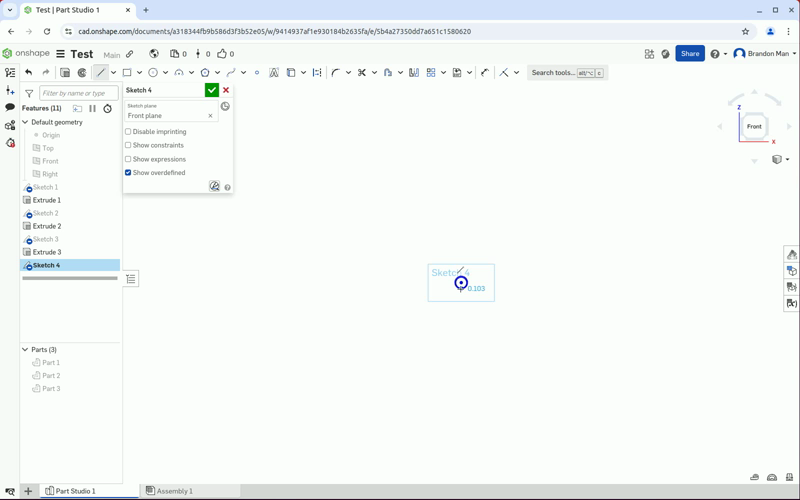
scroll(6)
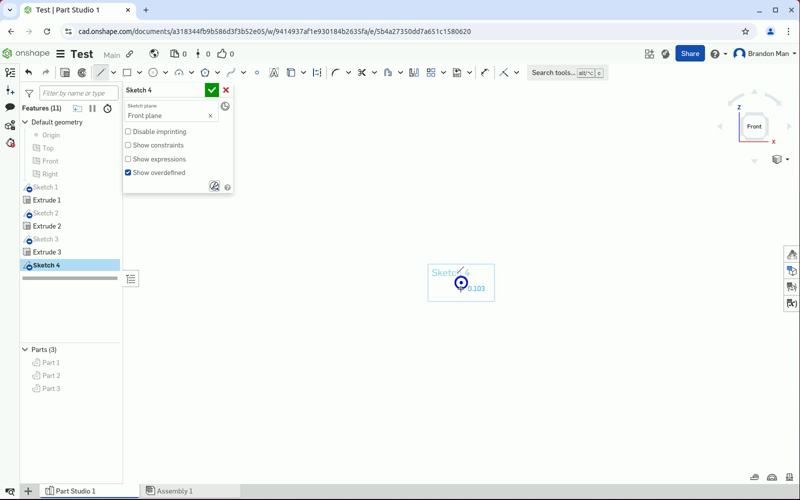
scroll(6)
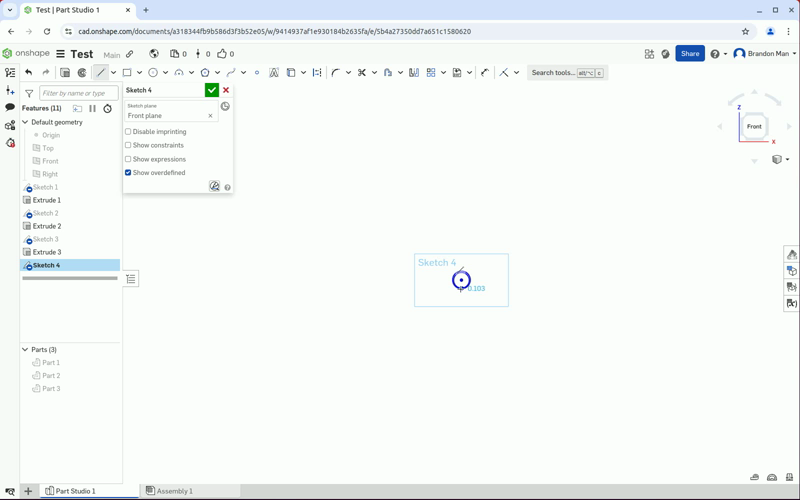
scroll(6)
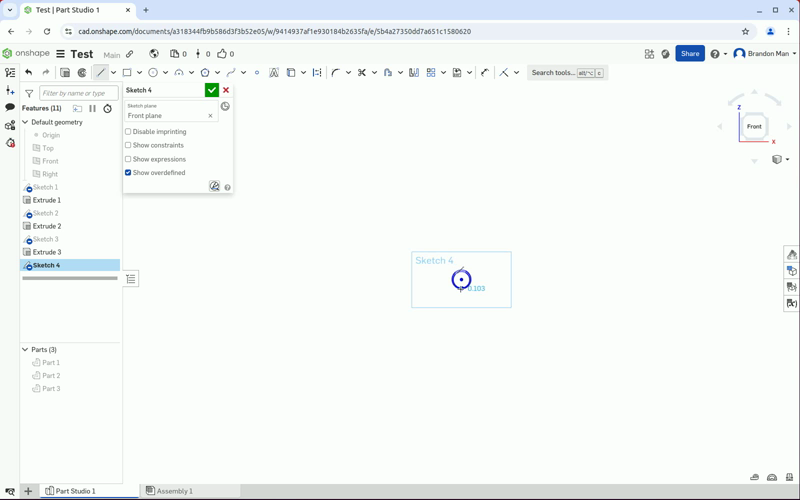
scroll(6)
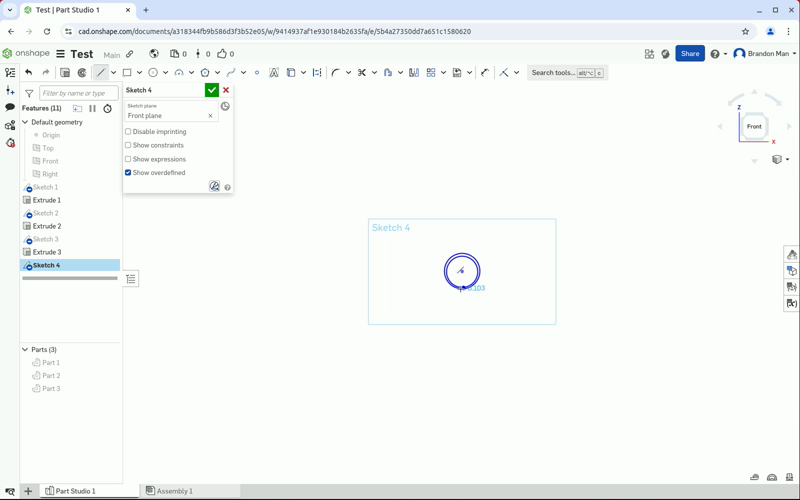
scroll(6)
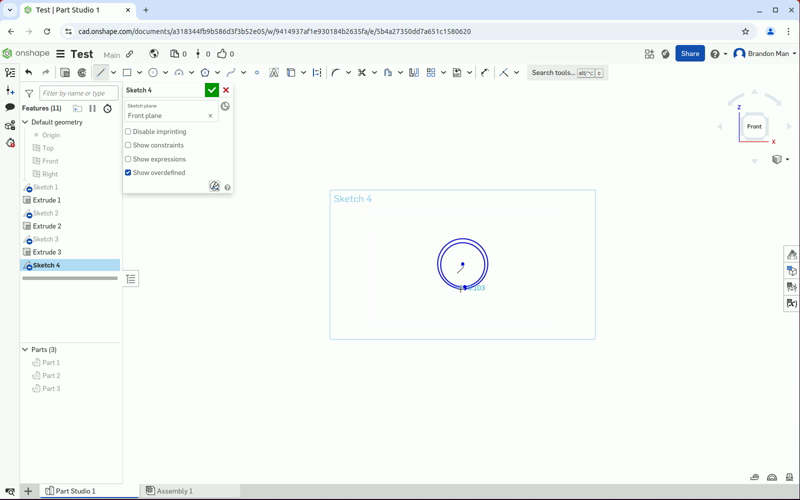
scroll(6)
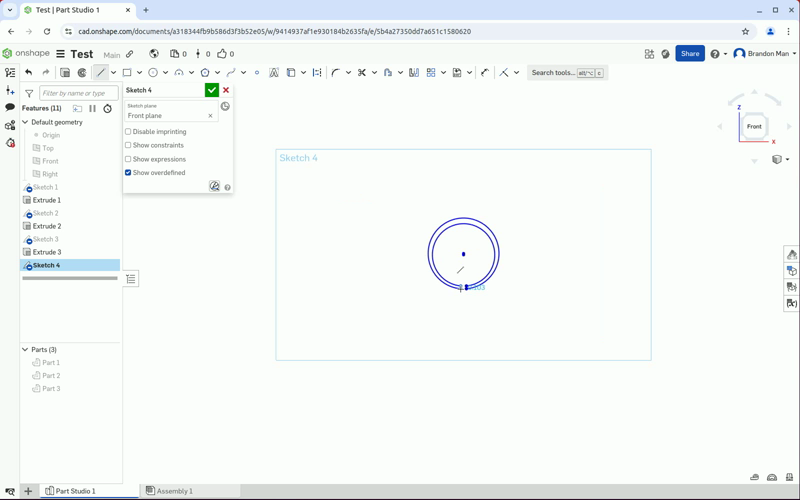
scroll(6)
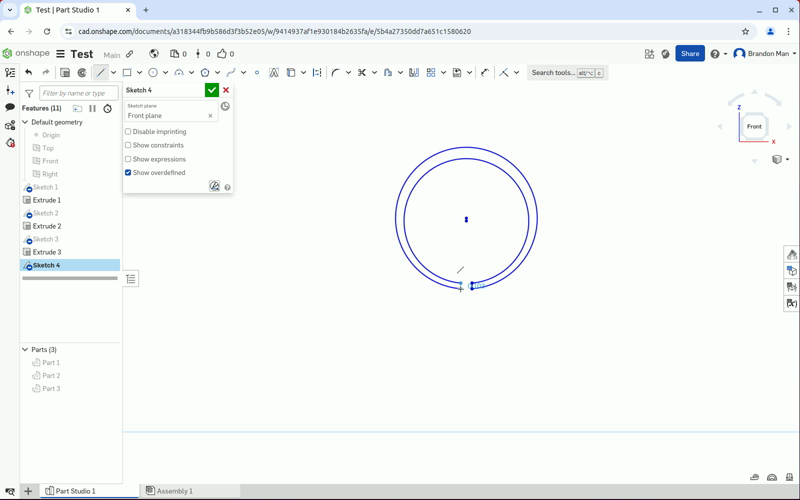
key_up(shift)
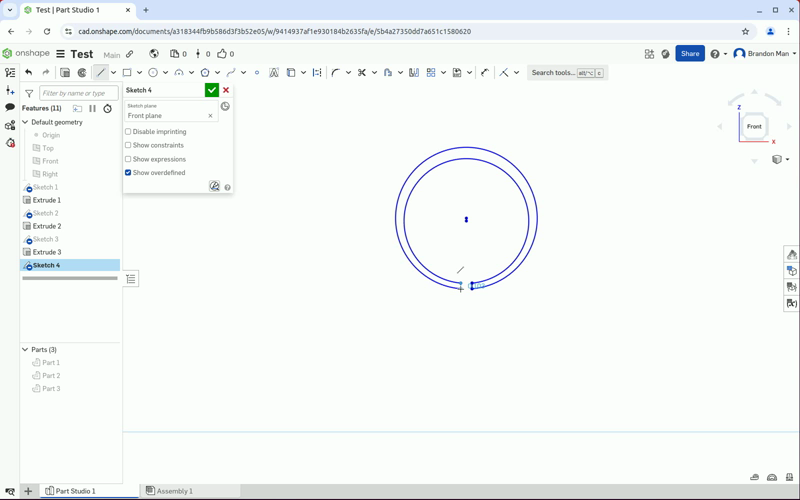
click(460, 288)
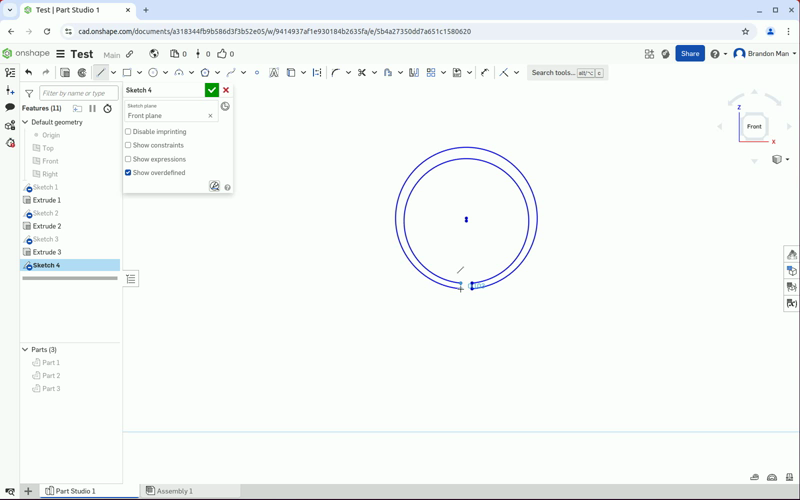
scroll(-6)
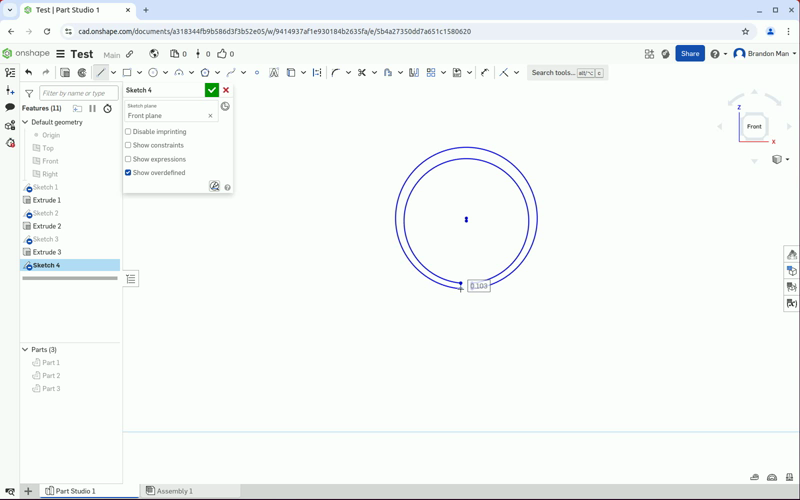
scroll(-6)
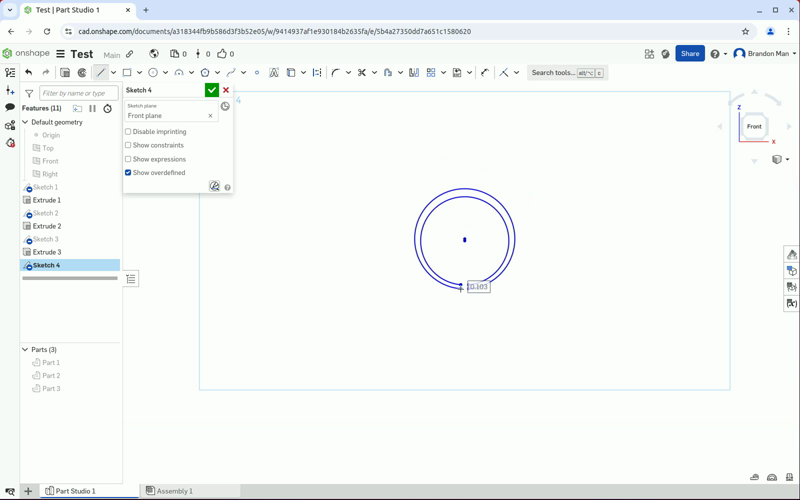
scroll(-6)
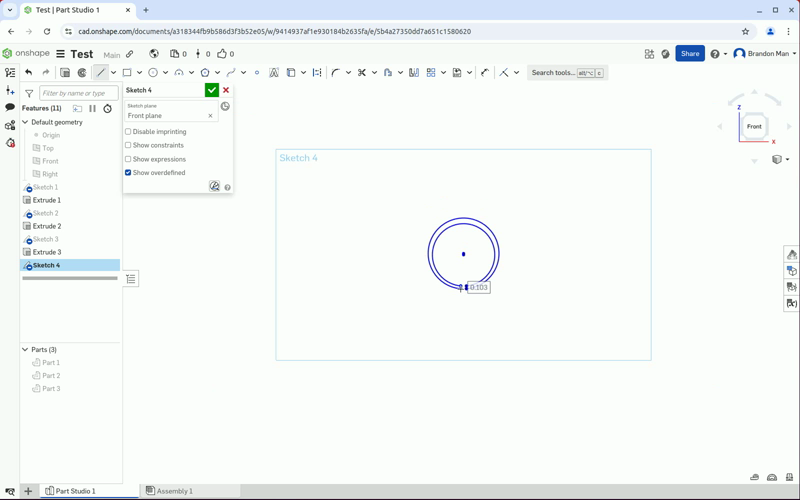
scroll(-6)
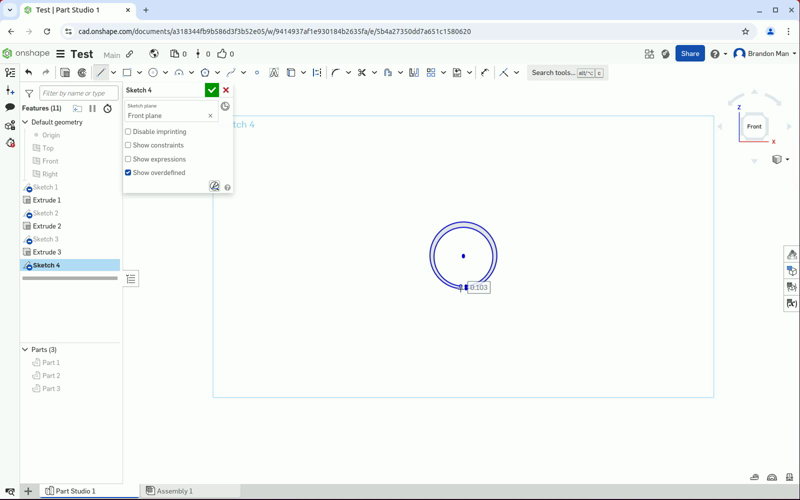
scroll(-6)
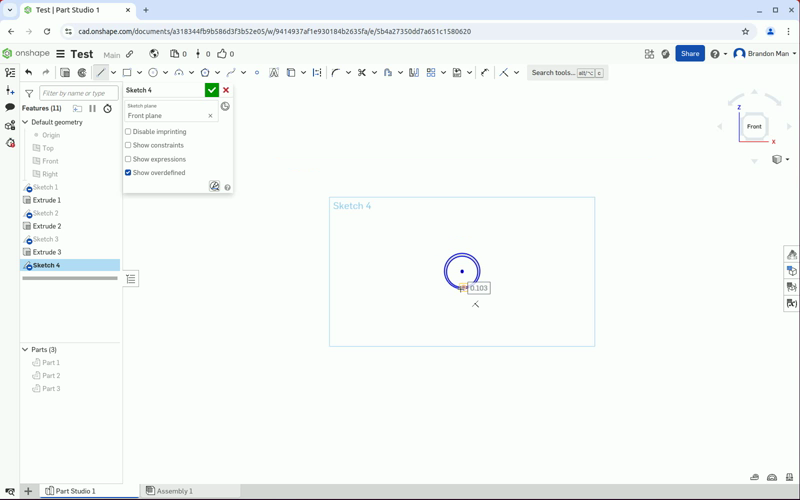
scroll(-6)
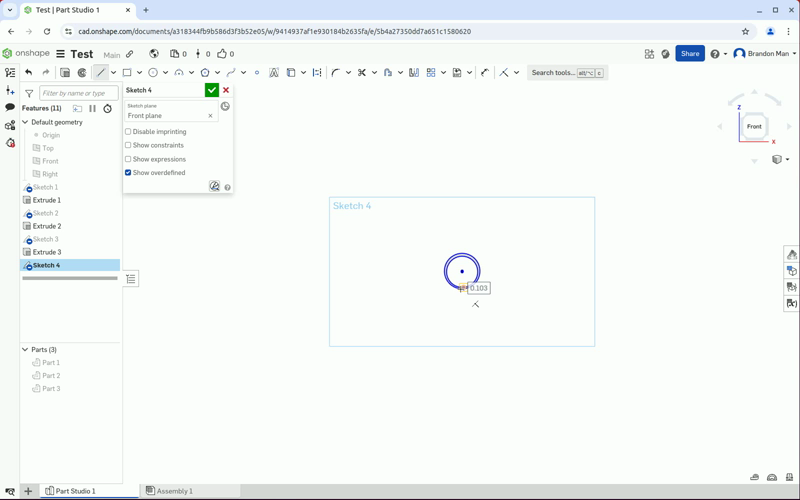
scroll(-6)
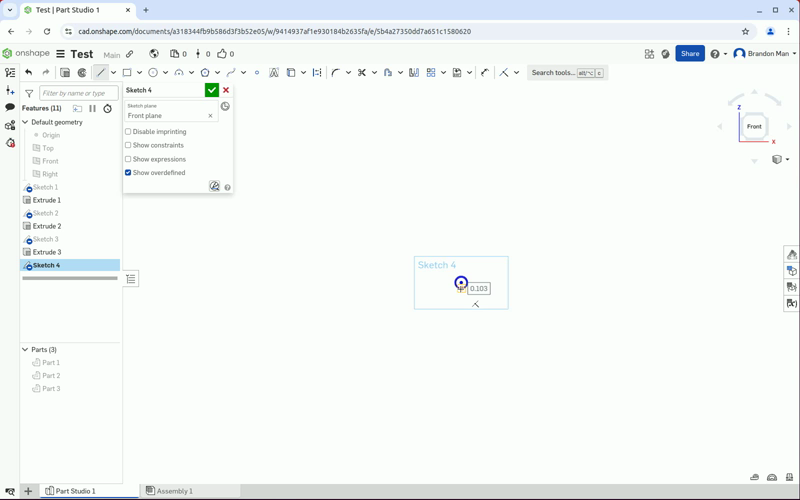
key(esc)
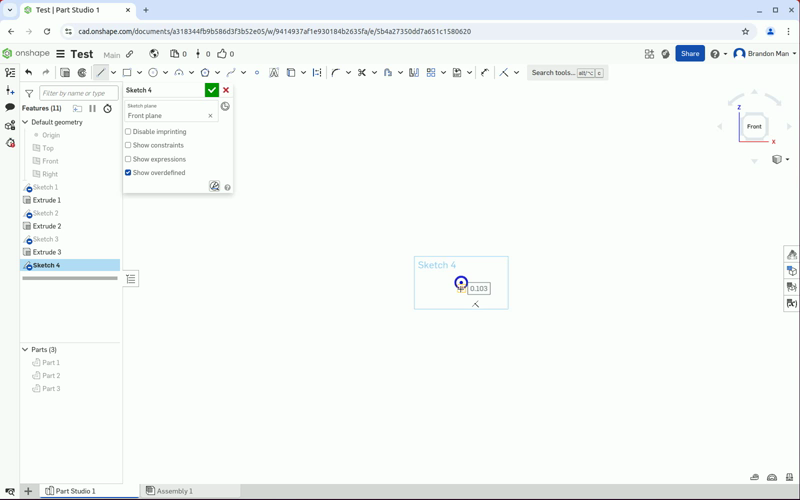
mouse_move(462, 277)
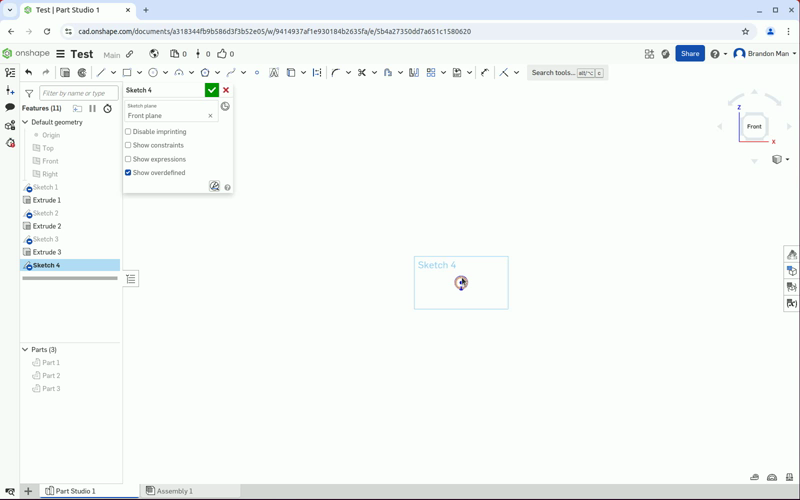
scroll(6)
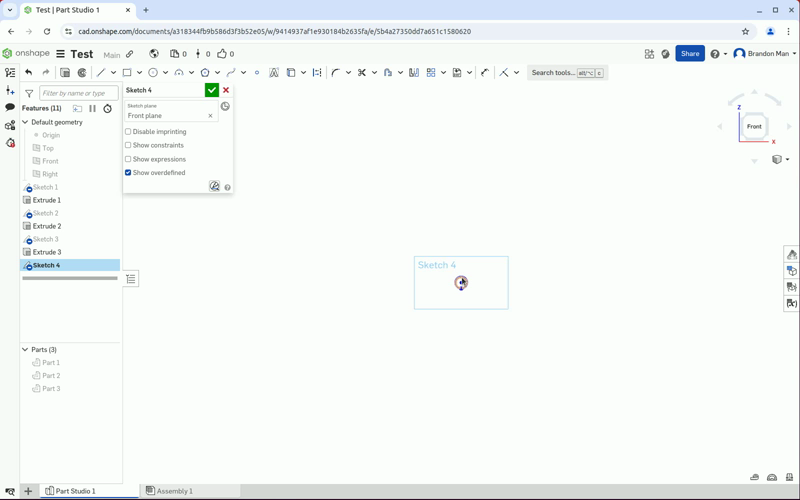
scroll(6)
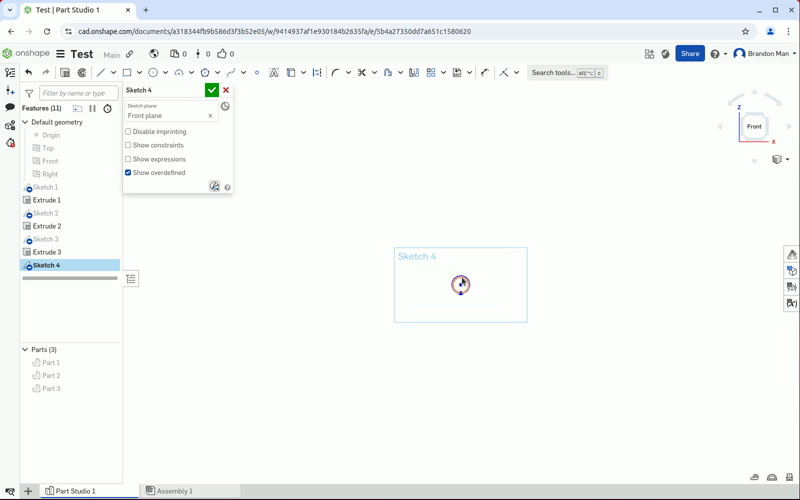
scroll(6)
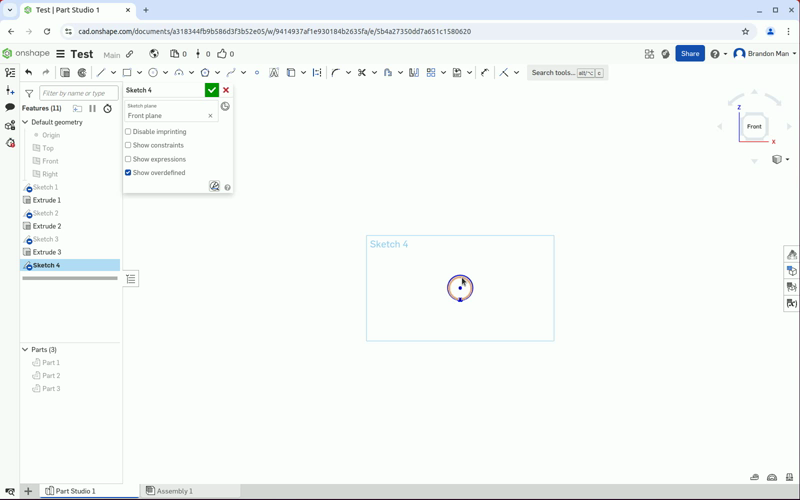
scroll(6)
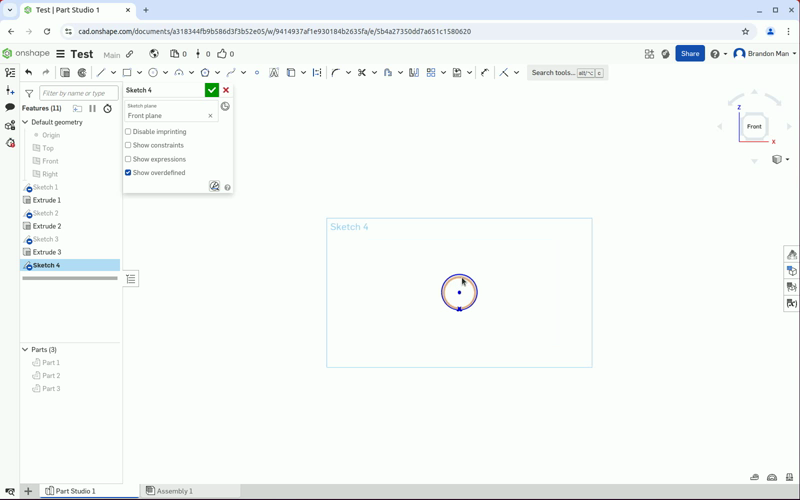
scroll(6)
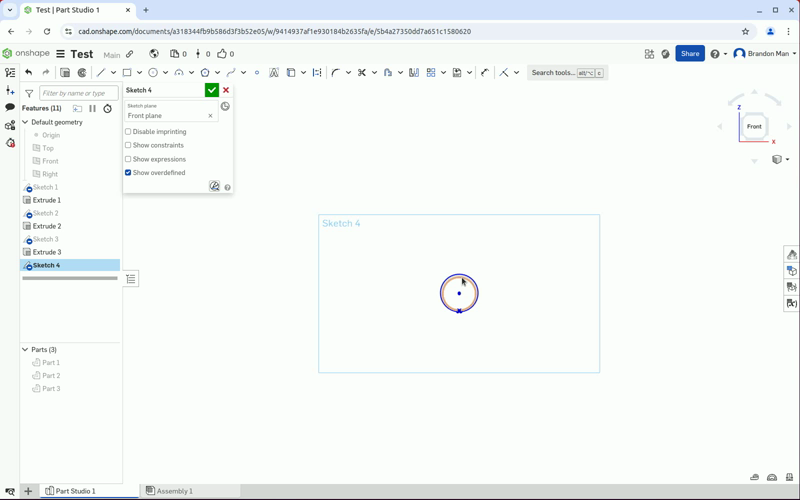
scroll(6)
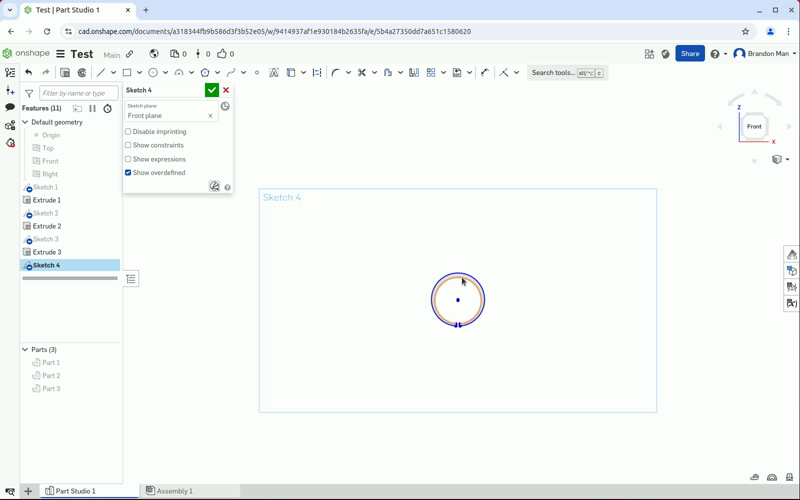
scroll(6)
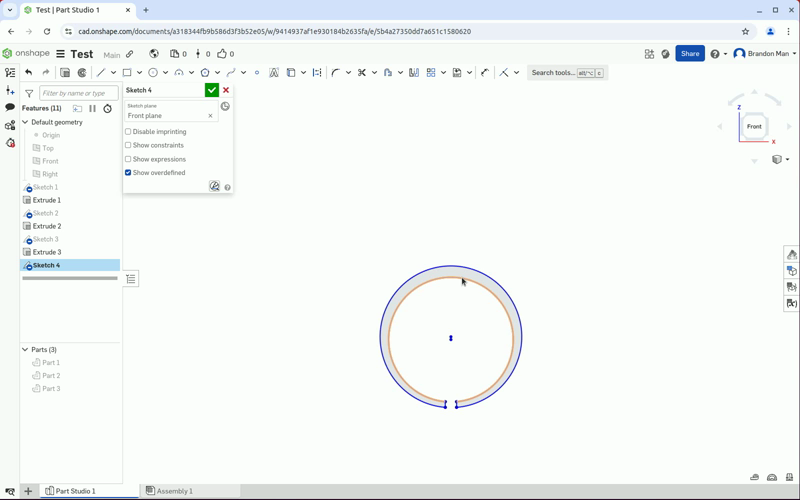
click(462, 277)
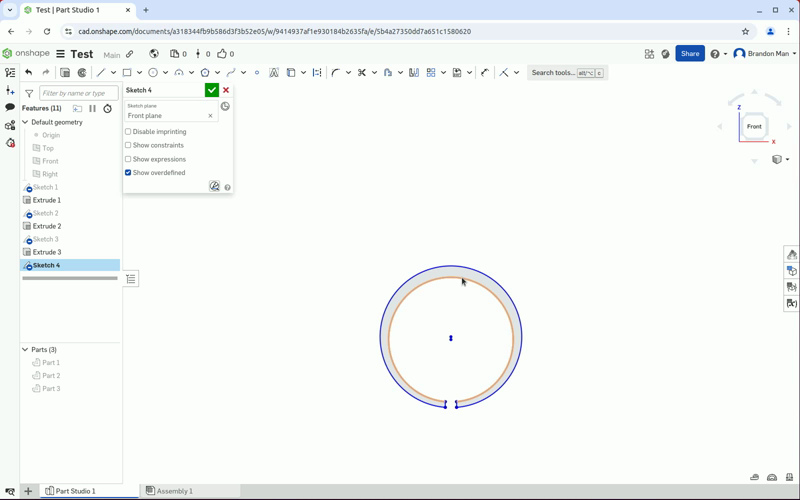
scroll(-6)
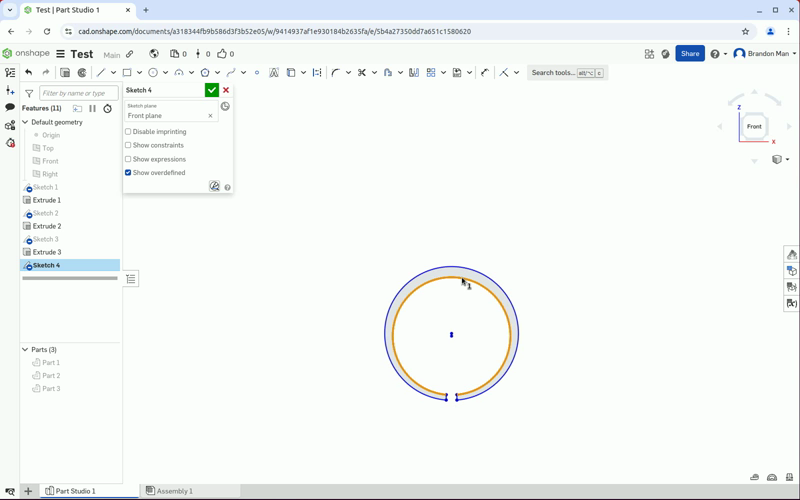
scroll(-6)
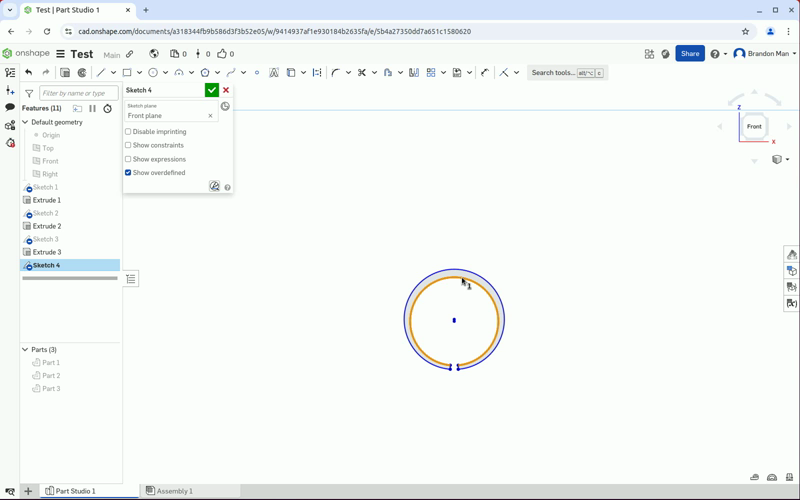
scroll(-6)
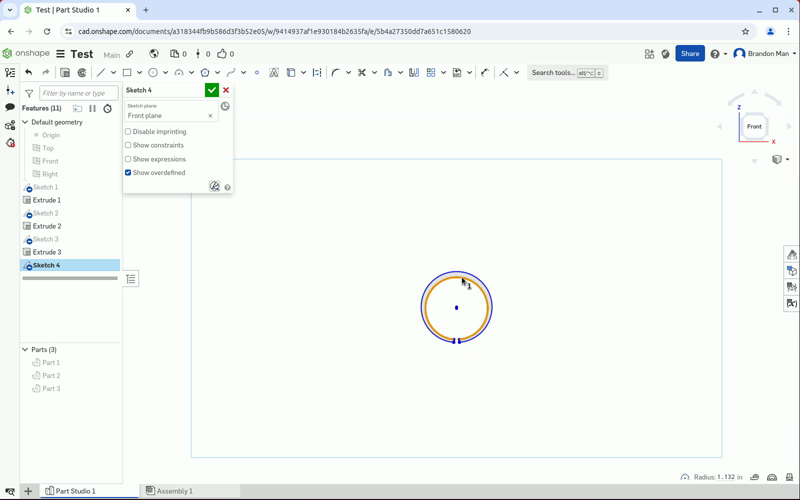
scroll(-6)
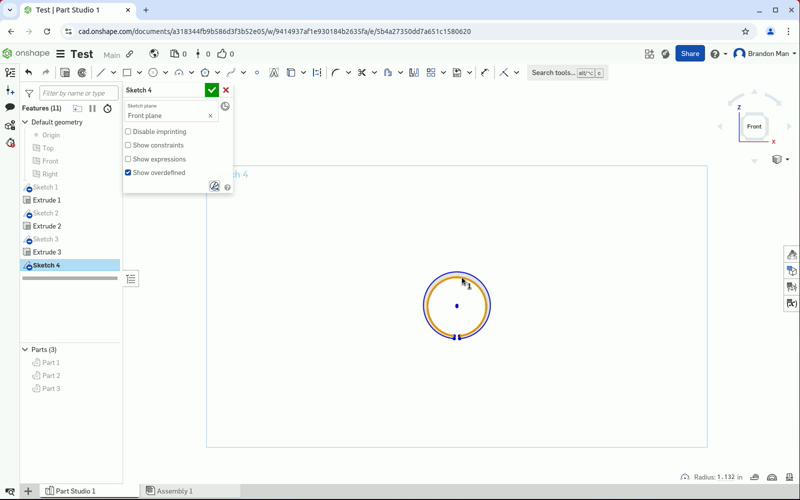
scroll(-6)
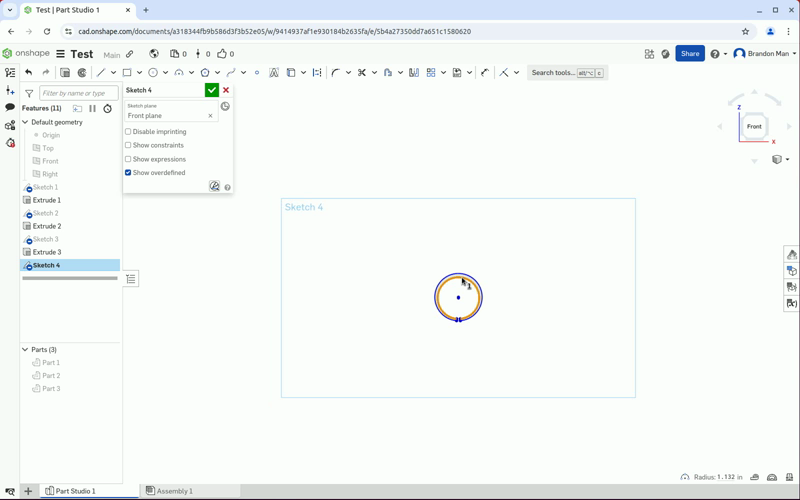
scroll(-6)
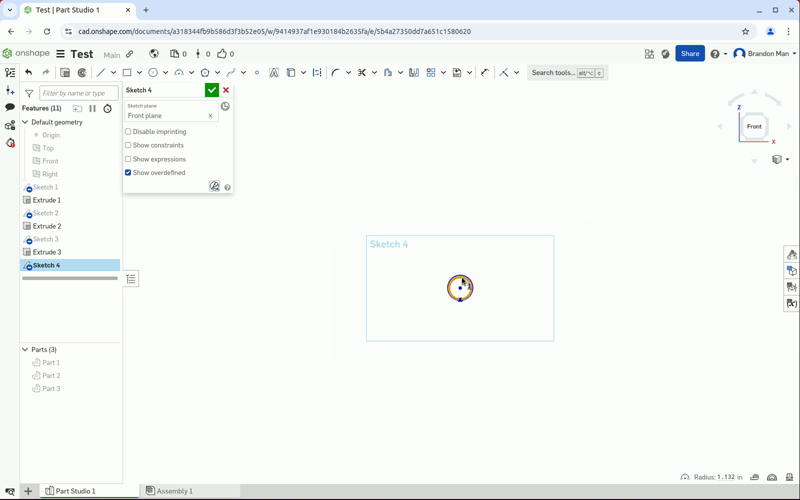
scroll(-6)
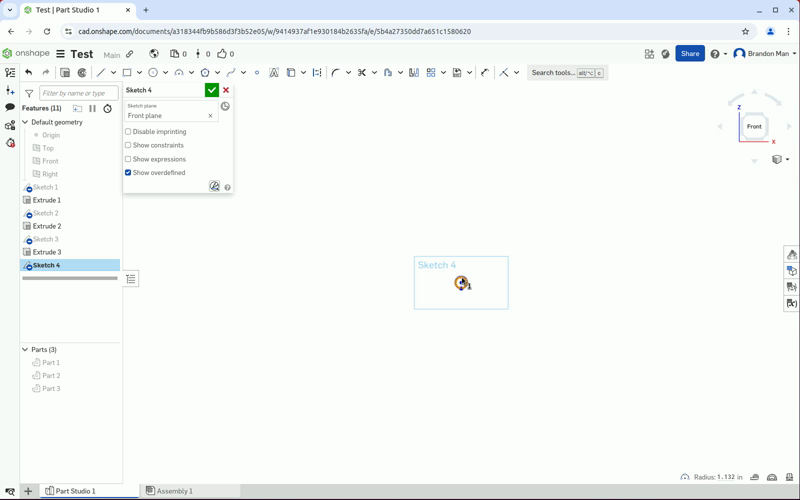
mouse_move(73, 352)
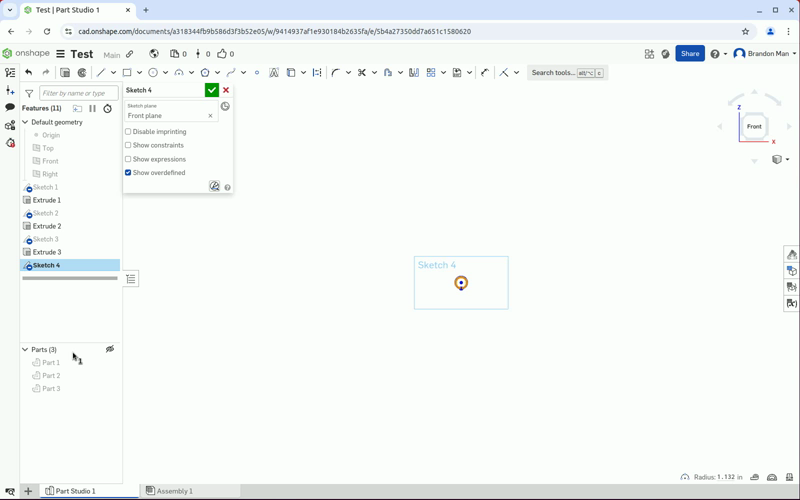
key(shift+y)
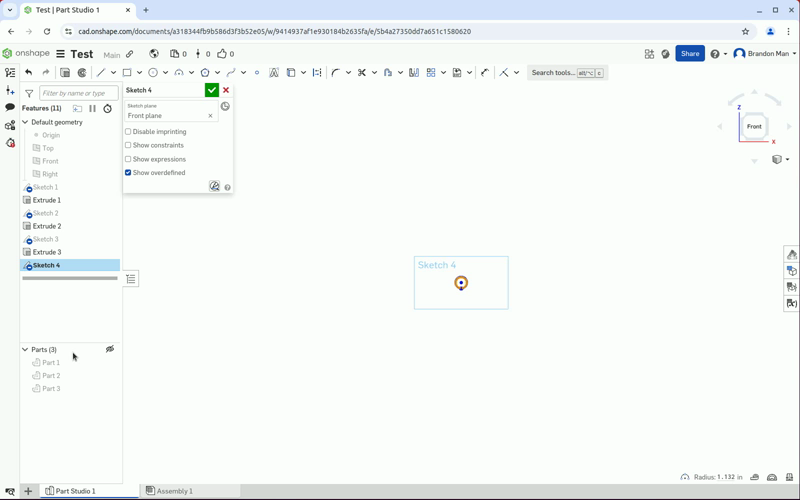
key(shift+e)
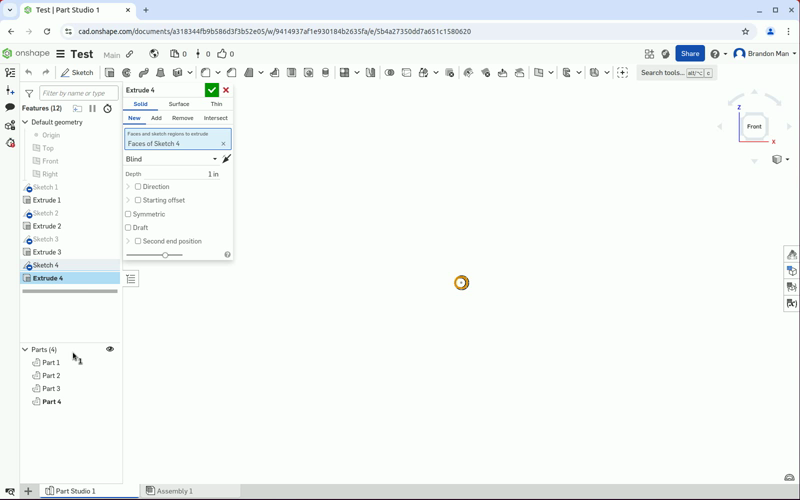
mouse_move(143, 106)
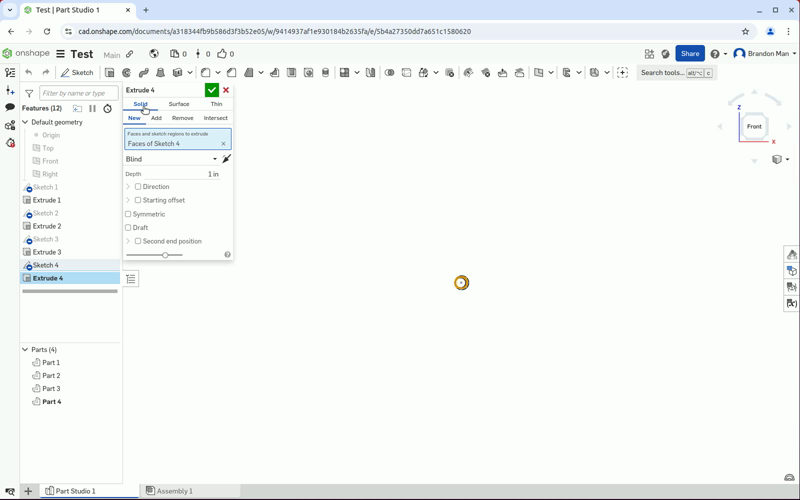
click(143, 106)
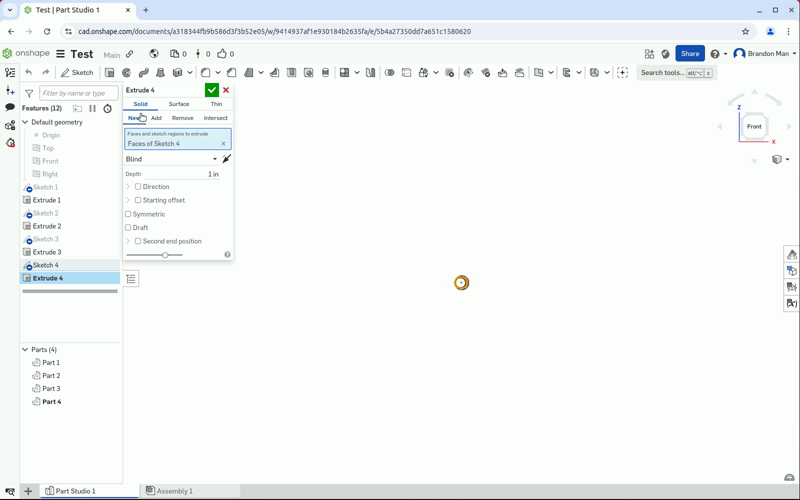
mouse_move(137, 120)
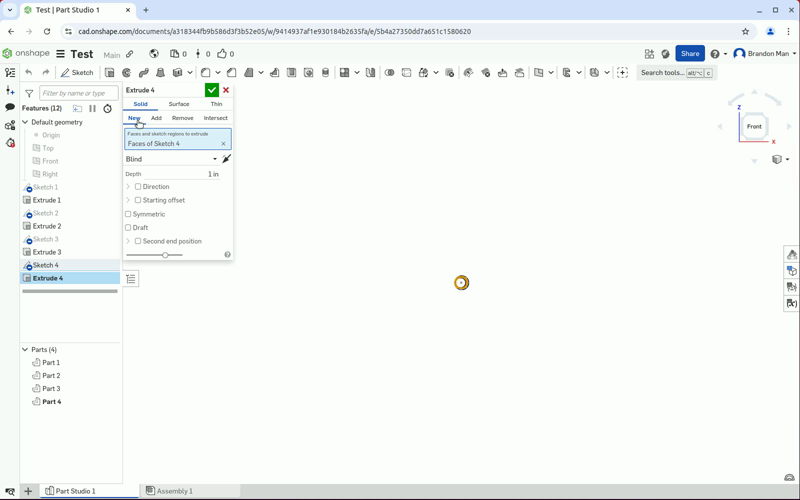
click(137, 120)
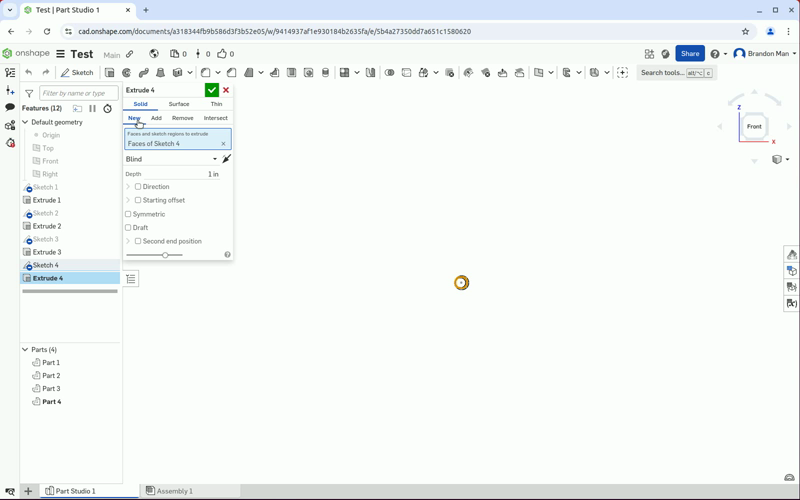
key(tab, 4)
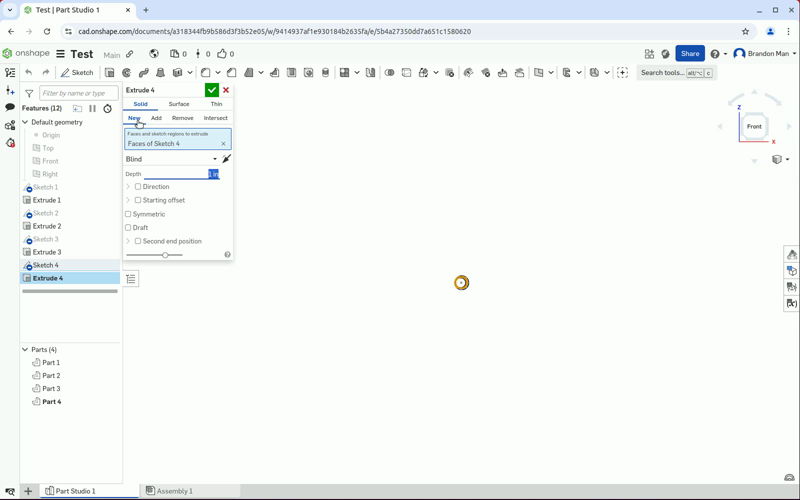
text(17.572)
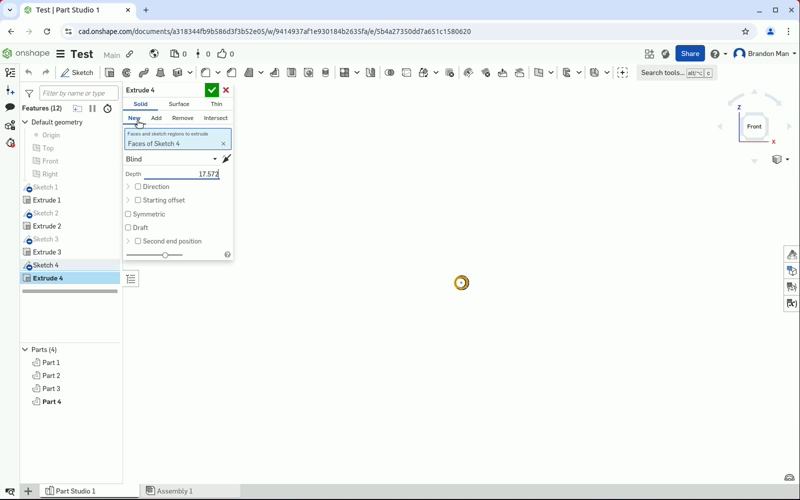
key(enter)
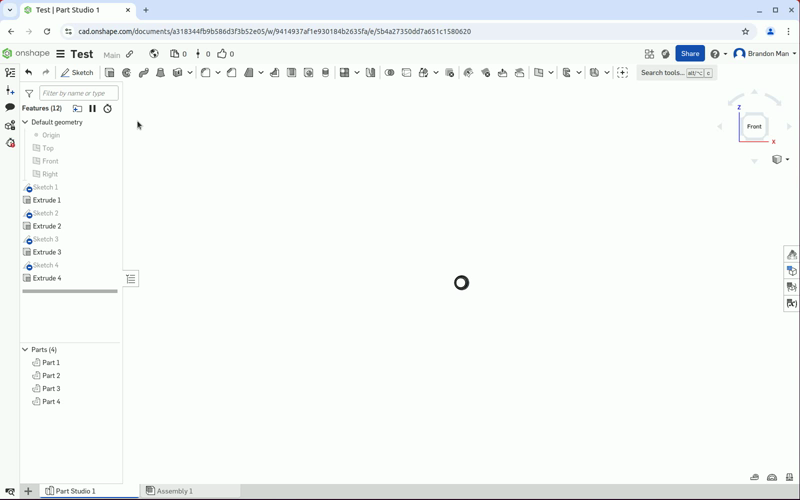
key(shift+h)
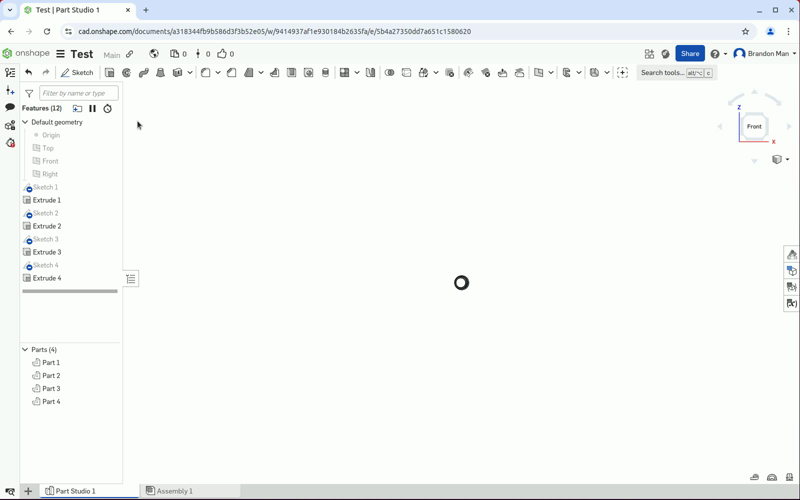
key(shift+h)
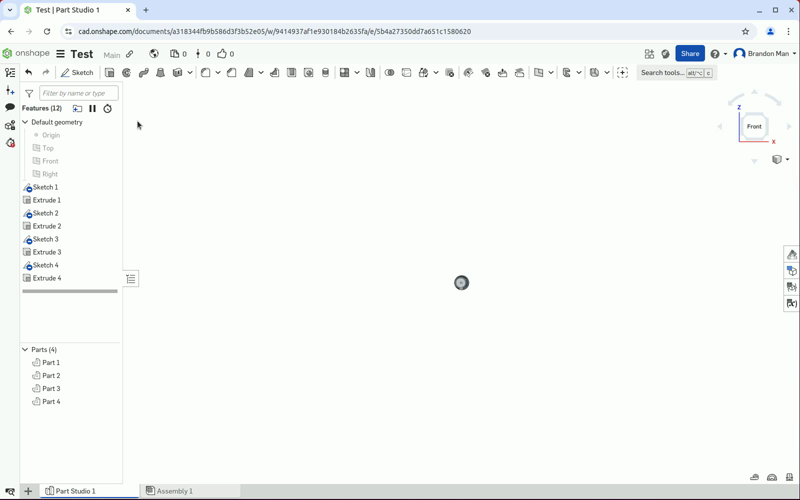
key(shift+7)
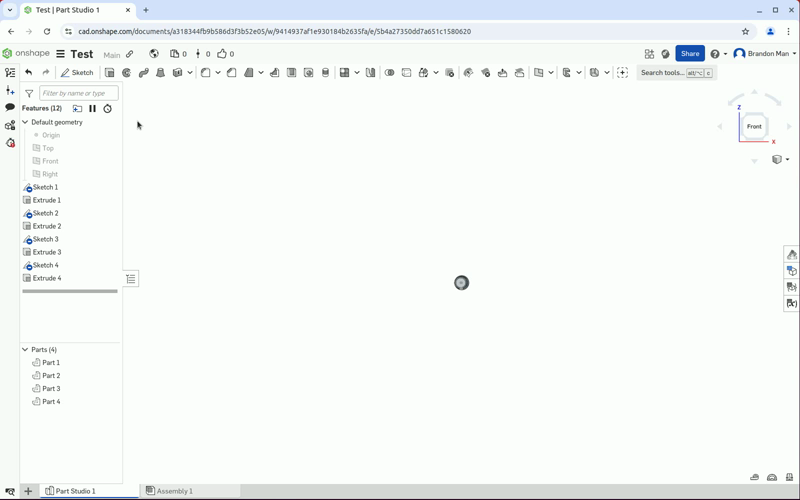
key(left, 2)
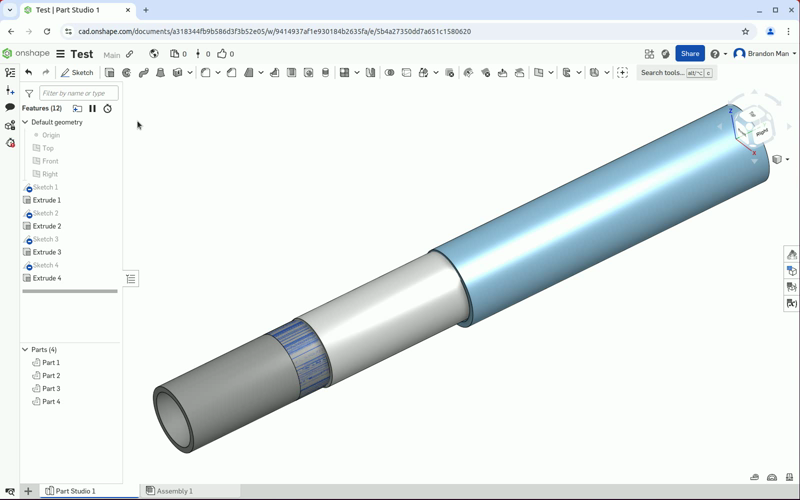
key(down, 2)
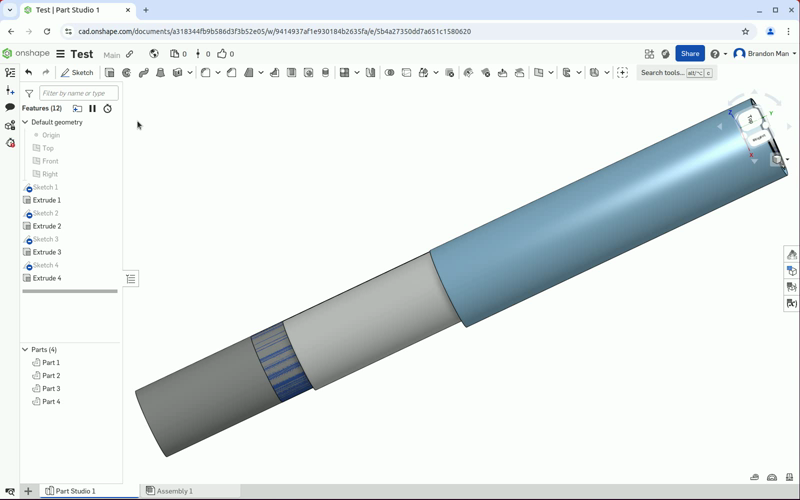
key(up, 2)
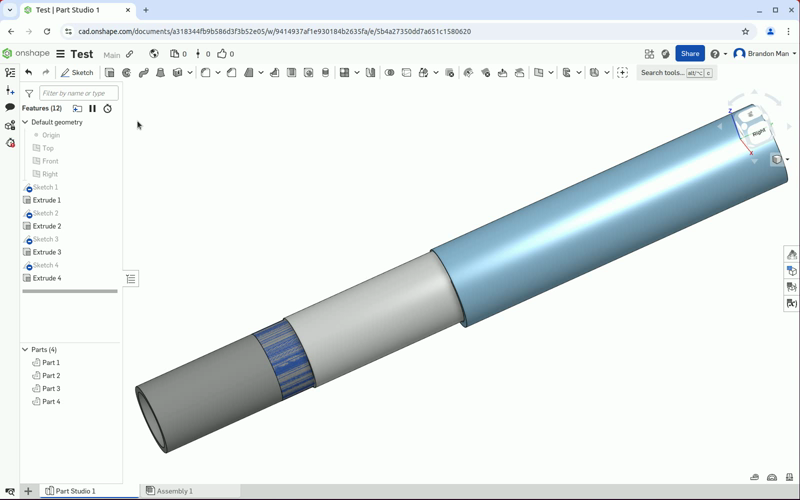
key(right, 2)
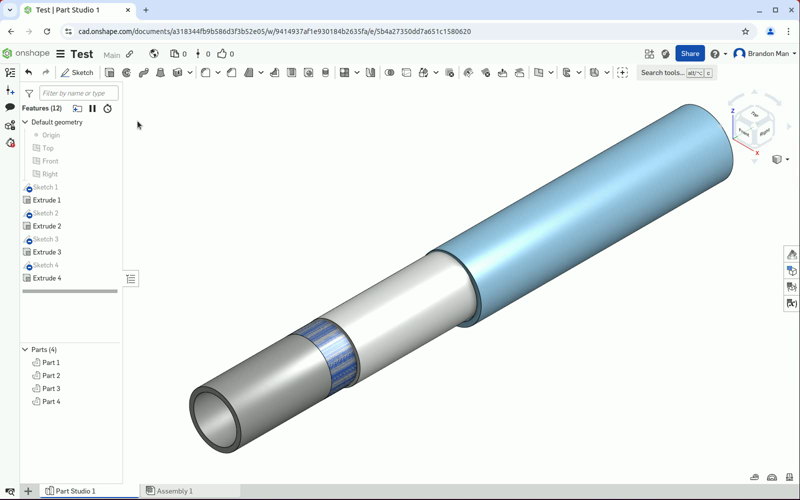
mouse_move(73, 189)
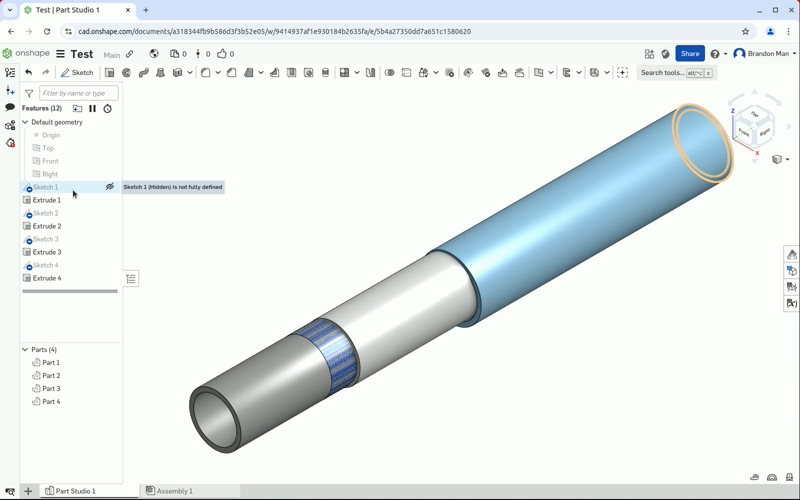
click(73, 189)